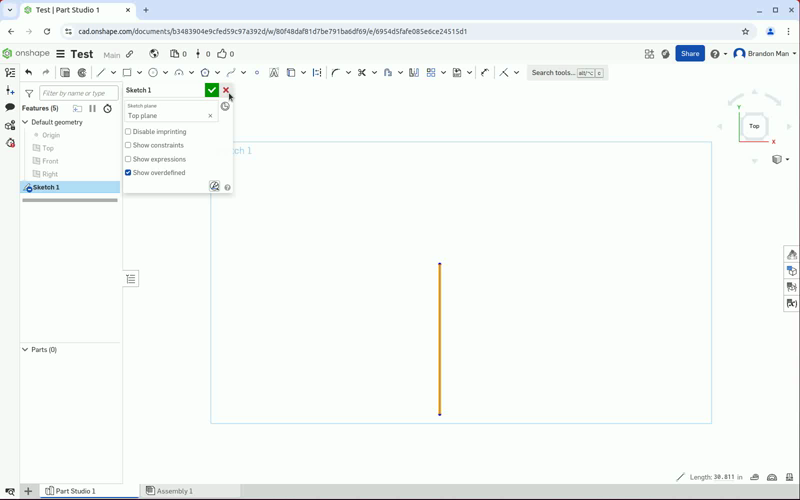
key(shift+h)
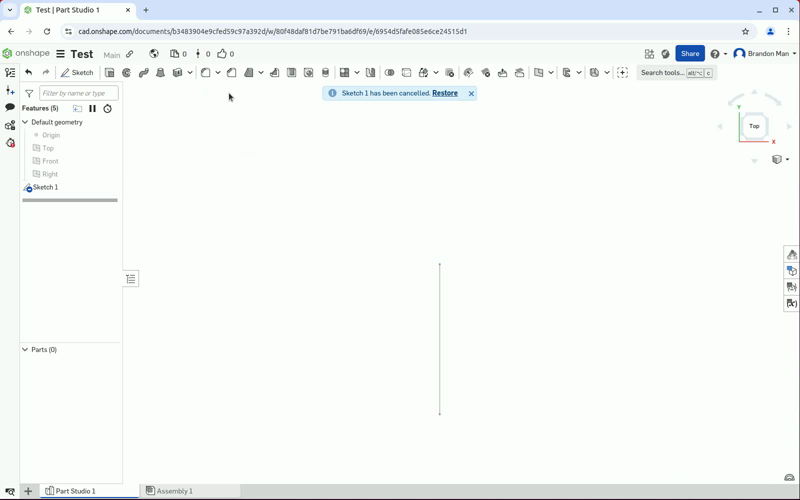
key(shift+s)
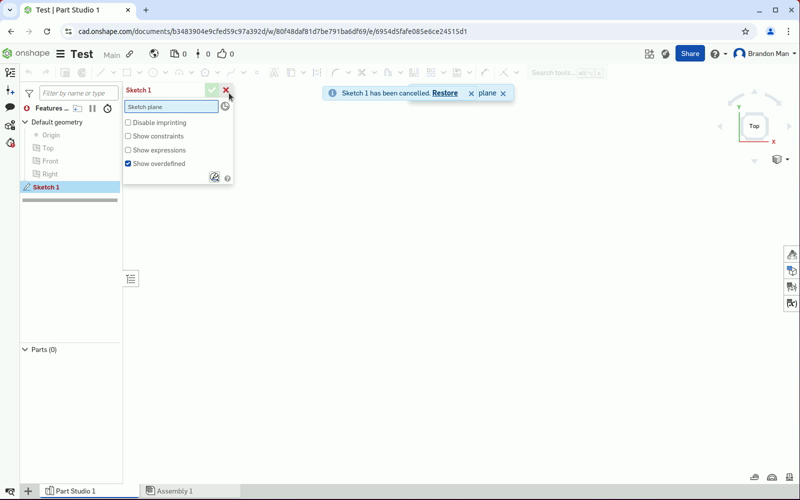
mouse_move(73, 150)
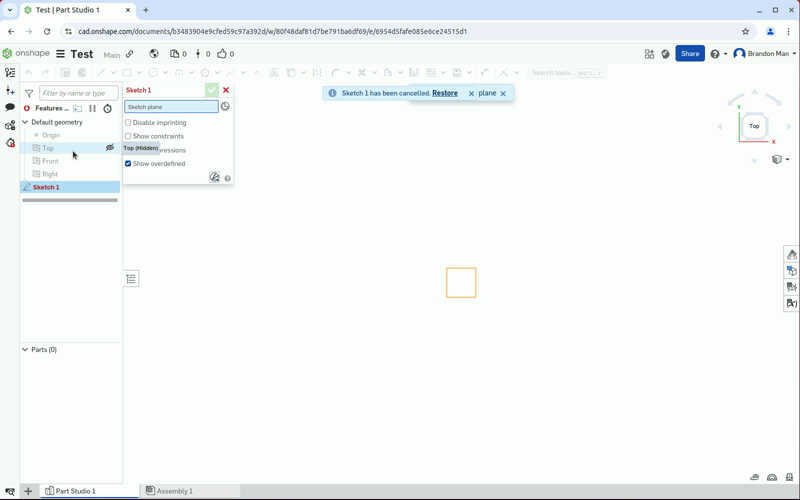
click(73, 150)
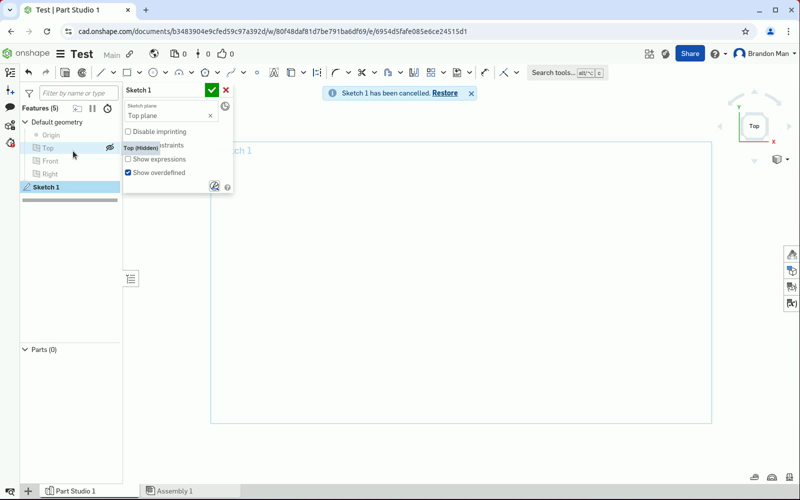
mouse_move(73, 352)
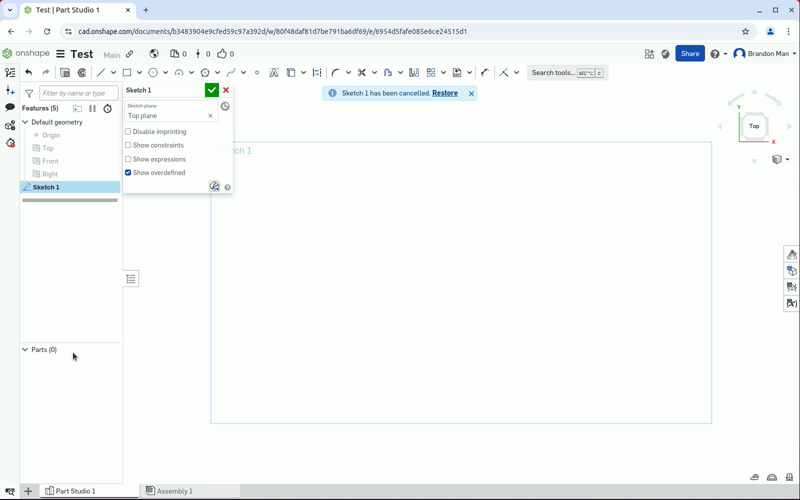
key(y)
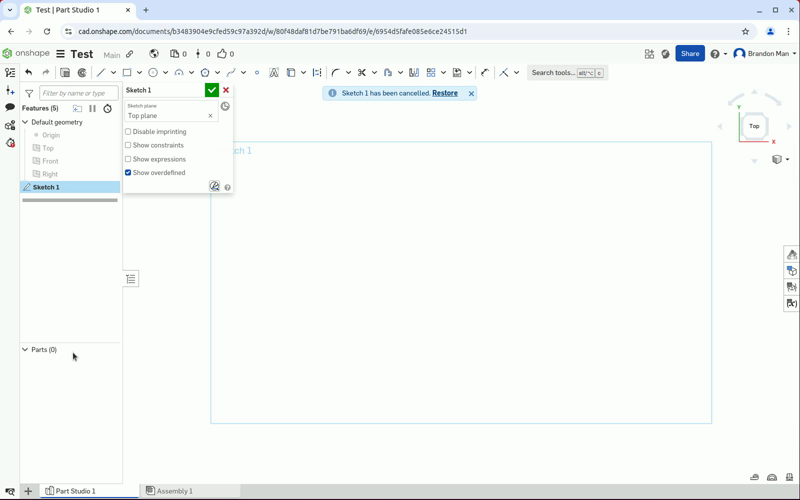
key(l)
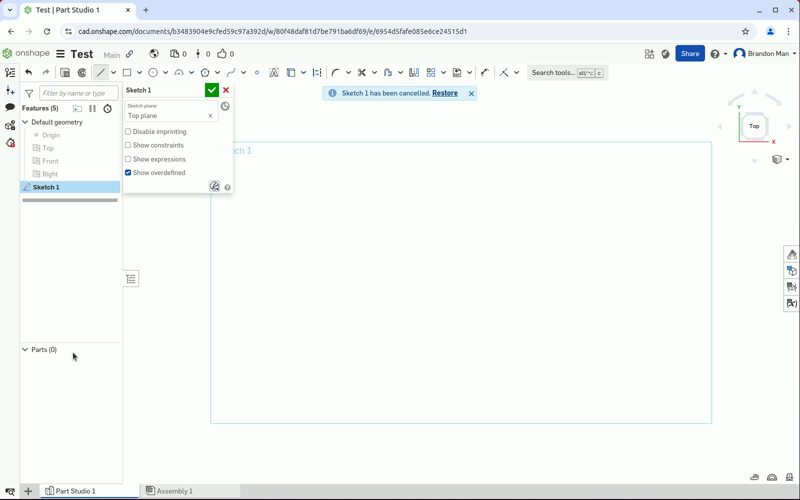
key_down(shift)
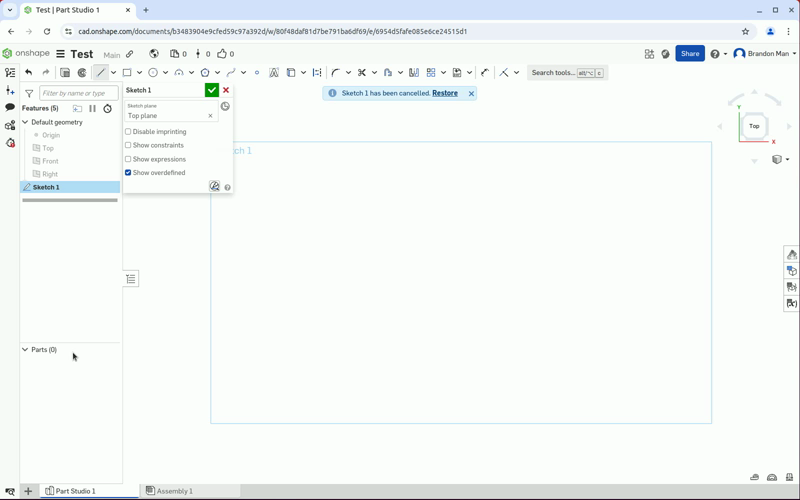
mouse_move(460, 282)
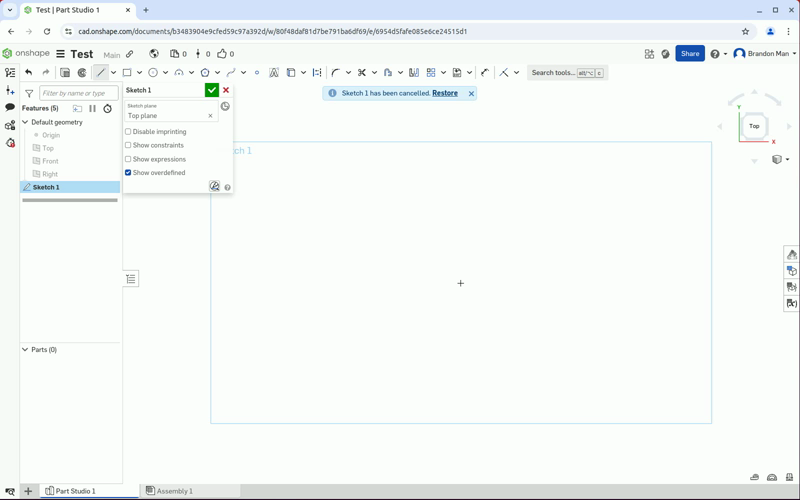
click(460, 282)
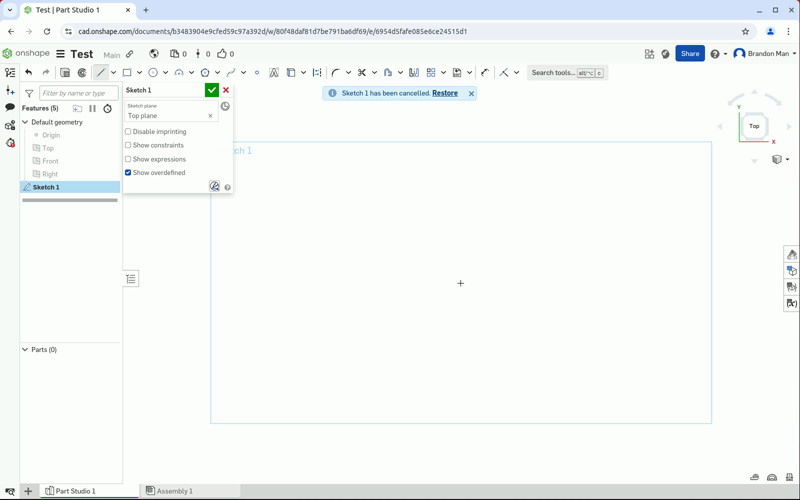
key_up(shift)
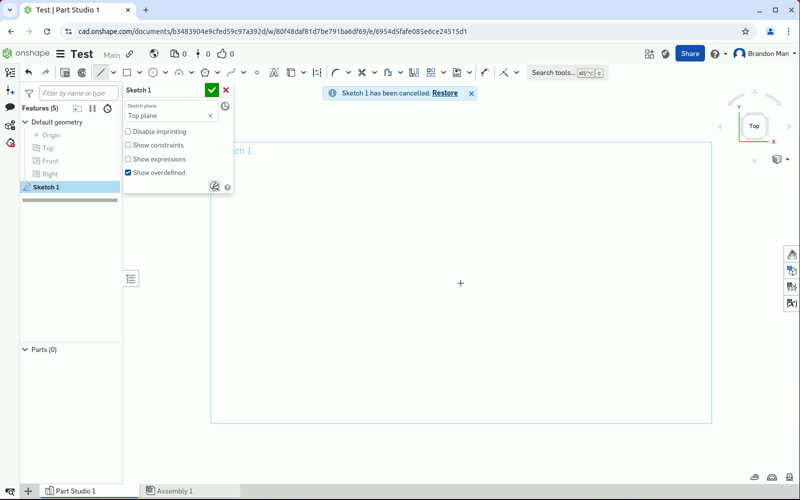
key_down(shift)
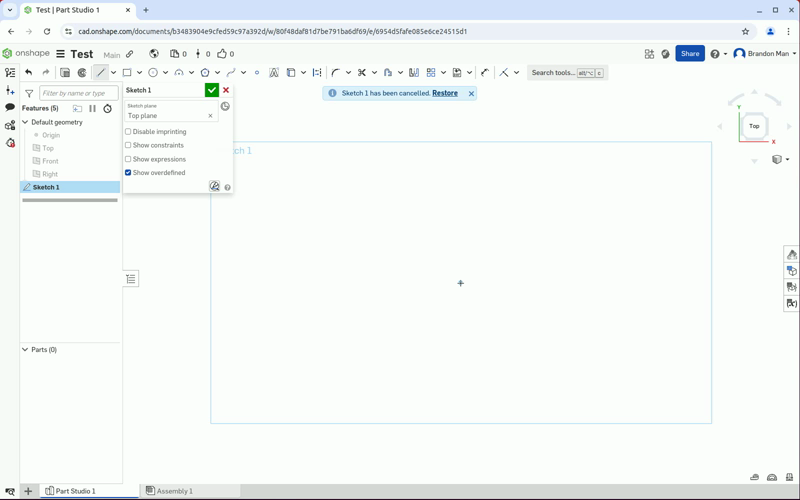
mouse_move(545, 282)
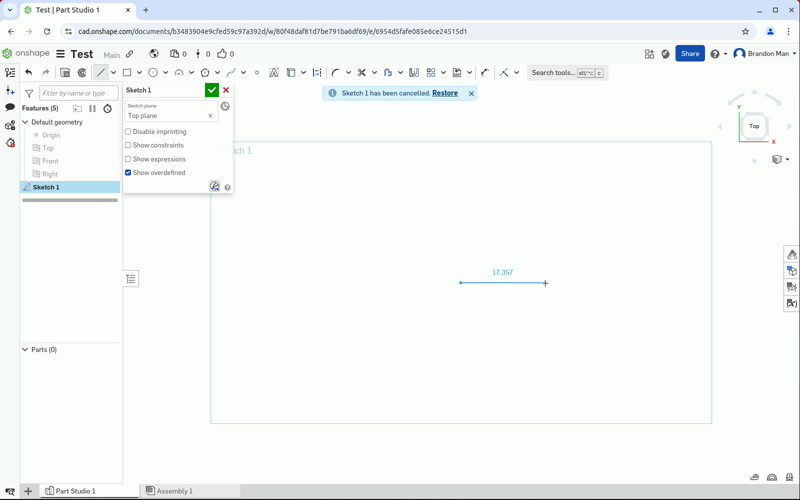
click(545, 282)
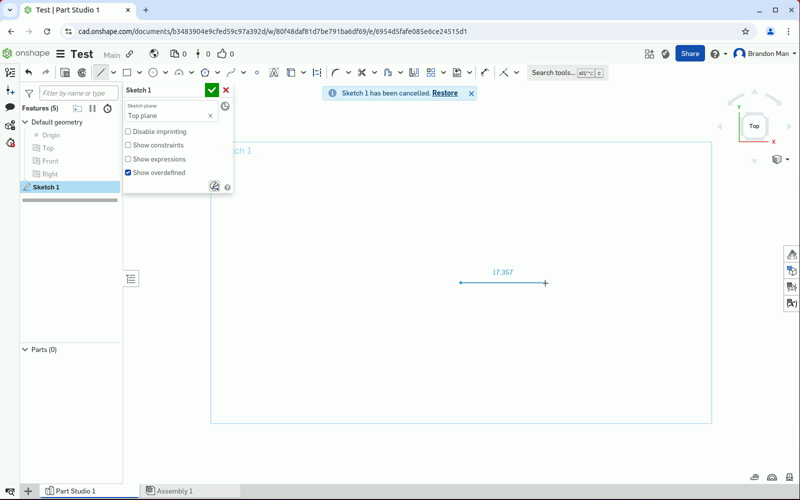
key_up(shift)
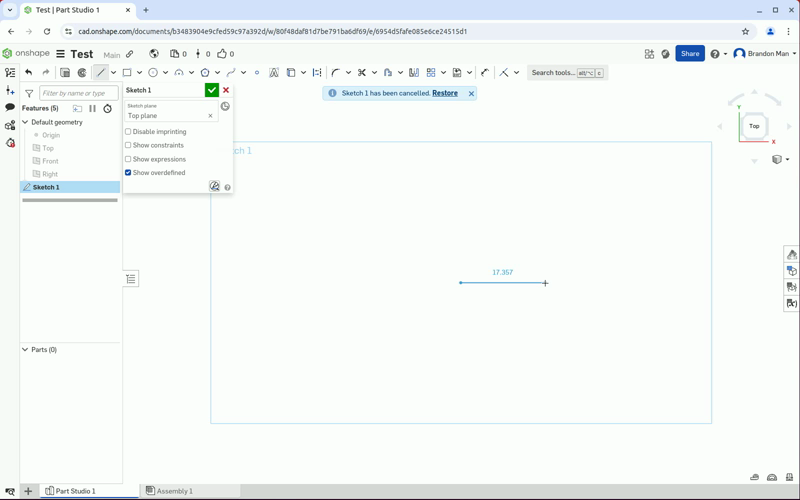
key_down(shift)
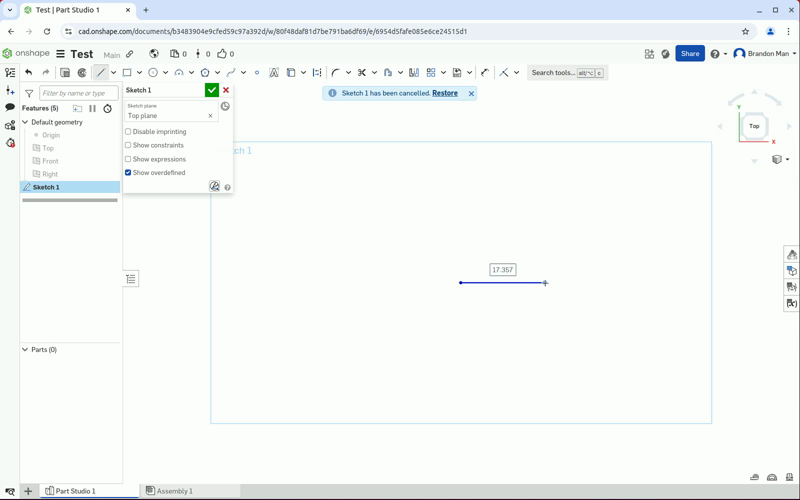
mouse_move(575, 282)
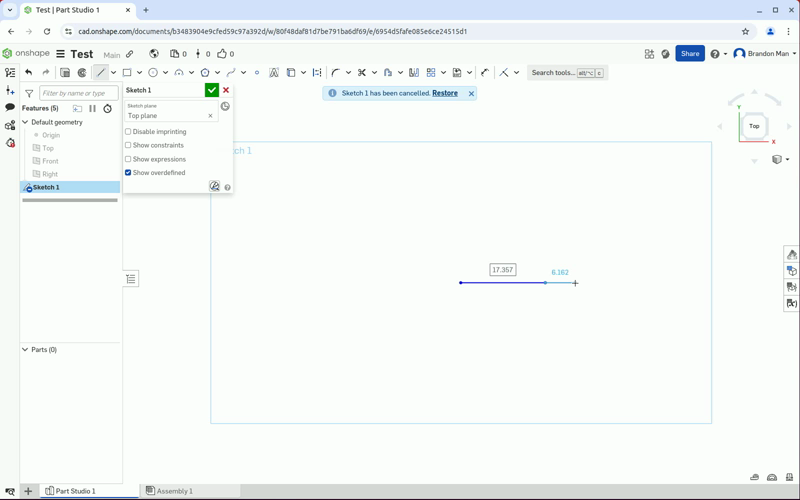
mouse_move(545, 232)
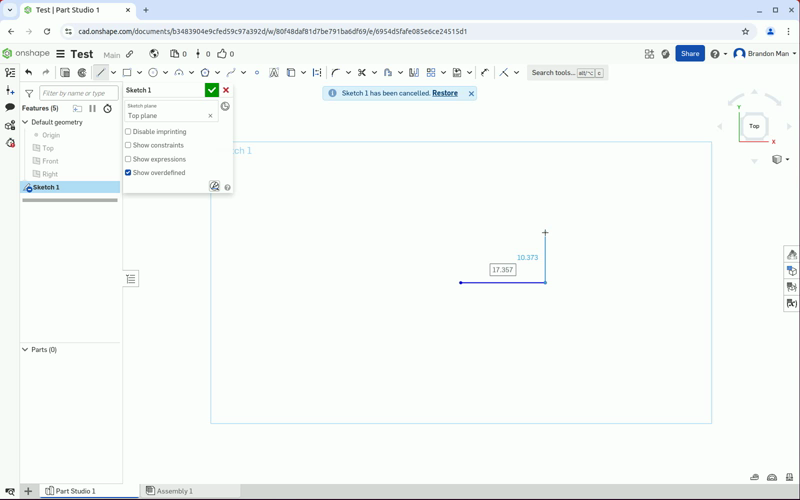
click(545, 232)
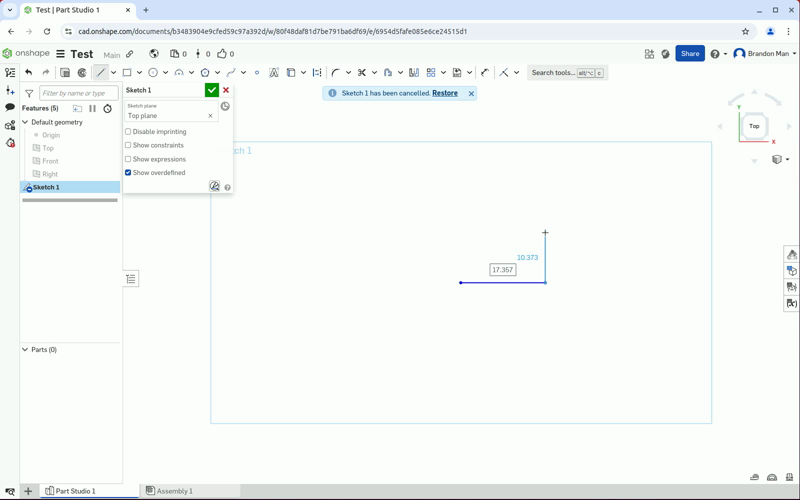
key_up(shift)
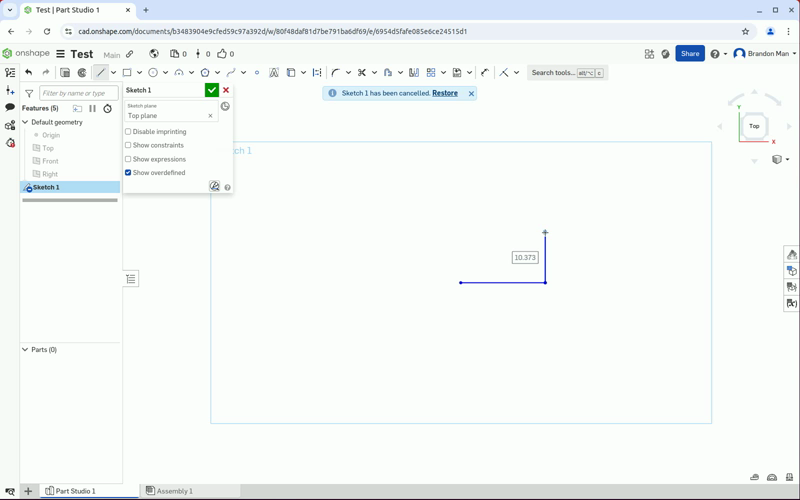
key_down(shift)
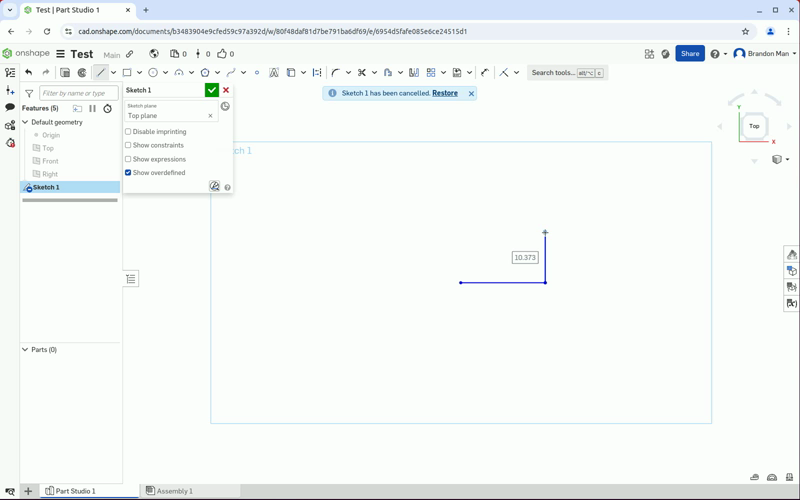
mouse_move(575, 232)
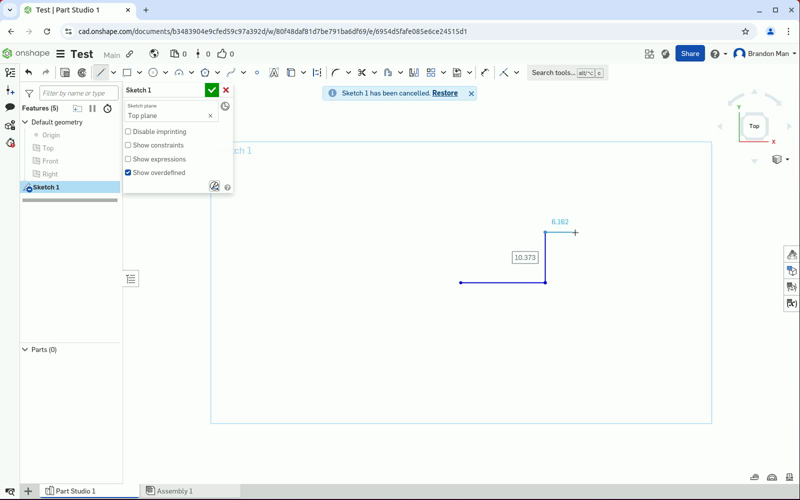
mouse_move(545, 217)
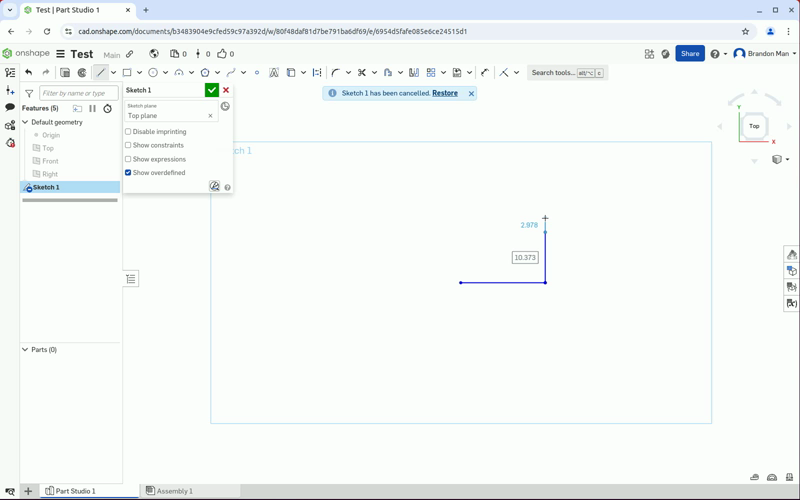
click(545, 217)
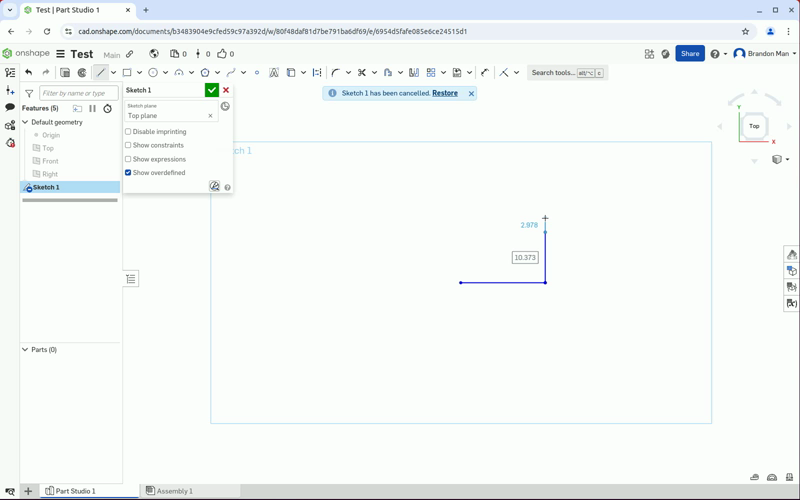
key_up(shift)
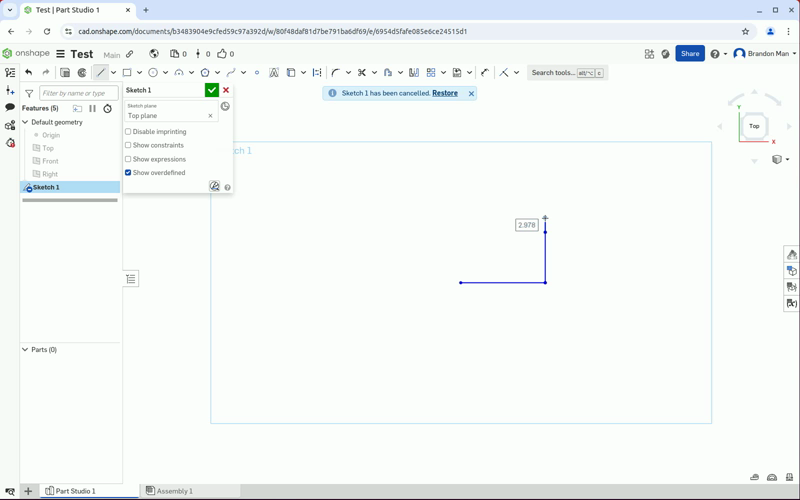
key_down(shift)
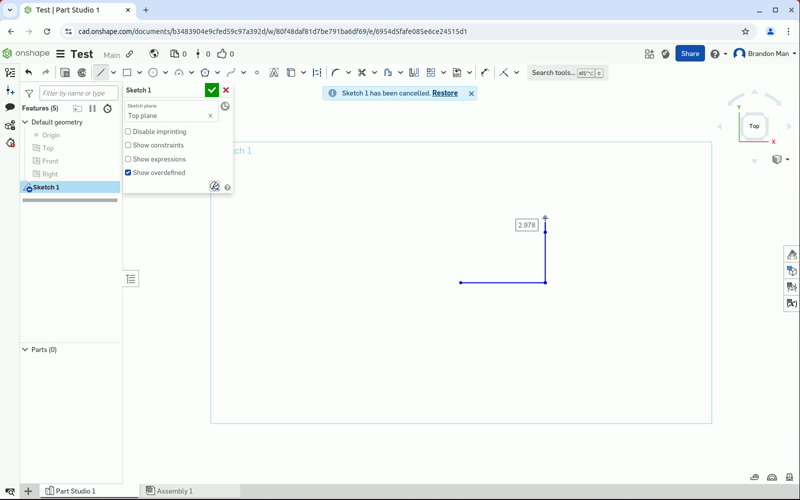
mouse_move(575, 217)
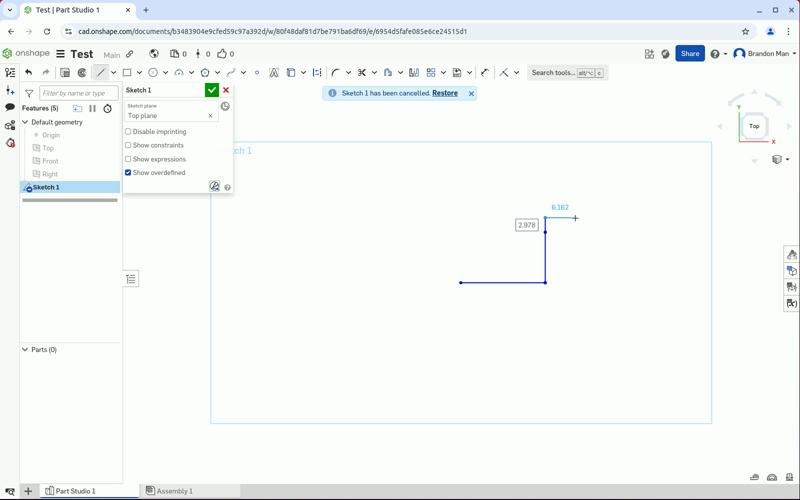
mouse_move(544, 217)
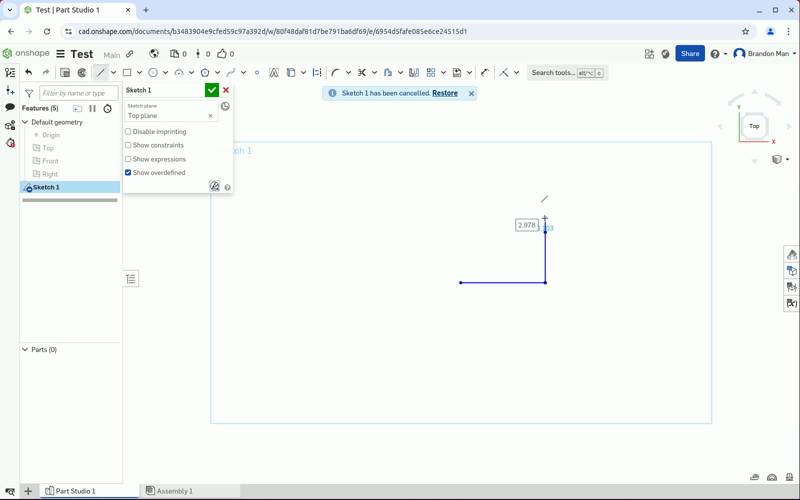
scroll(6)
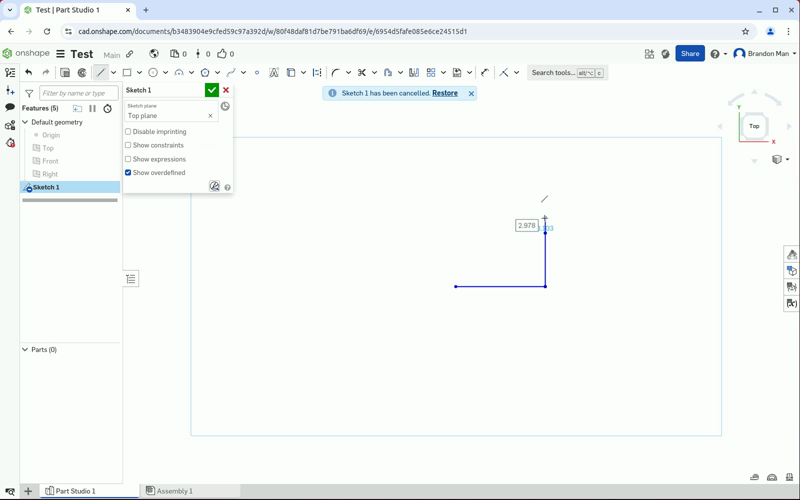
scroll(6)
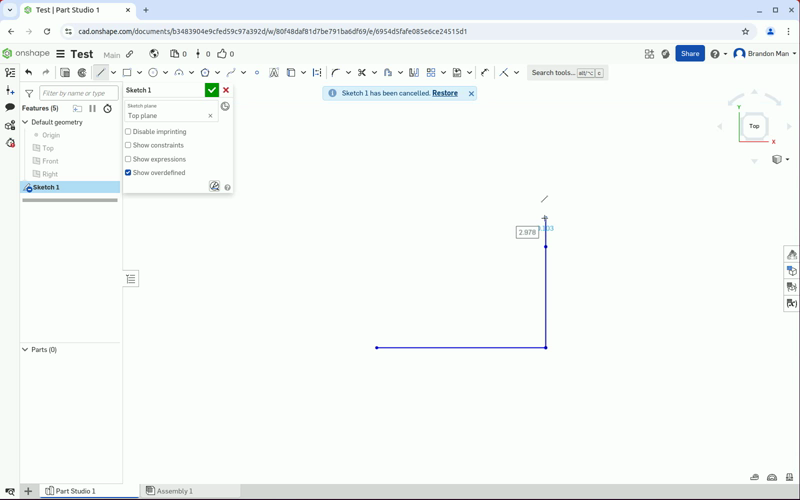
scroll(6)
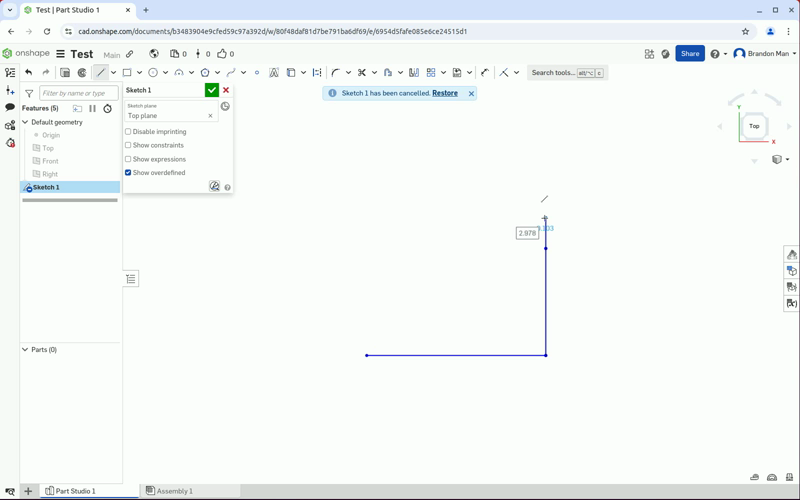
scroll(6)
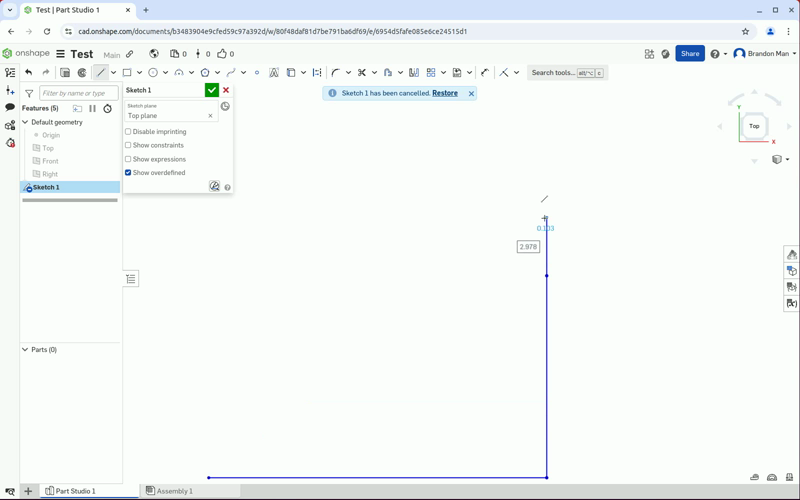
scroll(6)
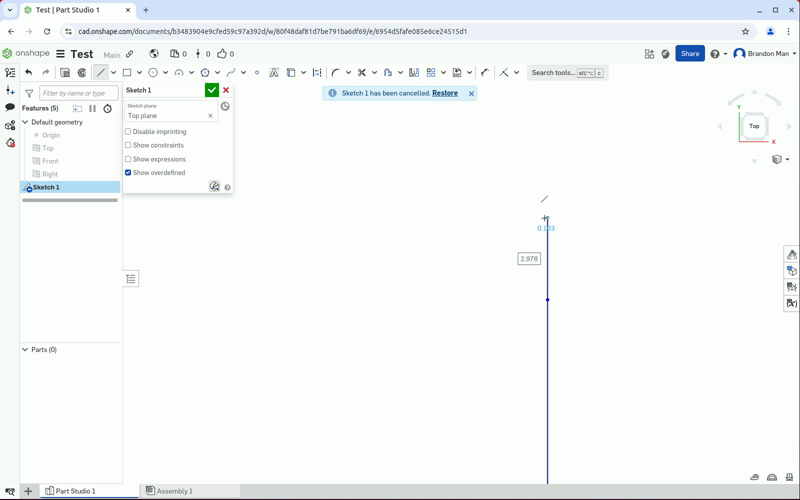
scroll(6)
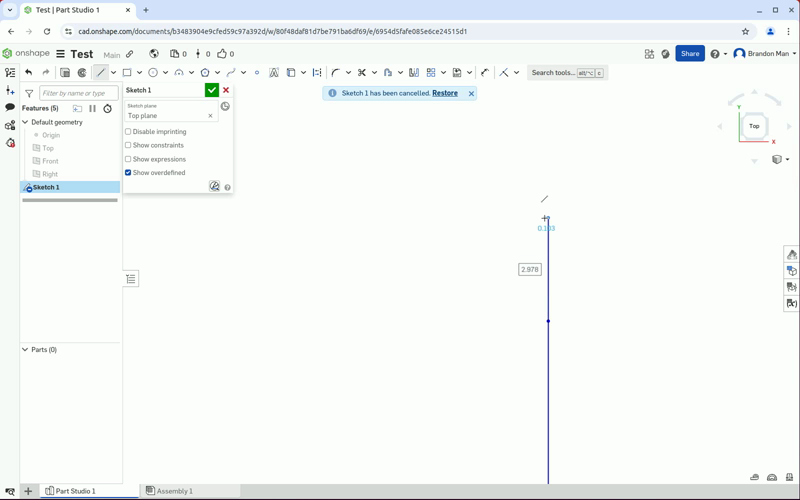
scroll(6)
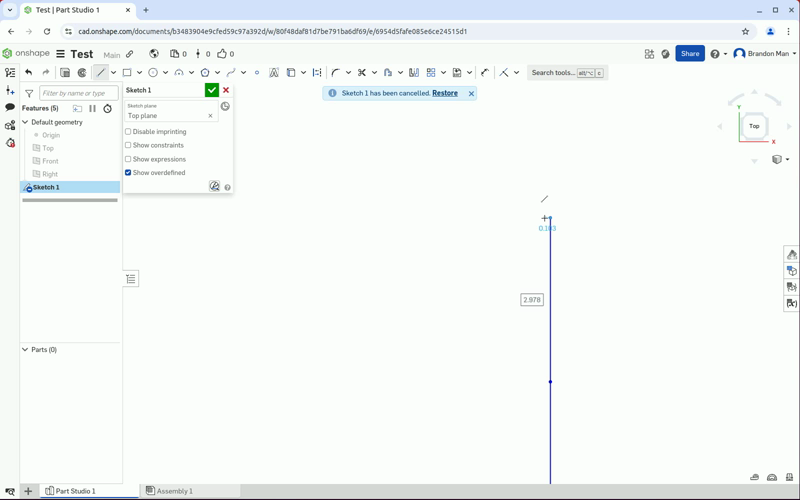
click(544, 217)
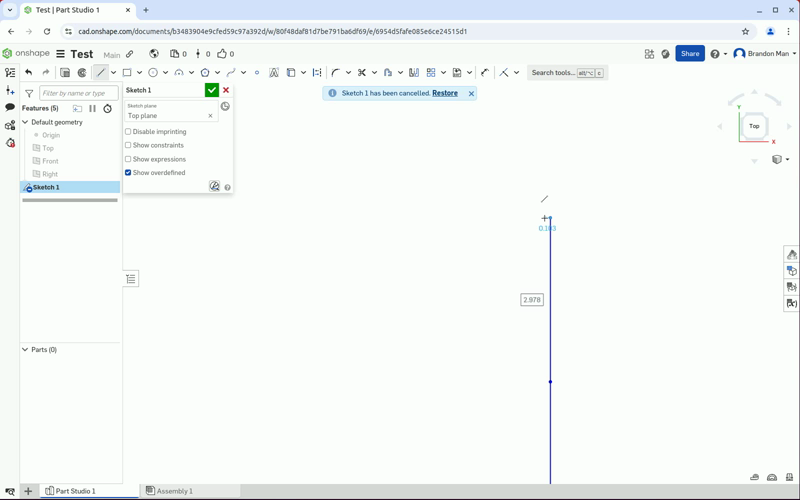
scroll(-6)
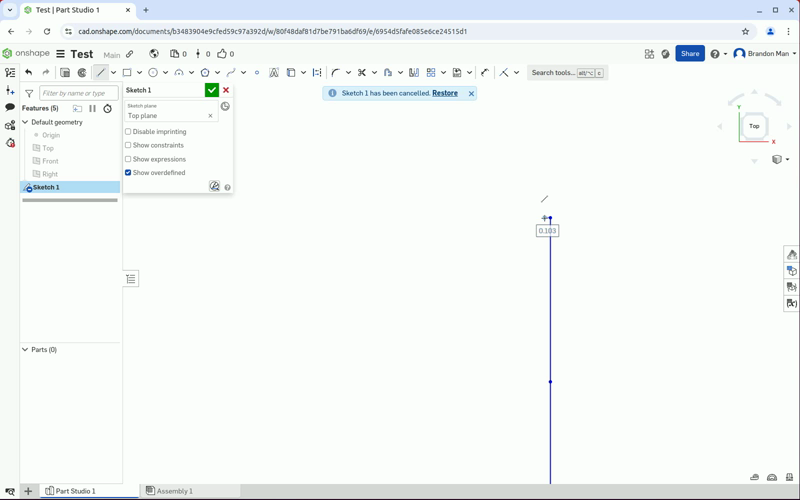
scroll(-6)
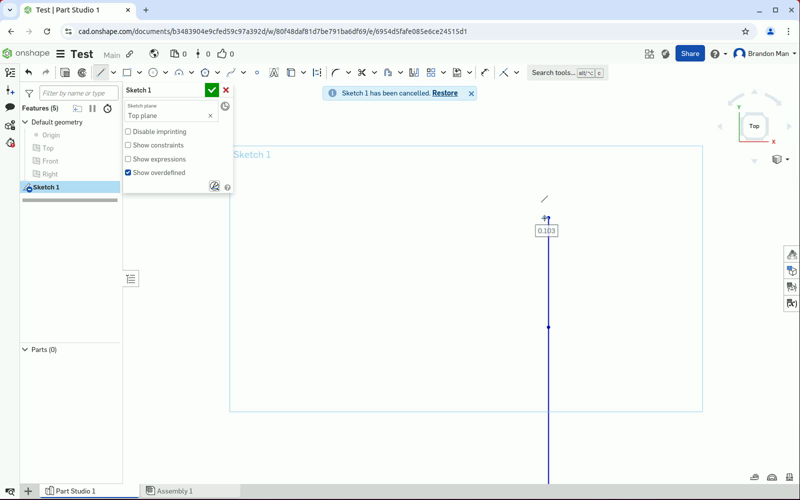
scroll(-6)
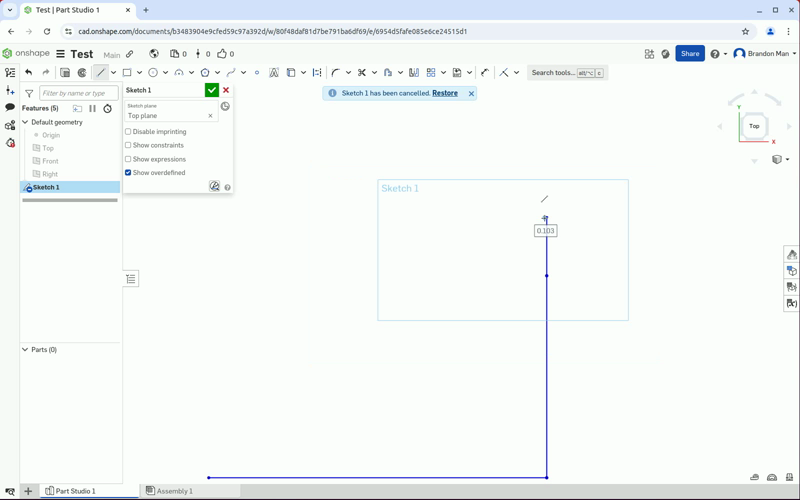
scroll(-6)
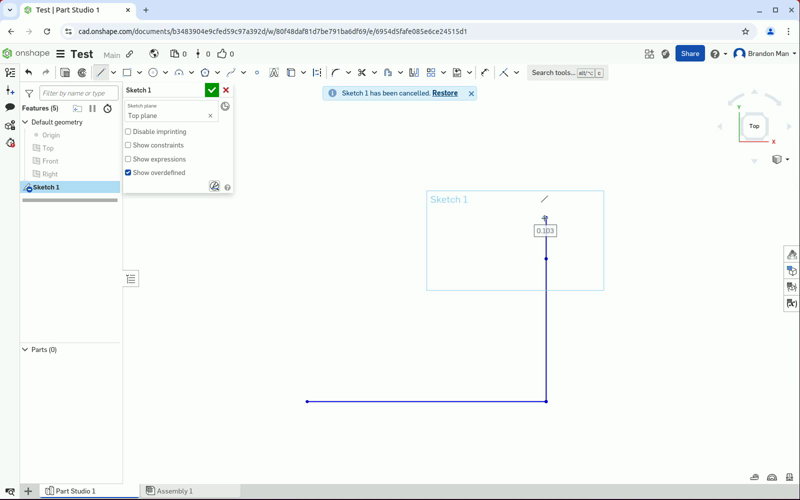
scroll(-6)
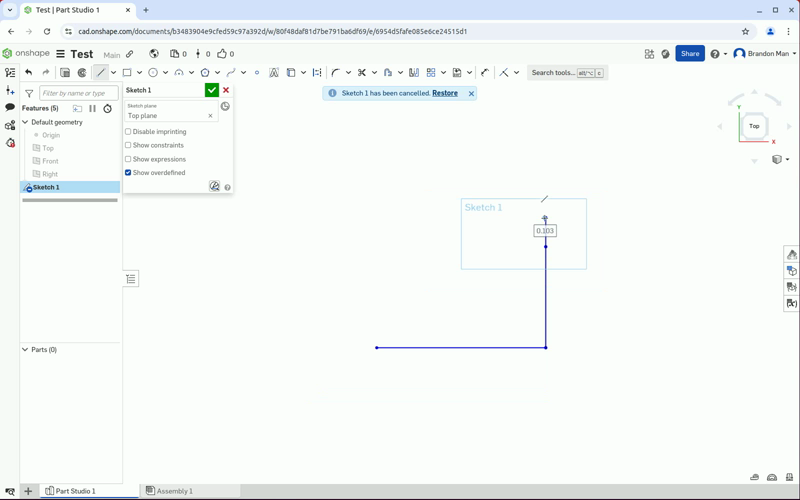
scroll(-6)
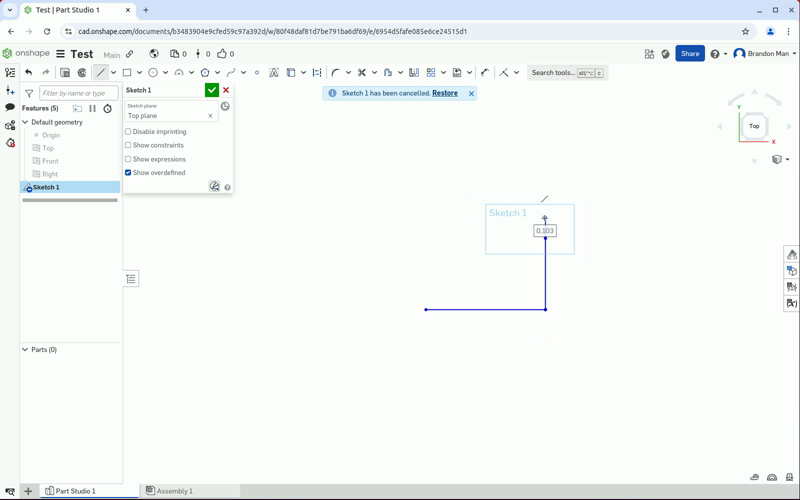
scroll(-6)
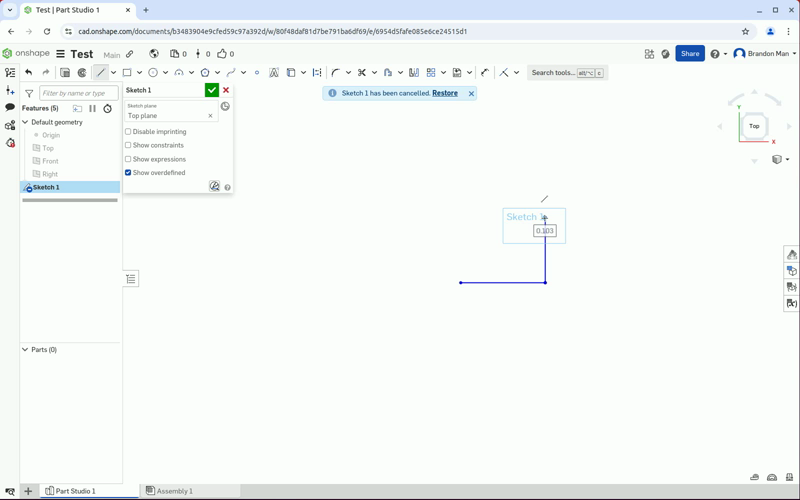
key_up(shift)
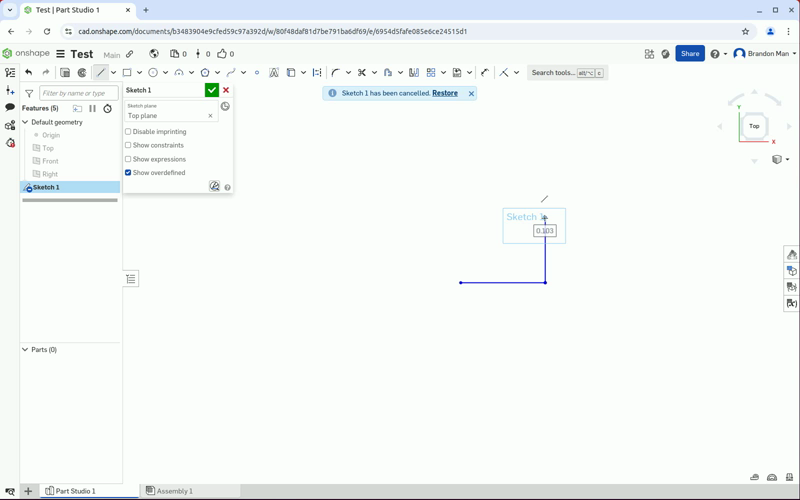
key_down(shift)
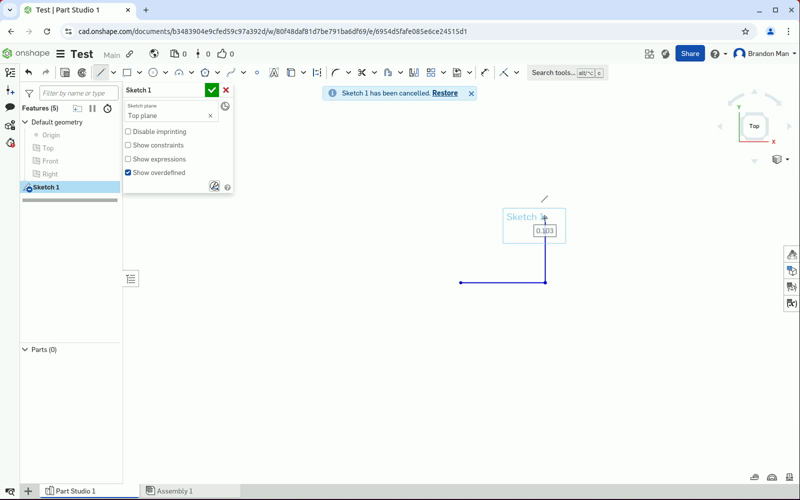
mouse_move(460, 217)
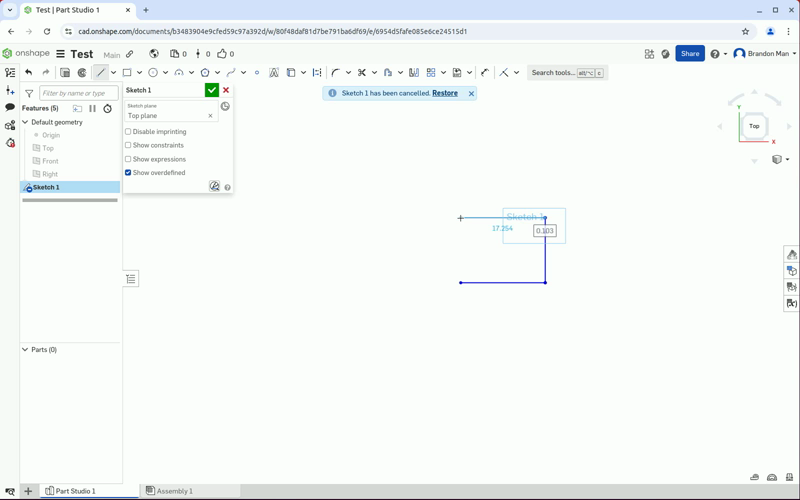
click(460, 217)
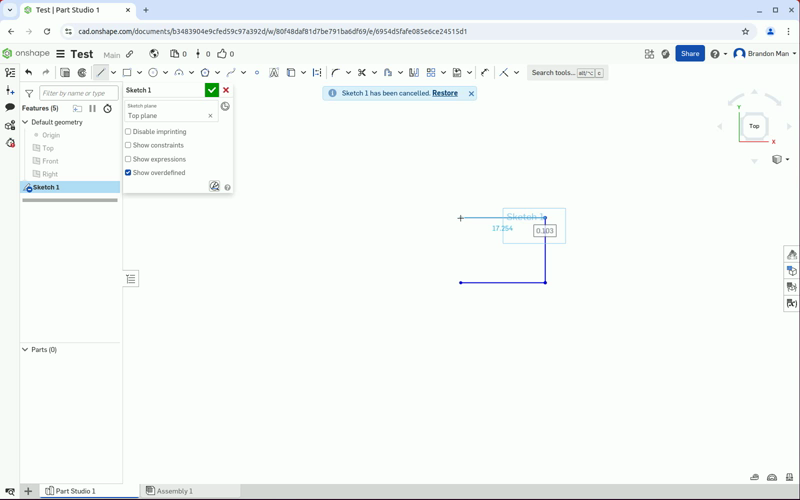
key_up(shift)
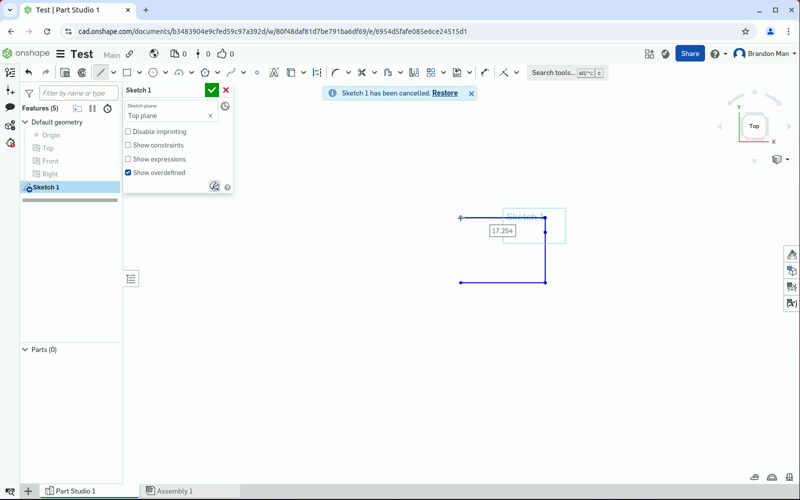
key_down(shift)
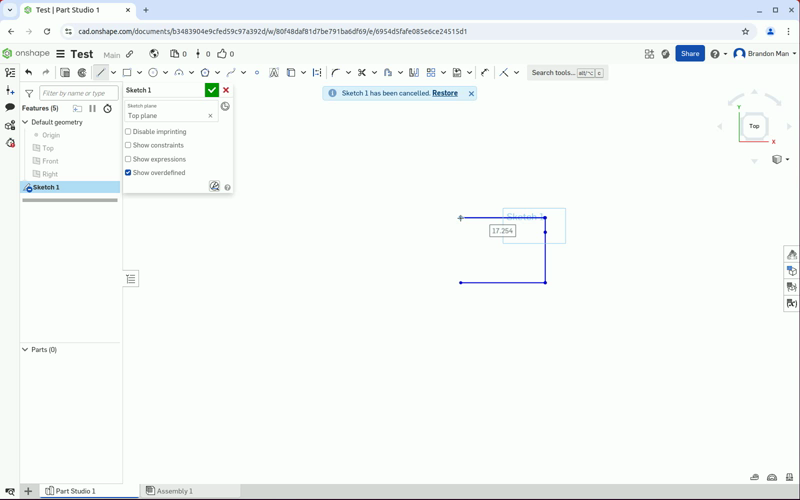
mouse_move(490, 217)
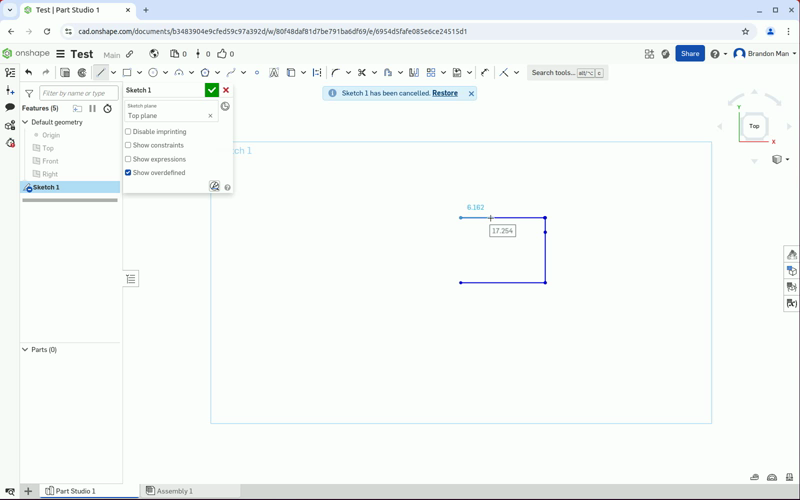
mouse_move(460, 232)
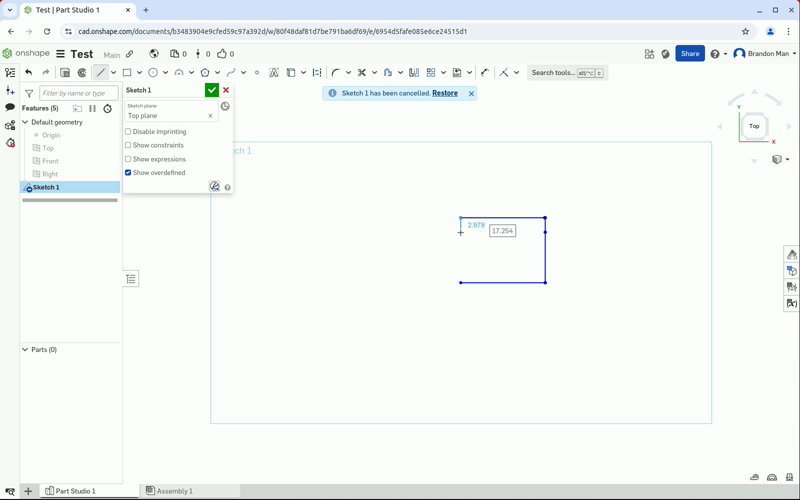
click(460, 232)
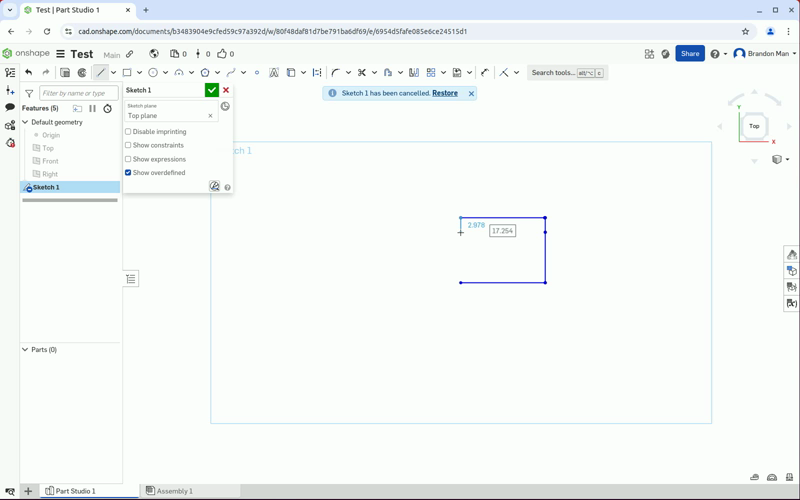
key_up(shift)
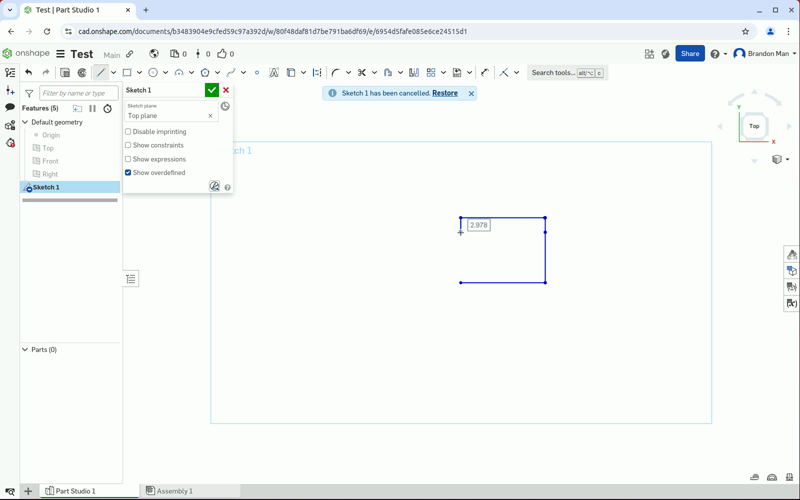
mouse_move(490, 232)
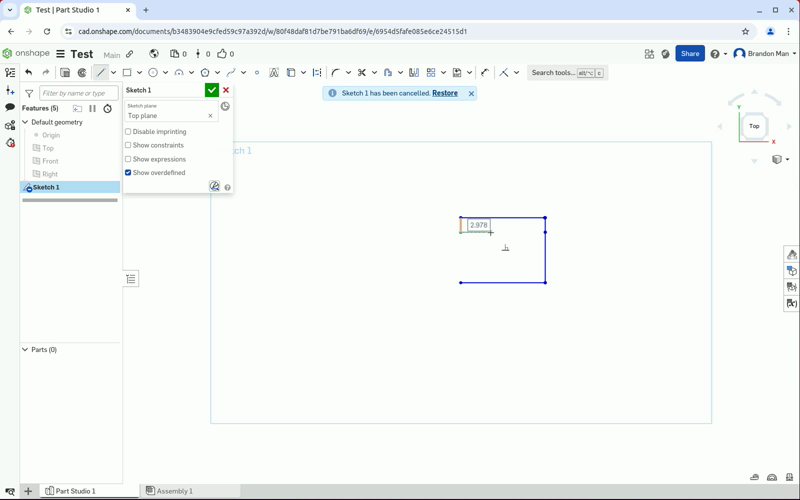
key_down(shift)
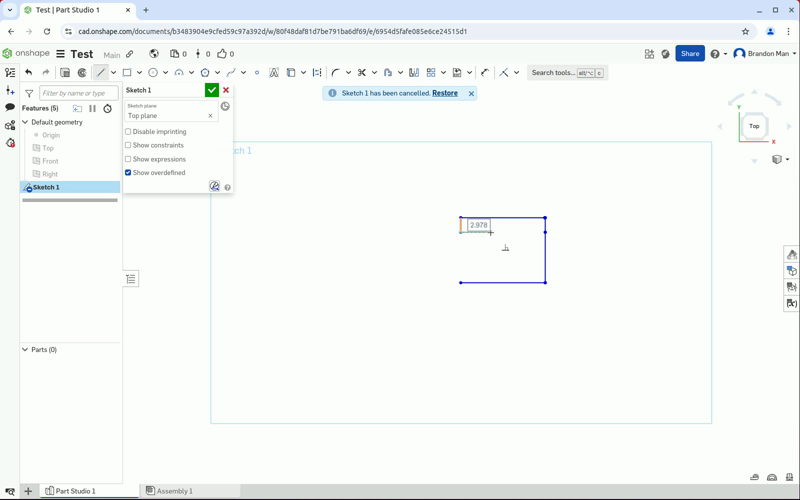
mouse_move(460, 282)
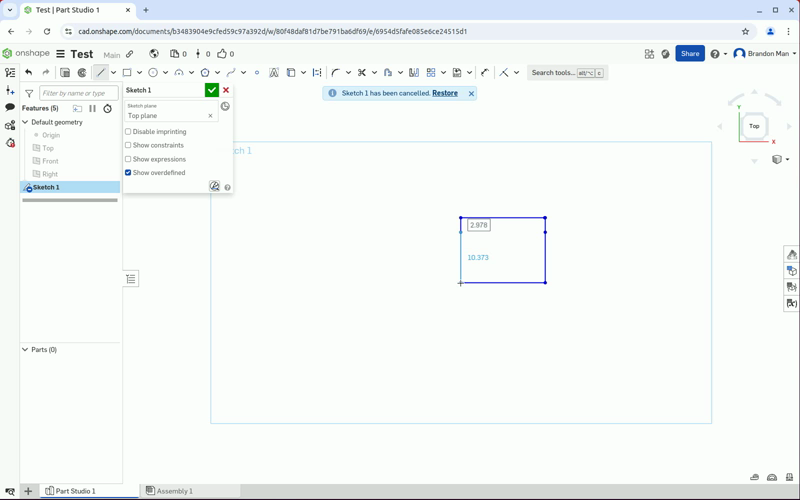
key_up(shift)
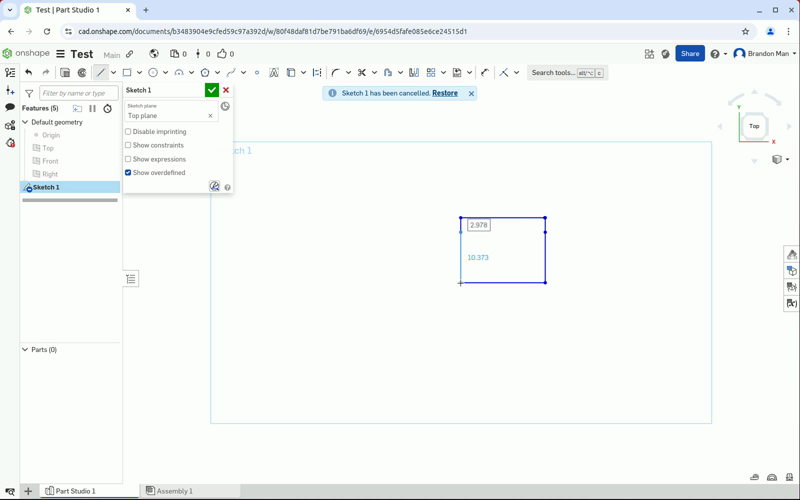
click(460, 282)
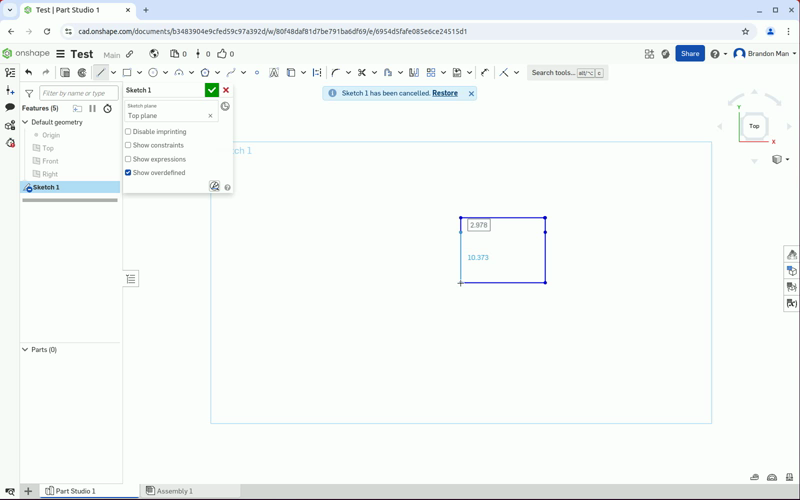
key(esc)
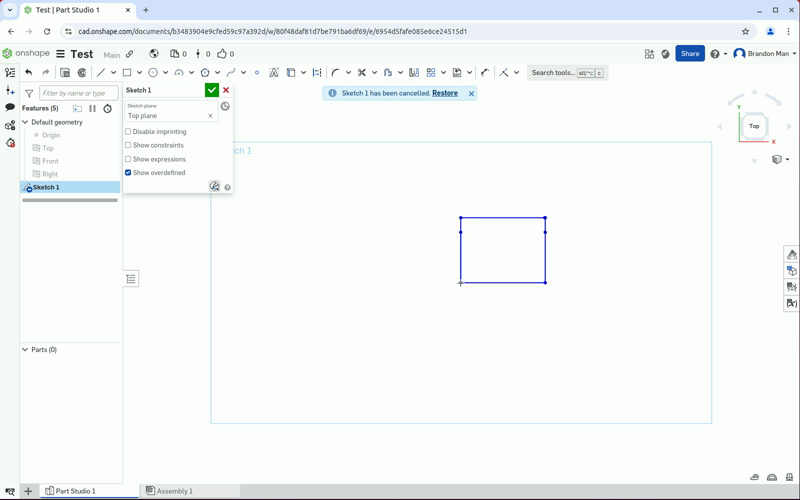
key(c)
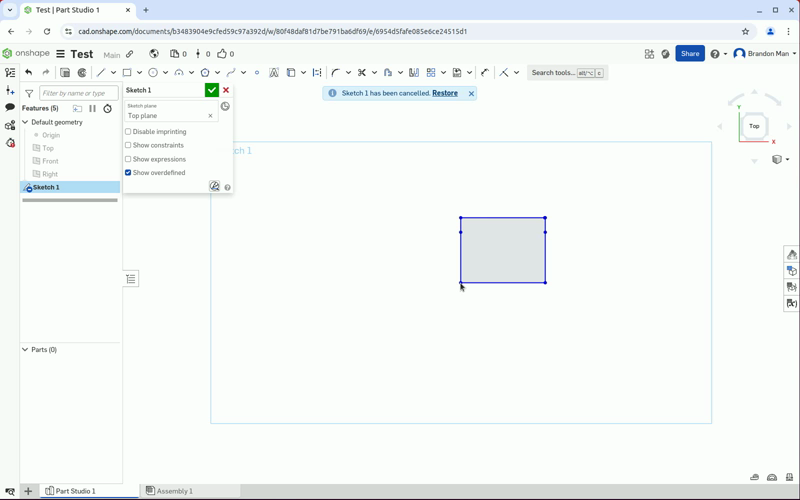
key_down(shift)
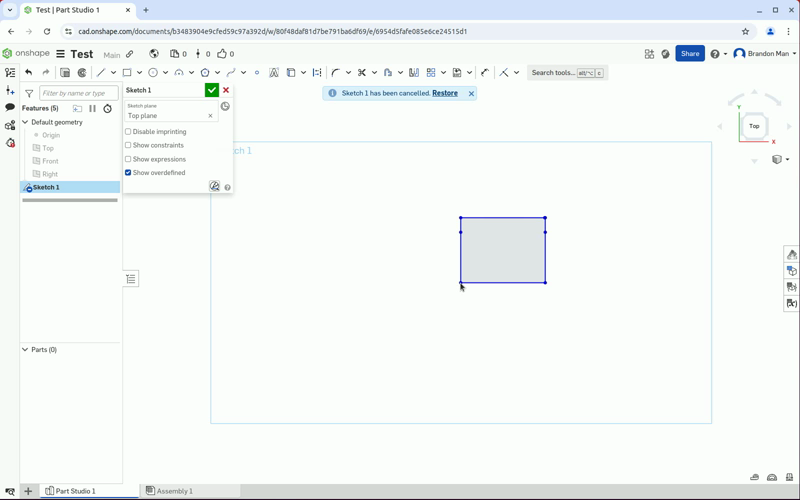
mouse_move(477, 249)
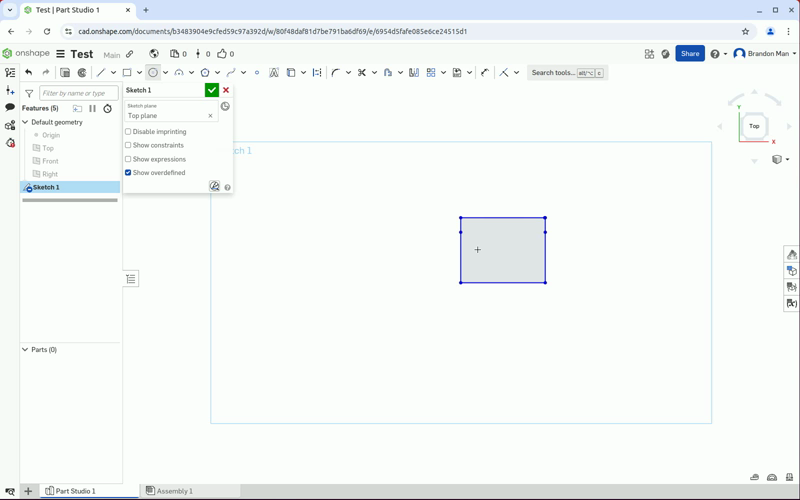
click(477, 249)
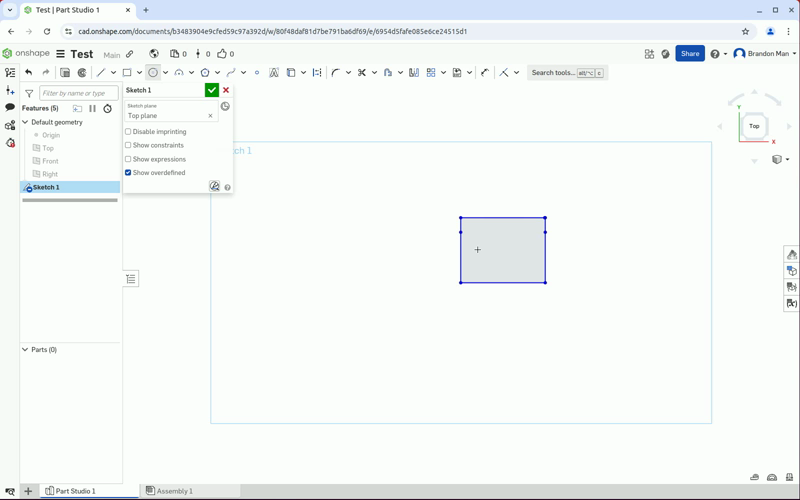
key_up(shift)
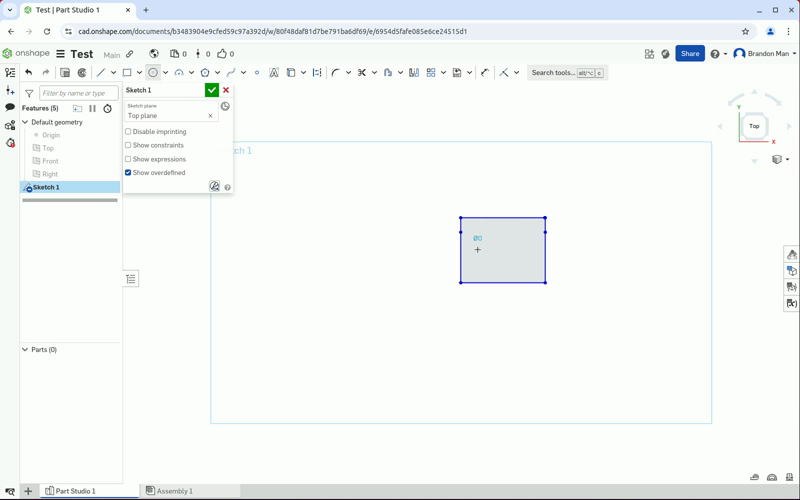
mouse_move(490, 249)
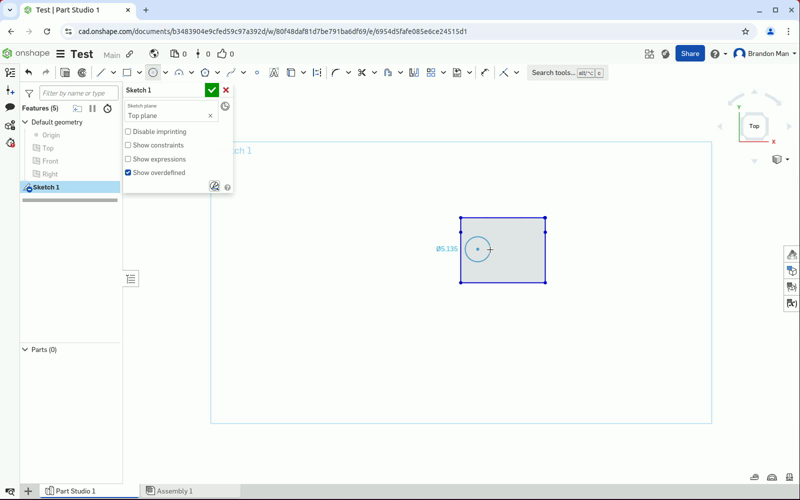
click(490, 249)
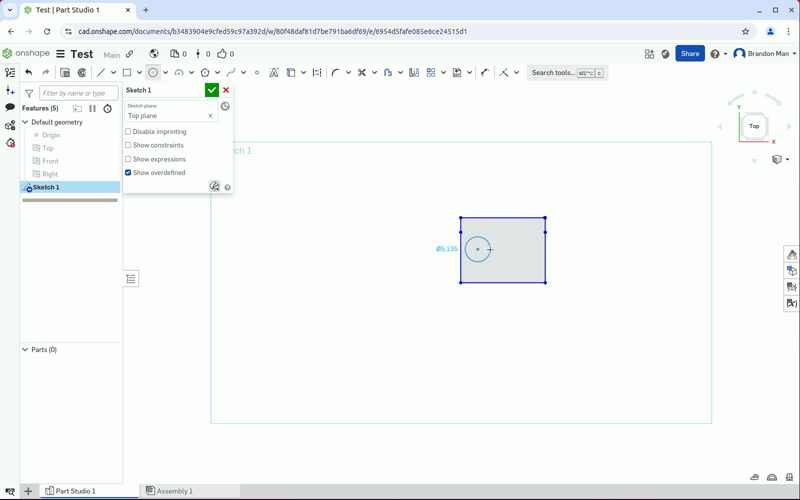
key(esc)
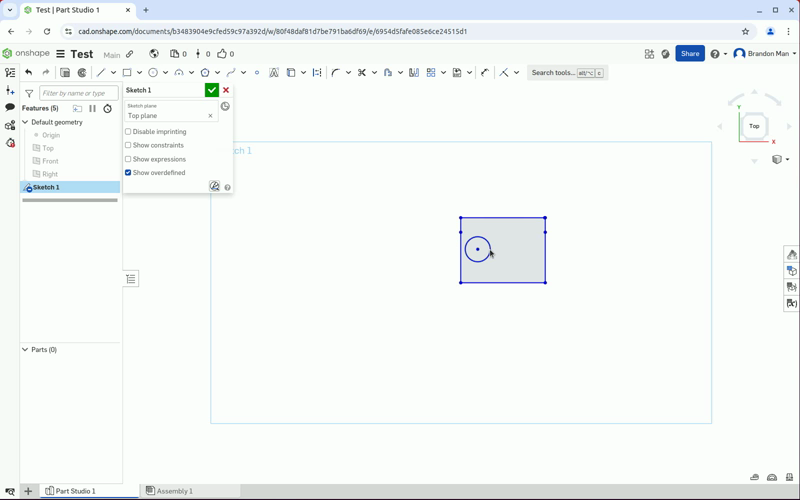
key(c)
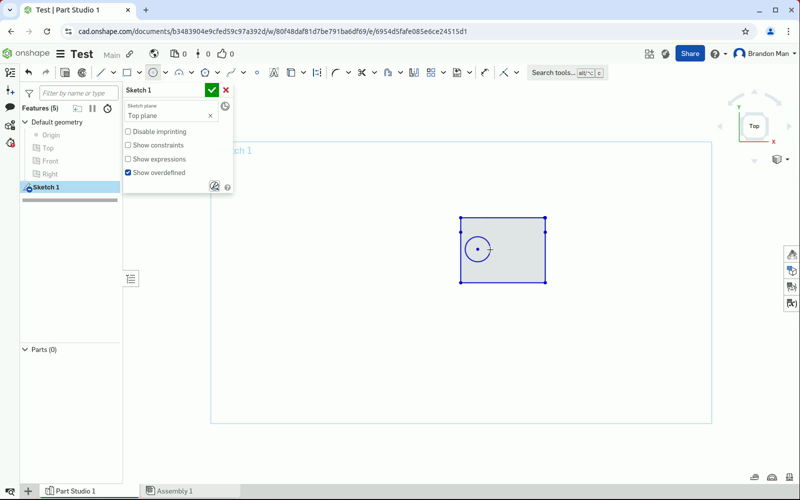
key_down(shift)
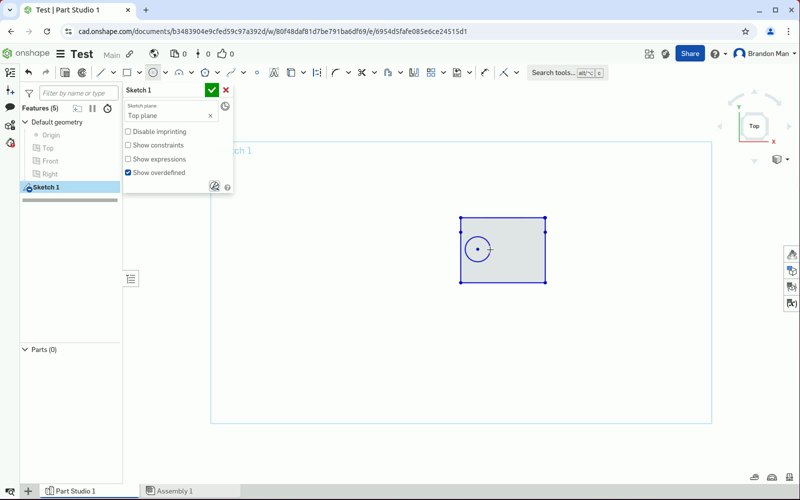
mouse_move(479, 273)
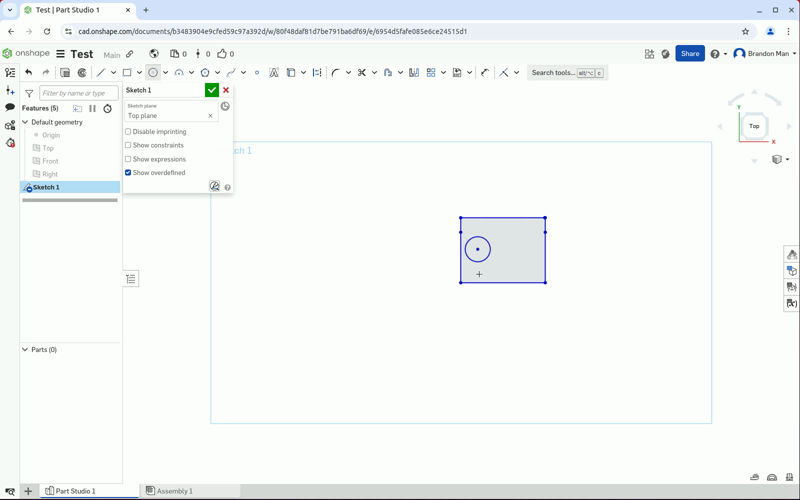
click(479, 273)
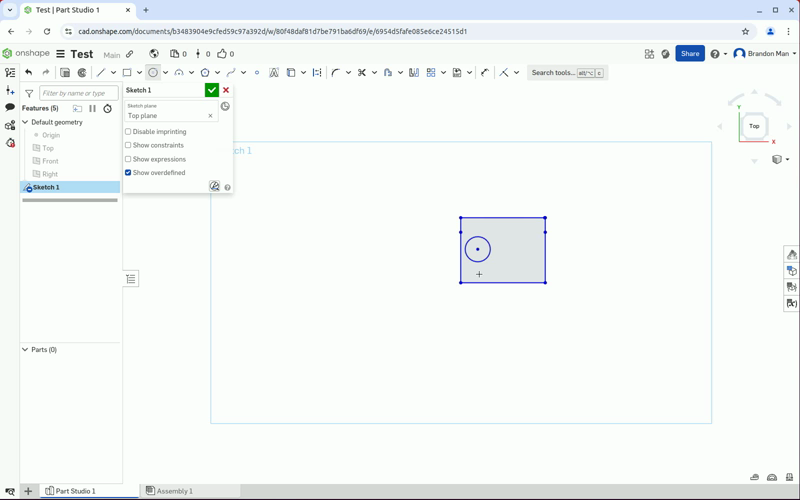
key_up(shift)
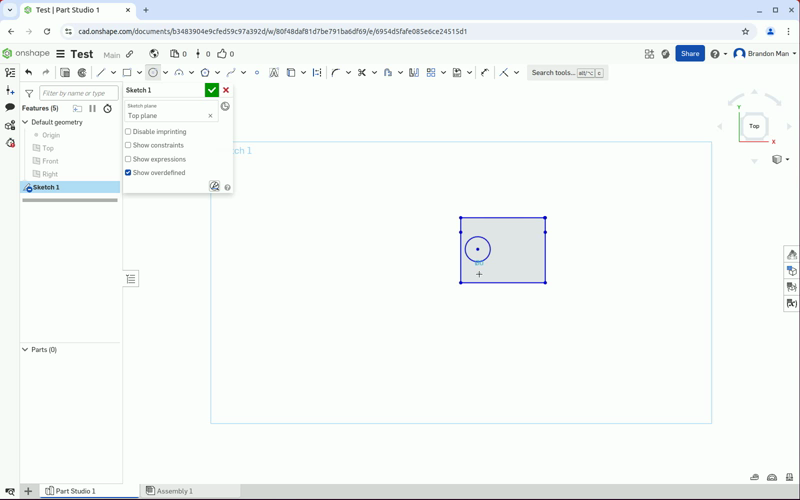
mouse_move(483, 273)
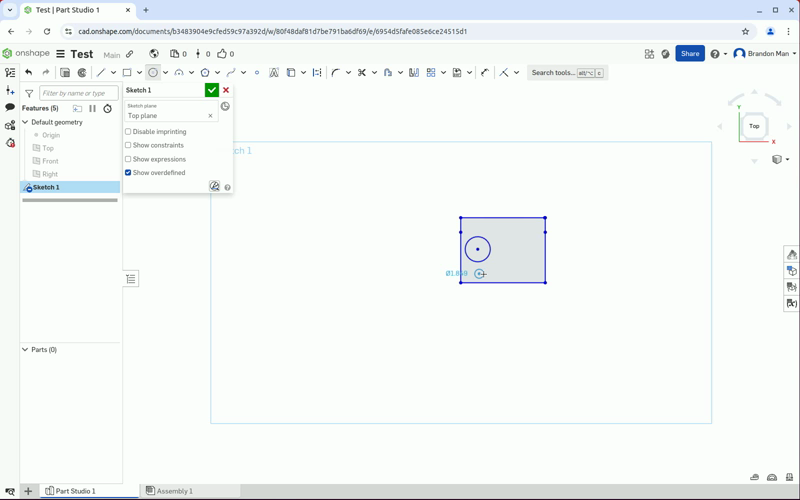
click(483, 273)
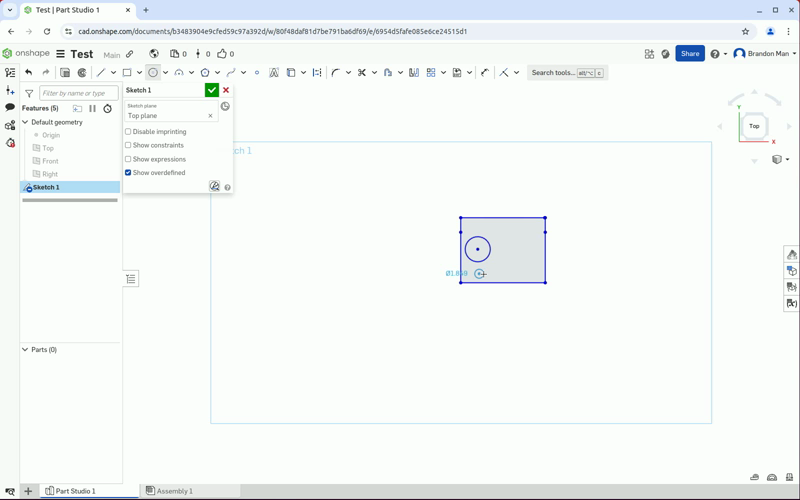
key(esc)
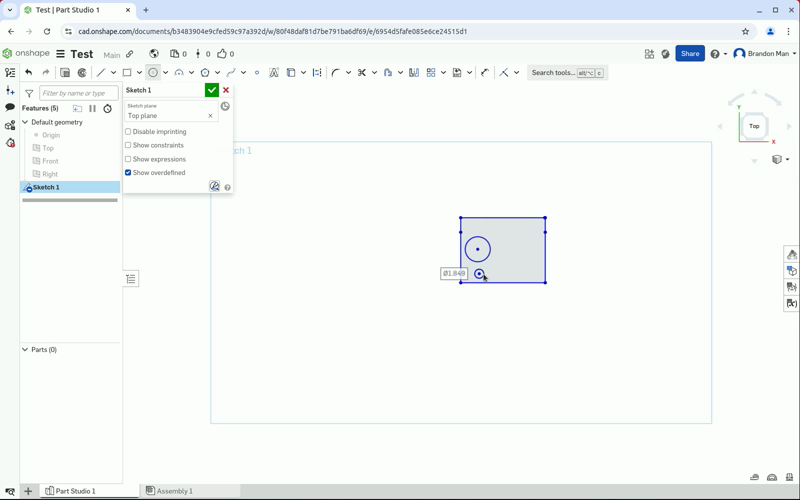
key(c)
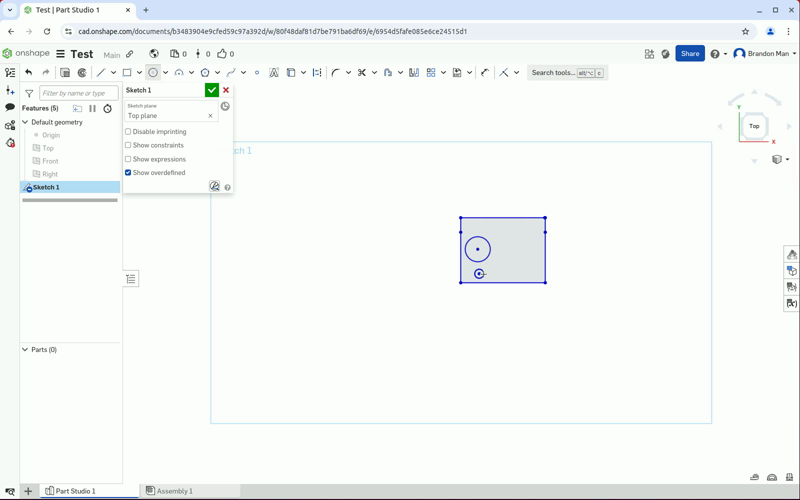
key_down(shift)
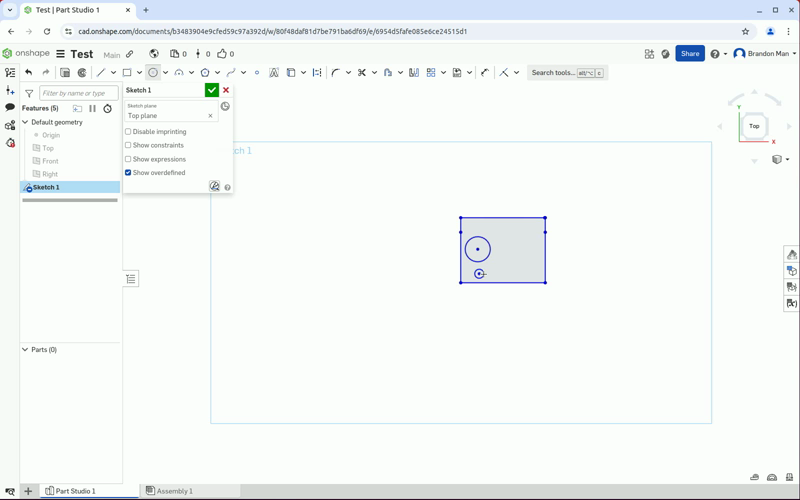
mouse_move(503, 240)
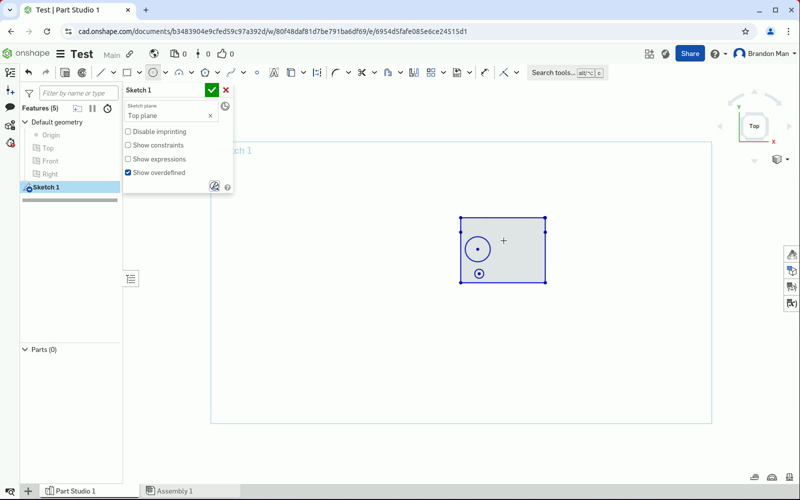
click(503, 240)
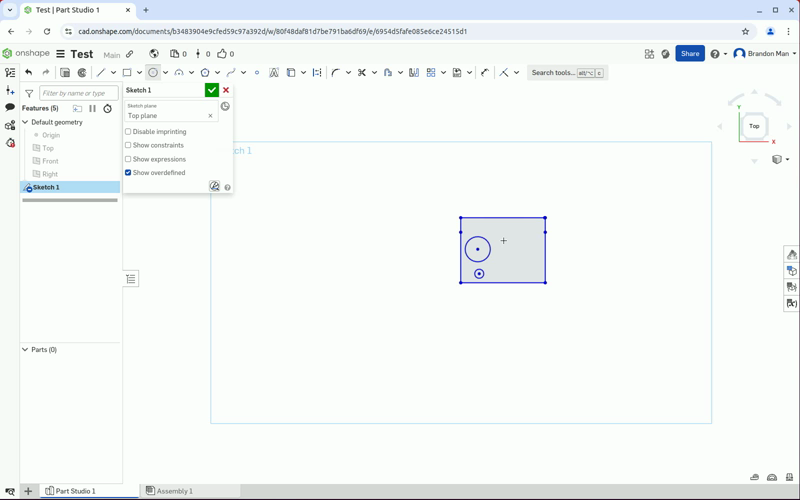
key_up(shift)
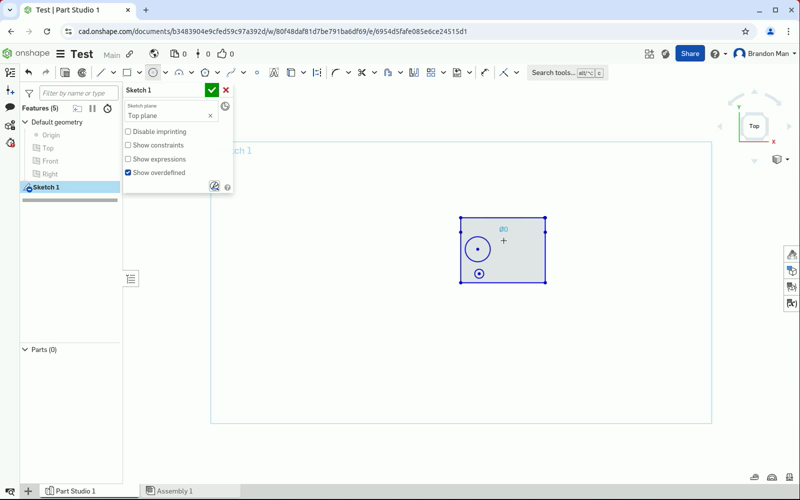
mouse_move(508, 240)
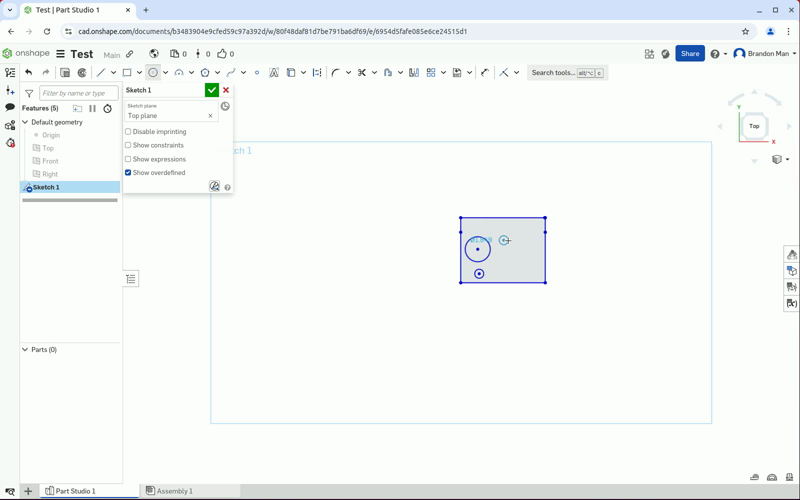
click(508, 240)
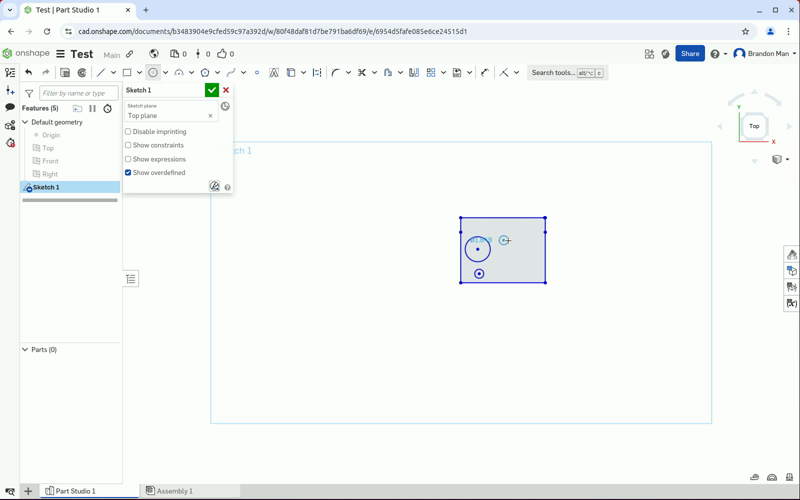
key(esc)
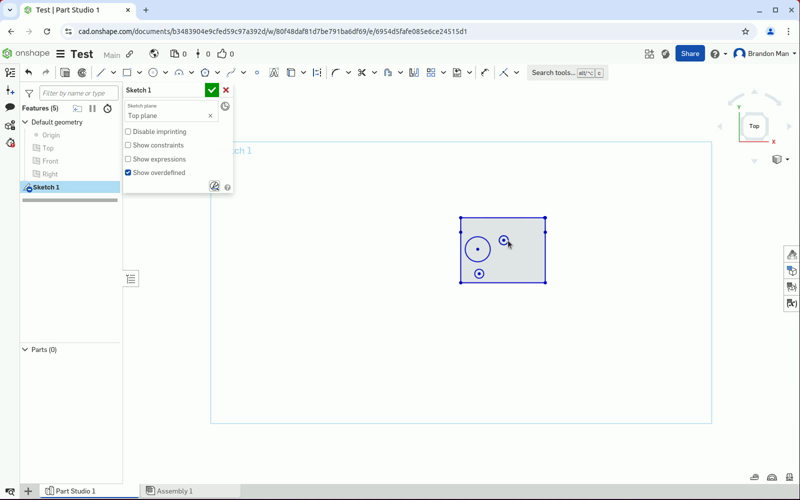
key(c)
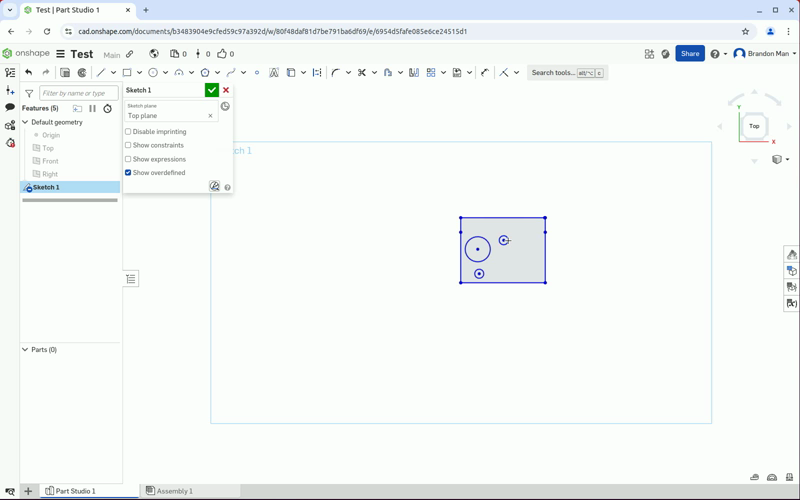
key_down(shift)
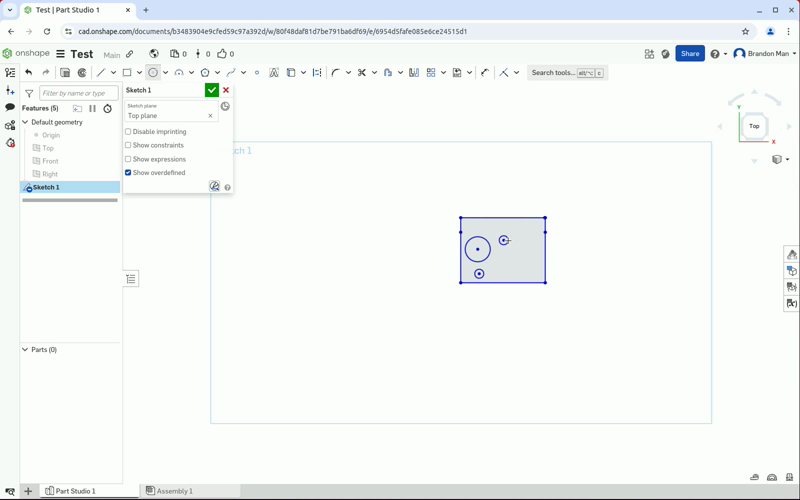
mouse_move(528, 249)
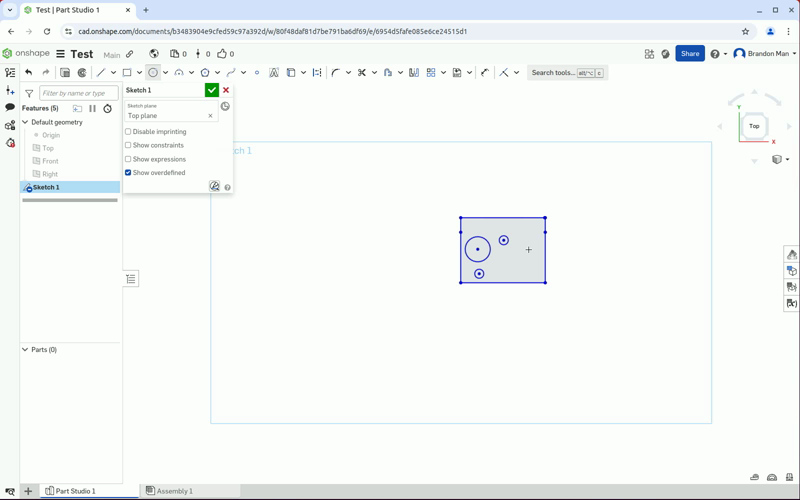
click(528, 249)
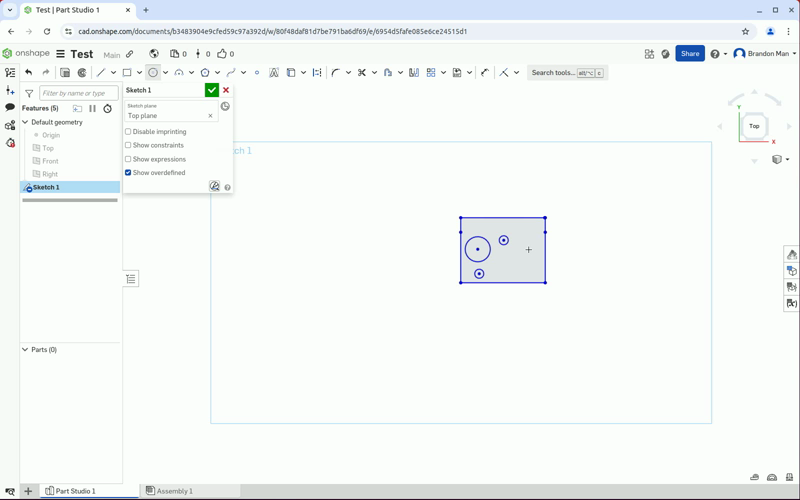
key_up(shift)
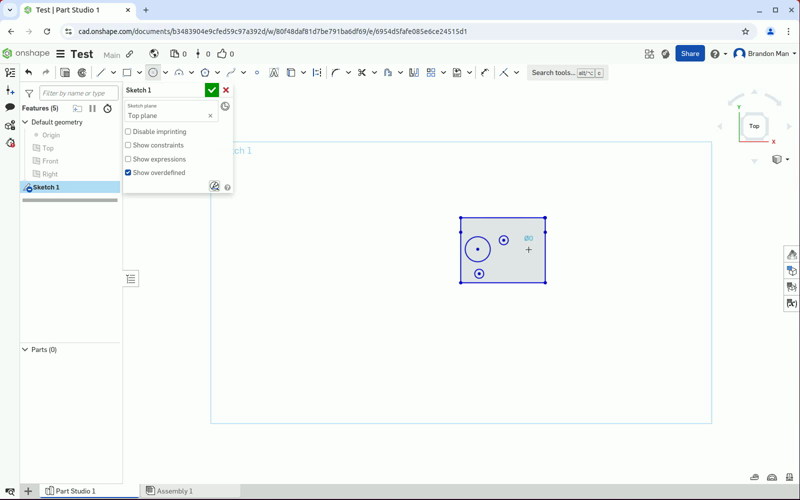
mouse_move(541, 249)
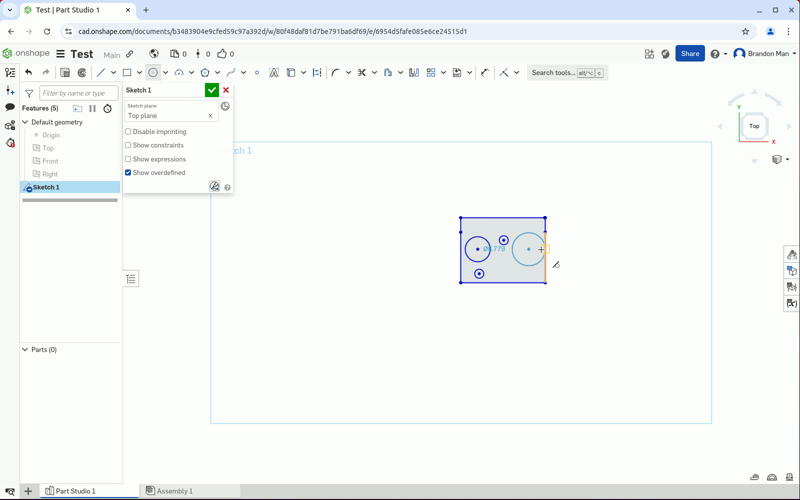
click(541, 249)
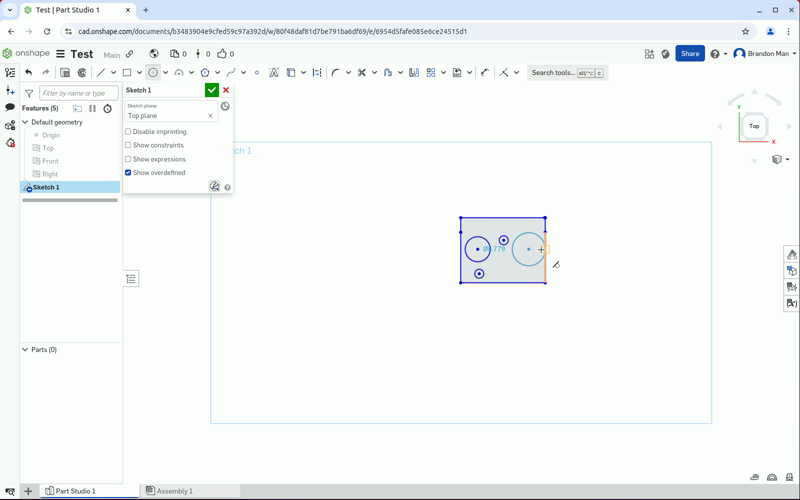
key(esc)
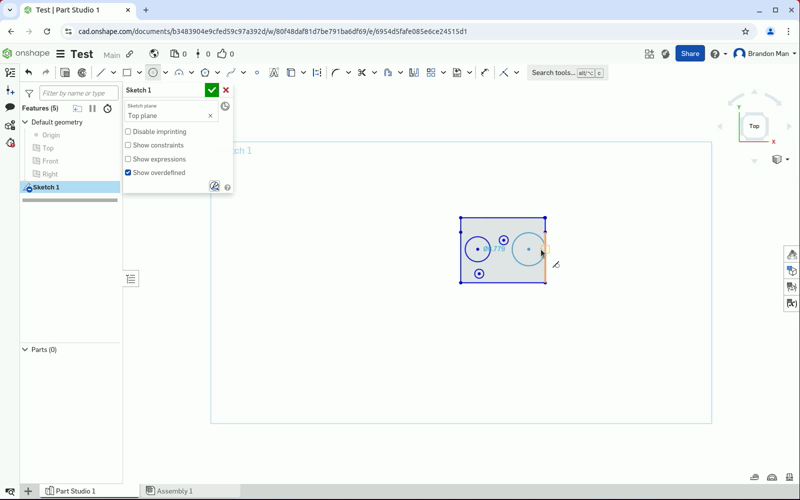
key(c)
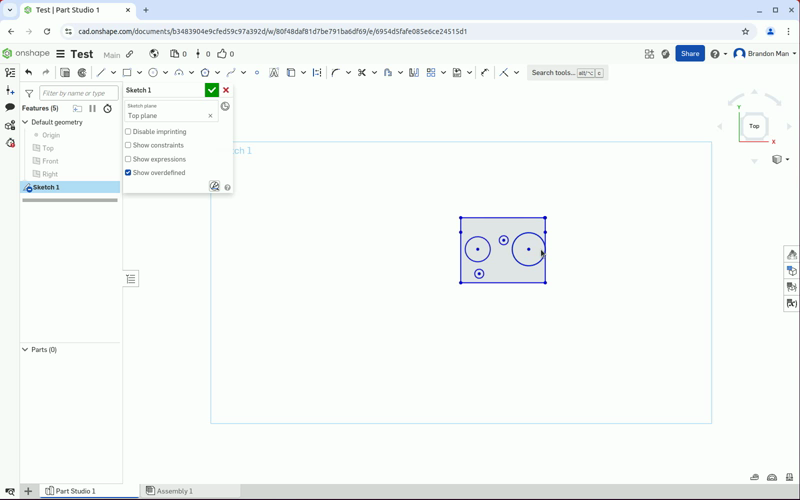
key_down(shift)
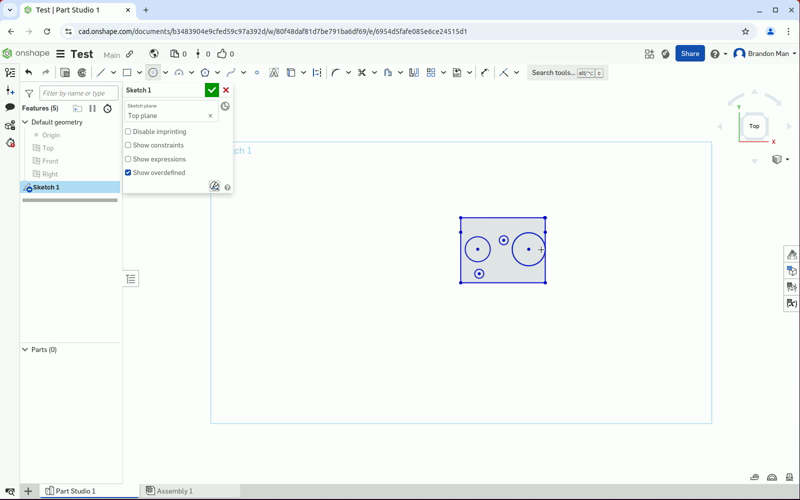
mouse_move(526, 273)
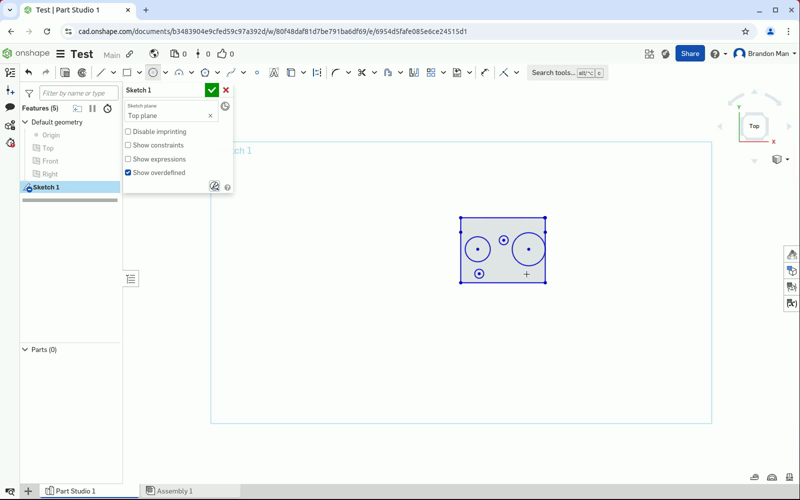
click(526, 273)
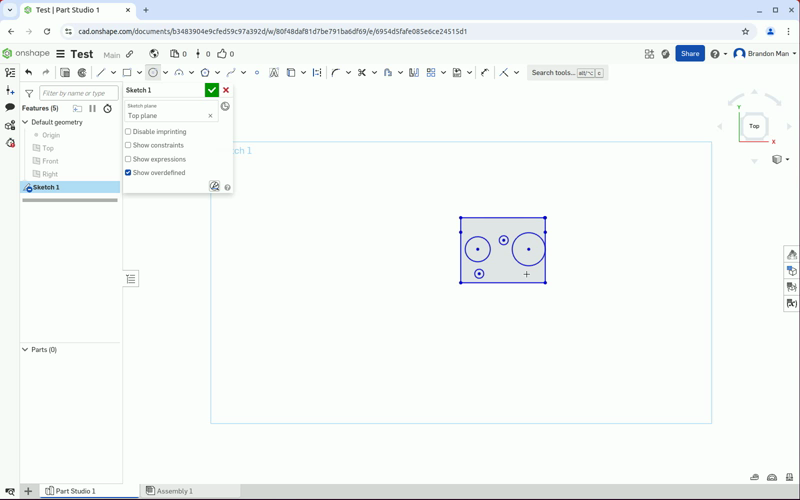
key_up(shift)
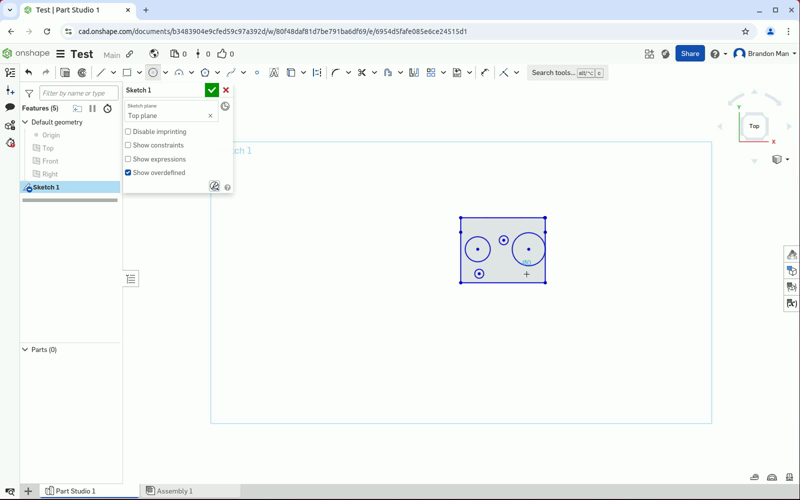
mouse_move(531, 273)
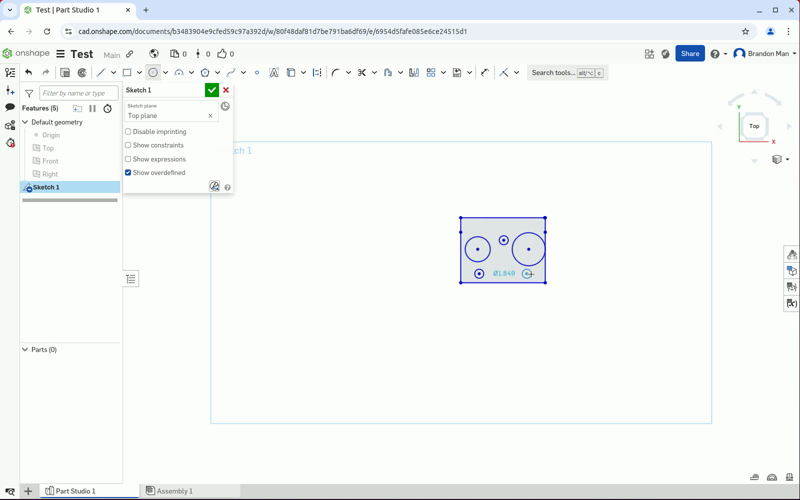
click(531, 273)
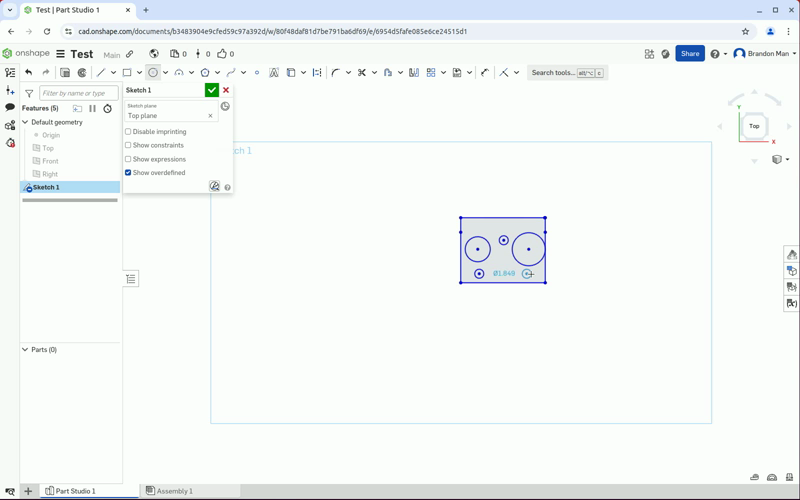
key(esc)
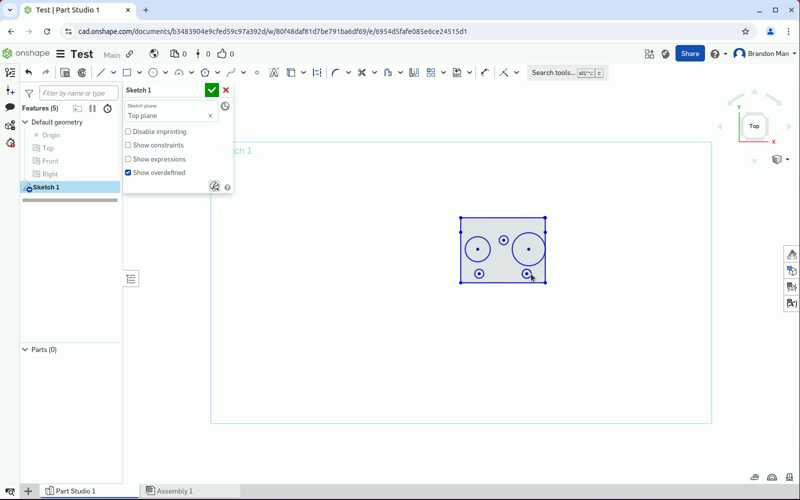
mouse_move(519, 276)
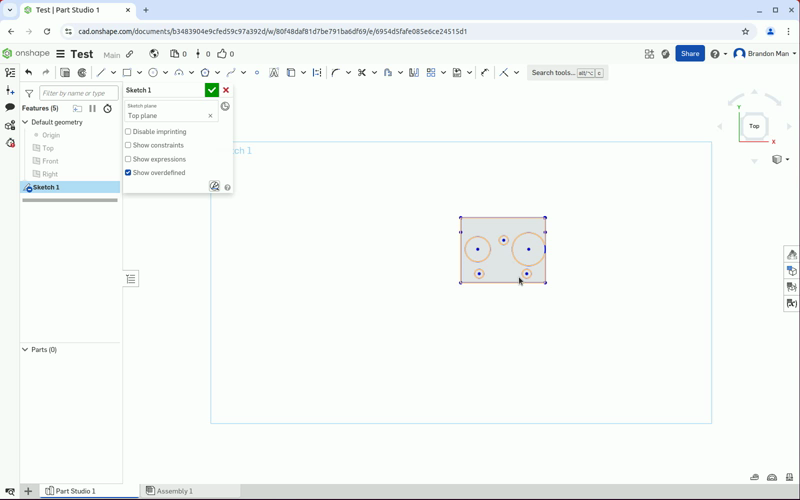
click(519, 276)
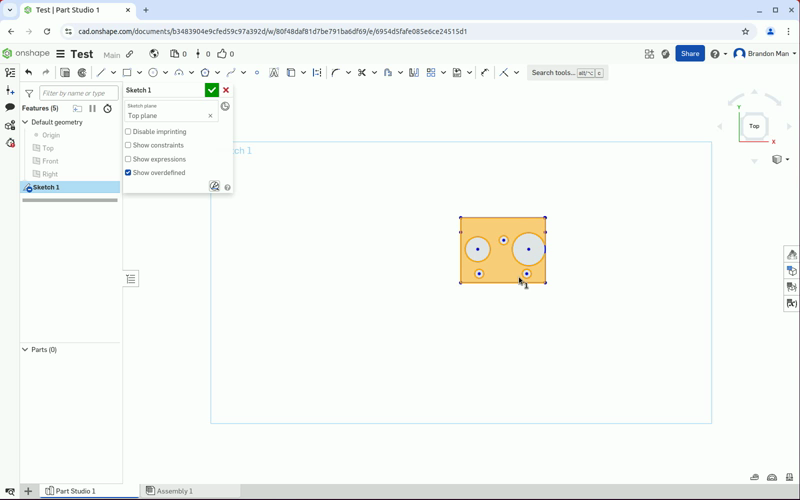
mouse_move(73, 352)
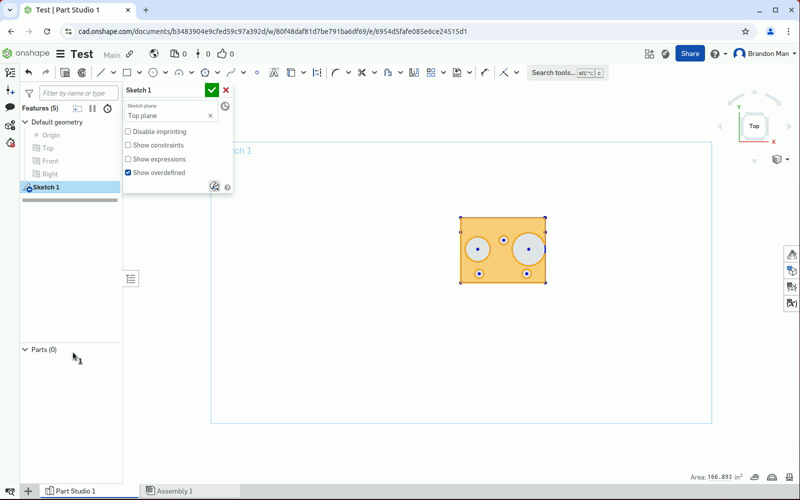
key(shift+y)
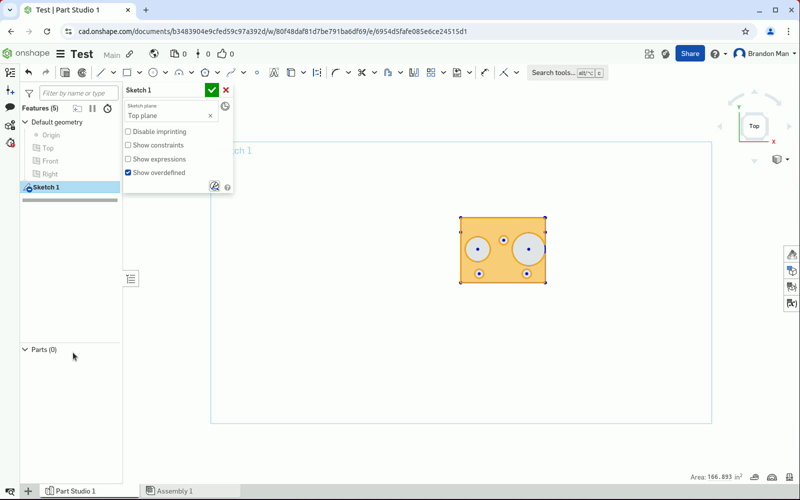
key(shift+e)
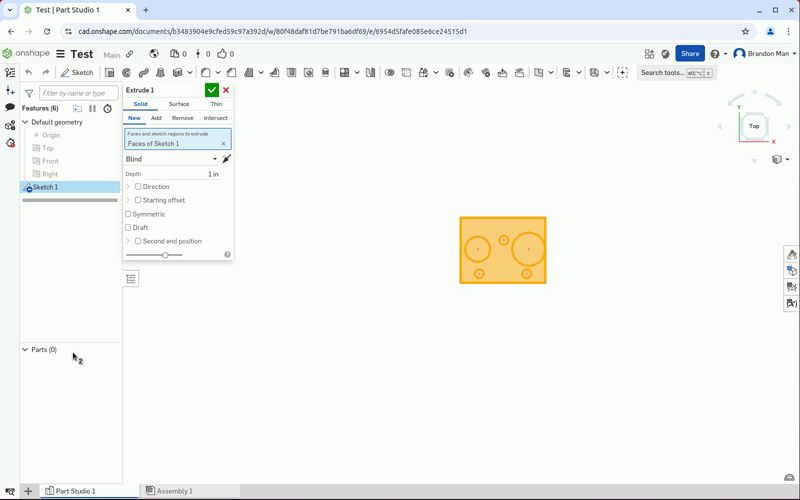
mouse_move(143, 106)
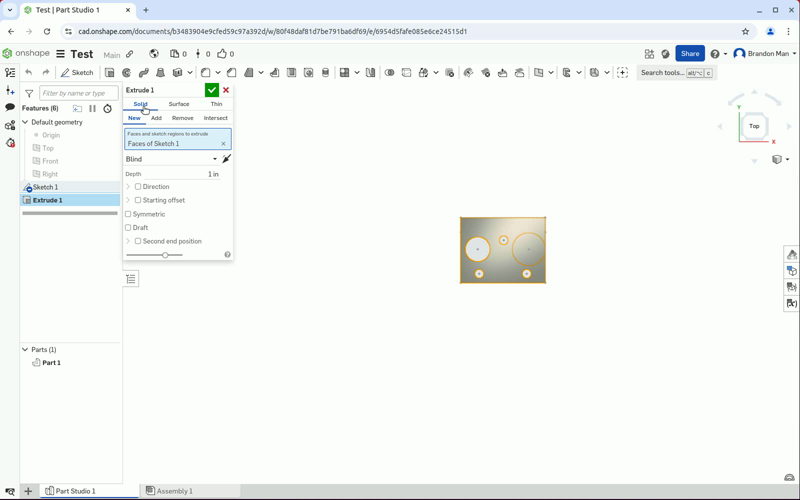
click(143, 106)
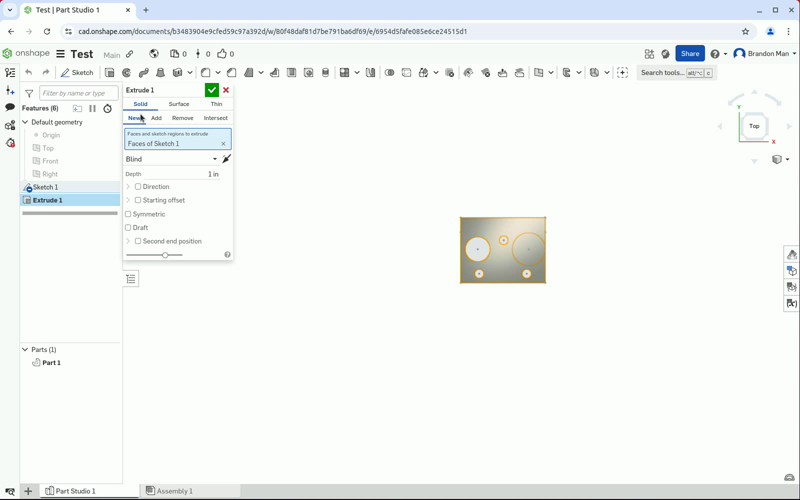
mouse_move(137, 120)
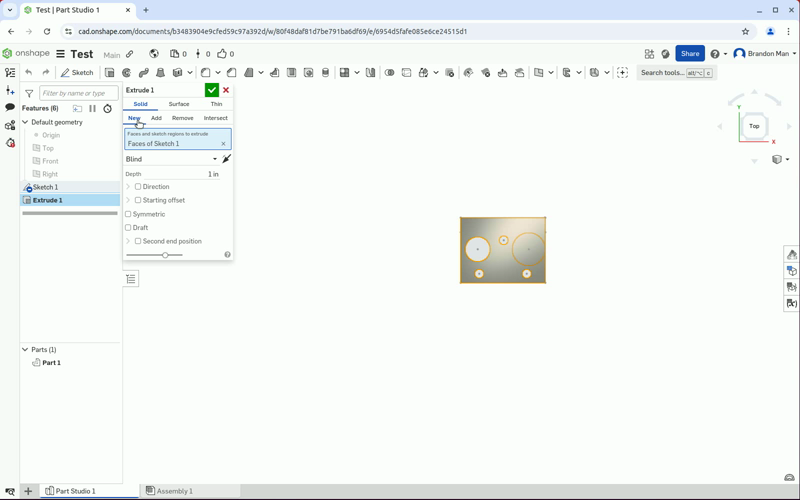
click(137, 120)
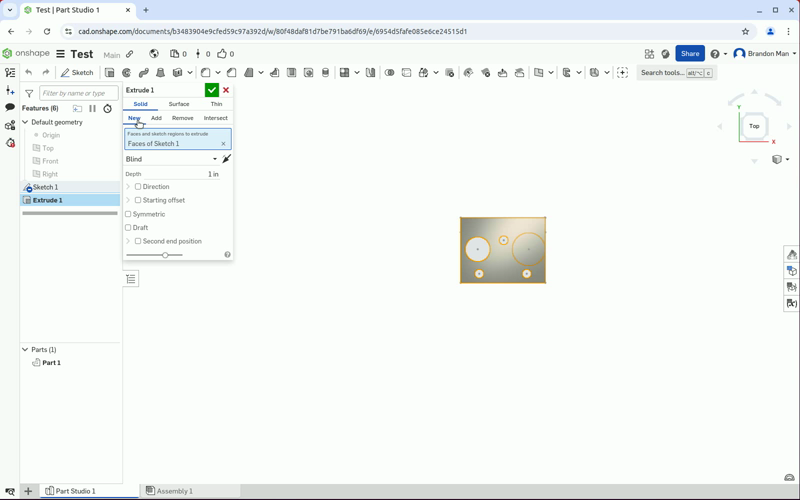
key(tab, 4)
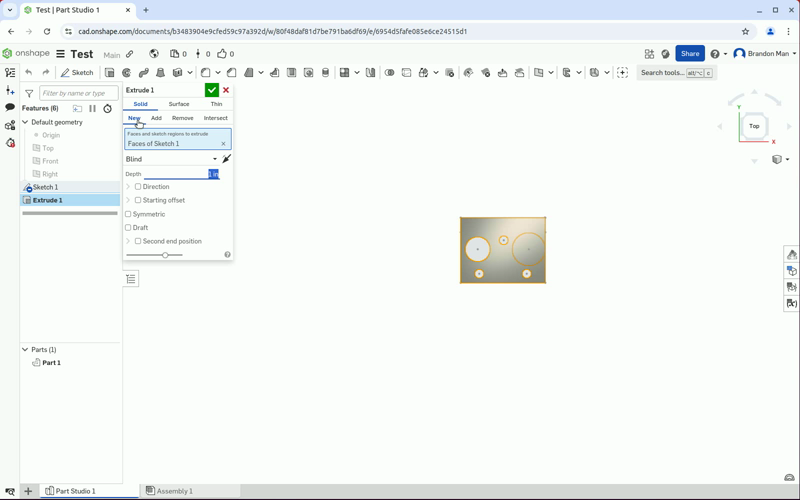
text(2.889)
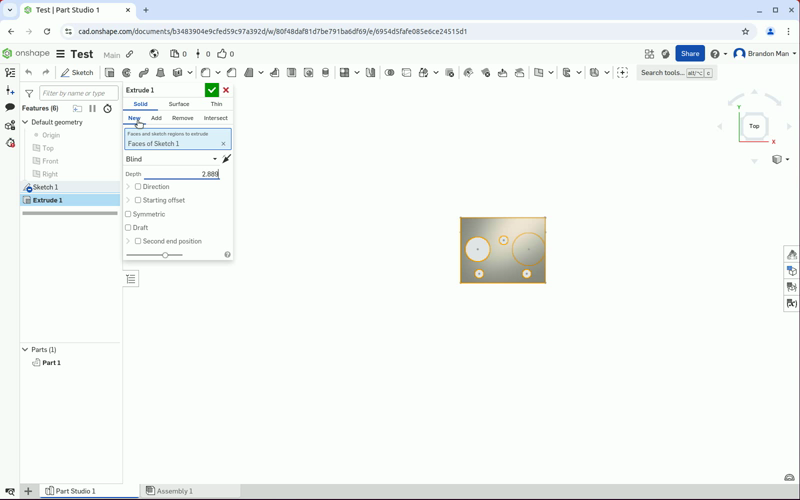
key(enter)
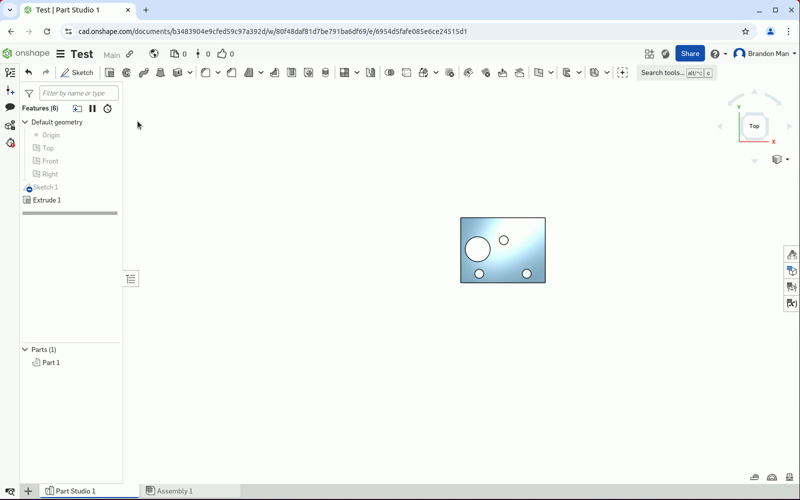
key(shift+h)
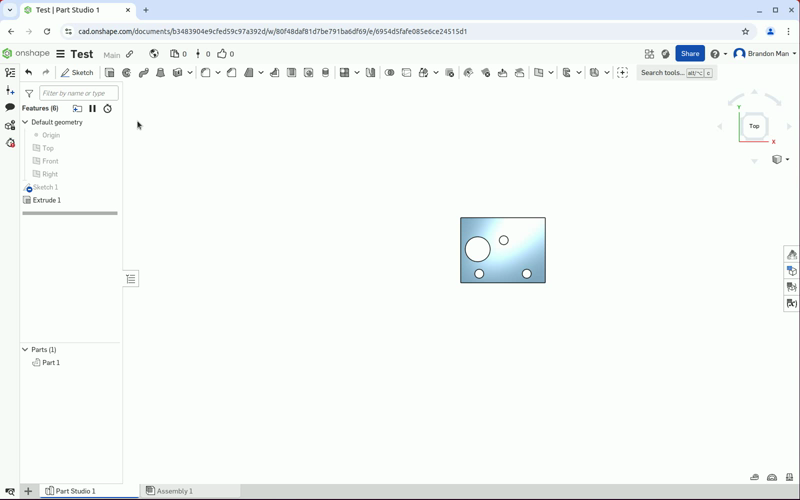
key(shift+h)
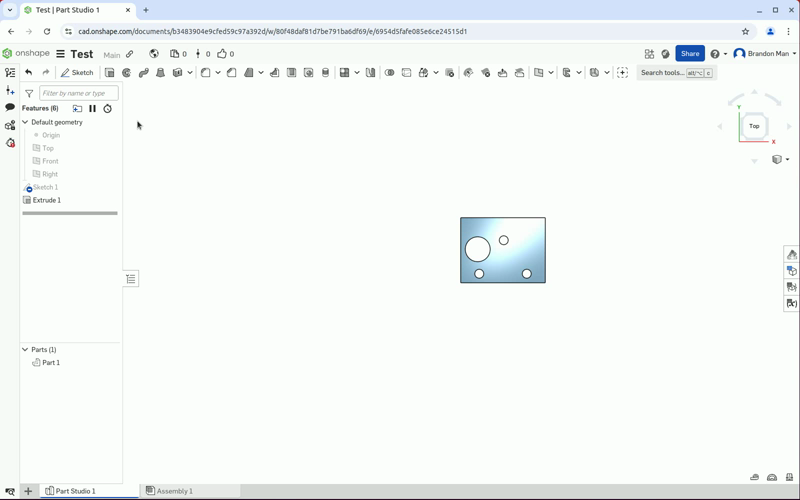
mouse_move(73, 189)
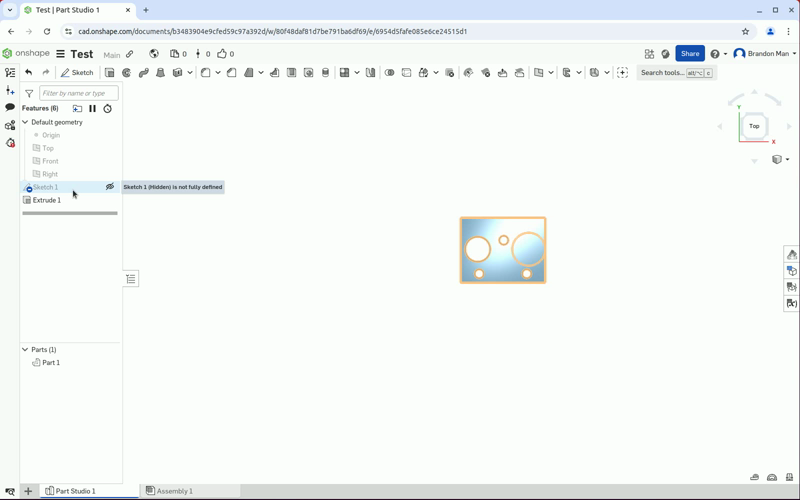
click(73, 189)
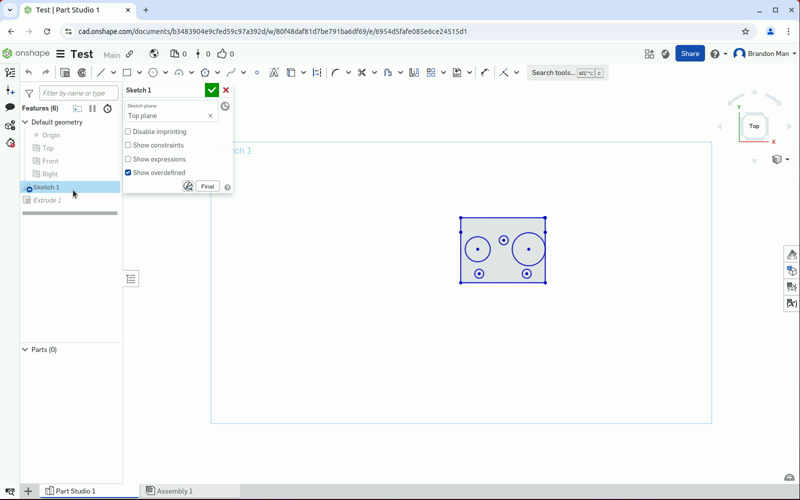
mouse_move(229, 92)
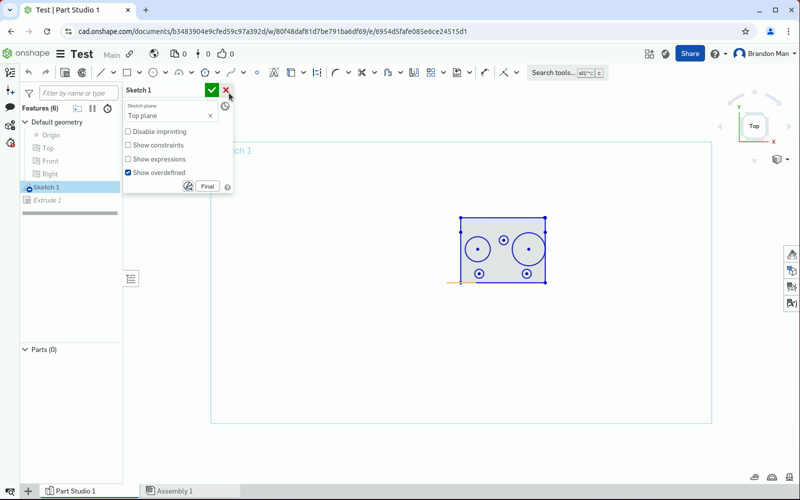
click(229, 92)
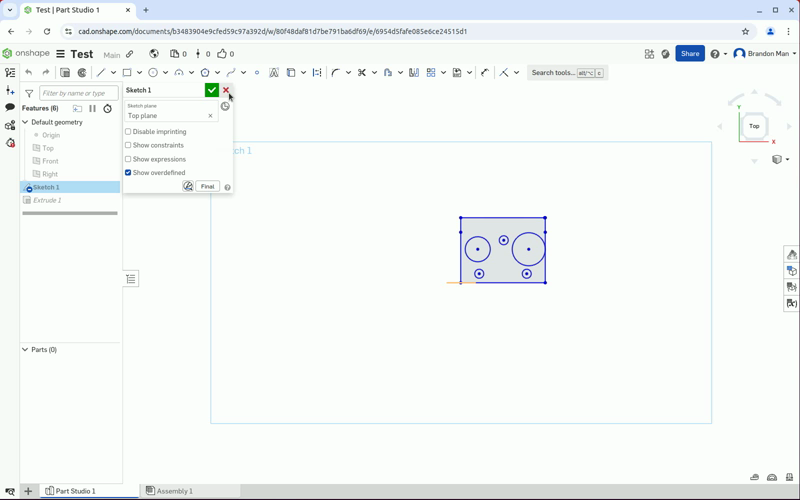
key(shift+s)
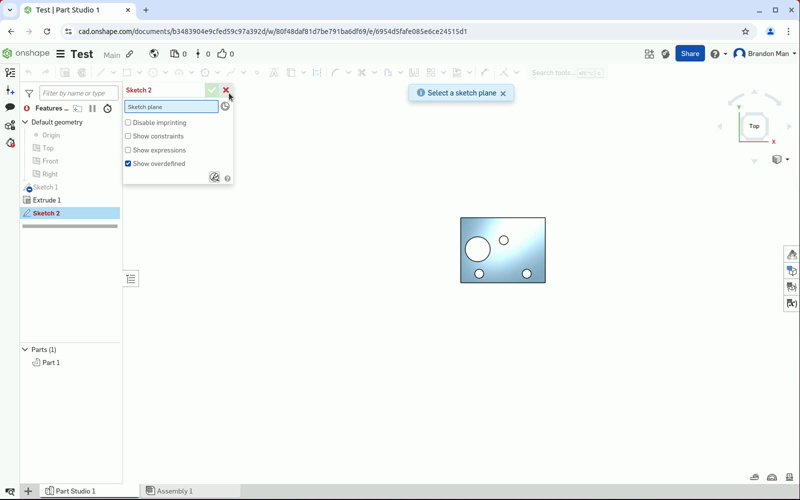
mouse_move(73, 150)
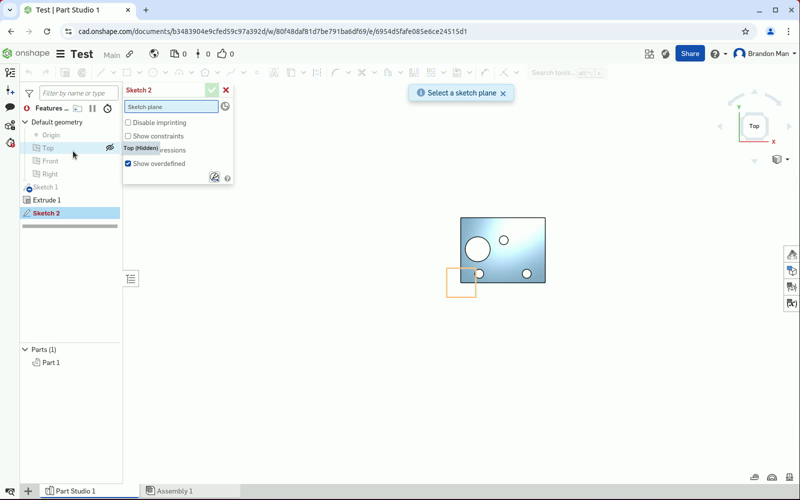
click(73, 150)
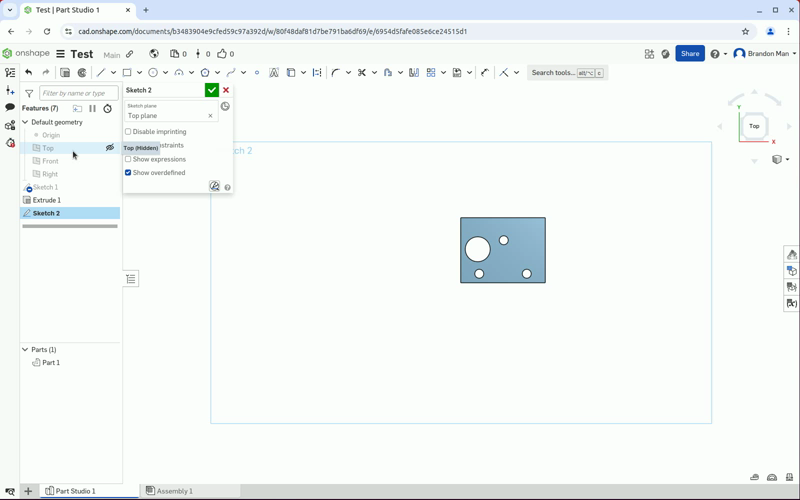
mouse_move(73, 352)
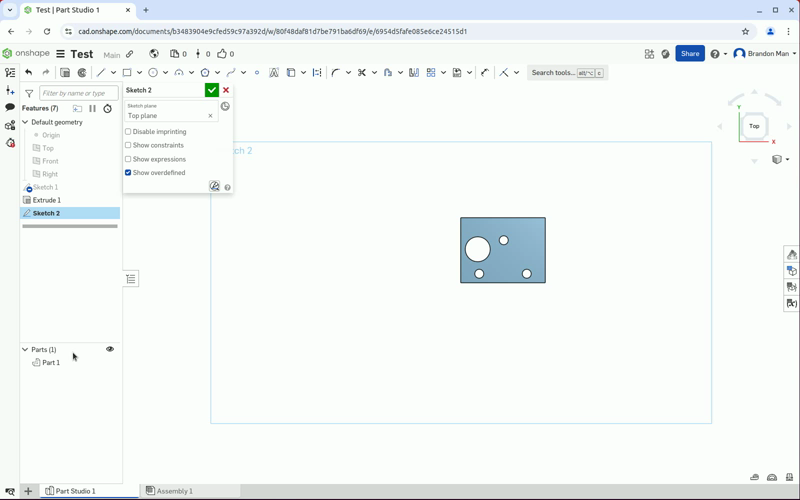
key(y)
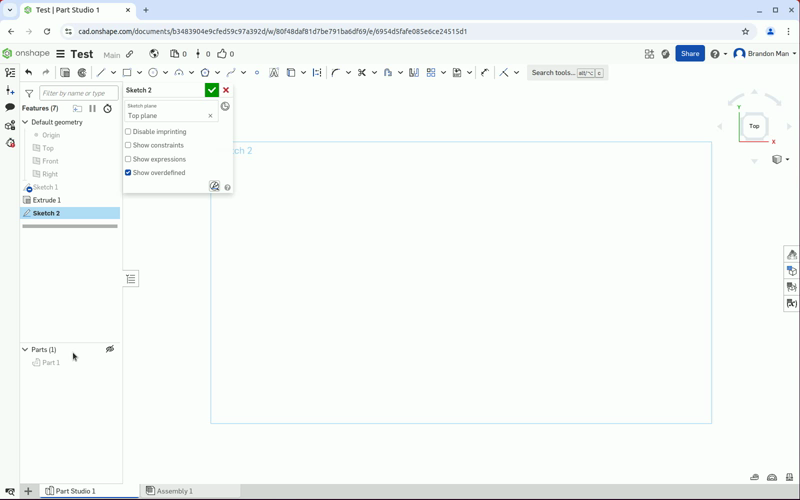
key(l)
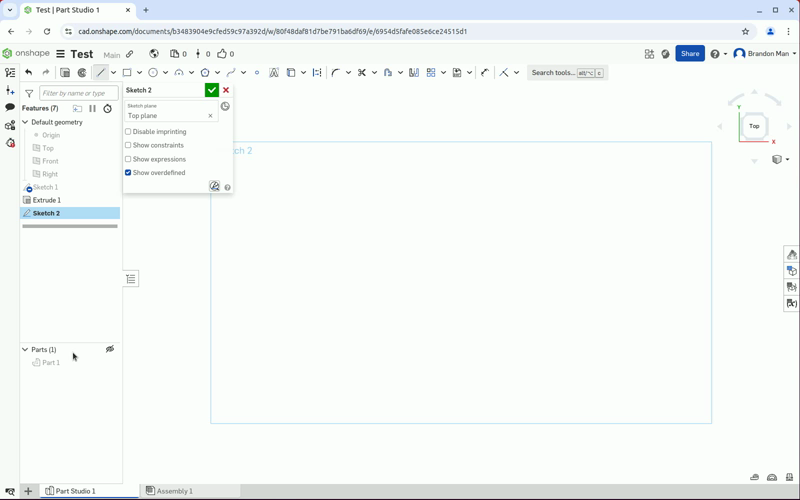
key_down(shift)
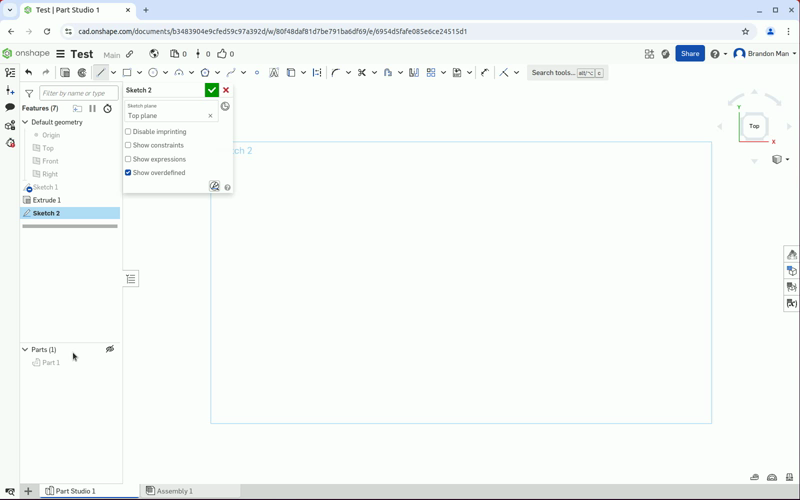
mouse_move(460, 282)
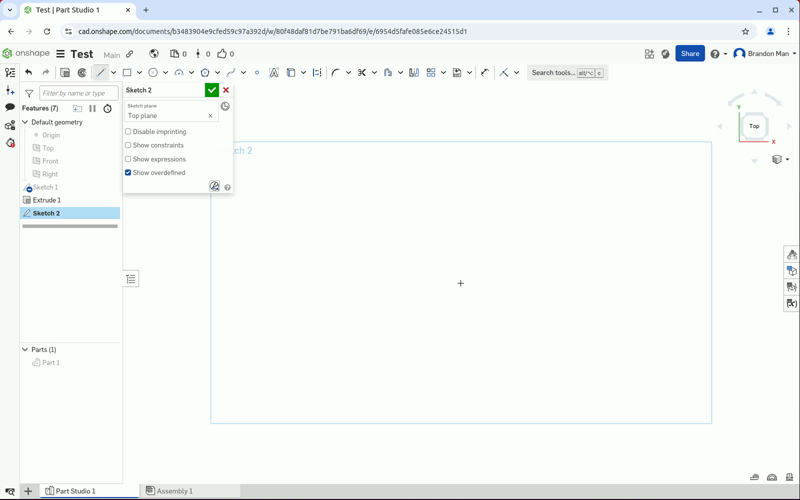
click(460, 282)
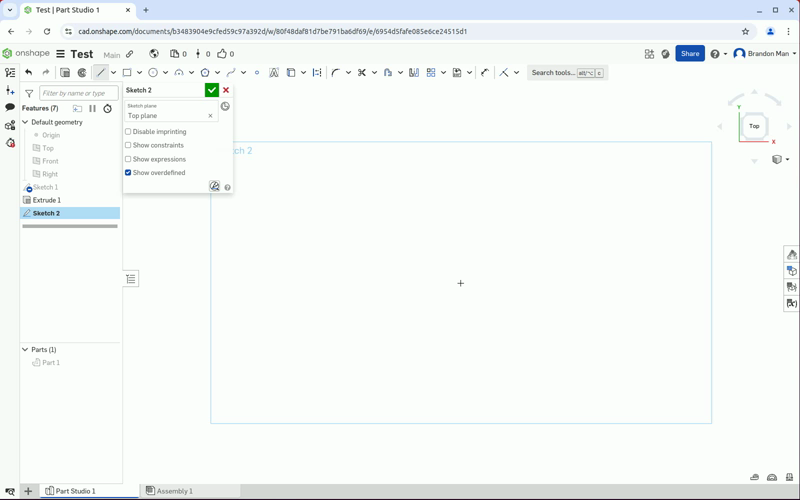
key_up(shift)
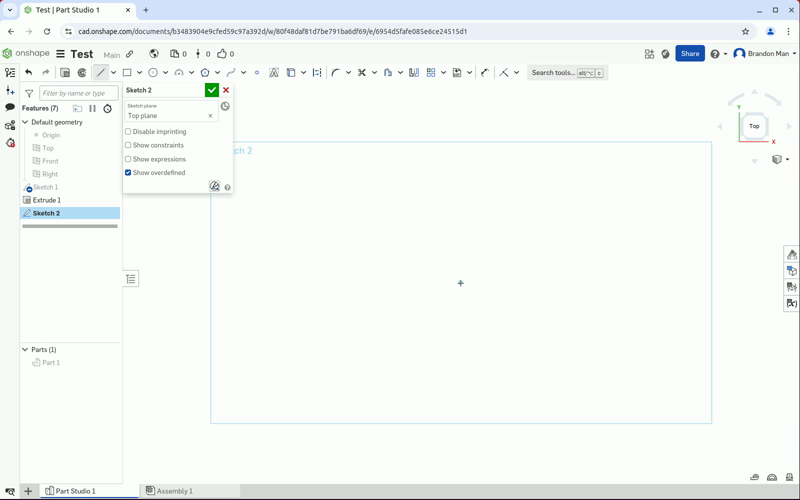
key_down(shift)
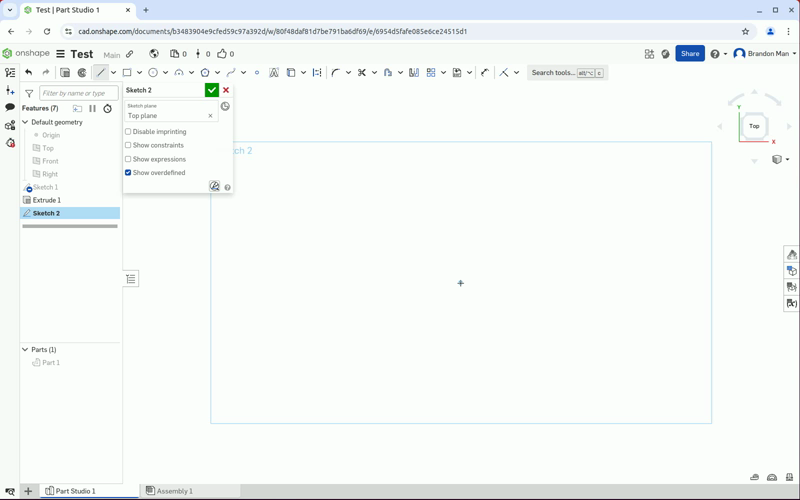
mouse_move(545, 282)
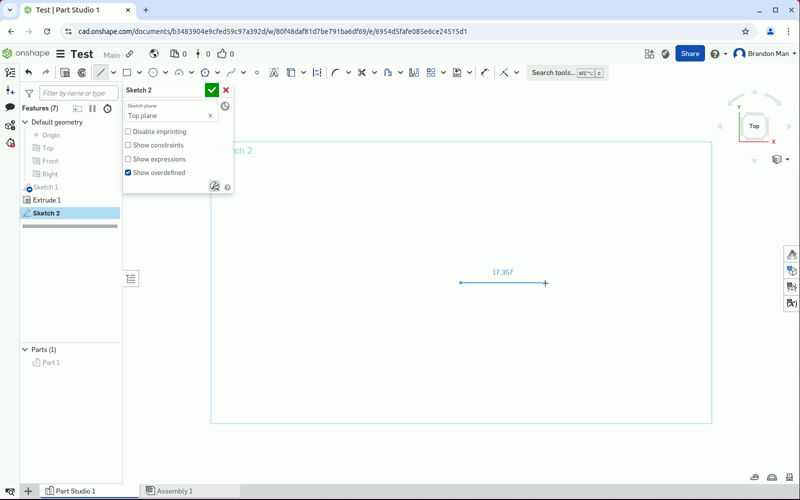
click(545, 282)
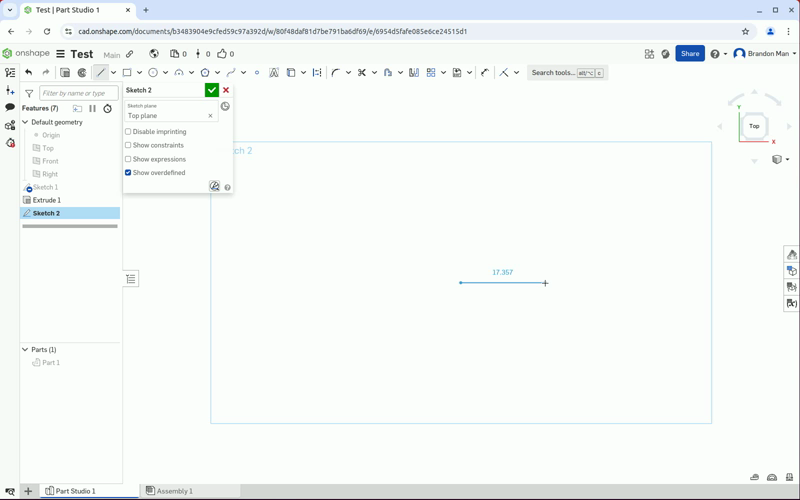
key_up(shift)
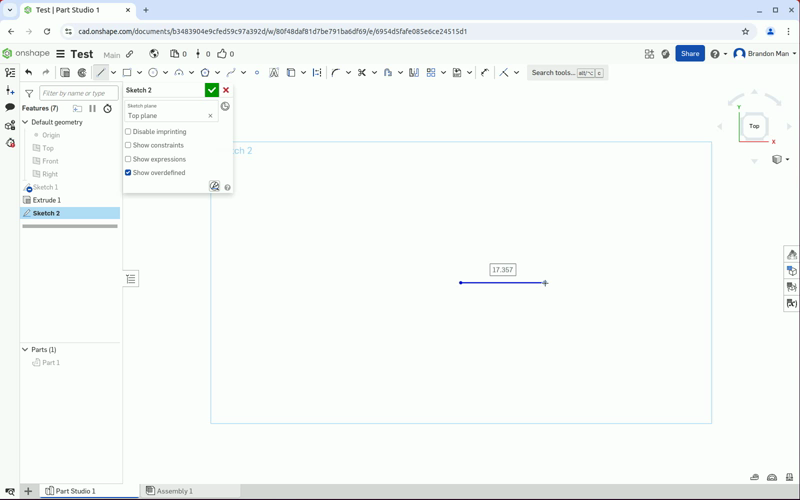
key_down(shift)
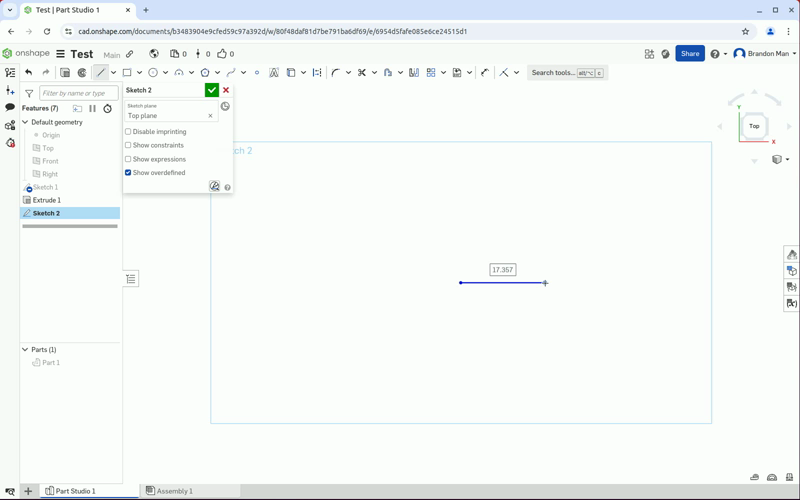
mouse_move(575, 282)
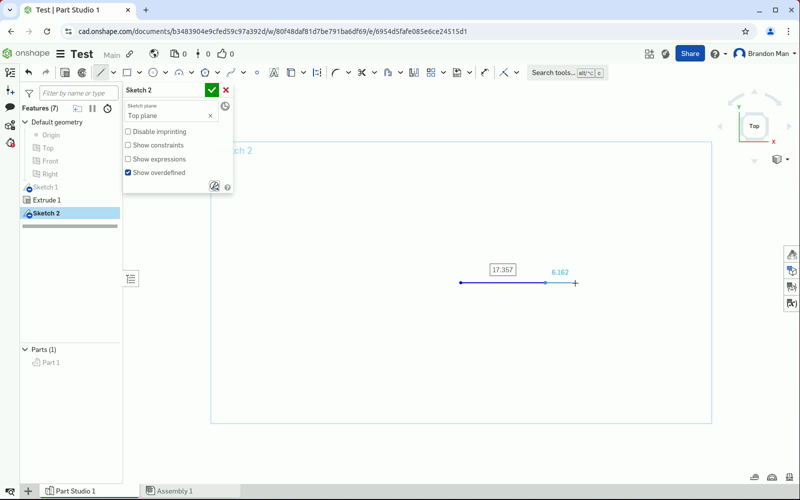
mouse_move(545, 232)
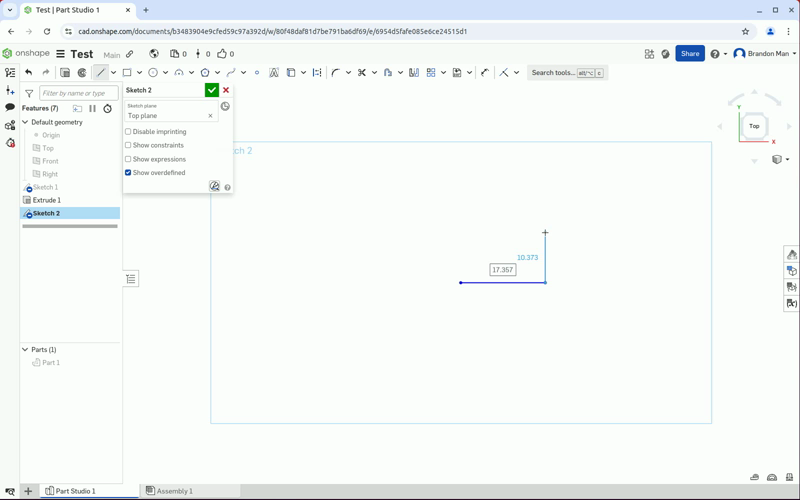
click(545, 232)
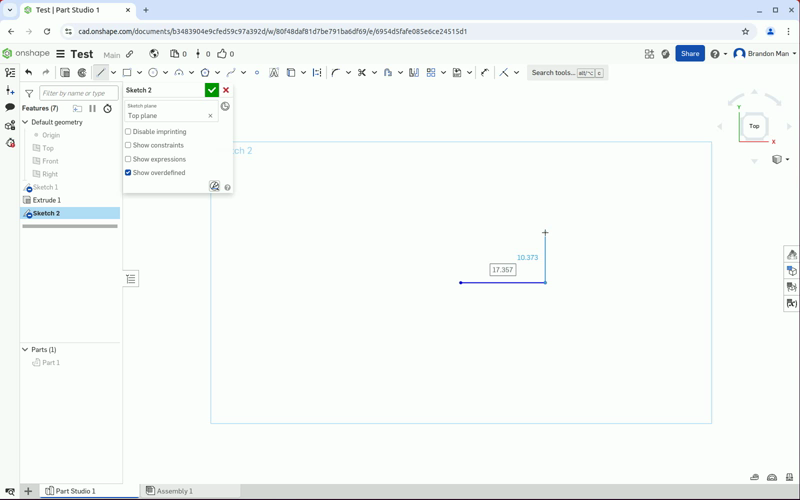
key_up(shift)
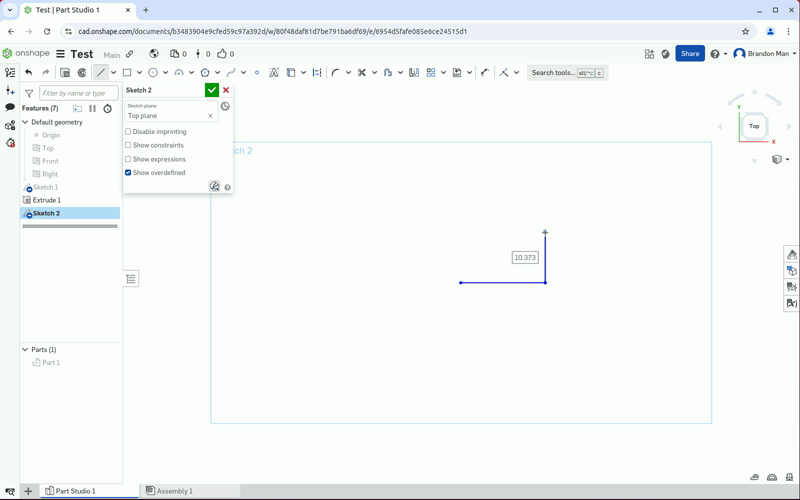
key_down(shift)
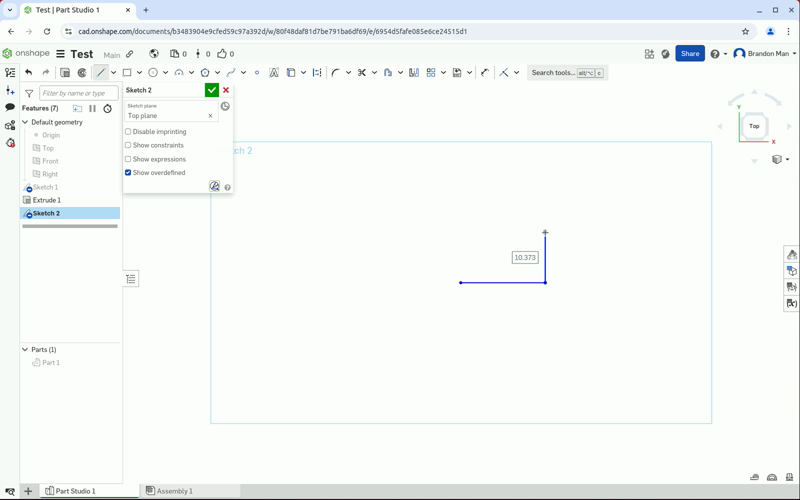
mouse_move(575, 232)
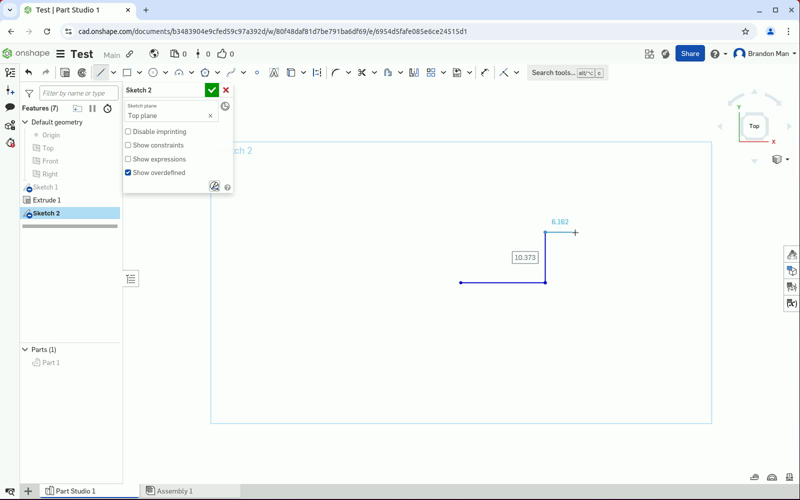
mouse_move(545, 217)
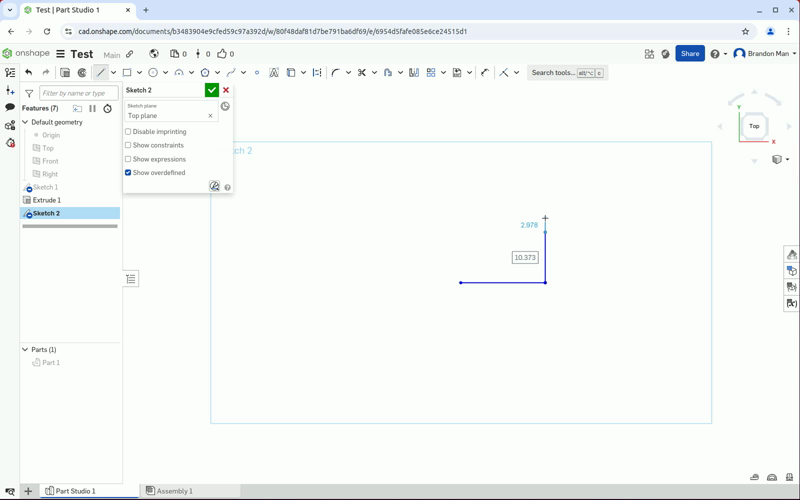
click(545, 217)
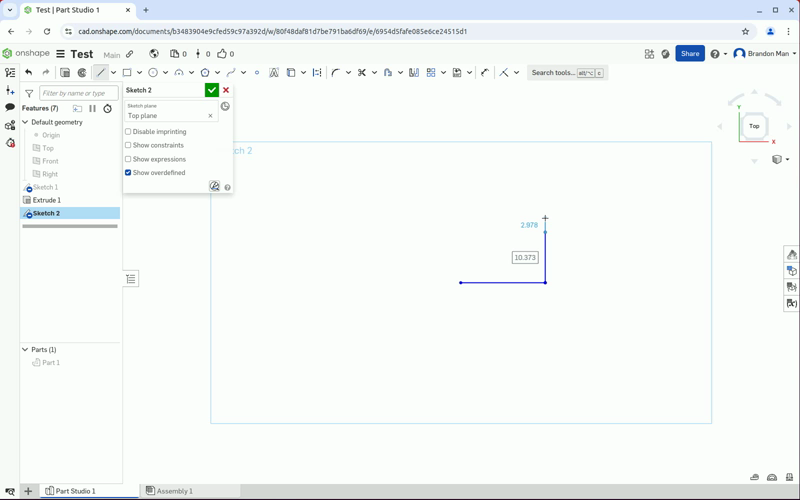
key_up(shift)
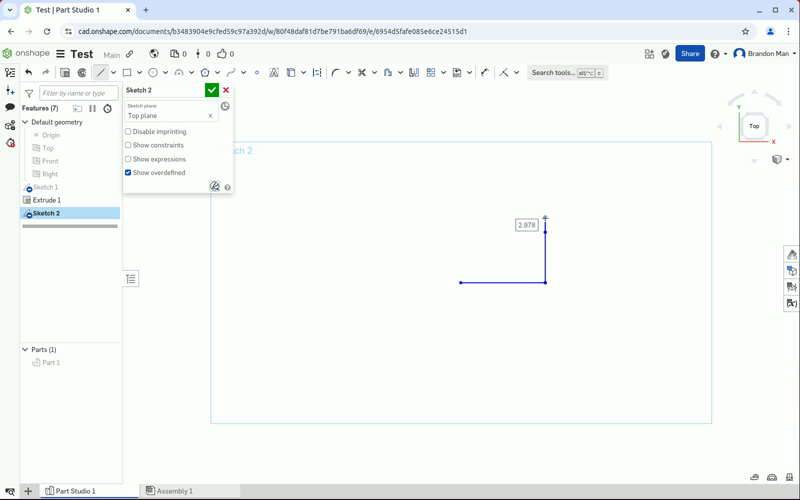
key_down(shift)
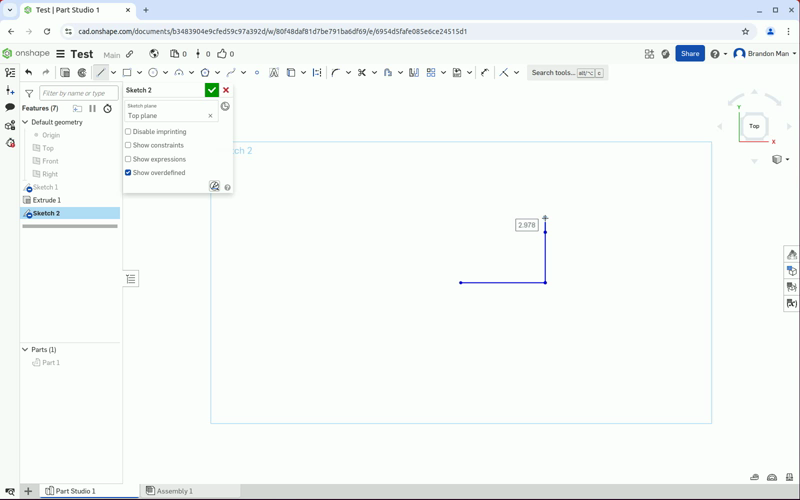
mouse_move(575, 217)
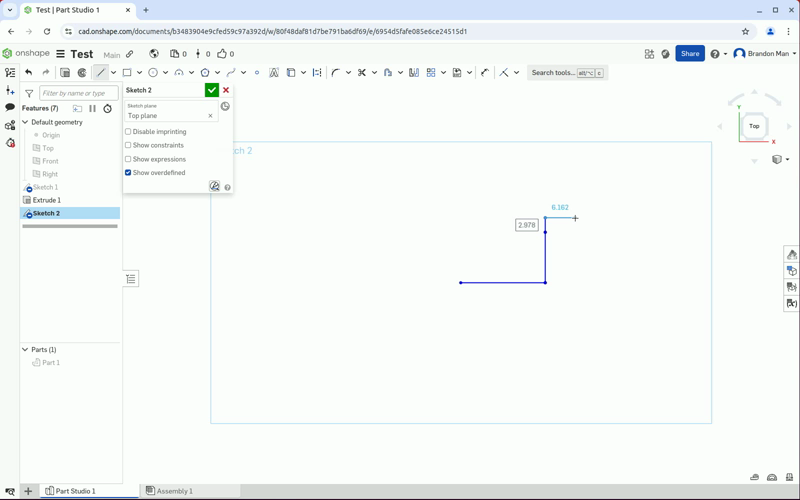
mouse_move(544, 217)
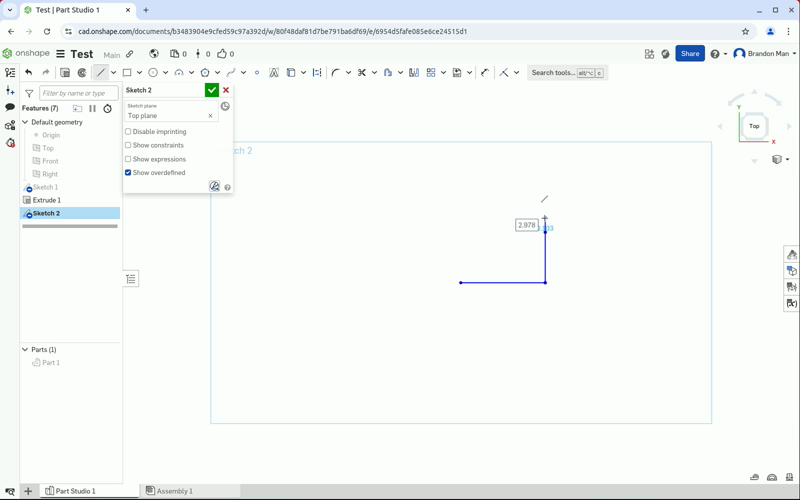
scroll(6)
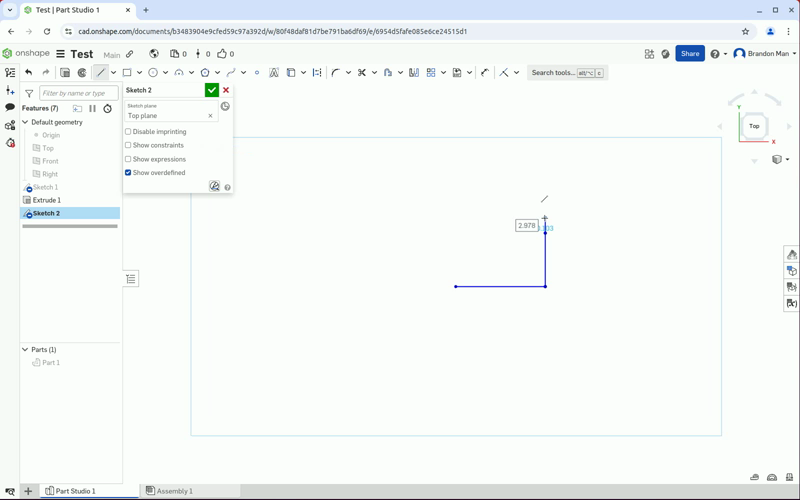
scroll(6)
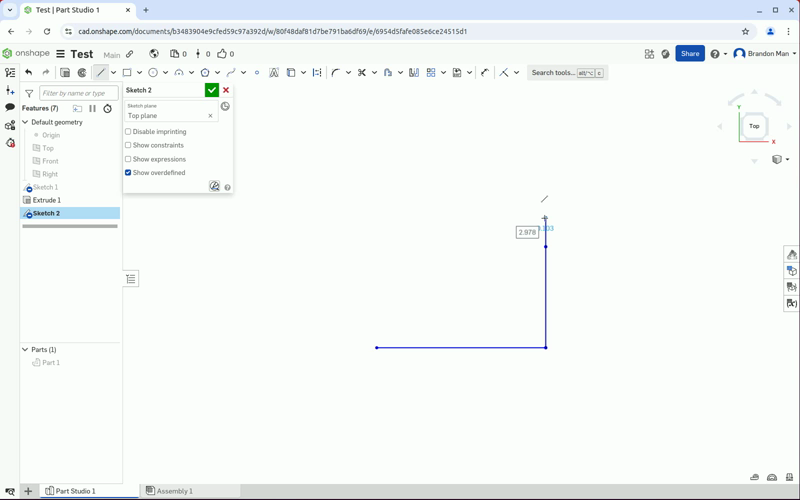
scroll(6)
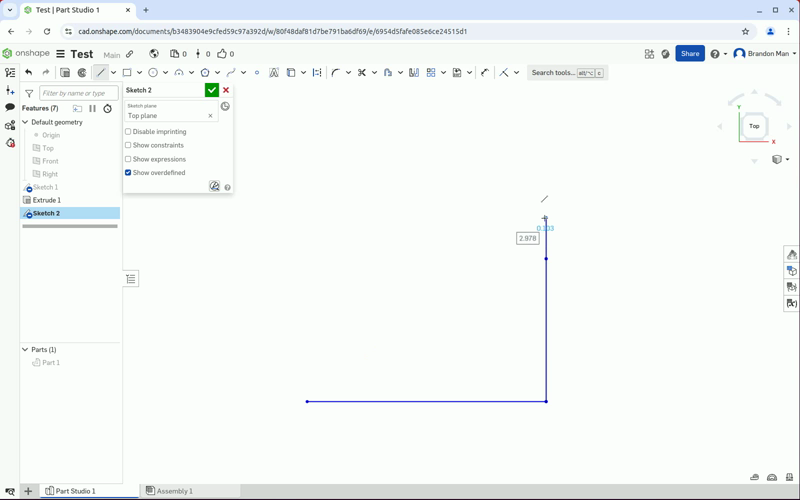
scroll(6)
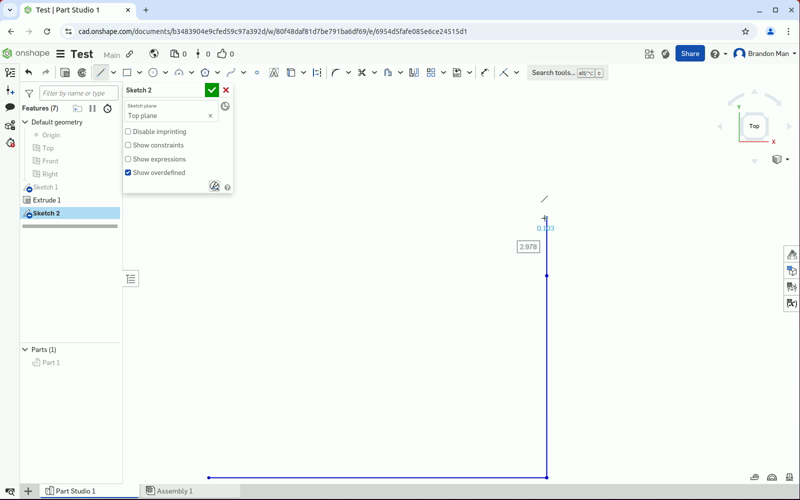
scroll(6)
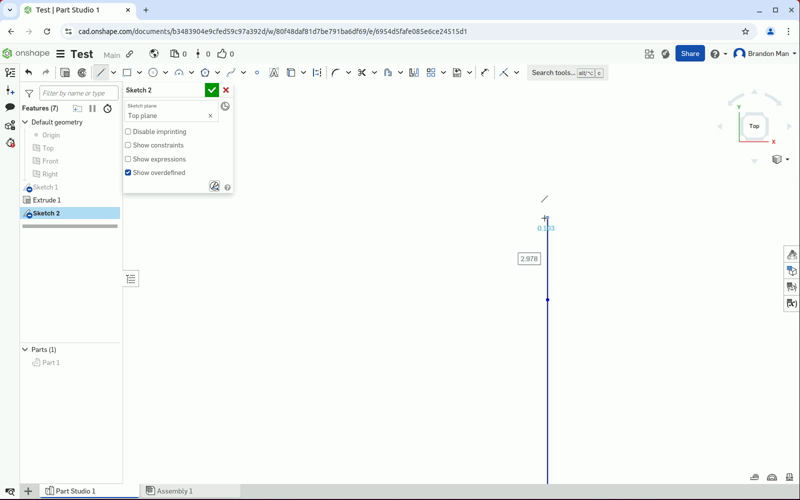
scroll(6)
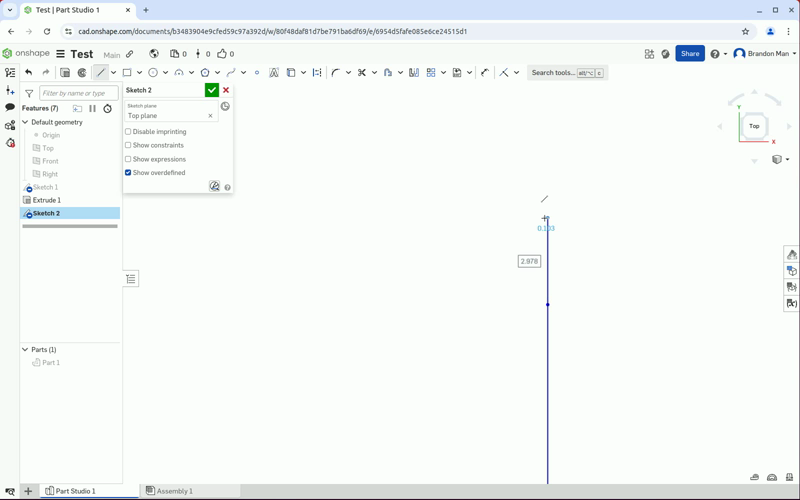
scroll(6)
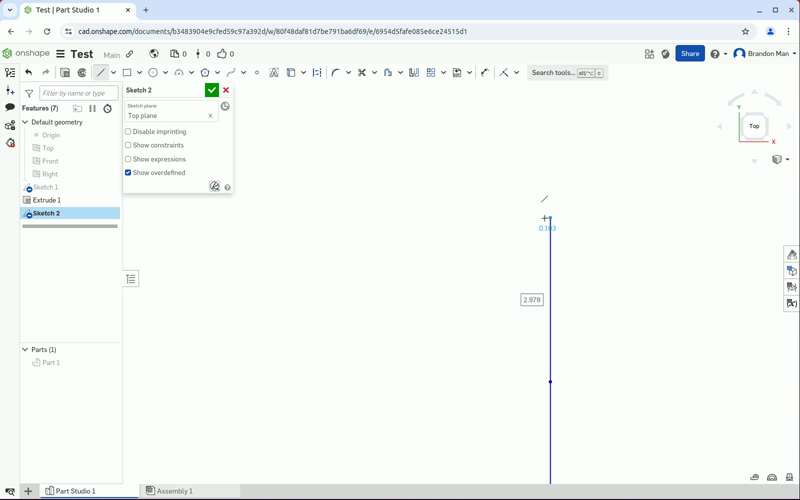
click(544, 217)
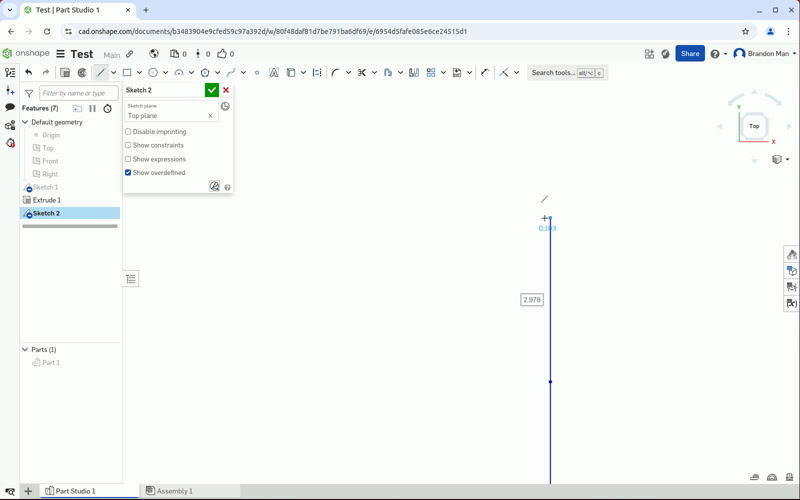
scroll(-6)
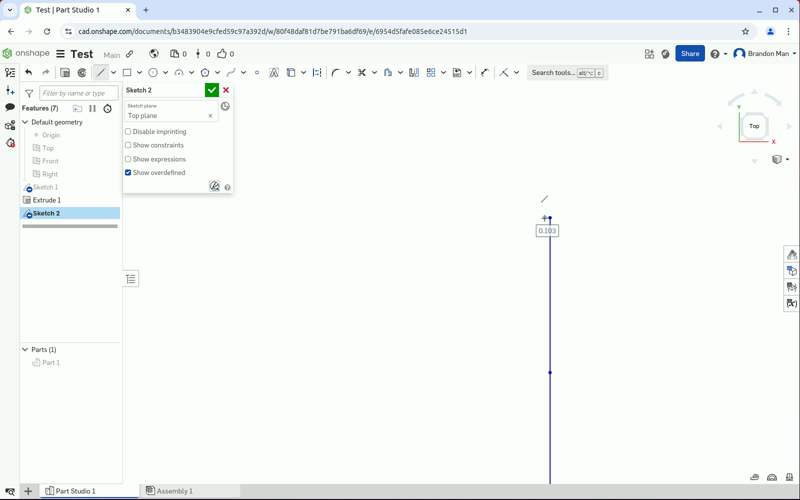
scroll(-6)
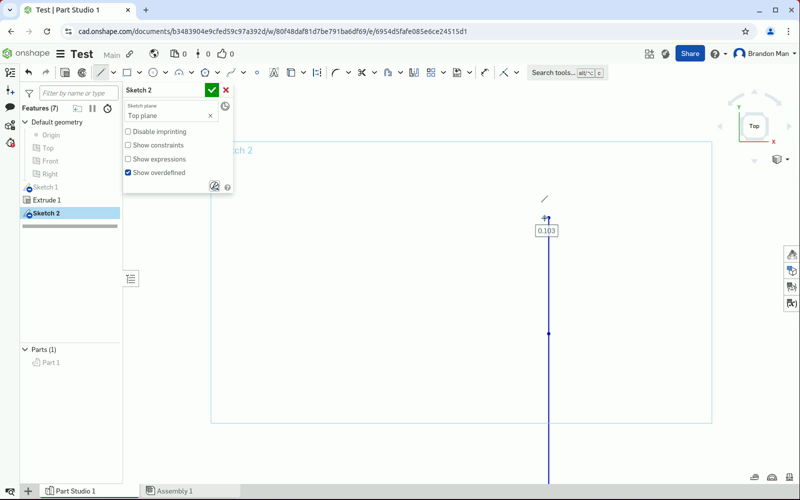
scroll(-6)
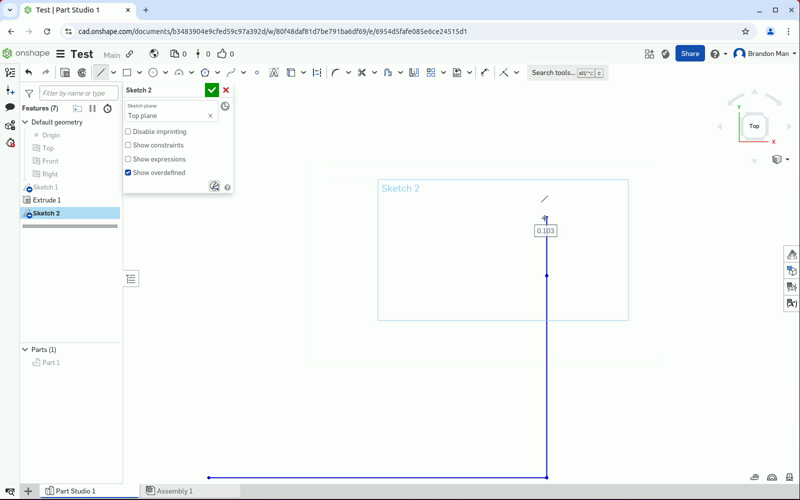
scroll(-6)
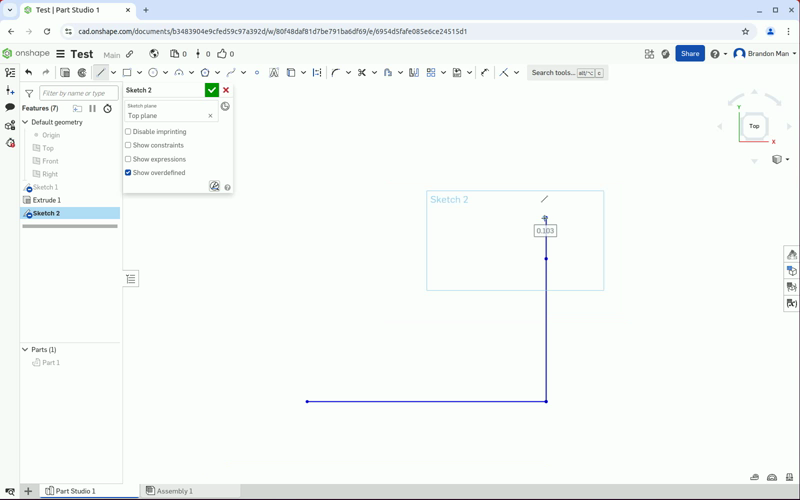
scroll(-6)
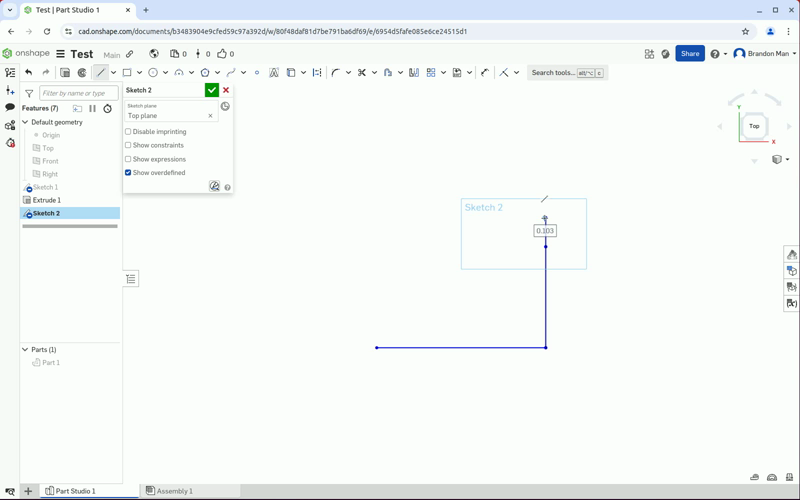
scroll(-6)
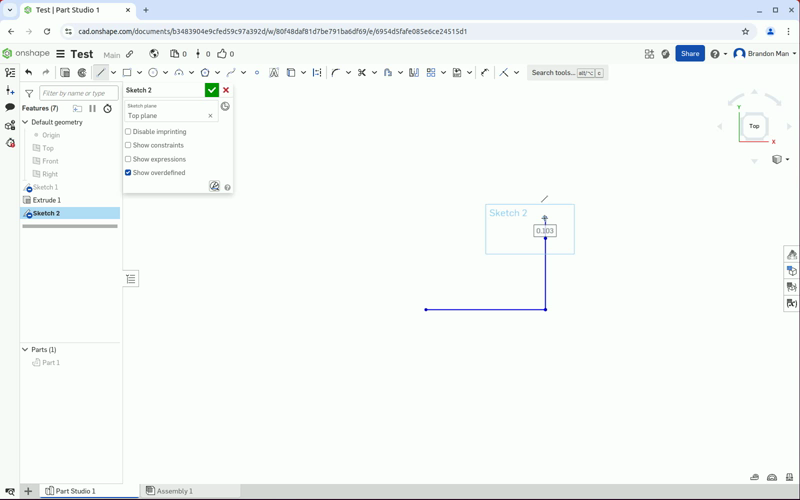
scroll(-6)
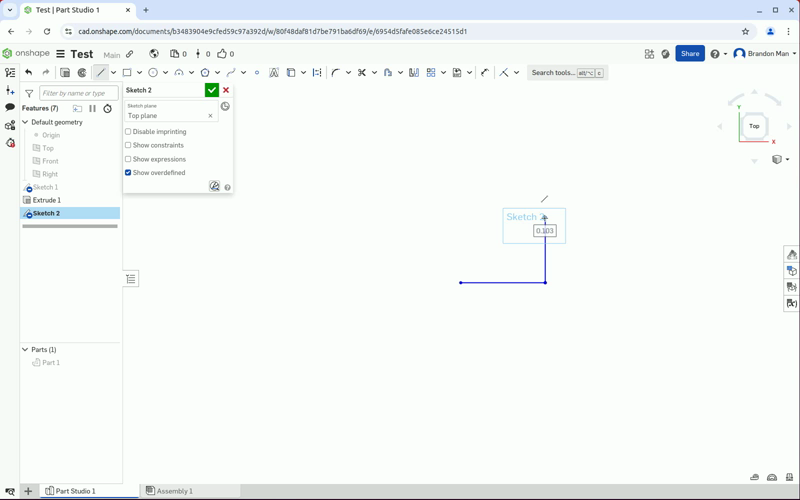
key_up(shift)
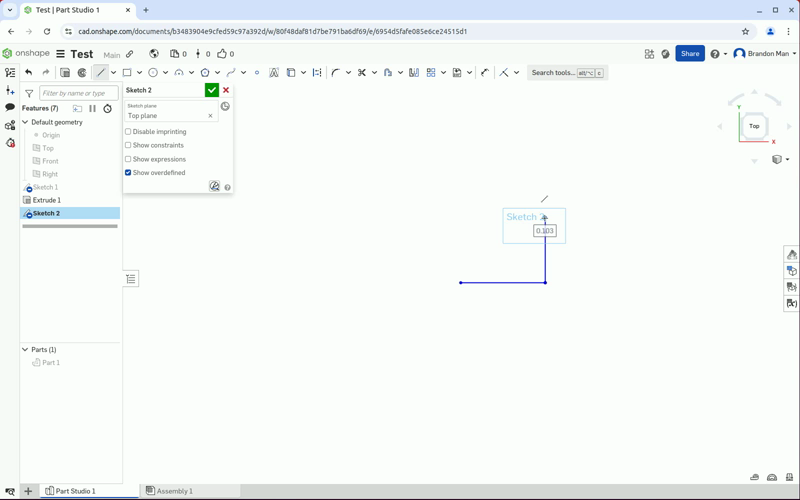
key_down(shift)
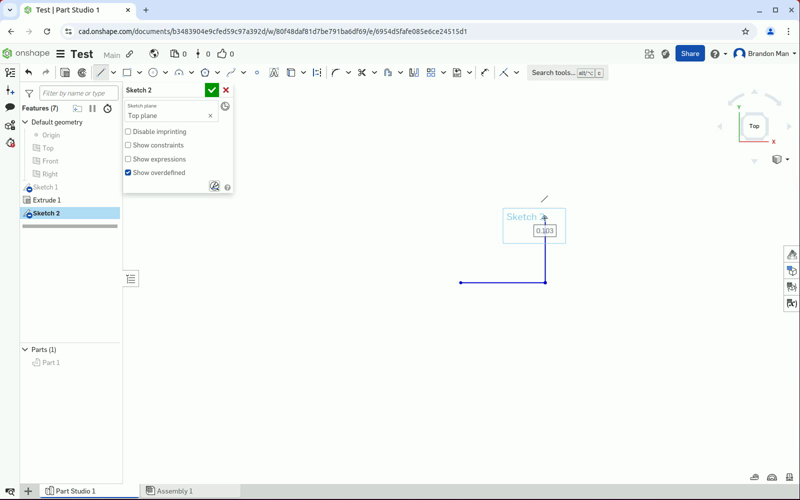
mouse_move(460, 217)
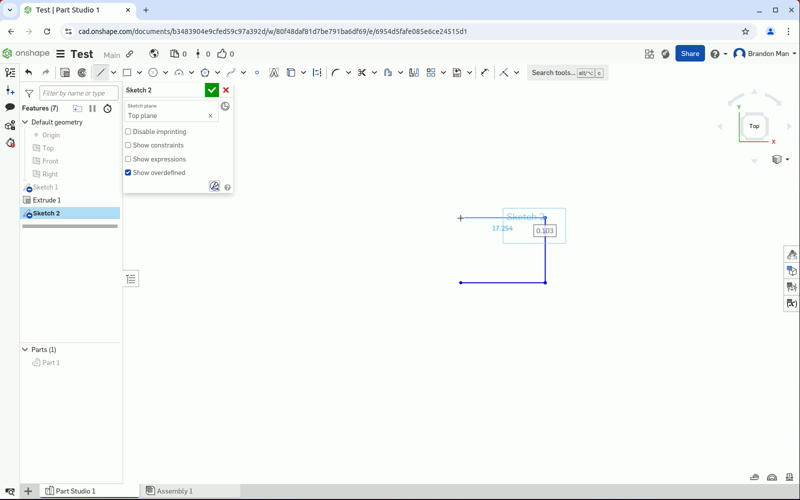
click(460, 217)
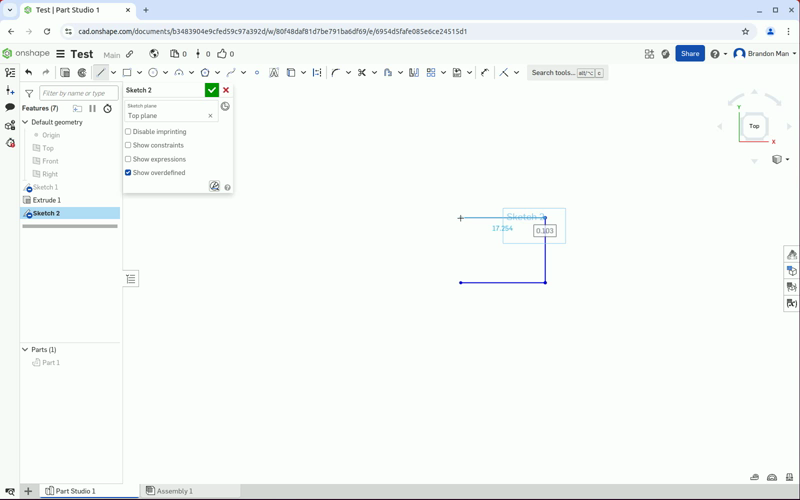
key_up(shift)
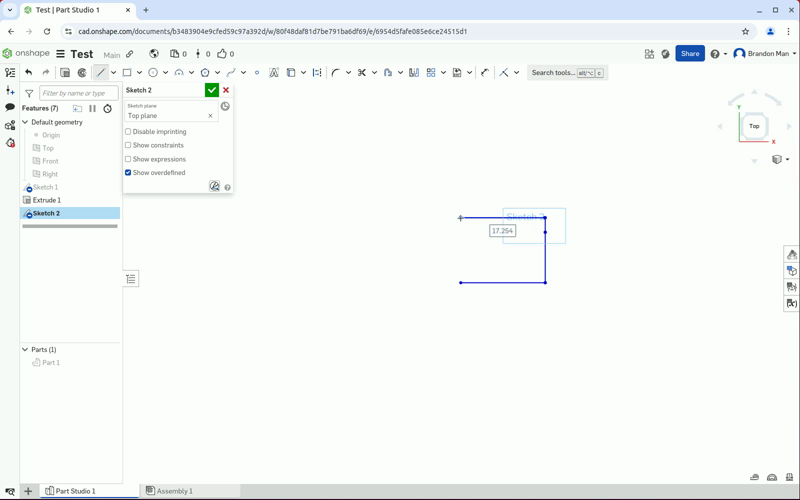
key_down(shift)
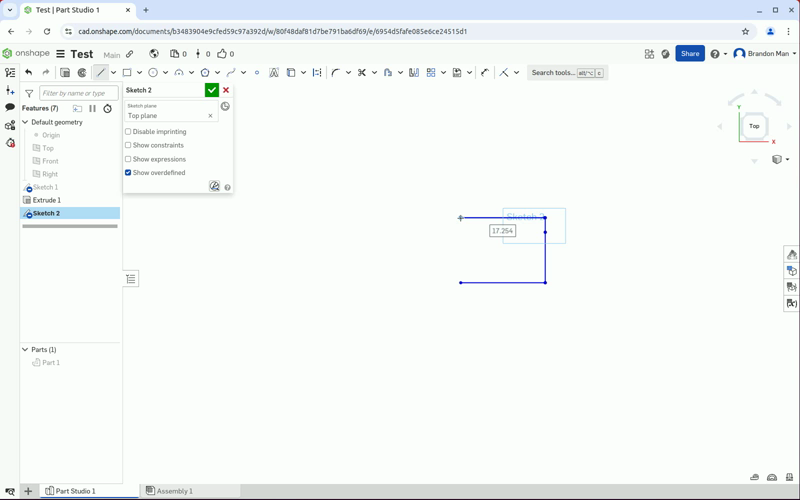
mouse_move(490, 217)
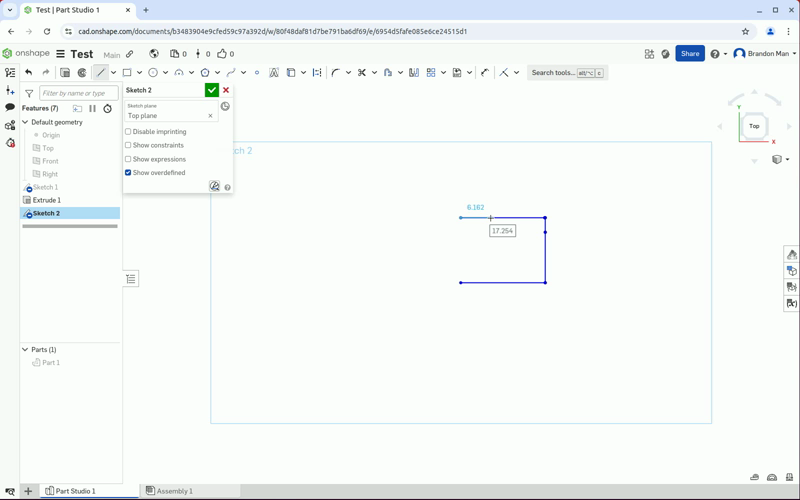
mouse_move(460, 232)
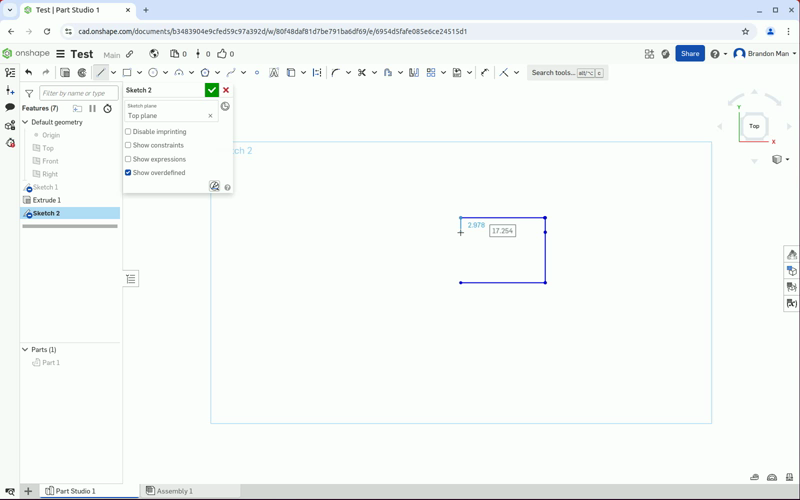
click(460, 232)
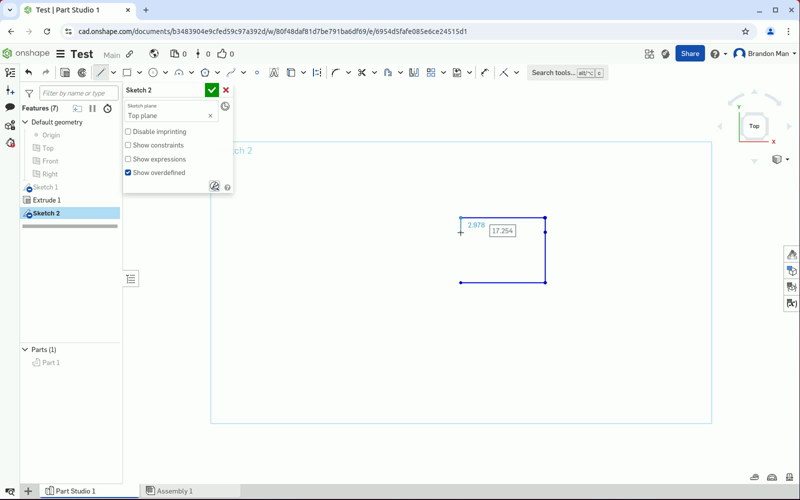
key_up(shift)
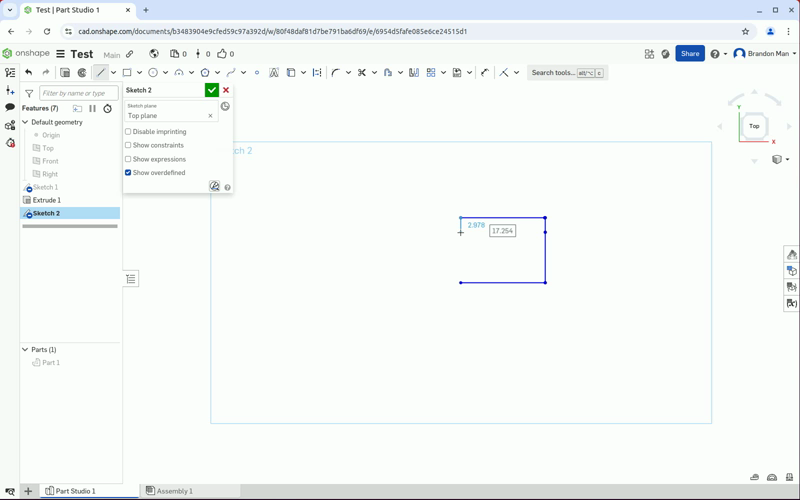
mouse_move(490, 232)
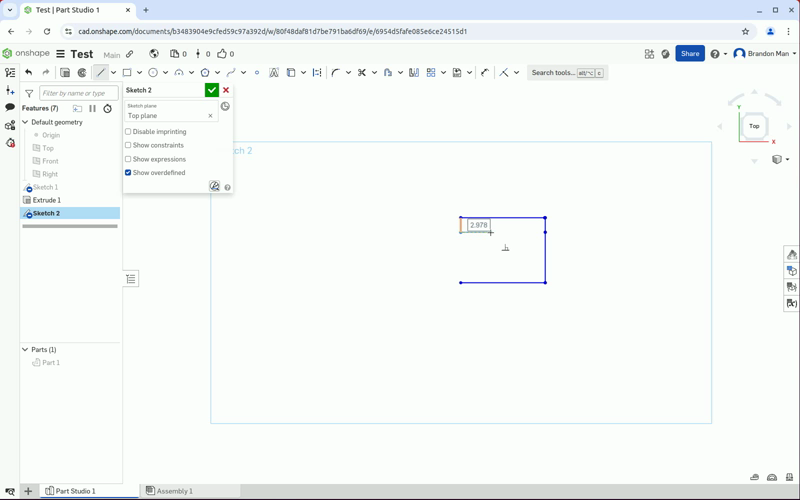
key_down(shift)
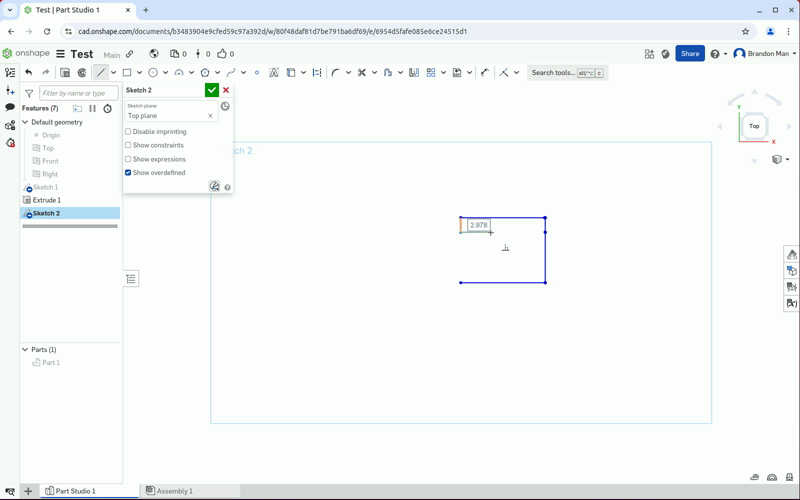
mouse_move(460, 282)
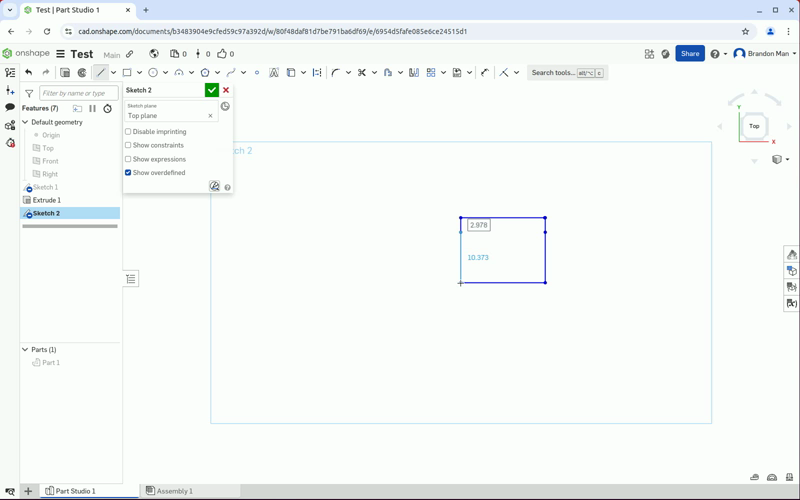
key_up(shift)
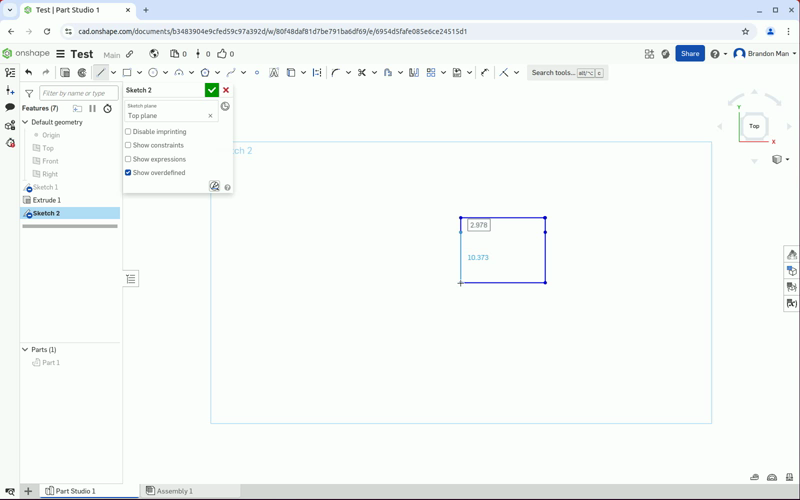
click(460, 282)
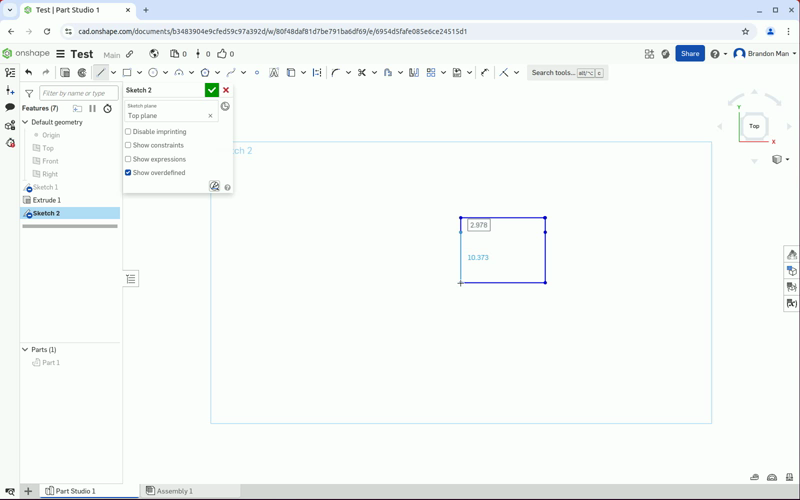
key(esc)
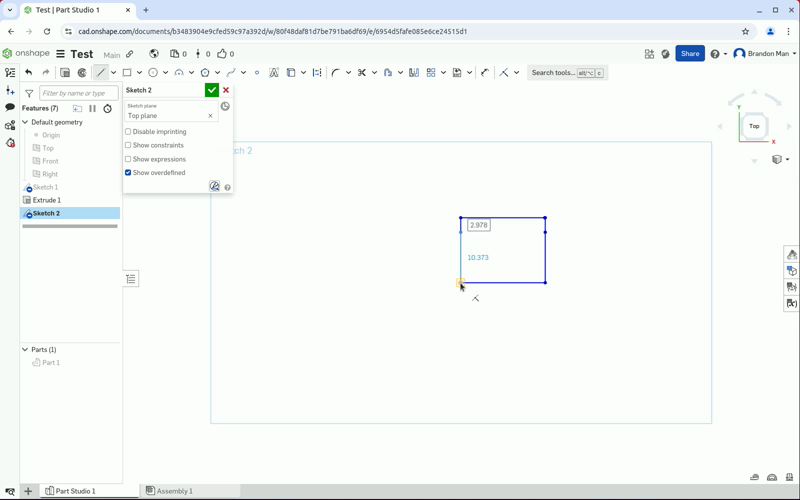
key(c)
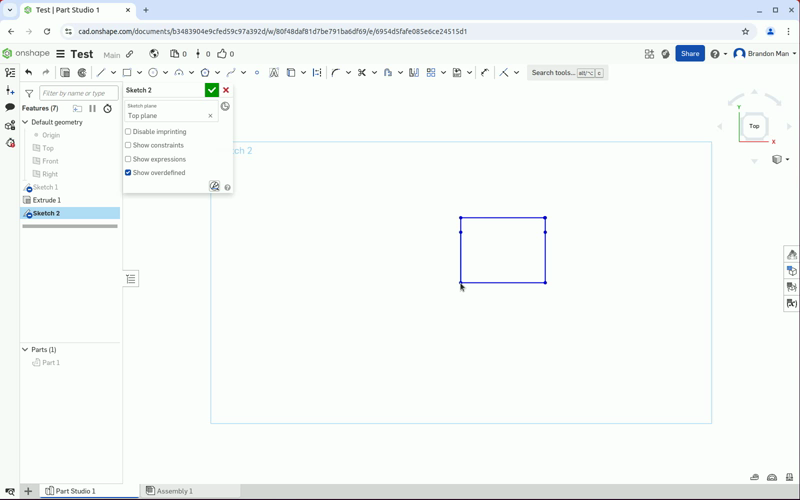
key_down(shift)
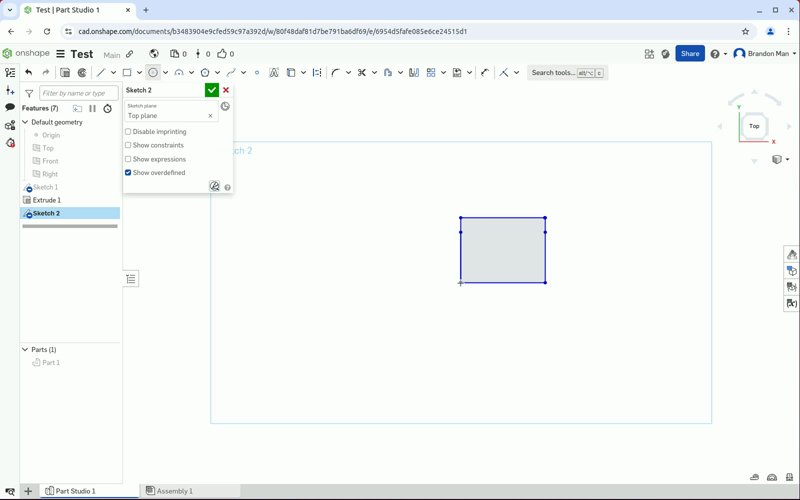
mouse_move(477, 249)
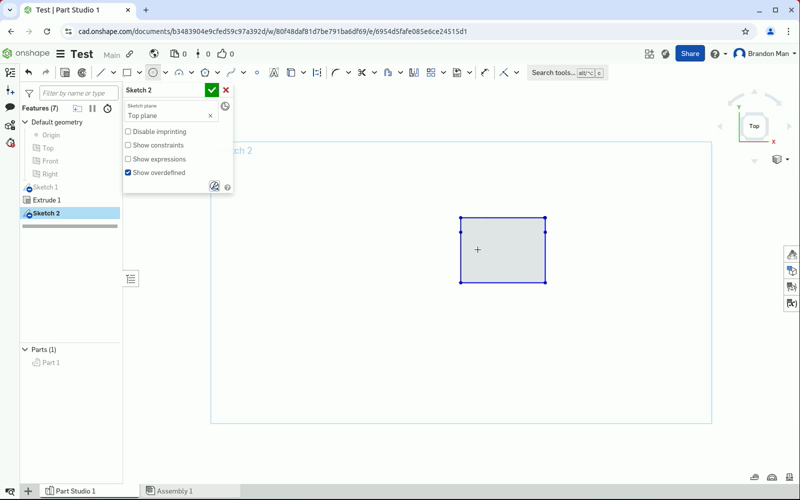
click(477, 249)
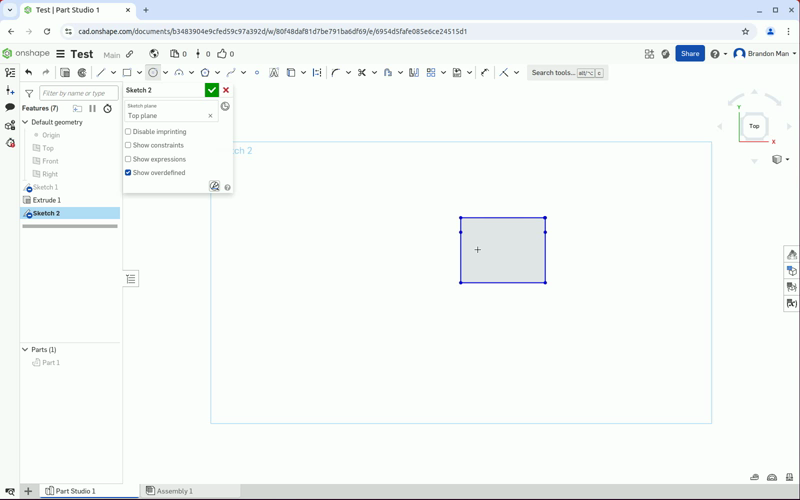
key_up(shift)
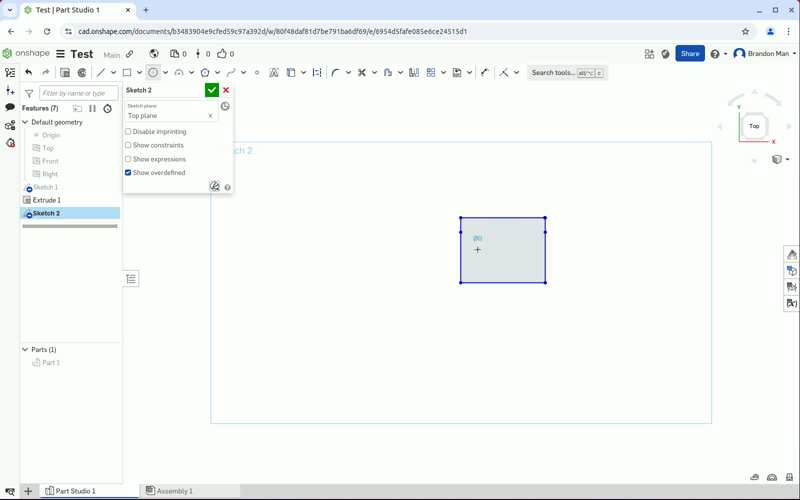
mouse_move(490, 249)
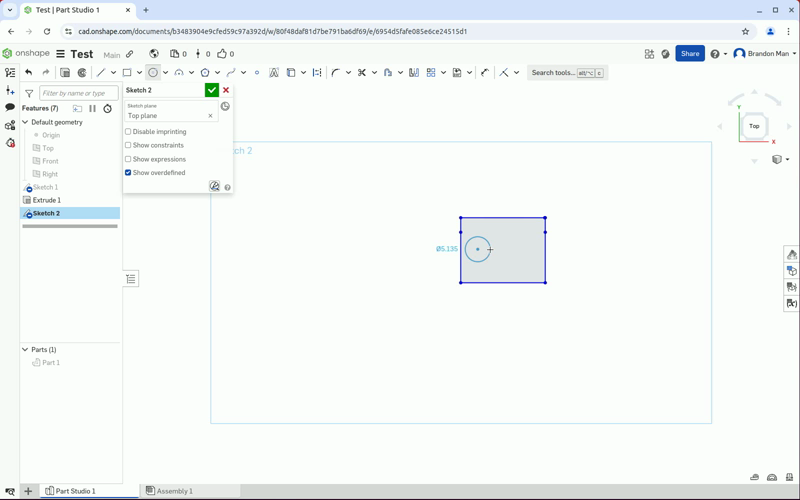
click(490, 249)
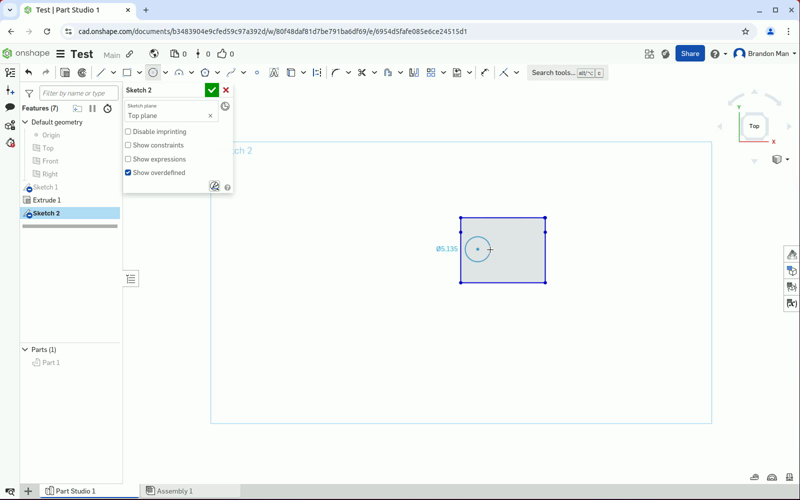
key(esc)
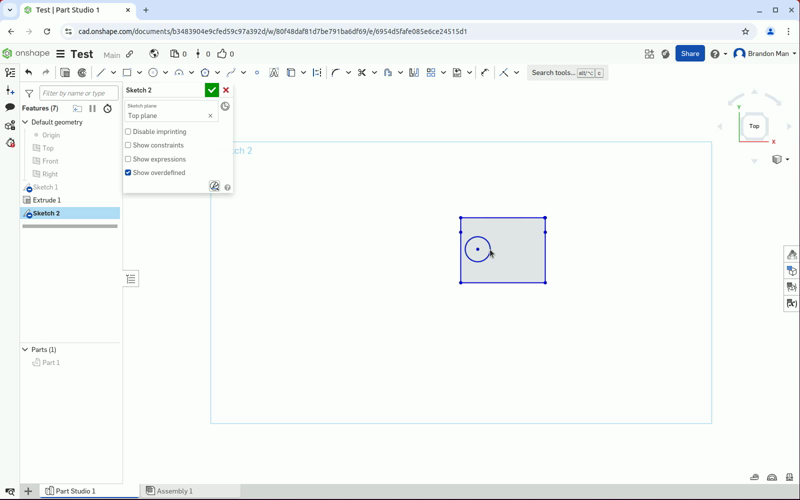
key(c)
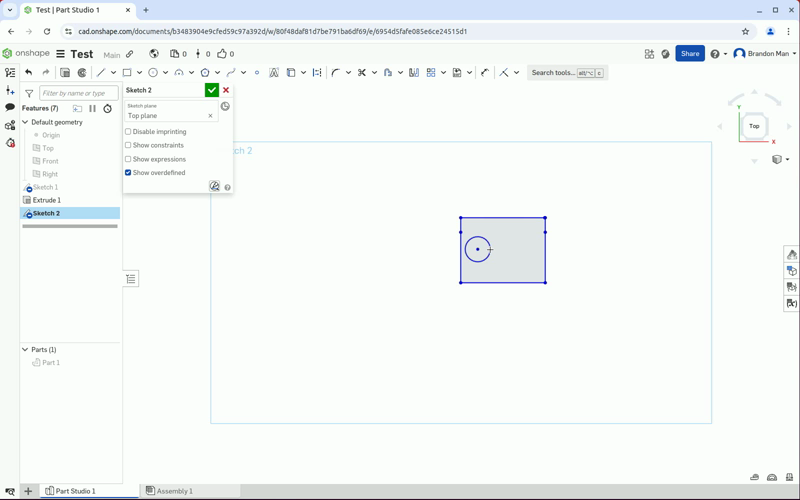
key_down(shift)
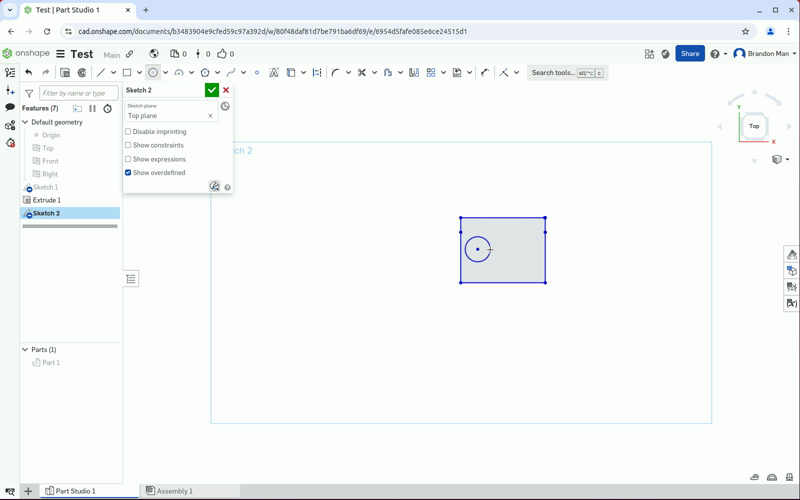
mouse_move(479, 273)
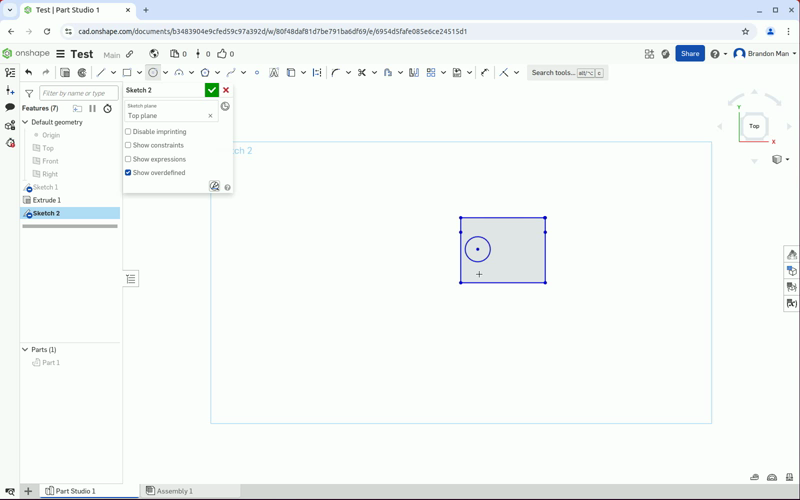
click(479, 273)
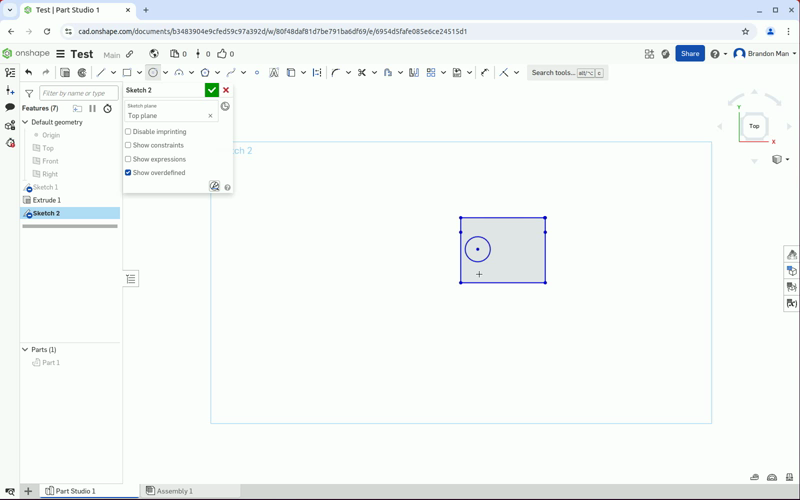
key_up(shift)
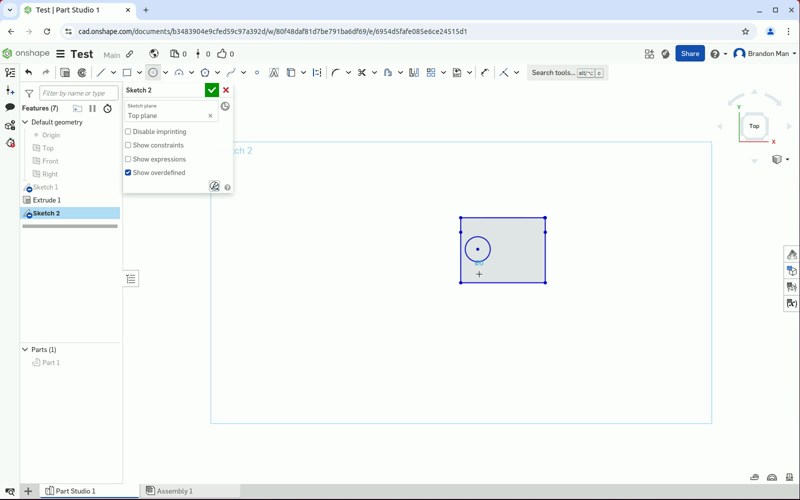
mouse_move(483, 273)
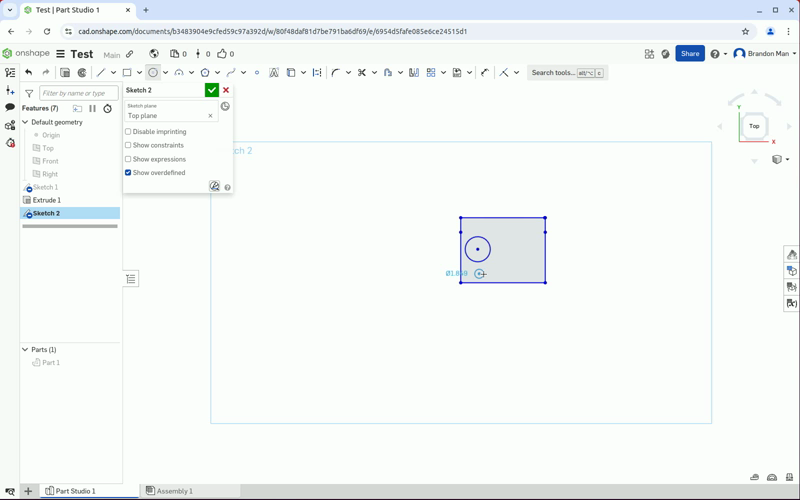
click(483, 273)
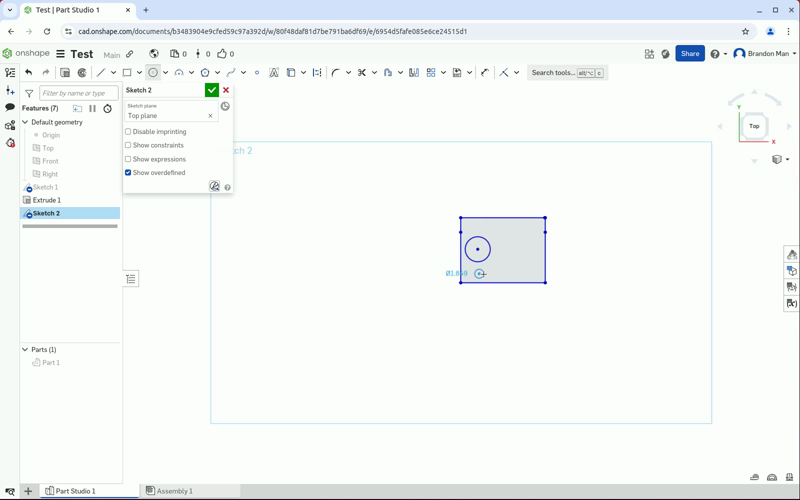
key(esc)
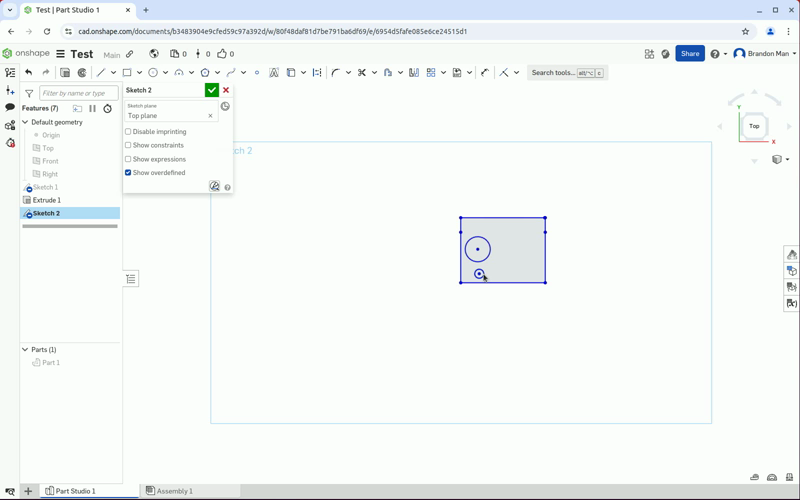
key(c)
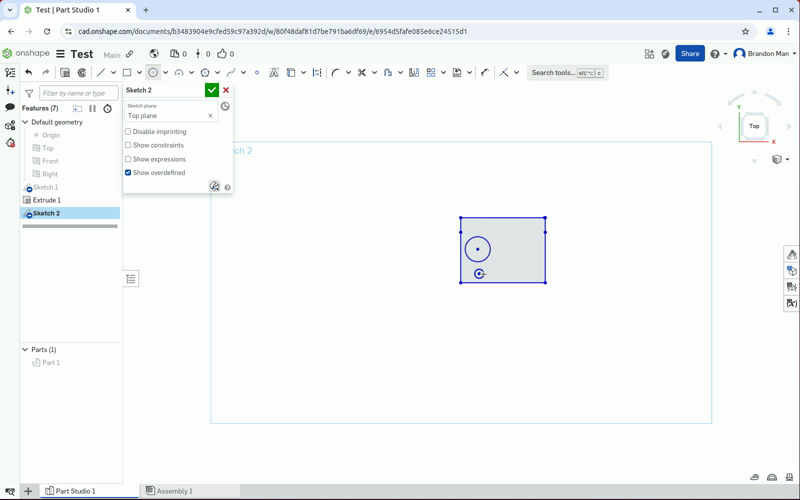
key_down(shift)
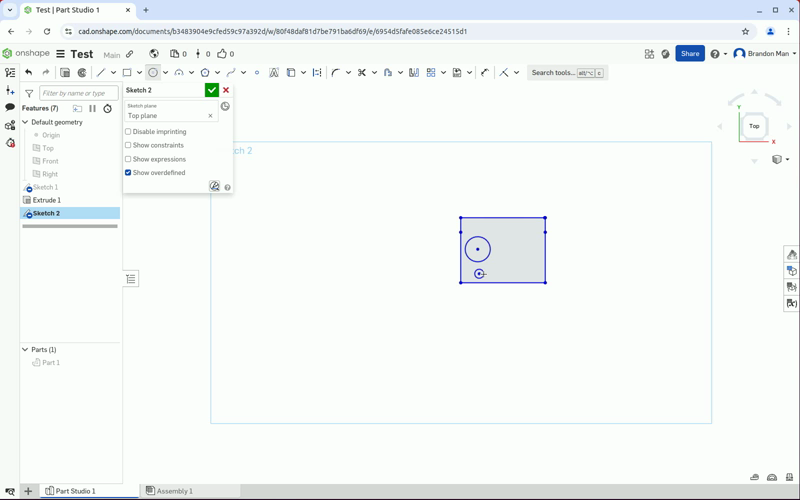
mouse_move(503, 240)
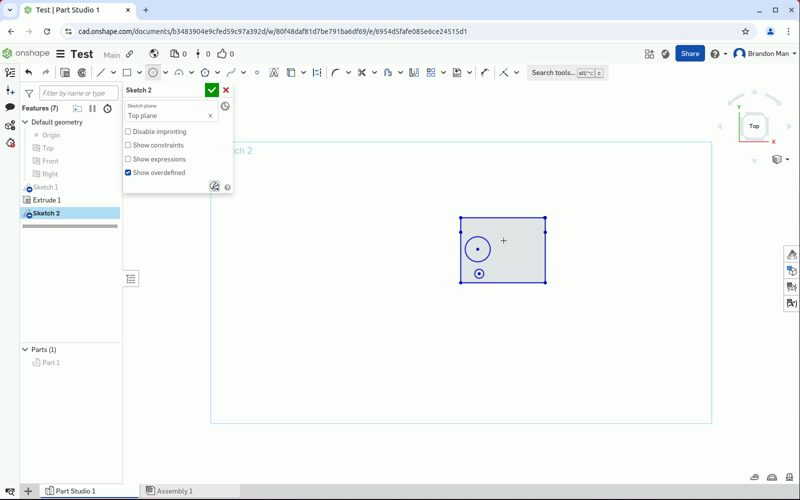
click(503, 240)
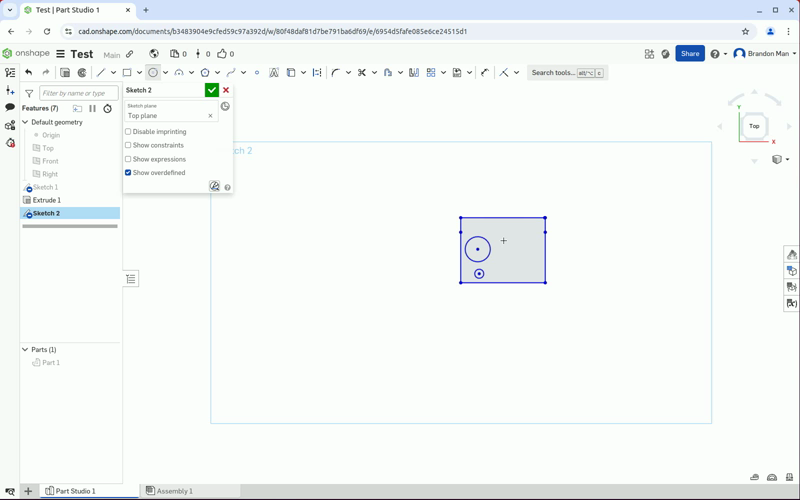
key_up(shift)
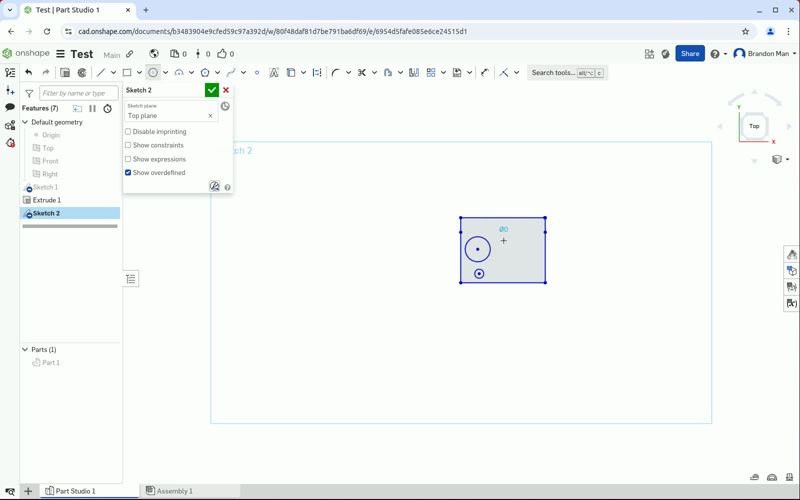
mouse_move(508, 240)
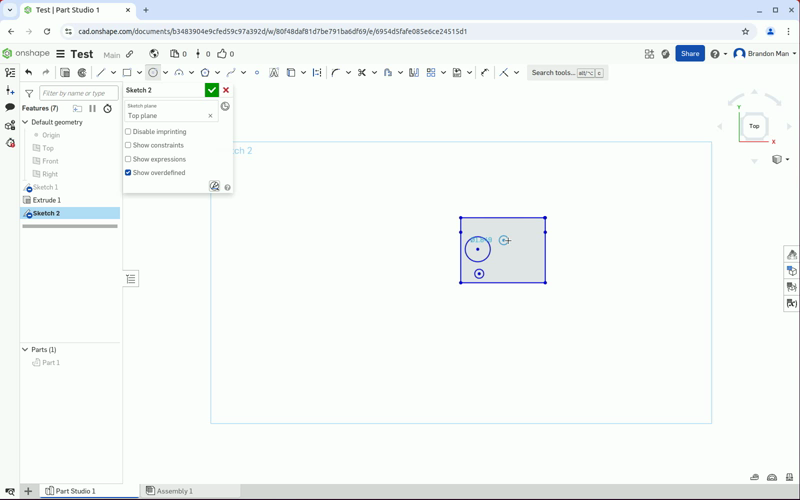
click(508, 240)
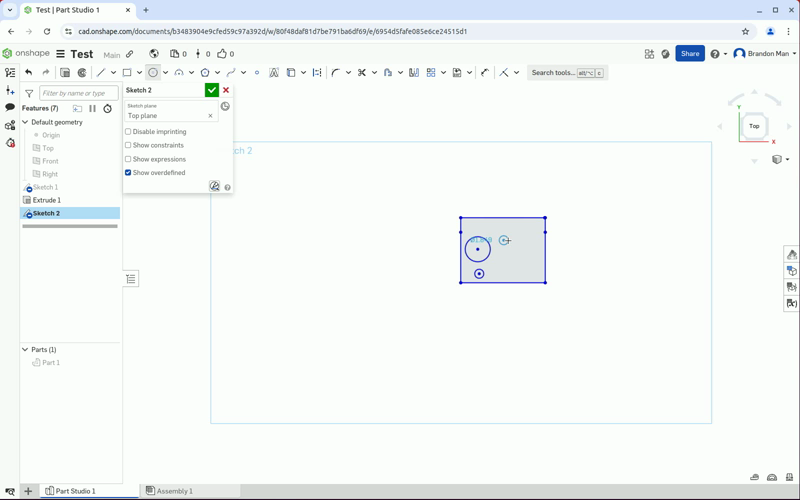
key(esc)
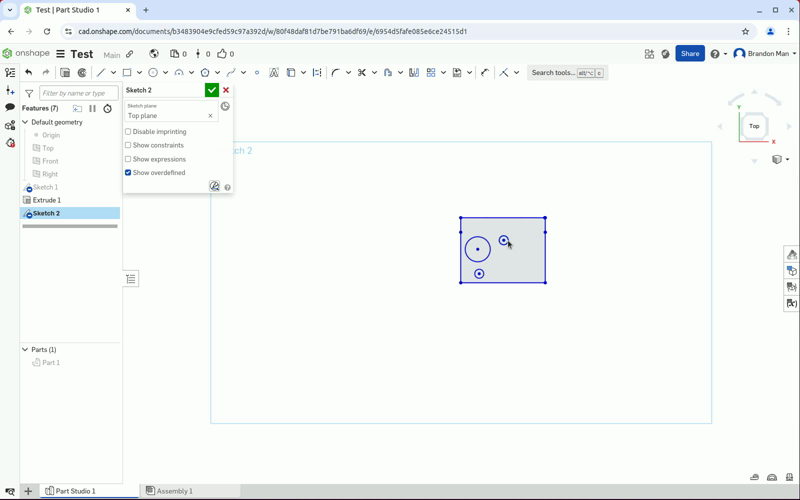
key(c)
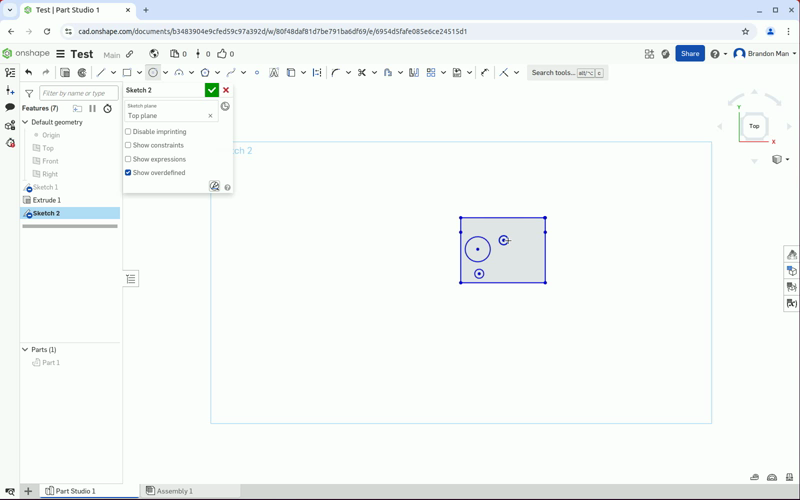
key_down(shift)
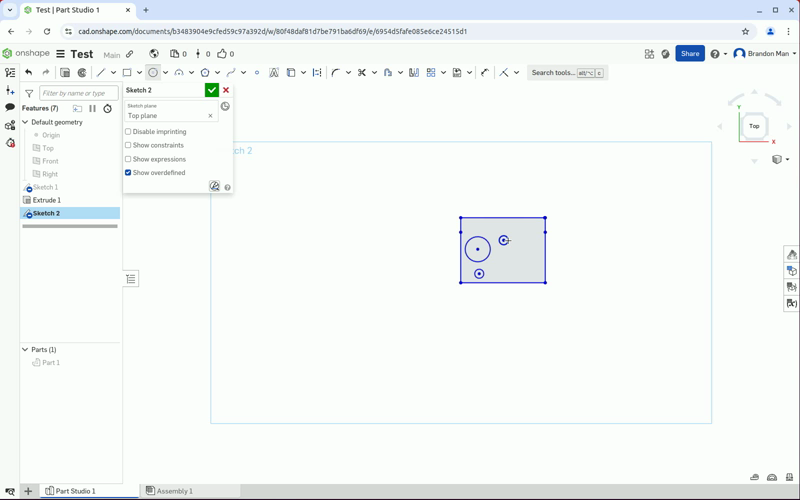
mouse_move(528, 249)
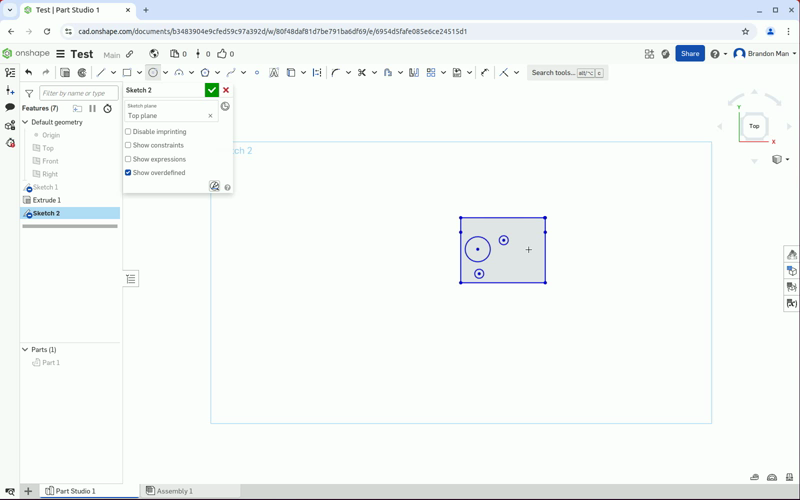
click(528, 249)
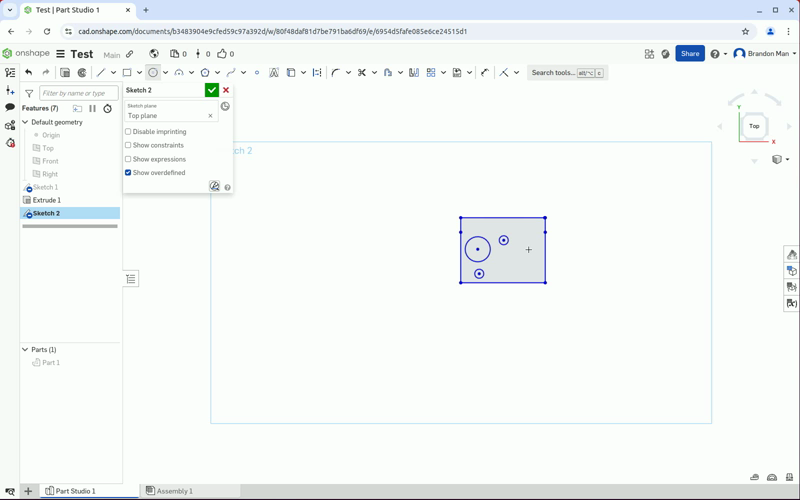
key_up(shift)
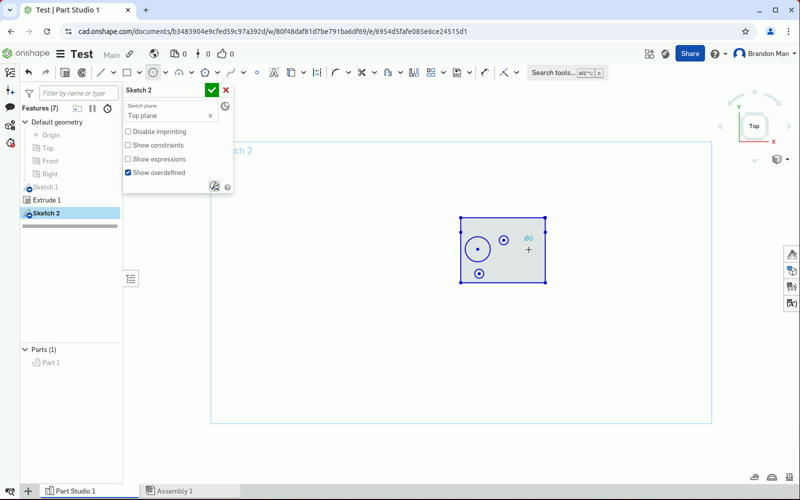
mouse_move(541, 249)
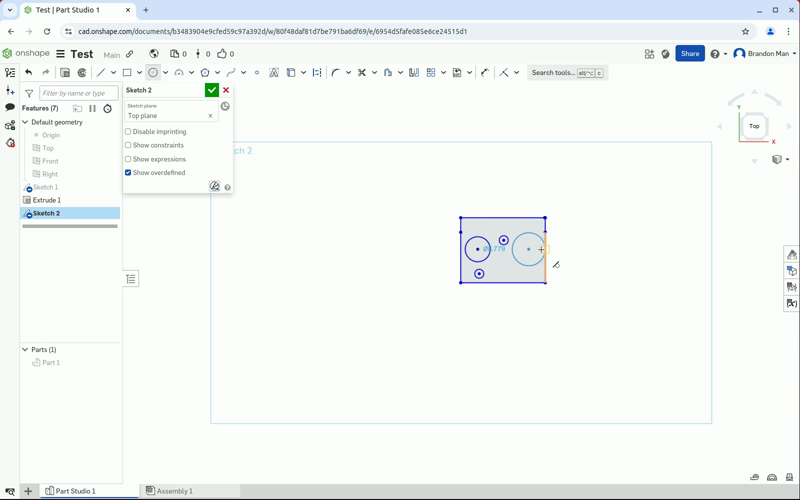
click(541, 249)
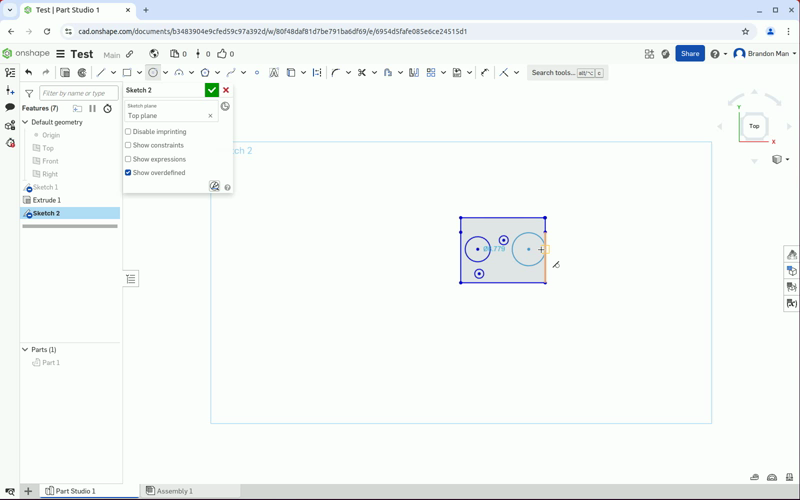
key(esc)
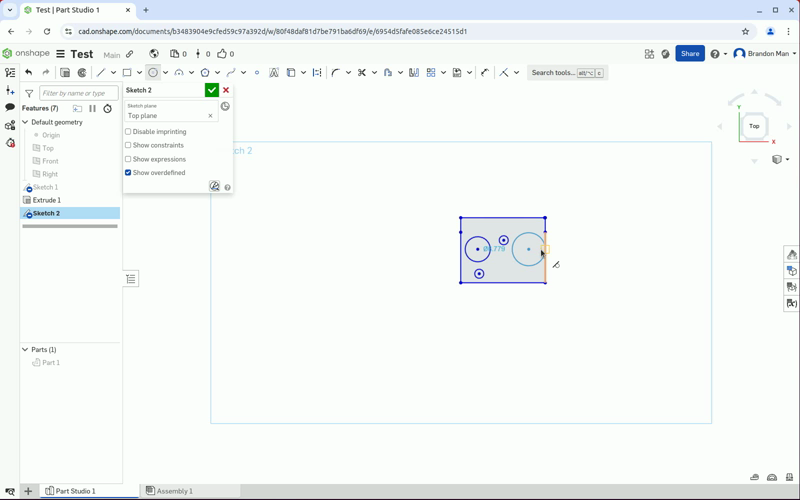
key(c)
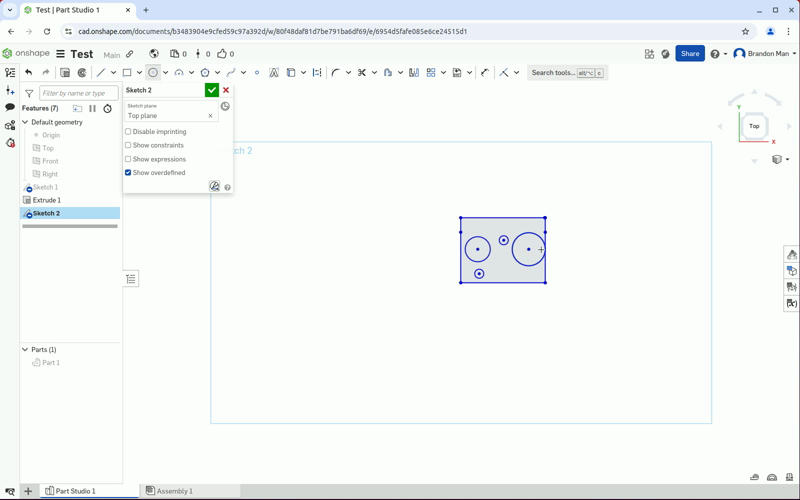
key_down(shift)
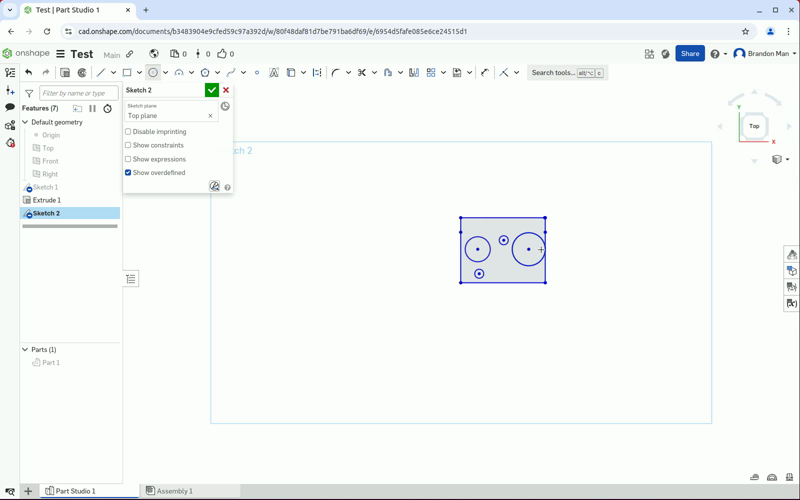
mouse_move(526, 273)
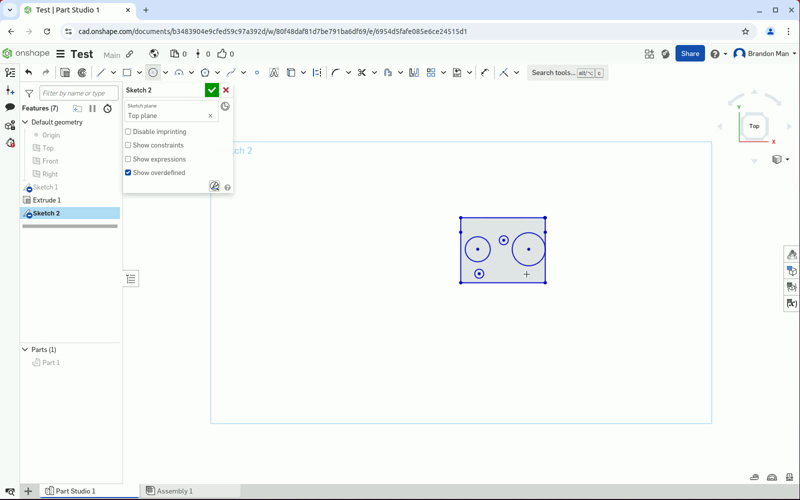
click(526, 273)
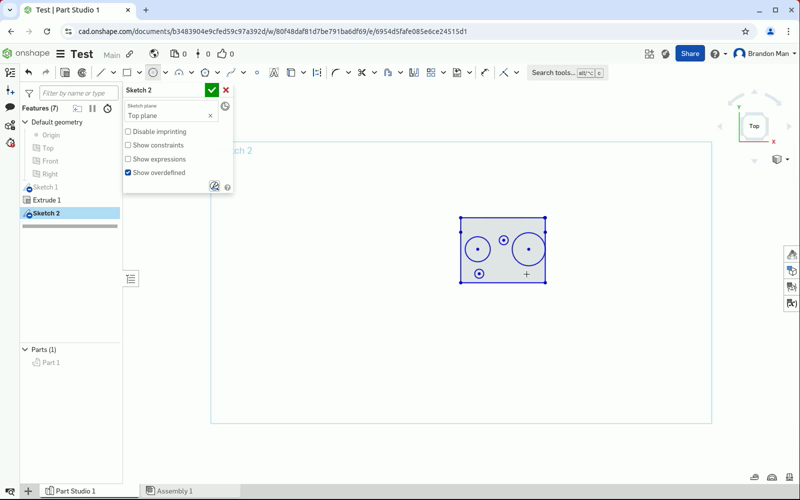
key_up(shift)
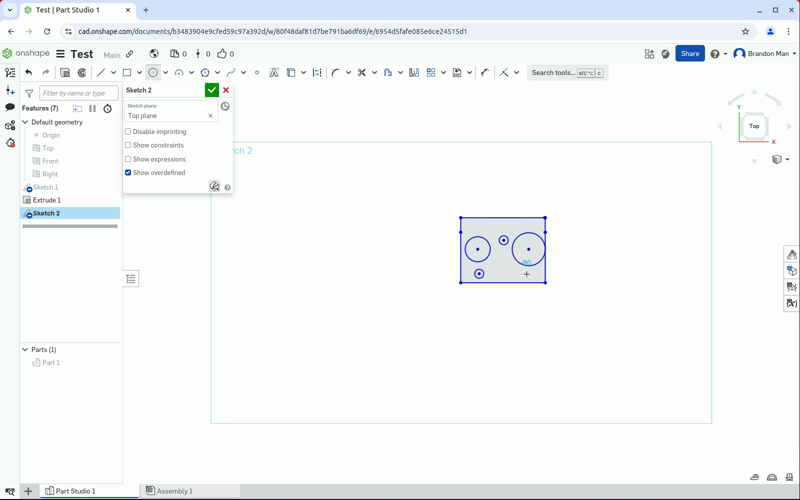
mouse_move(531, 273)
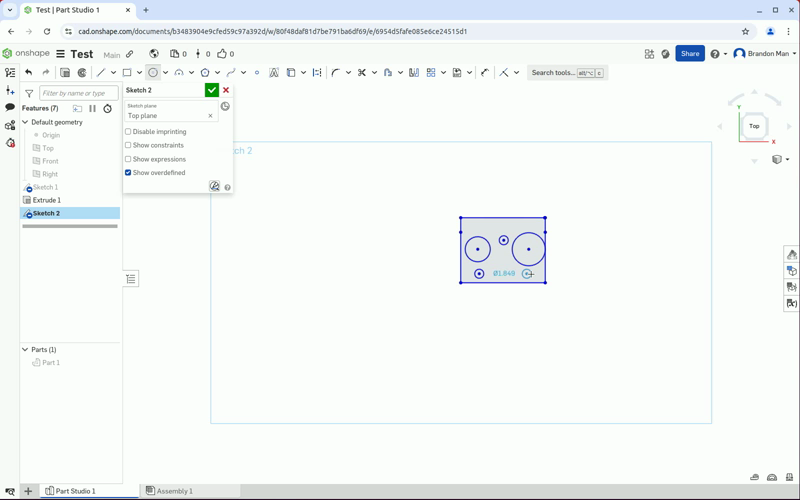
click(531, 273)
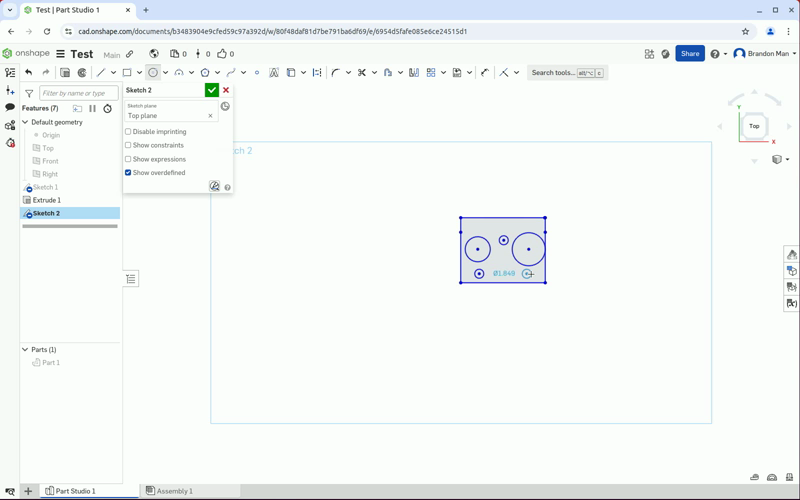
key(esc)
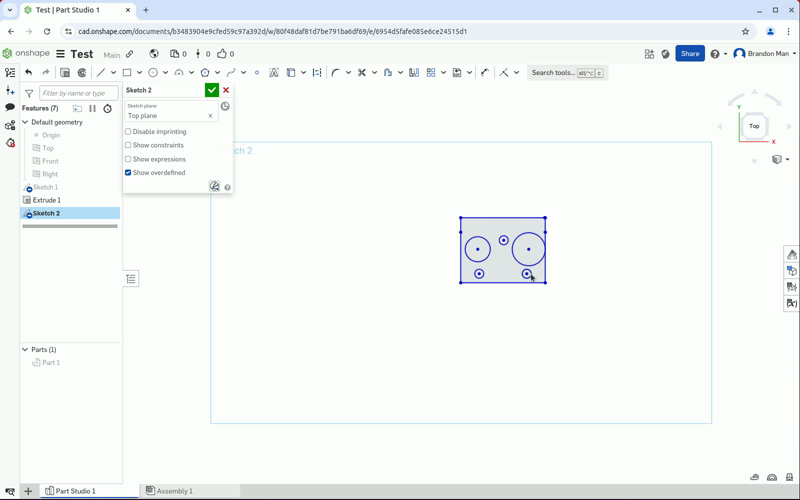
mouse_move(497, 221)
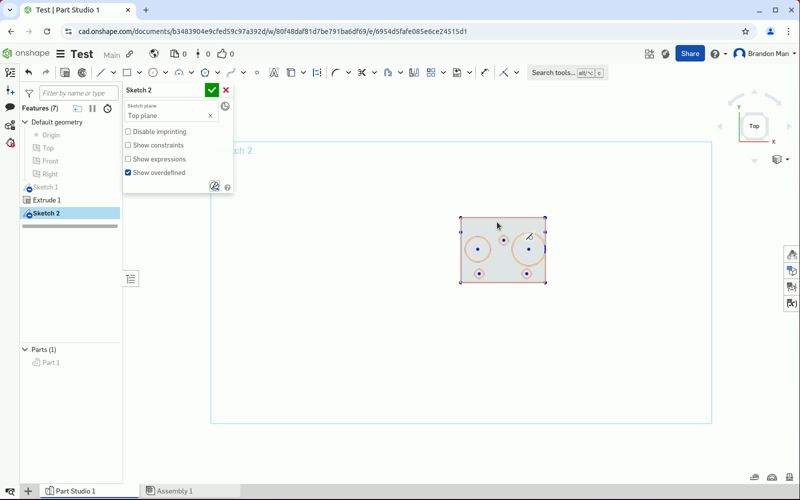
click(497, 221)
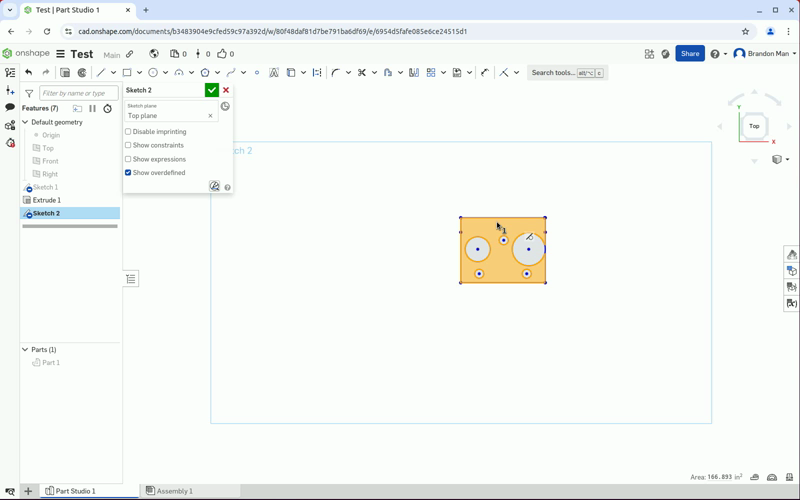
mouse_move(73, 352)
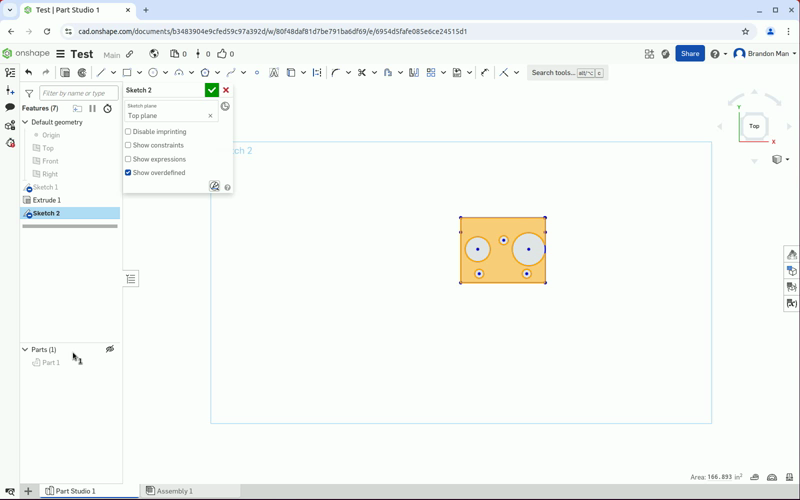
key(shift+y)
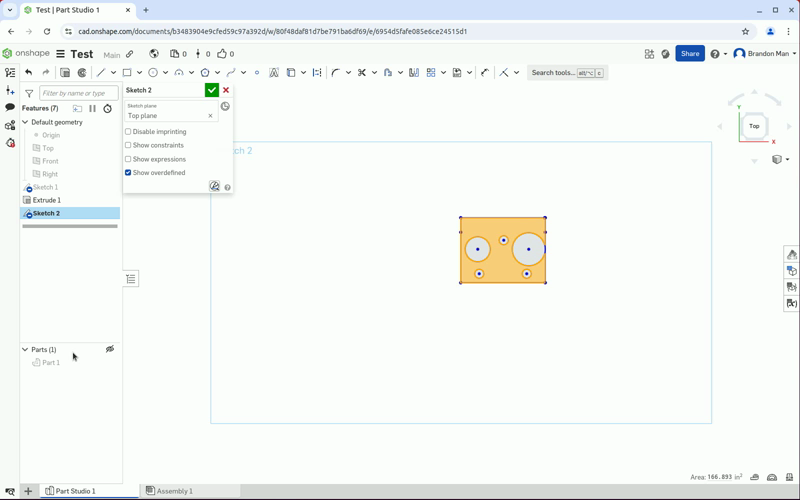
key(shift+e)
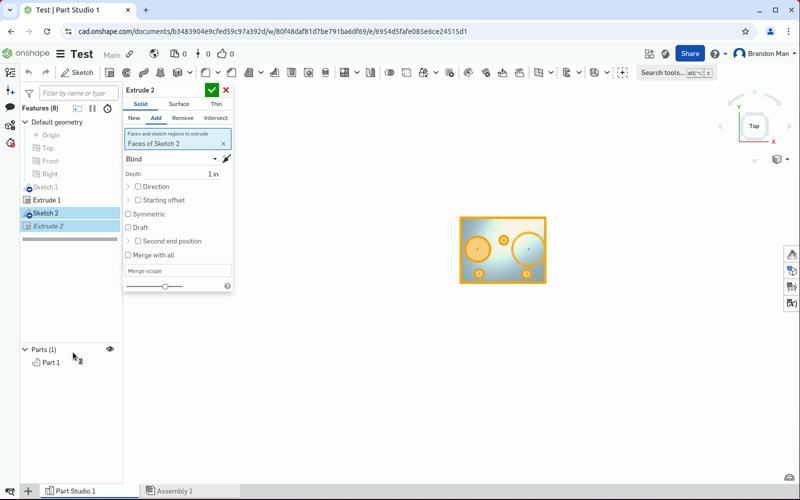
mouse_move(143, 106)
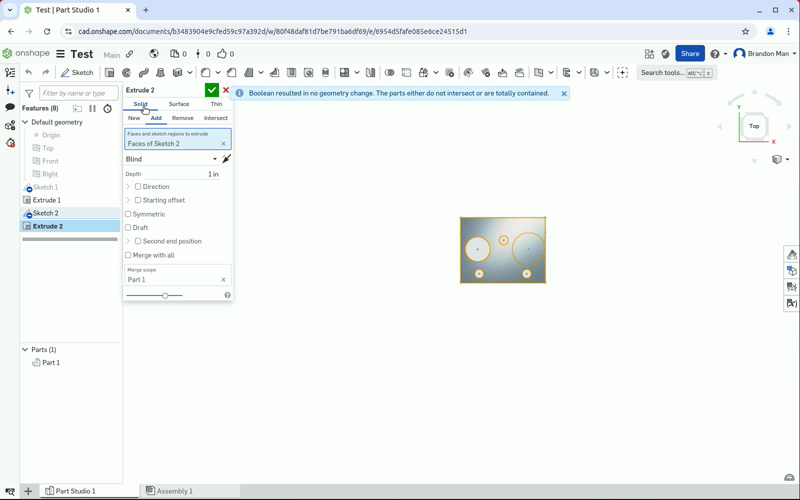
click(143, 106)
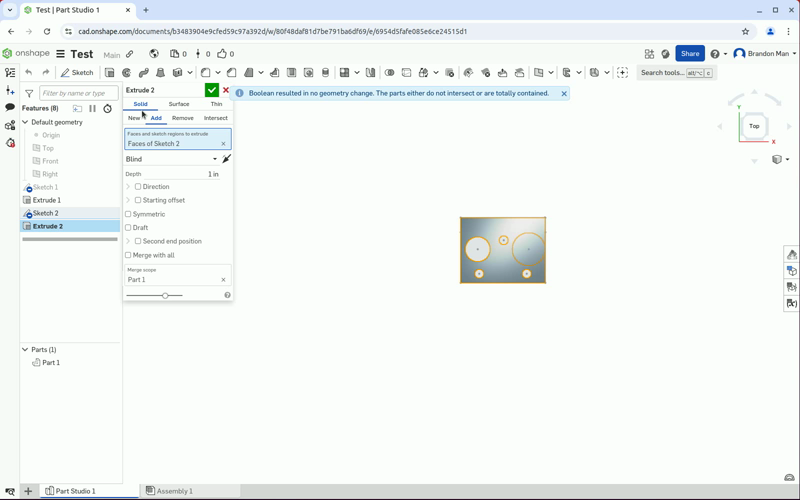
mouse_move(137, 120)
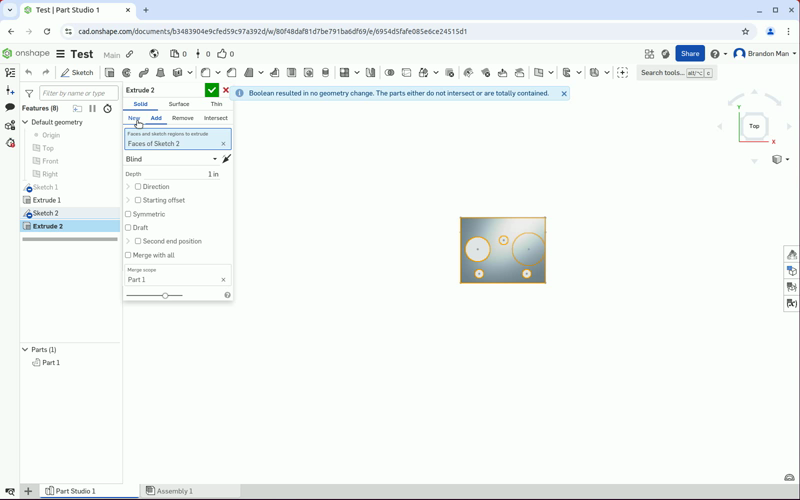
click(137, 120)
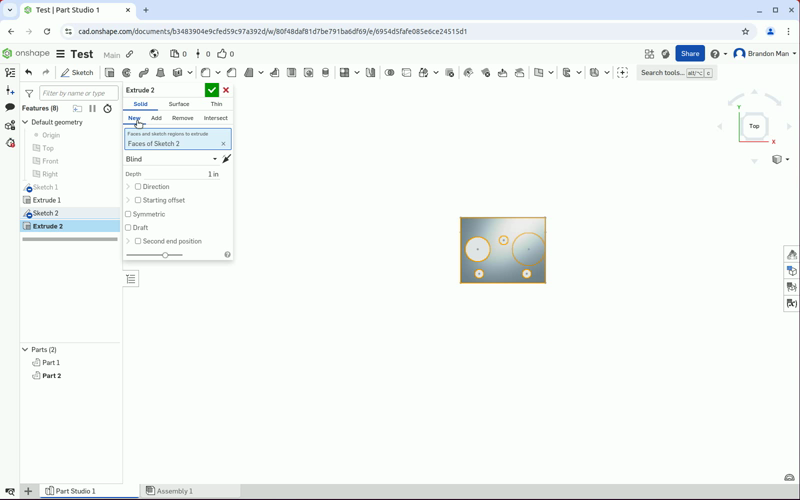
key(tab, 4)
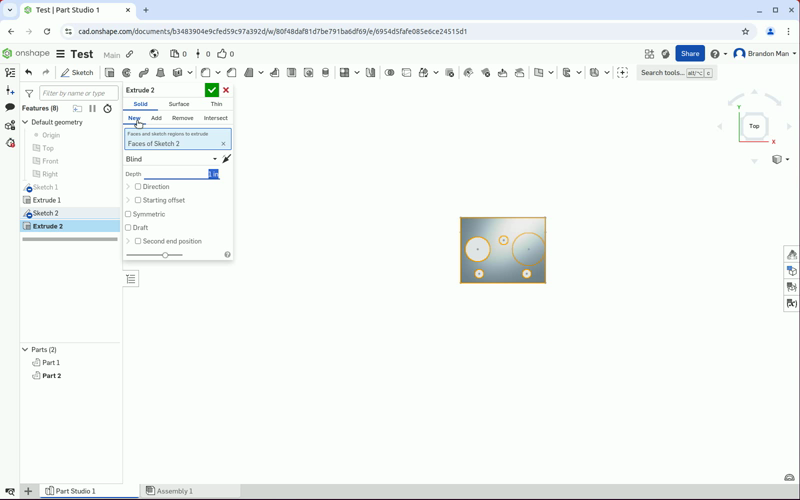
text(2.889)
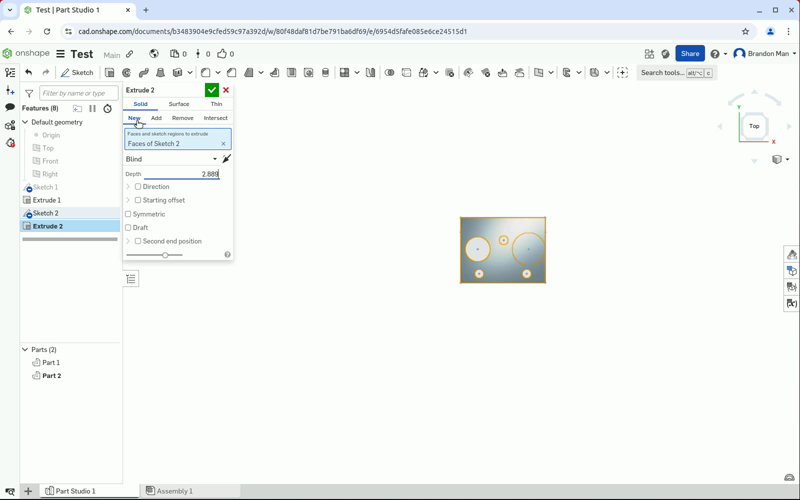
key(enter)
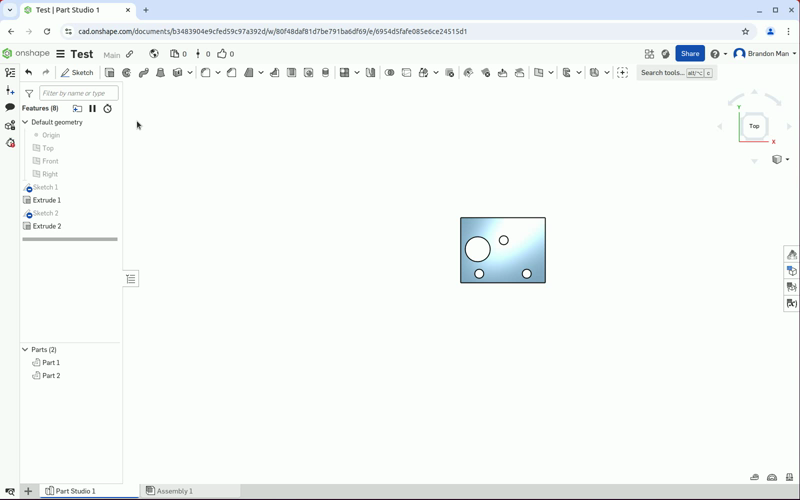
key(shift+h)
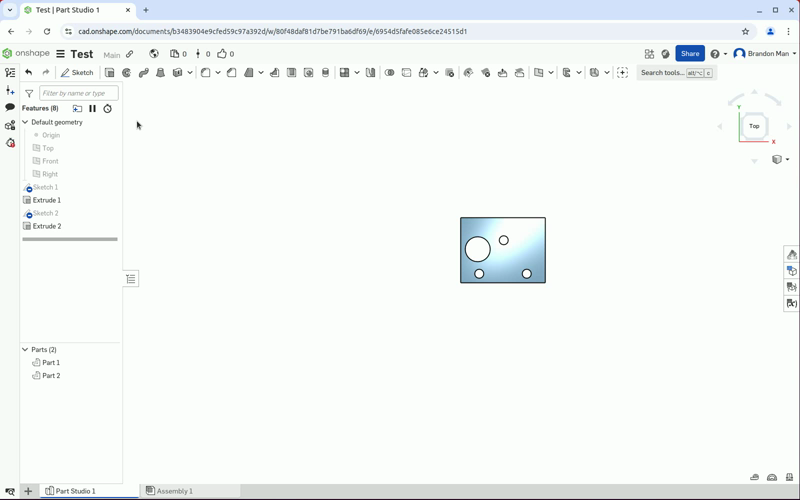
key(shift+h)
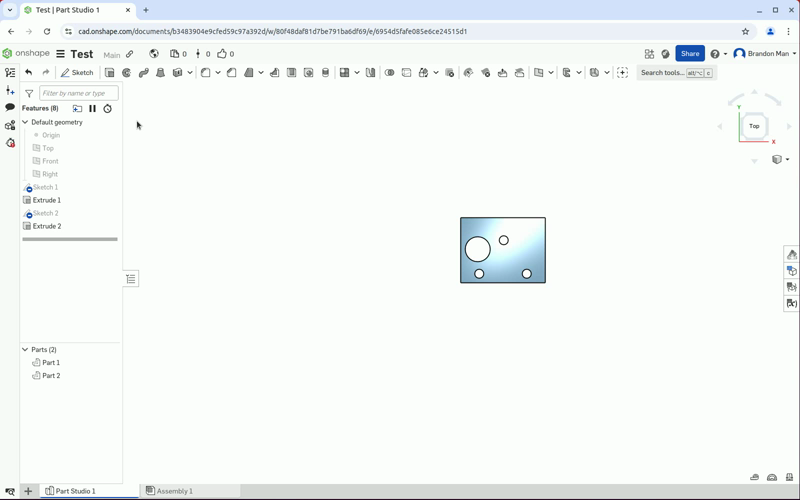
mouse_move(73, 189)
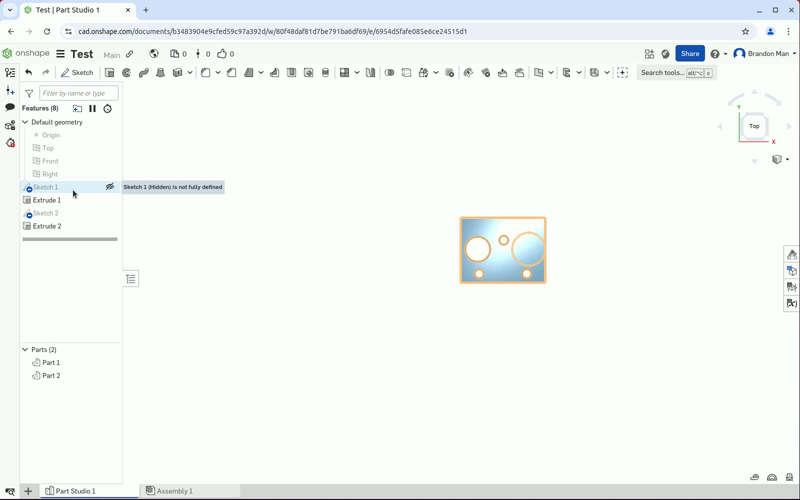
click(73, 189)
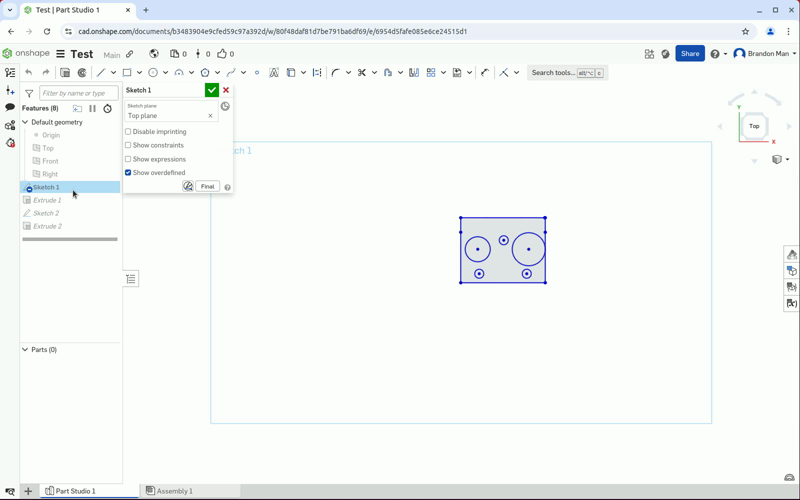
mouse_move(229, 92)
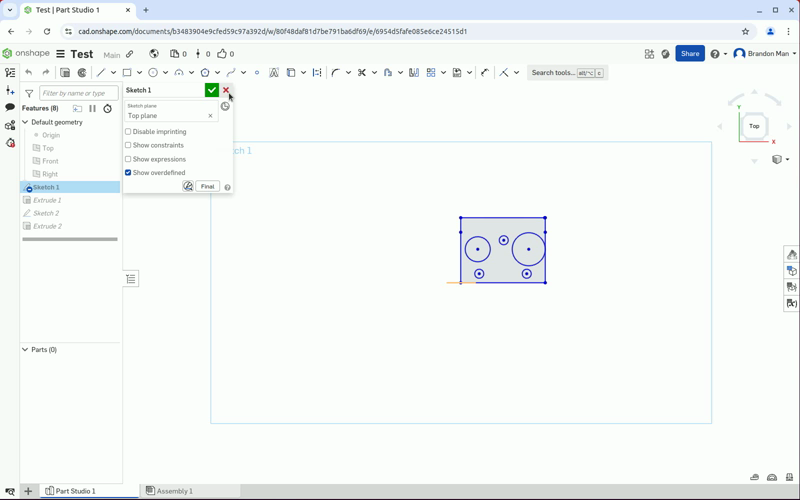
click(229, 92)
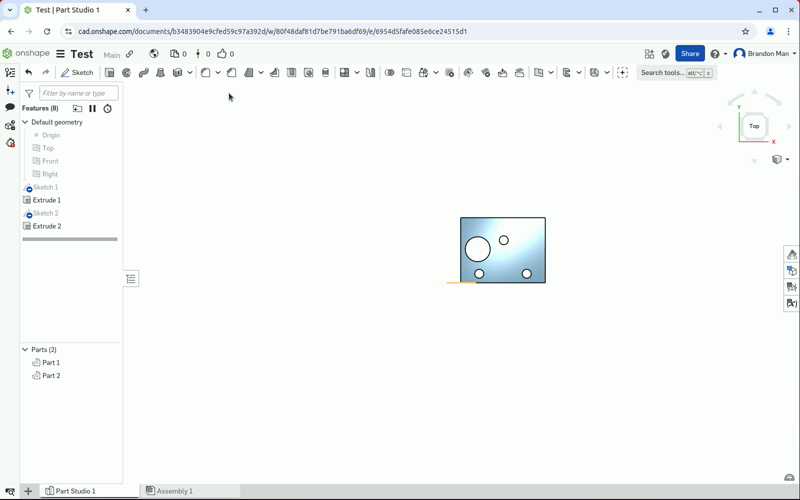
mouse_move(541, 75)
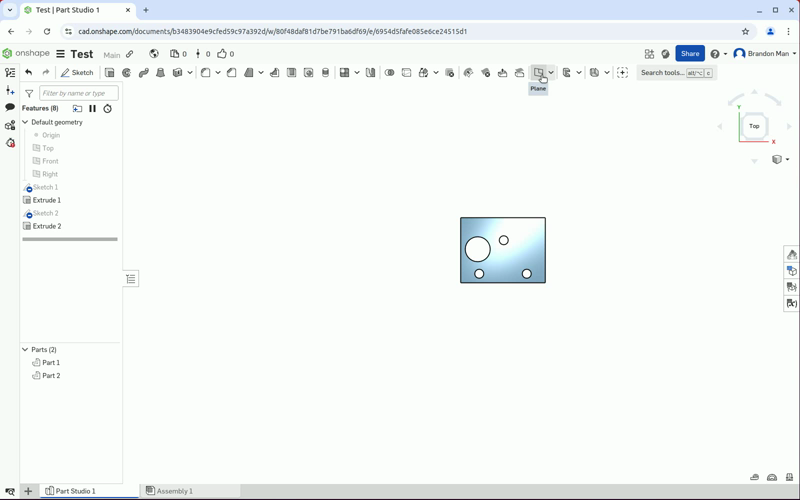
click(541, 75)
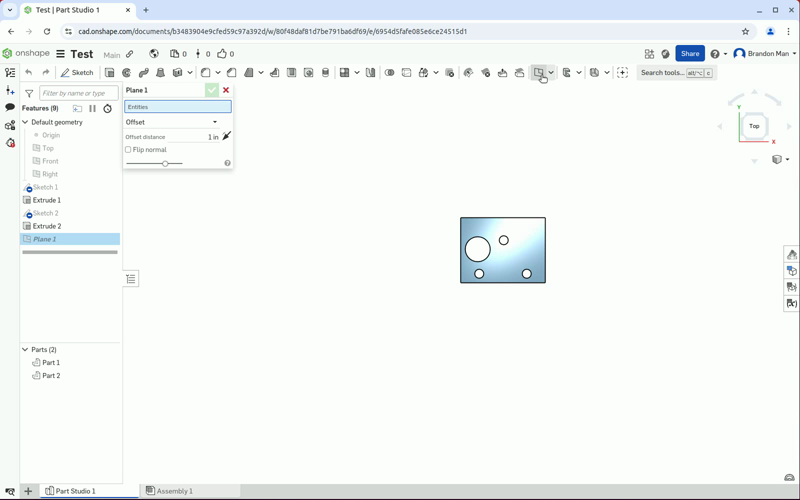
mouse_move(73, 150)
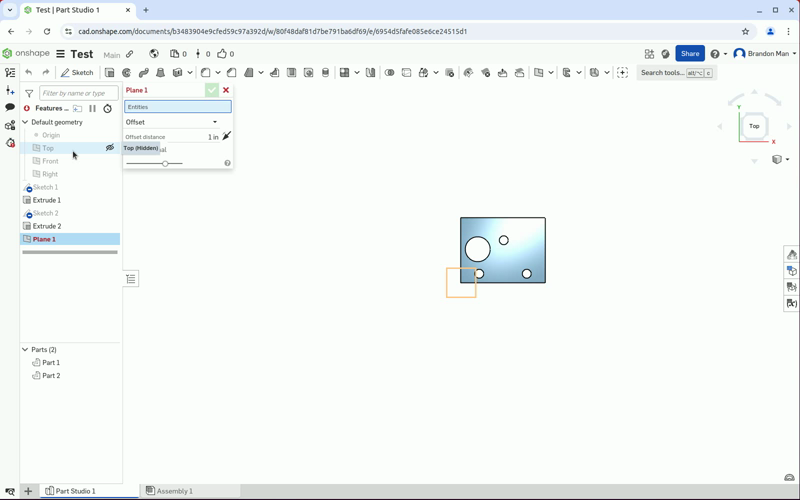
click(73, 150)
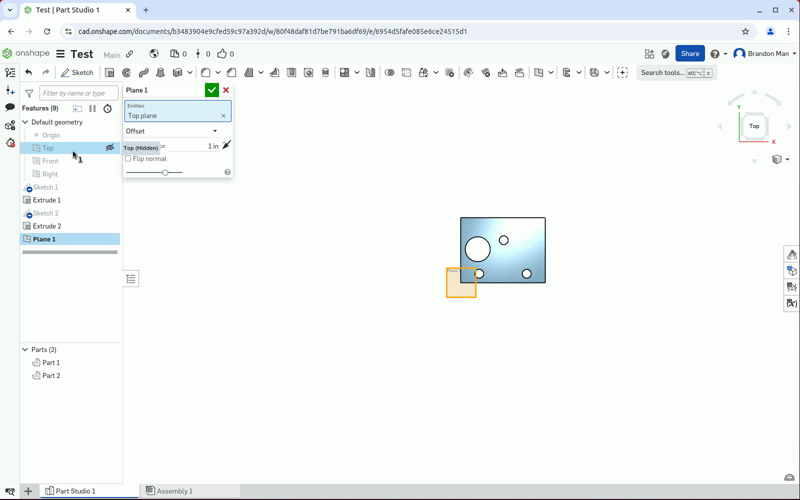
key(tab, 2)
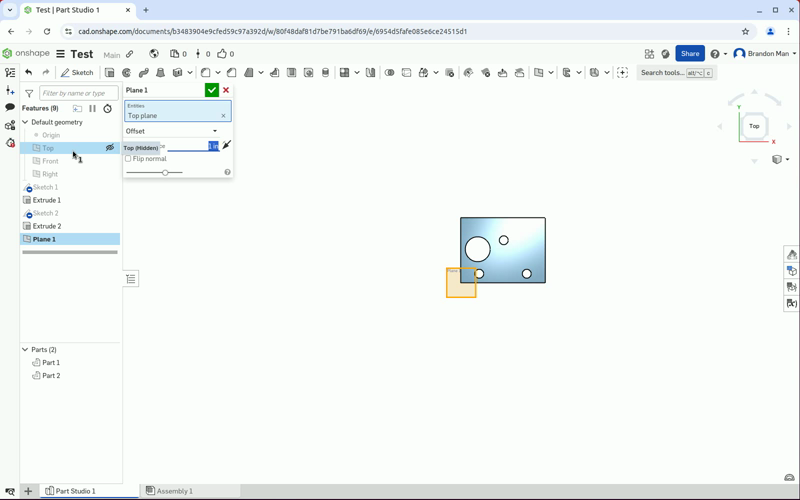
text(2.896)
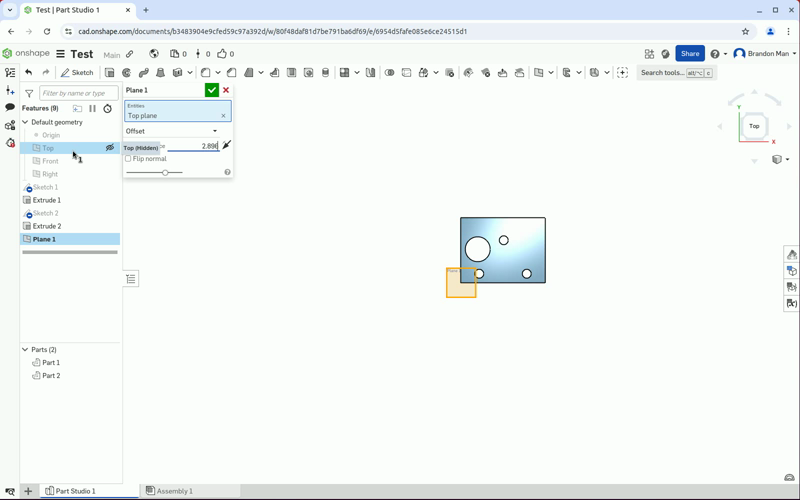
key(enter, 2)
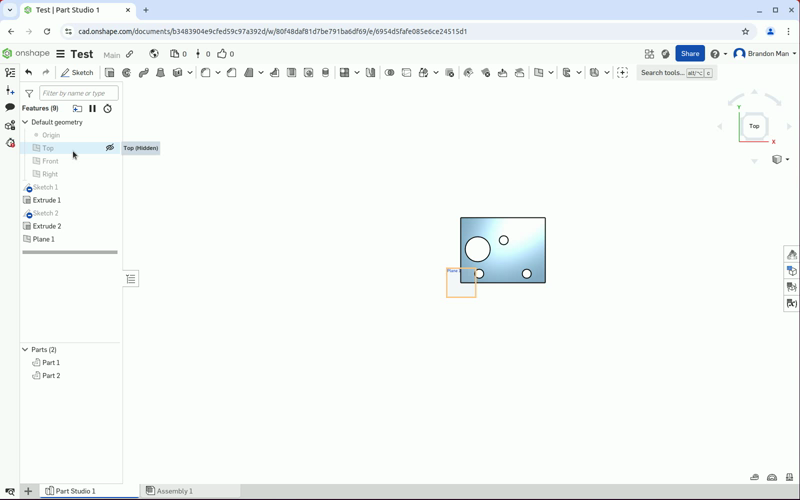
key(shift+s)
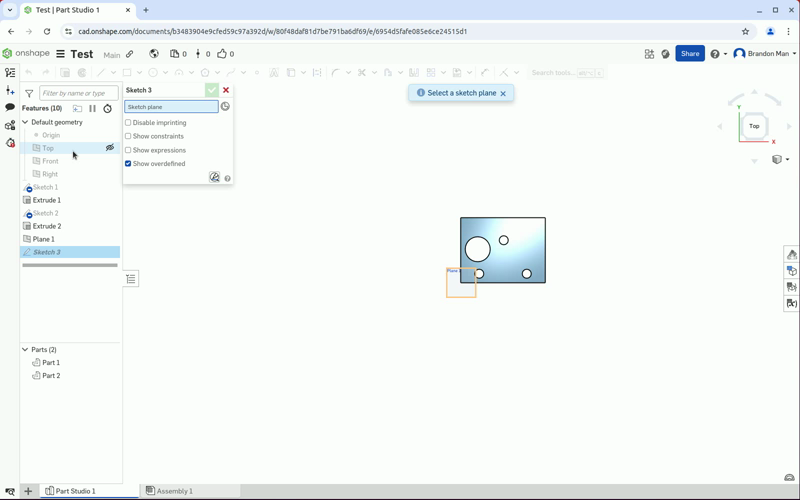
mouse_move(73, 241)
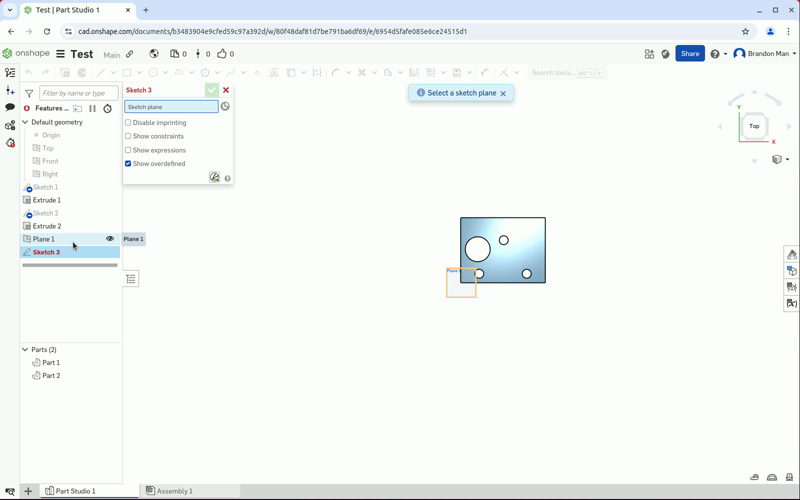
click(73, 241)
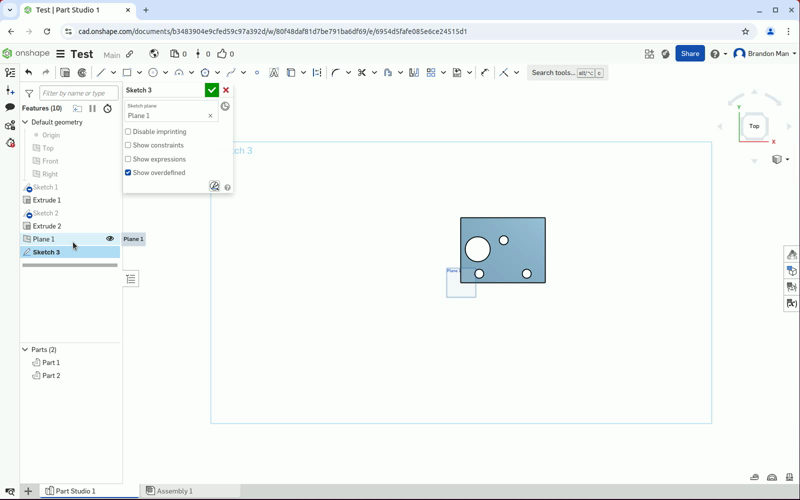
mouse_move(73, 352)
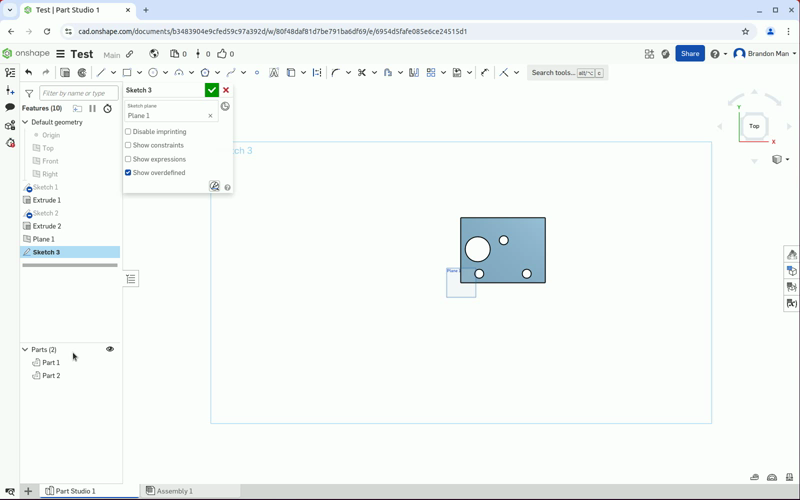
key(y)
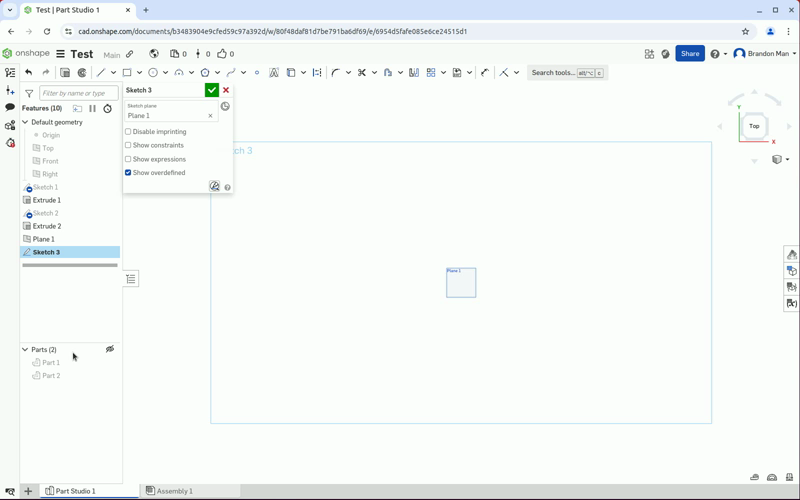
key(l)
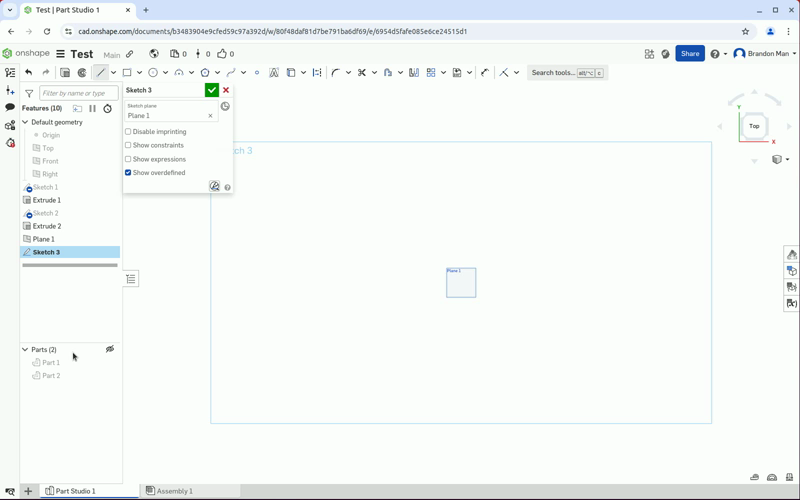
key_down(shift)
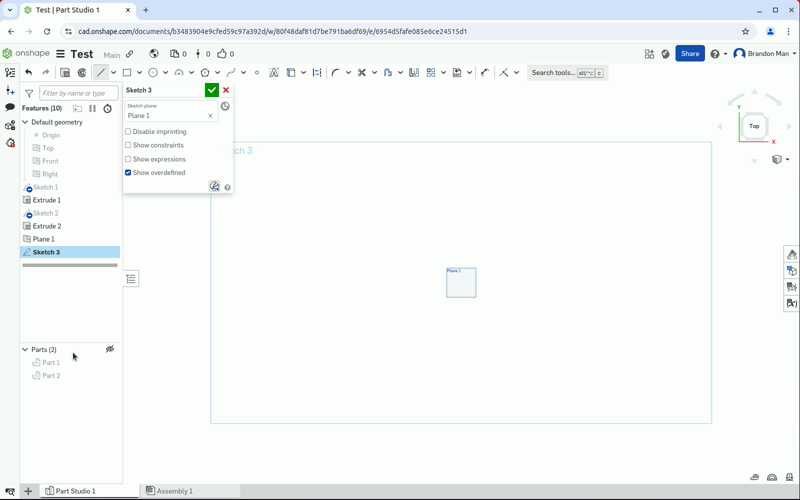
mouse_move(460, 232)
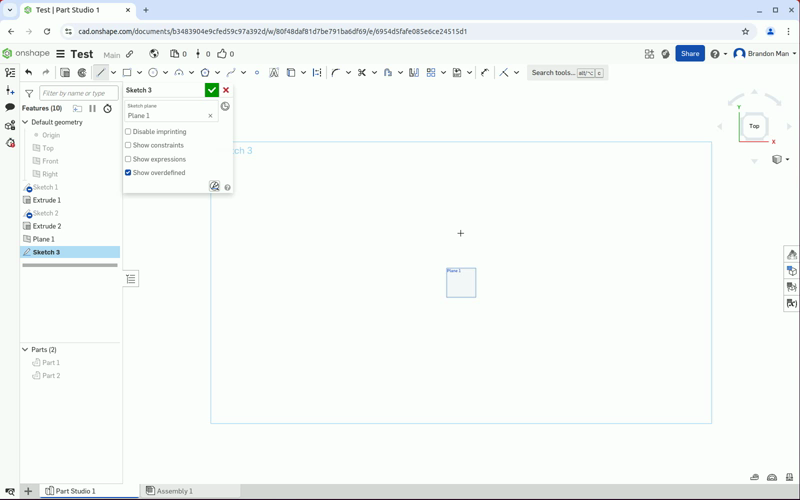
click(460, 232)
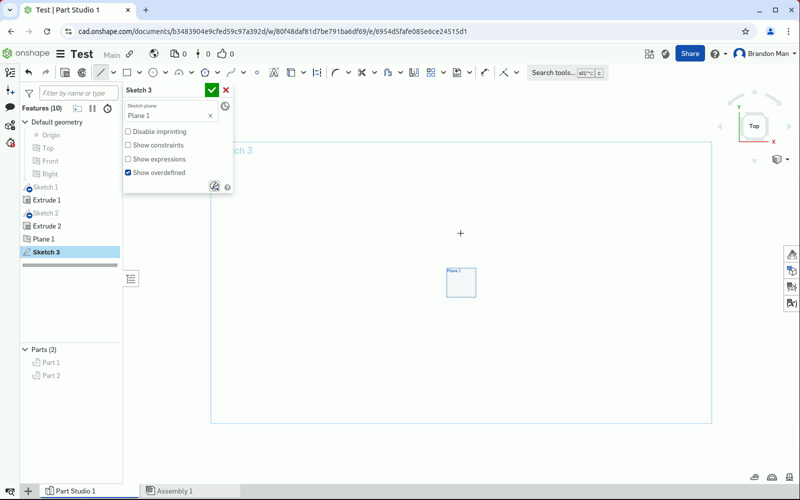
key_up(shift)
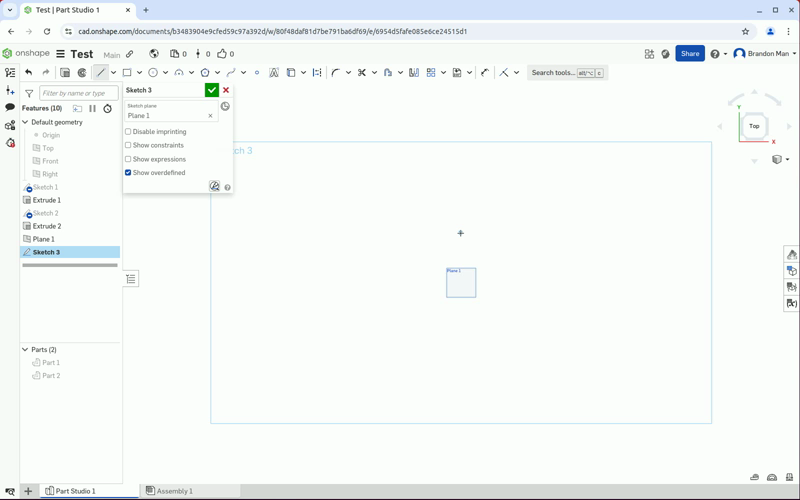
key_down(shift)
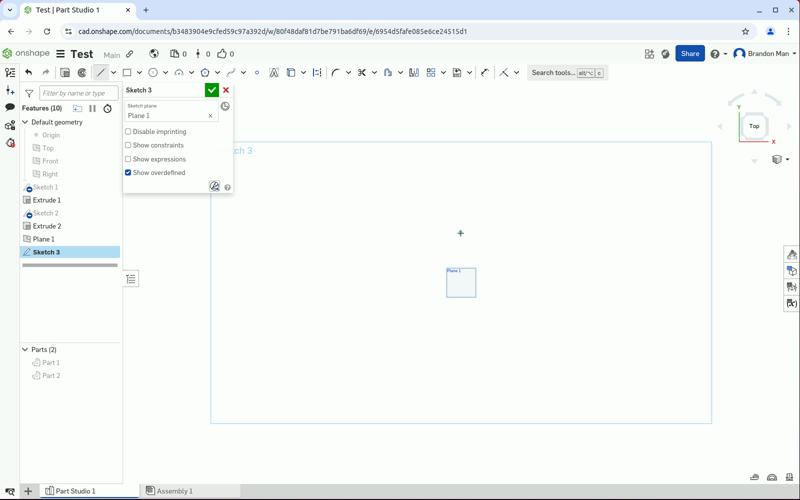
mouse_move(545, 232)
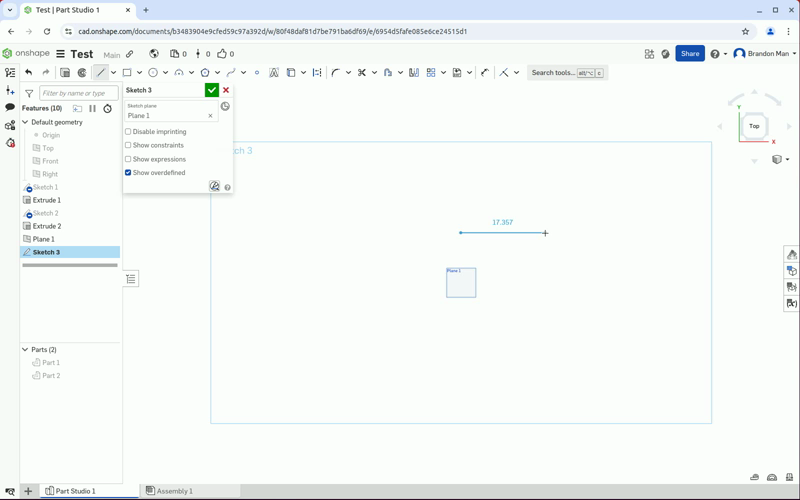
click(545, 232)
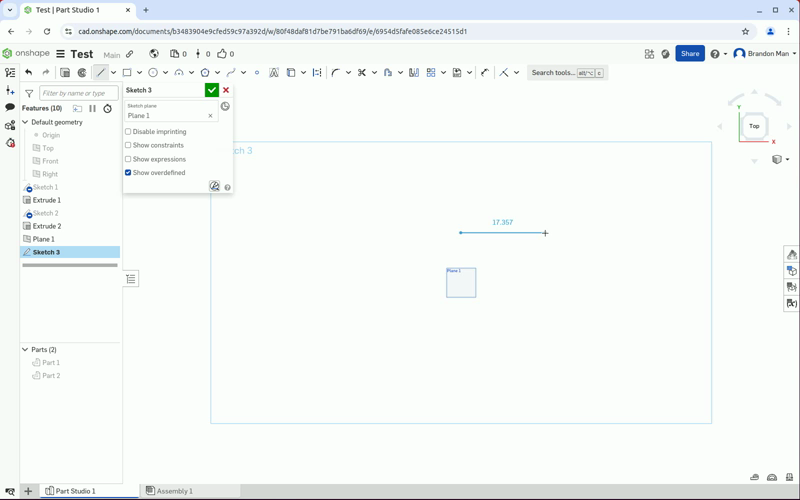
key_up(shift)
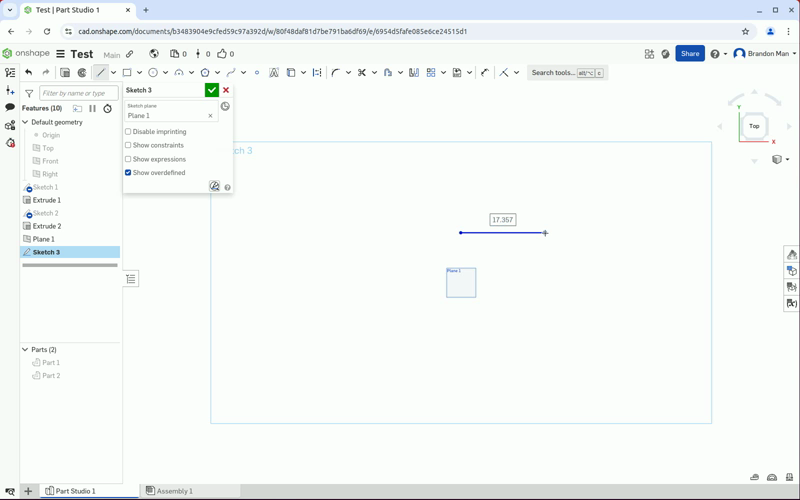
key_down(shift)
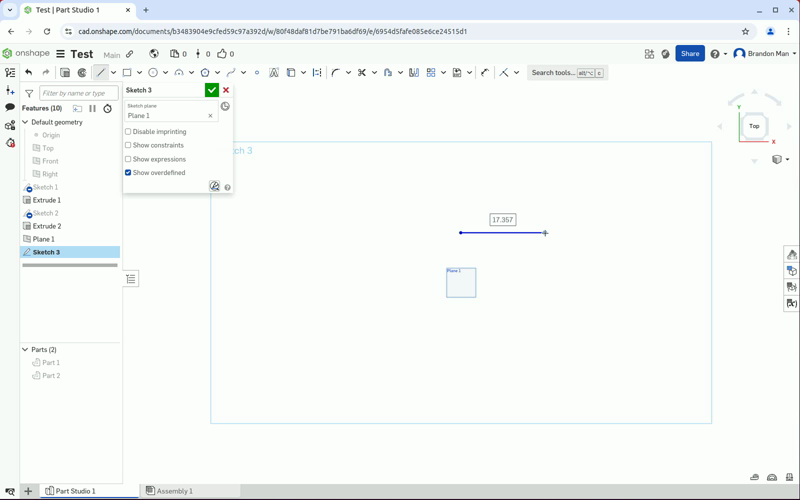
mouse_move(575, 232)
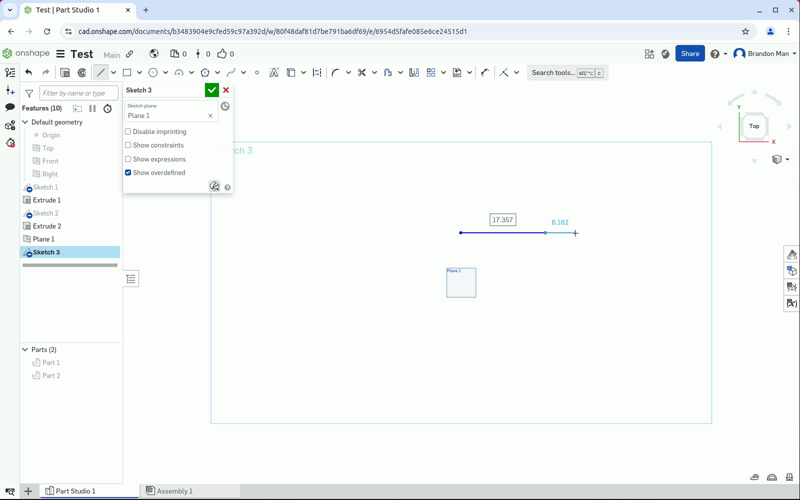
mouse_move(545, 218)
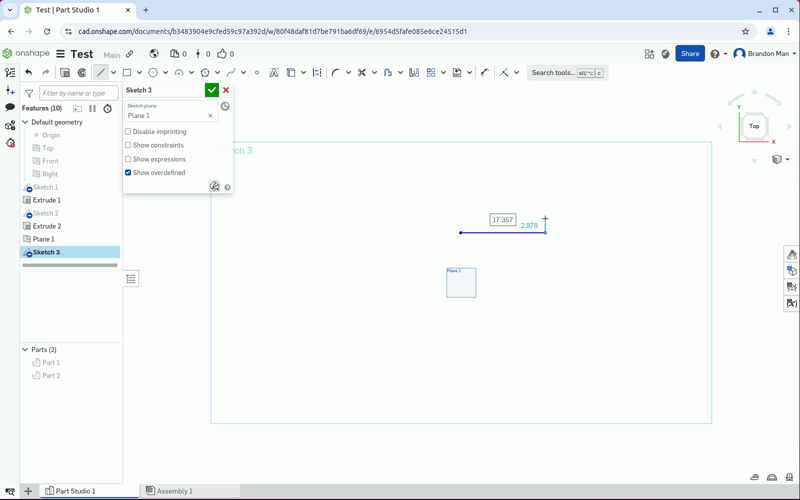
click(545, 218)
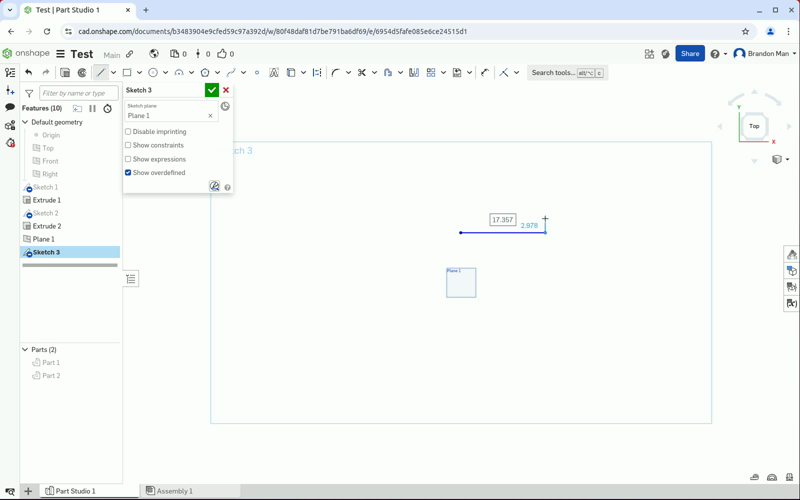
key_up(shift)
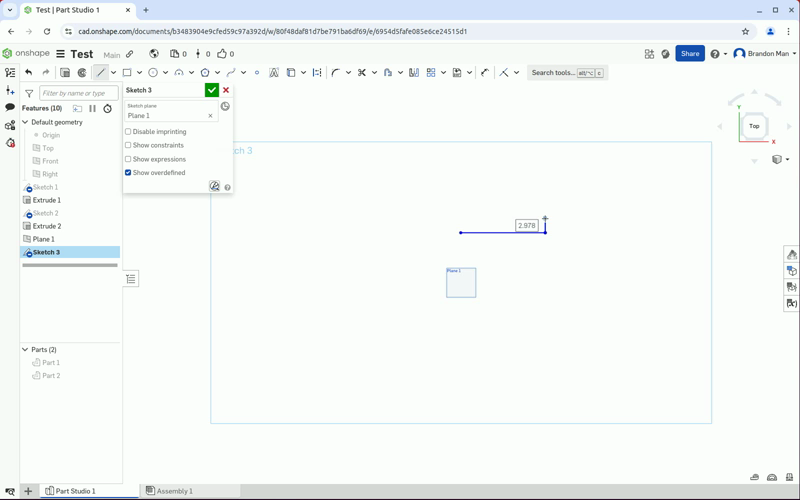
key_down(shift)
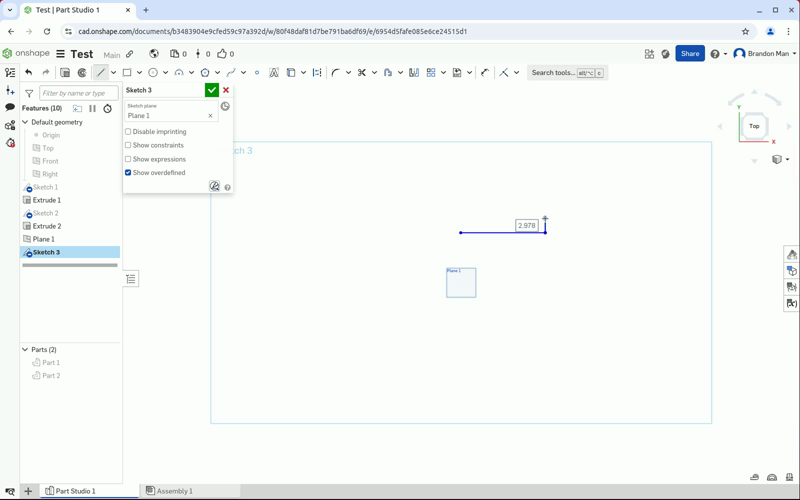
mouse_move(460, 218)
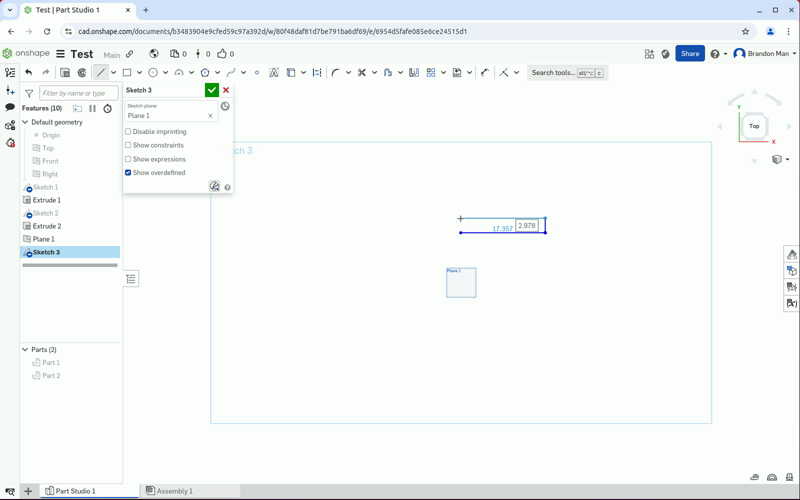
click(460, 218)
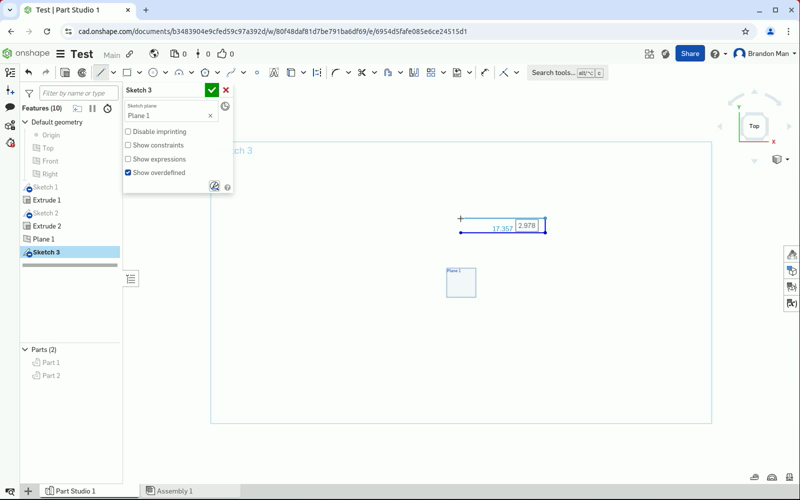
key_up(shift)
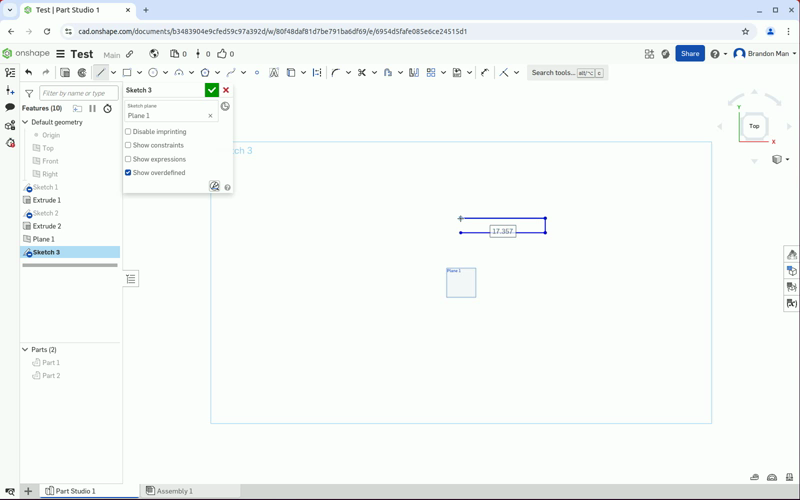
mouse_move(490, 218)
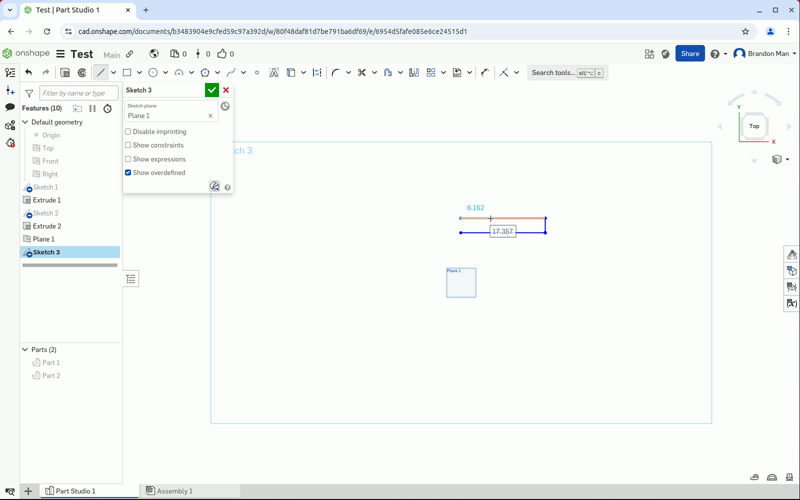
key_down(shift)
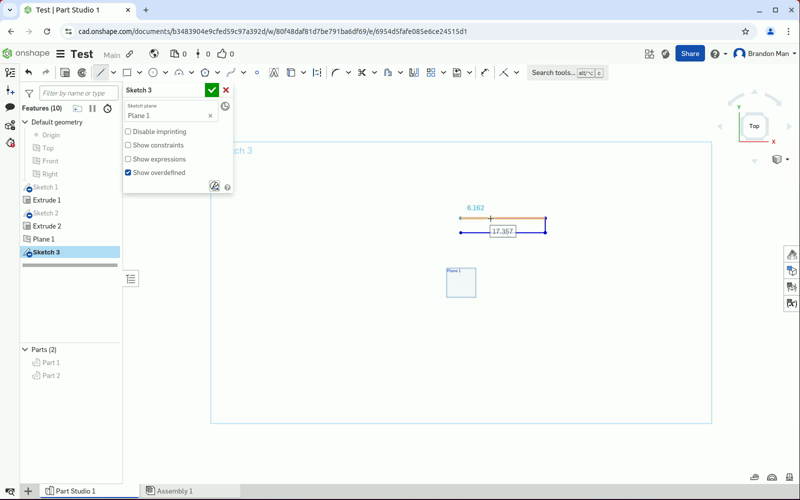
mouse_move(460, 232)
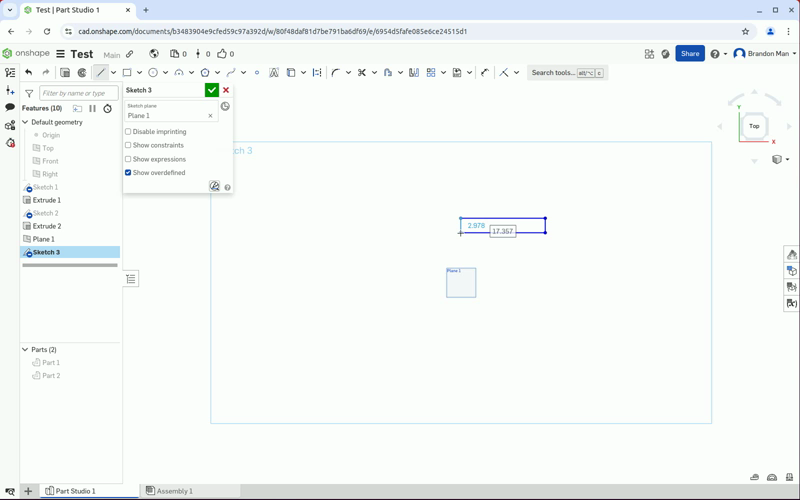
key_up(shift)
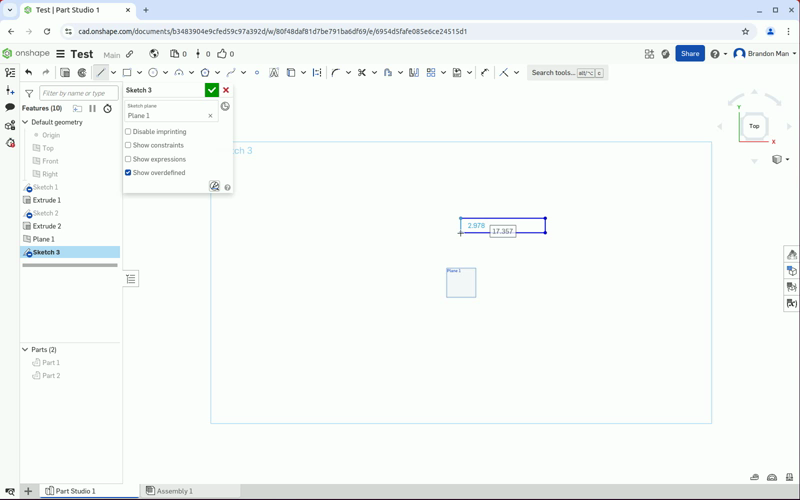
click(460, 232)
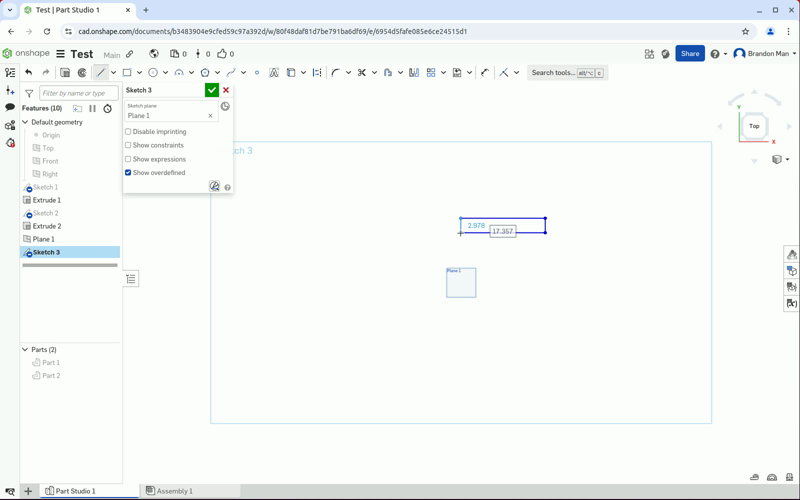
key(esc)
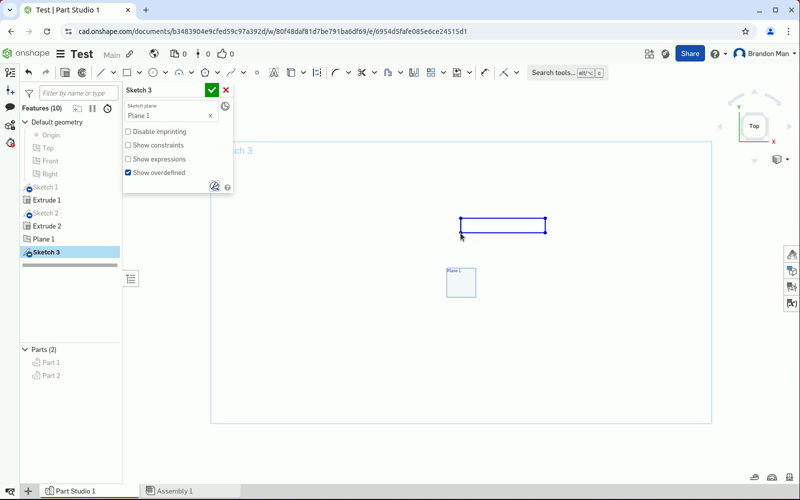
mouse_move(497, 229)
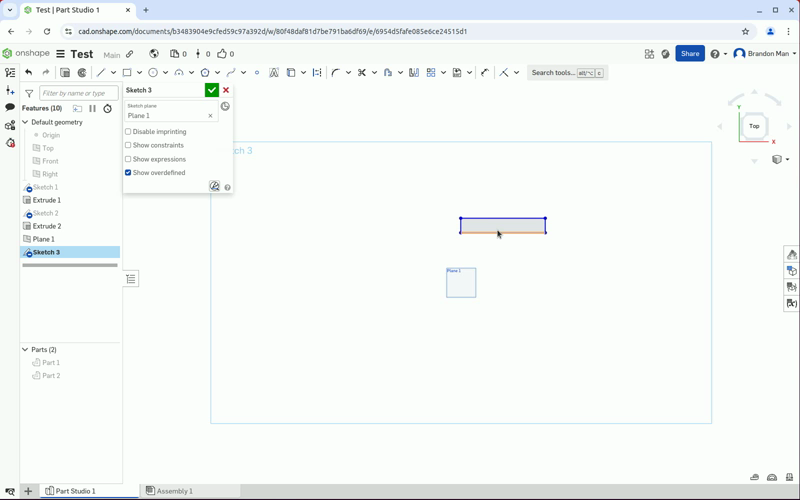
scroll(6)
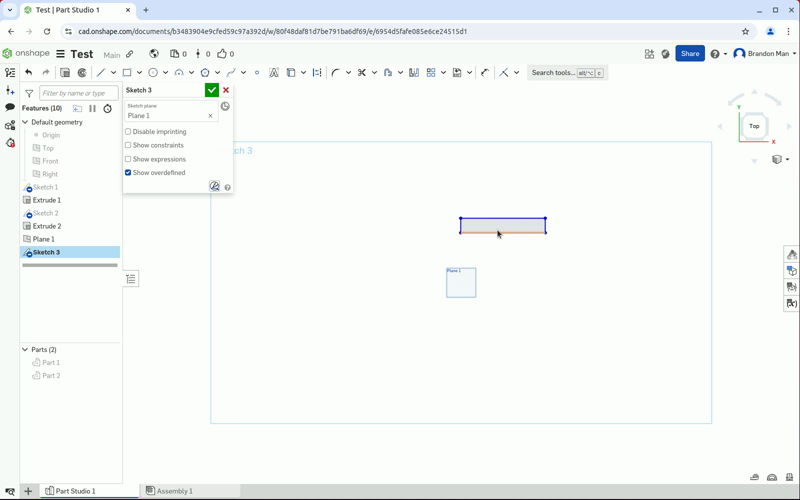
scroll(6)
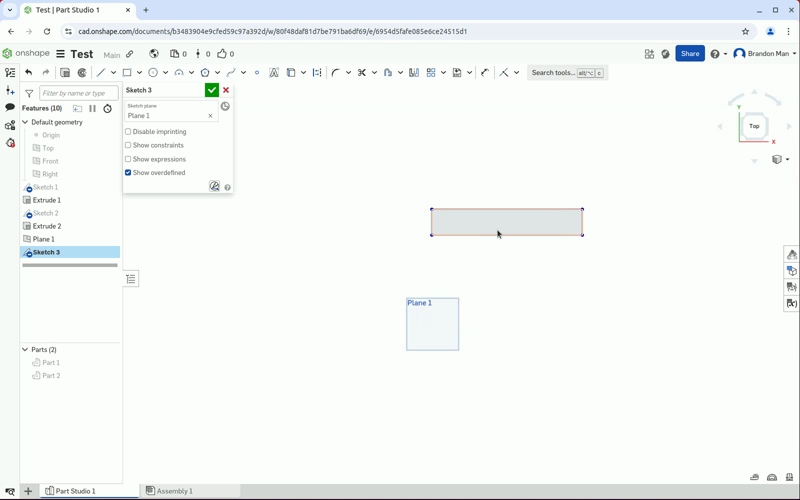
scroll(6)
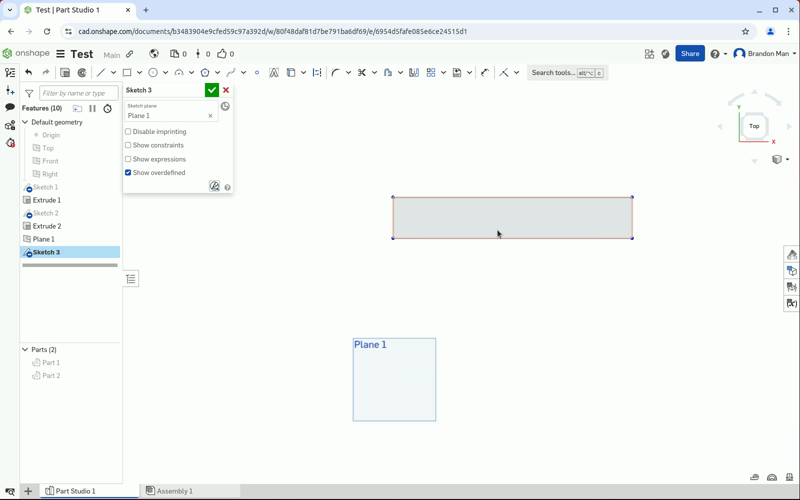
scroll(6)
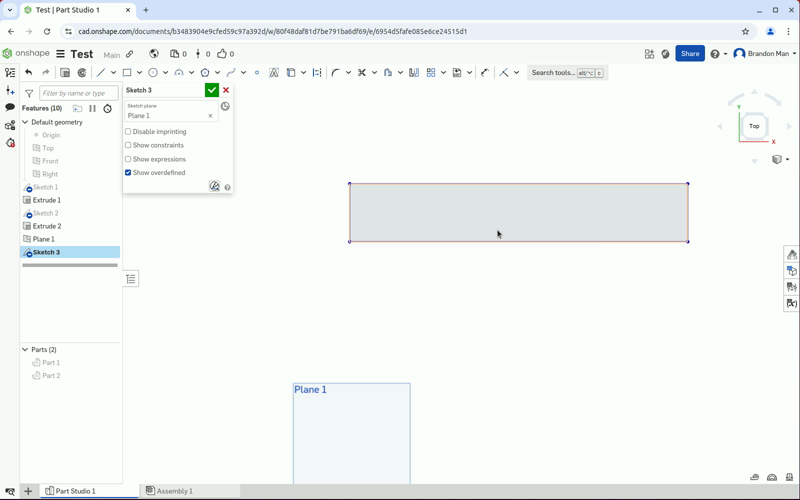
scroll(6)
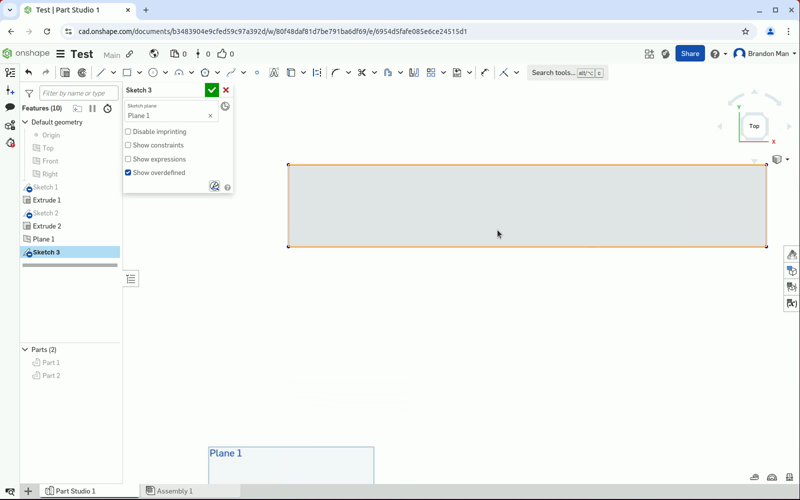
scroll(6)
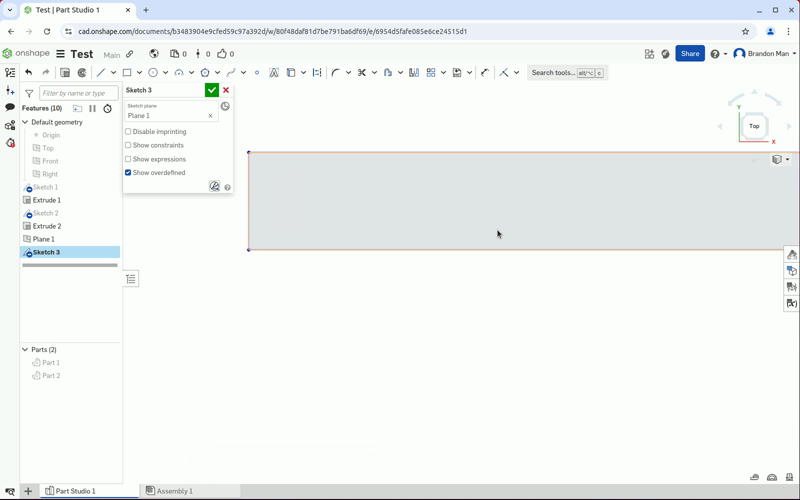
scroll(6)
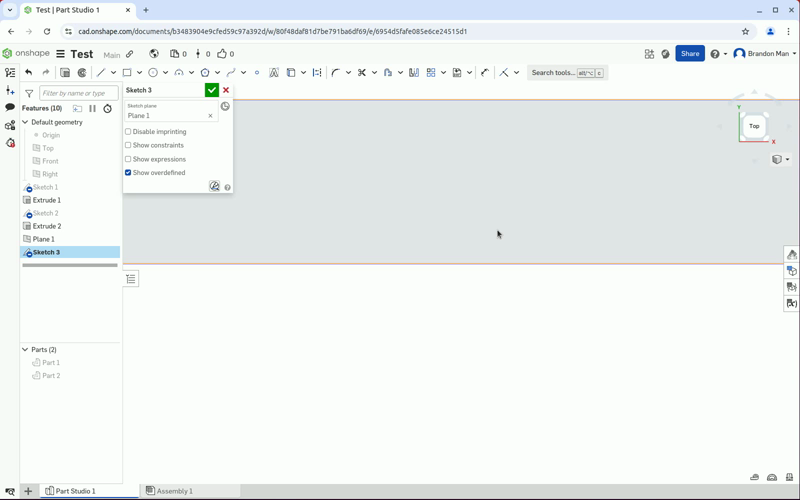
click(497, 229)
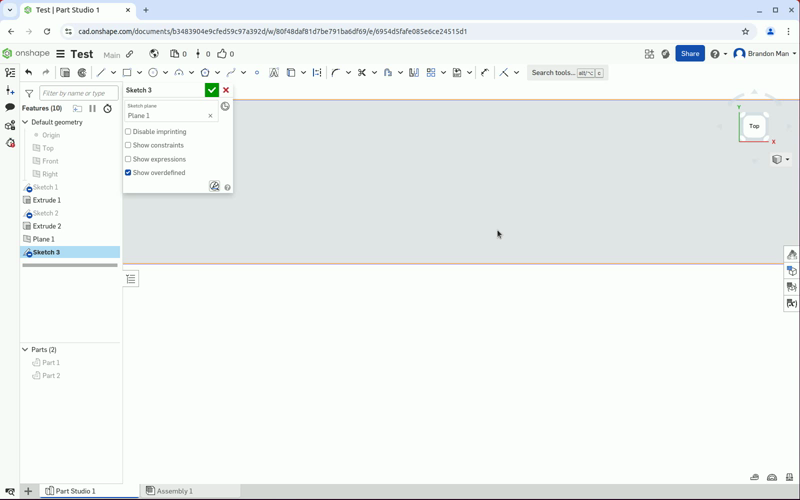
scroll(-6)
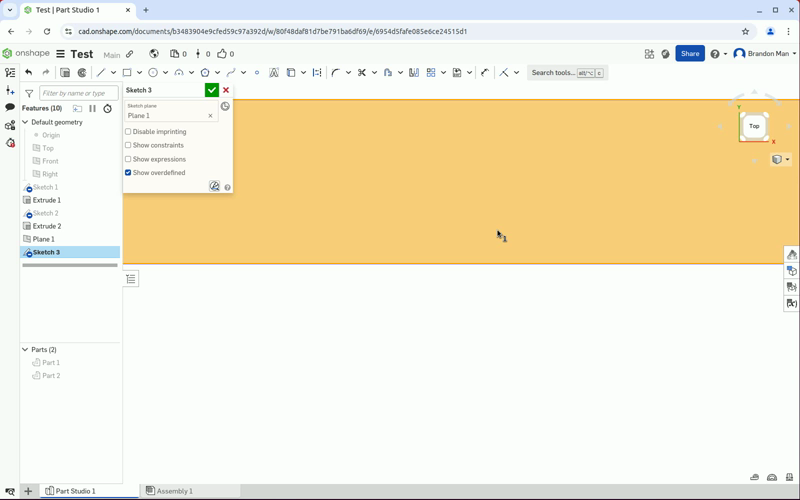
scroll(-6)
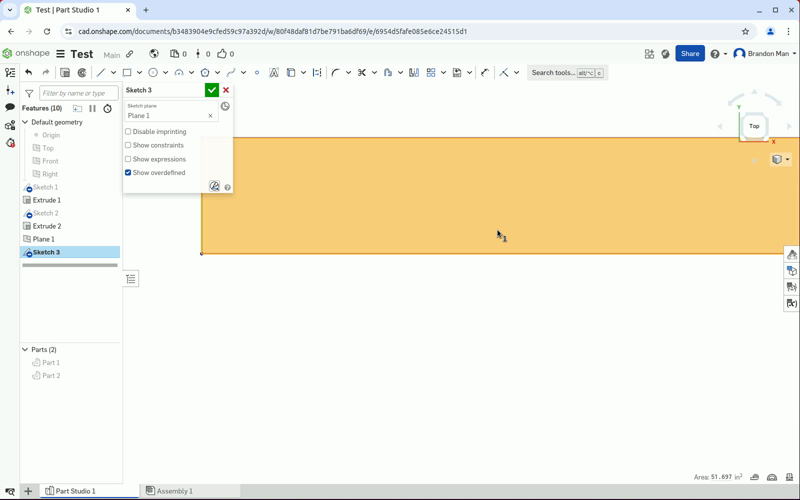
scroll(-6)
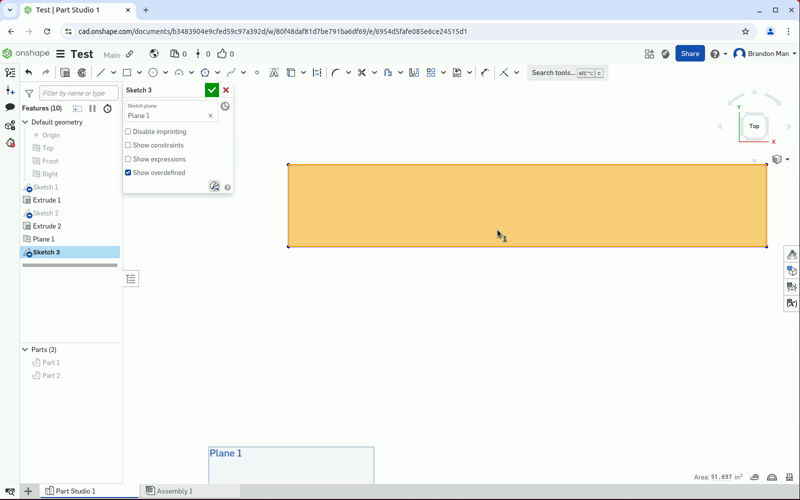
scroll(-6)
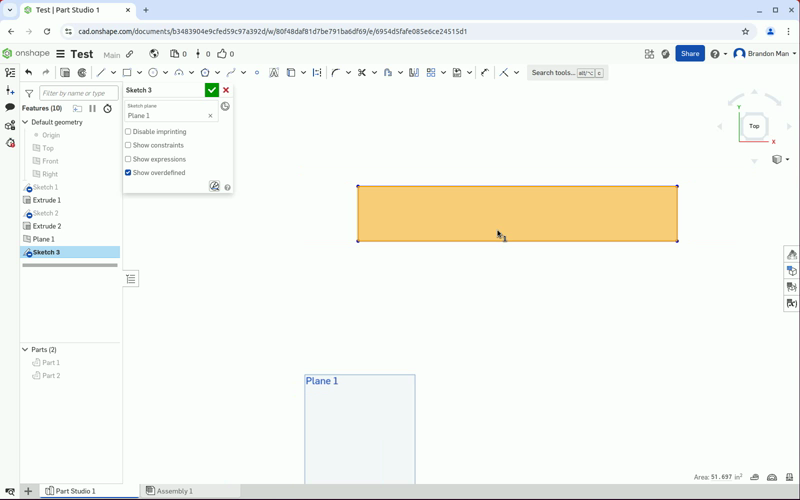
scroll(-6)
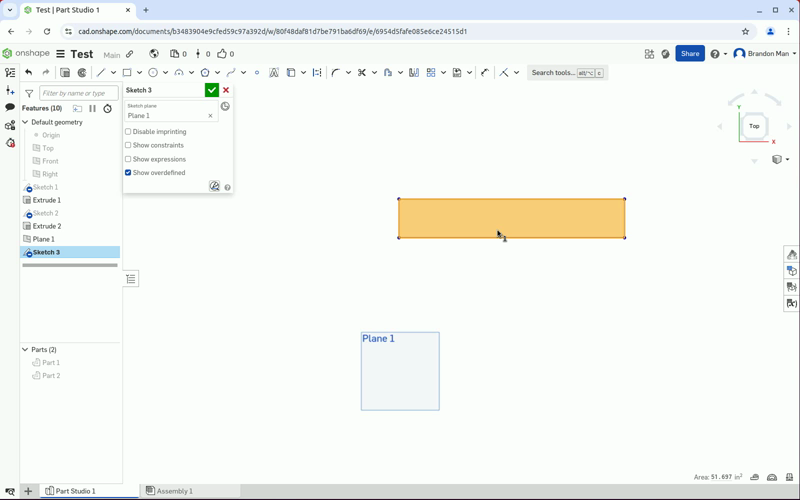
scroll(-6)
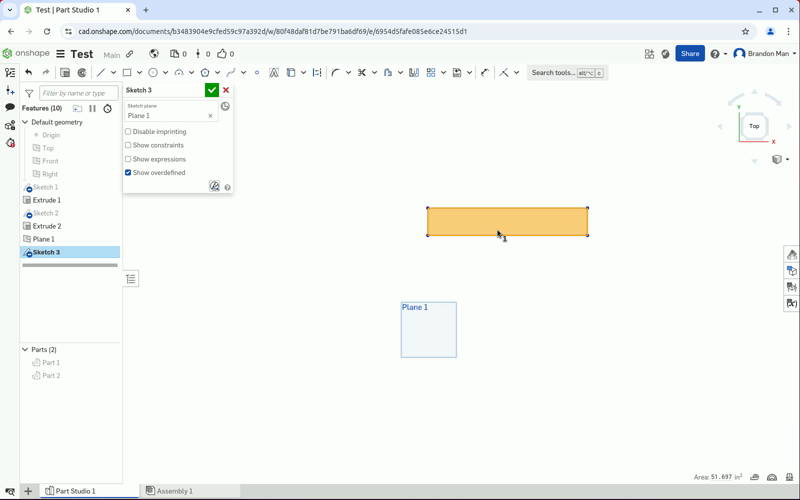
scroll(-6)
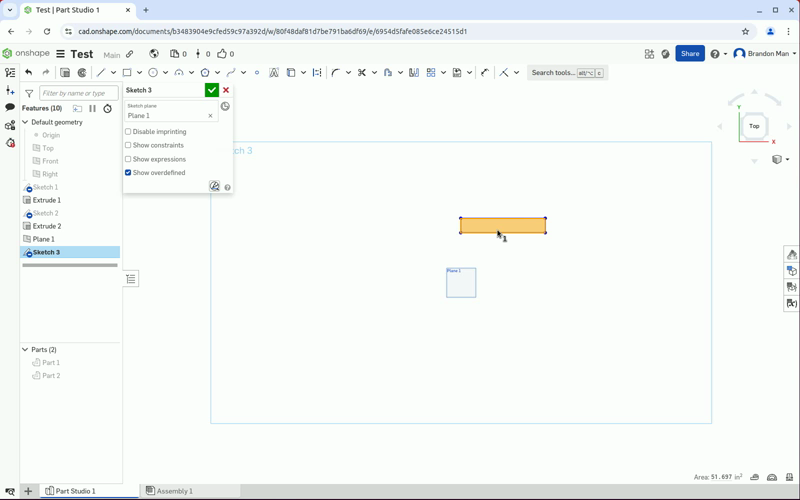
mouse_move(73, 352)
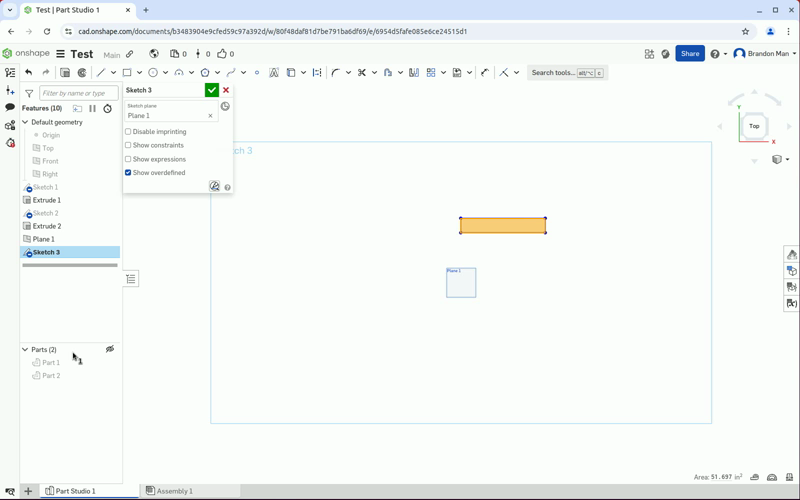
key(shift+y)
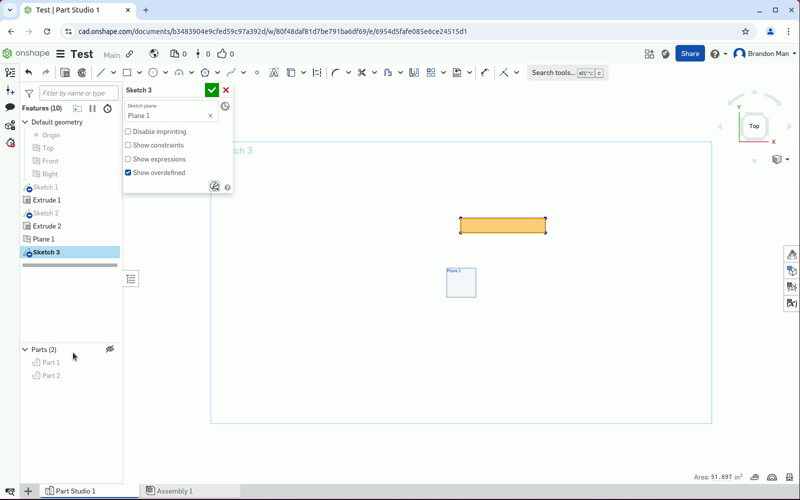
key(shift+e)
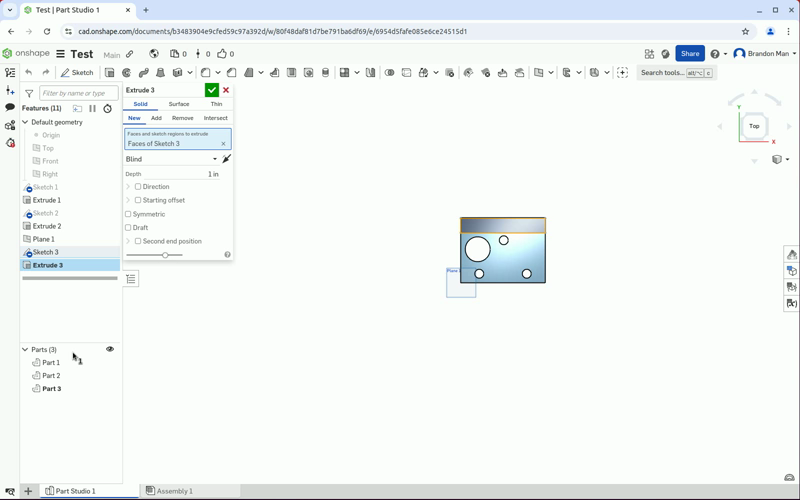
mouse_move(143, 106)
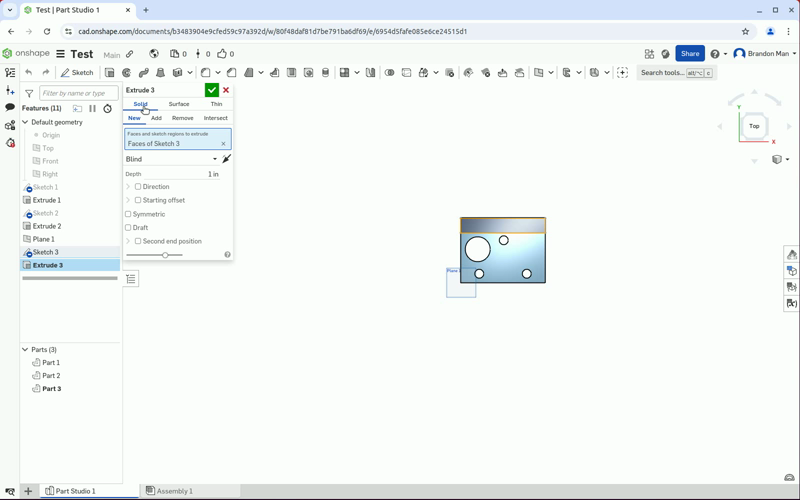
click(143, 106)
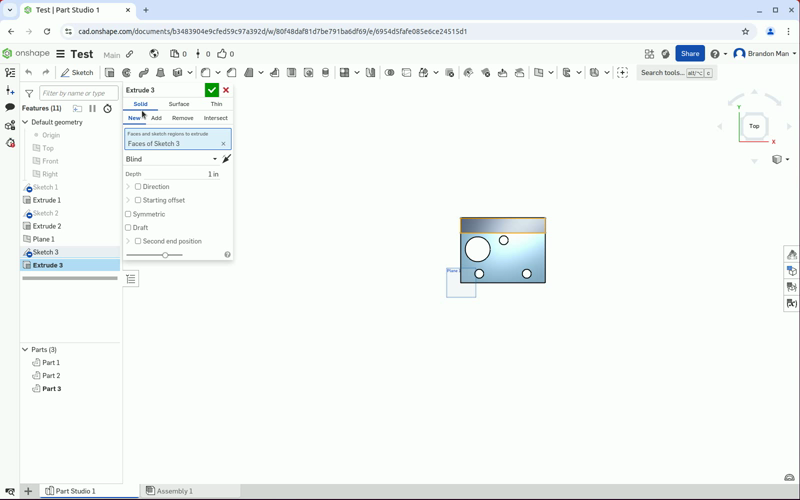
mouse_move(137, 120)
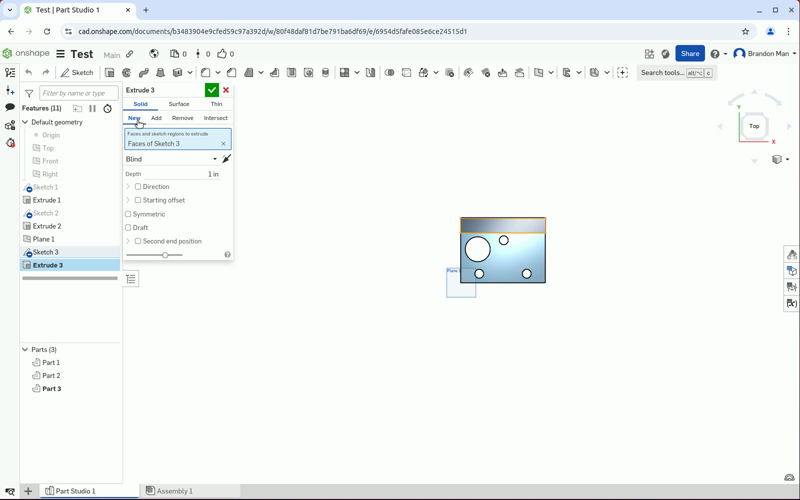
click(137, 120)
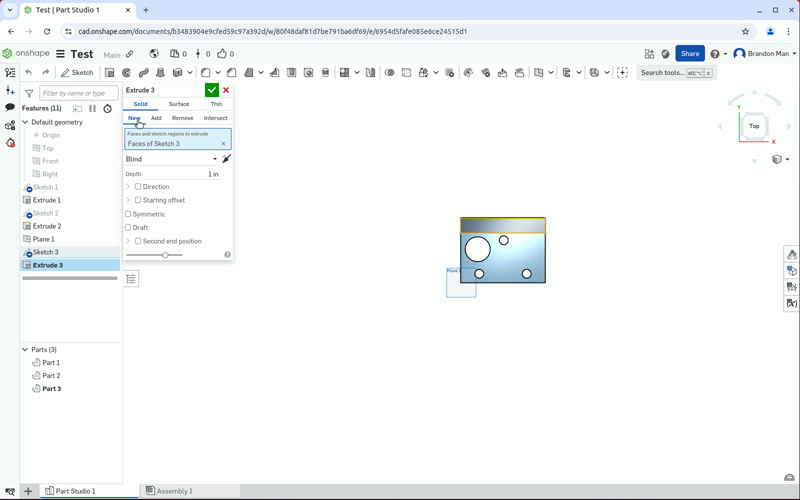
key(tab, 4)
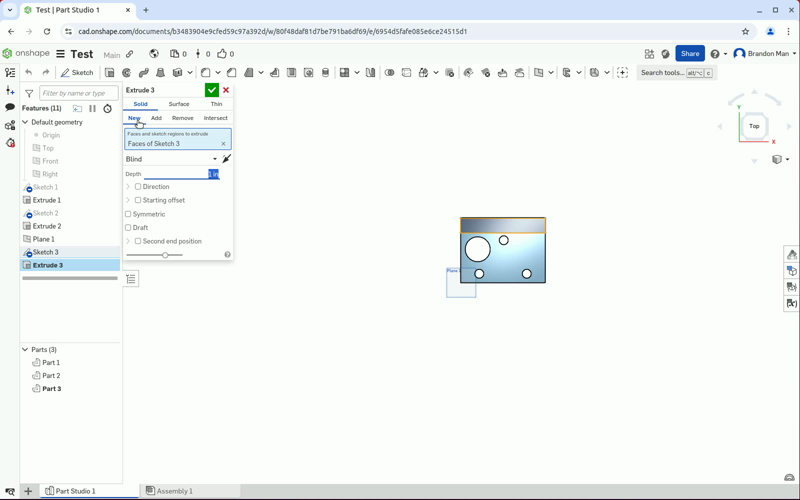
text(11.554)
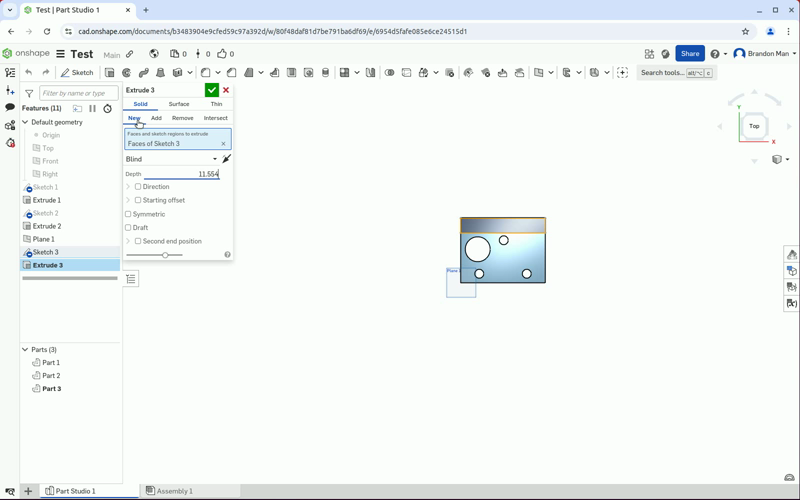
key(enter)
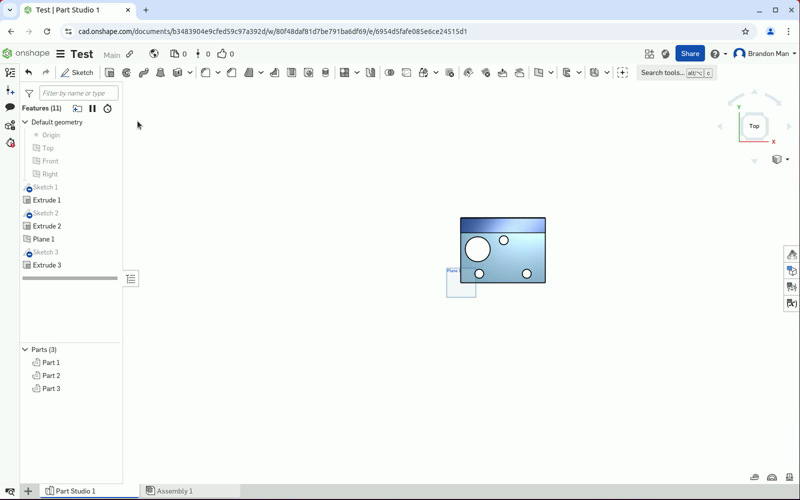
key(shift+h)
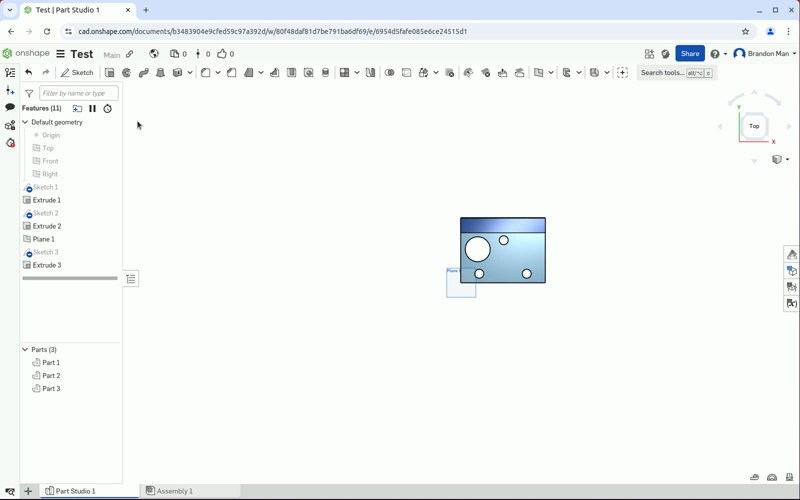
key(shift+h)
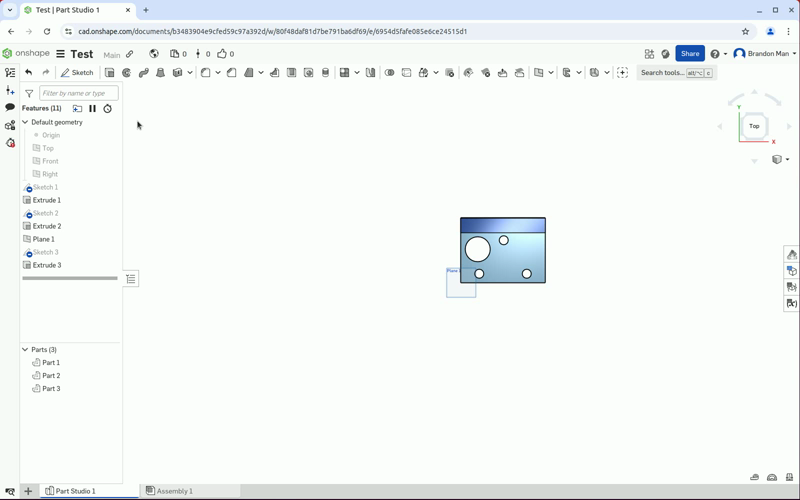
mouse_move(73, 189)
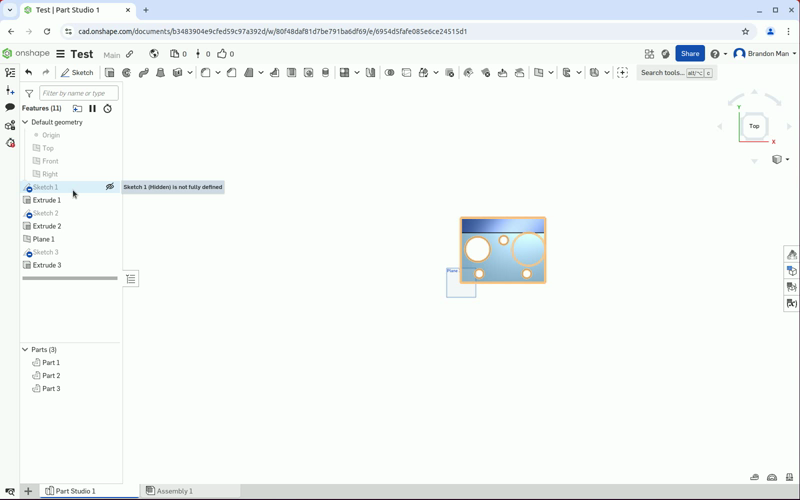
click(73, 189)
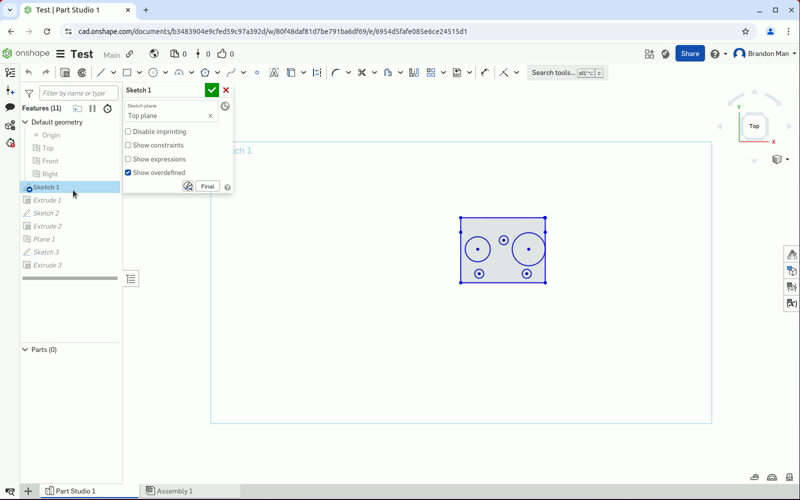
mouse_move(229, 92)
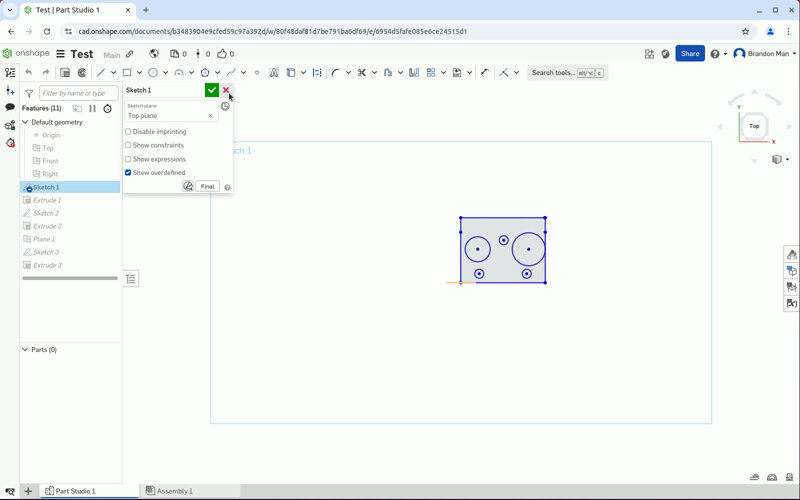
click(229, 92)
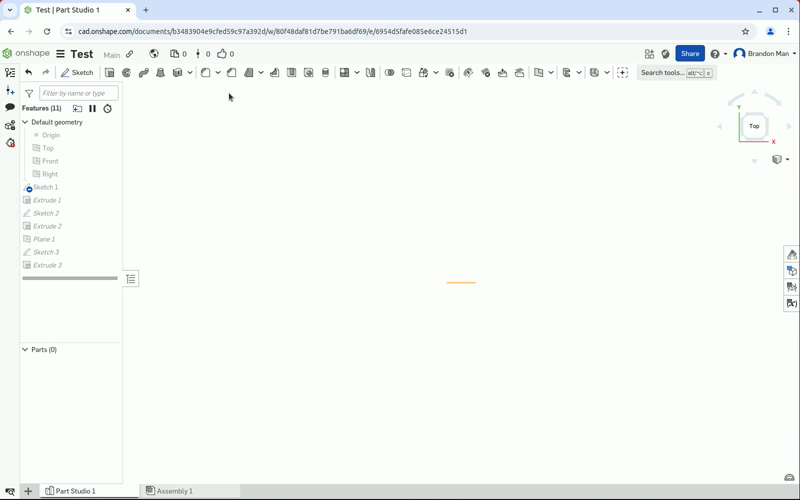
mouse_move(73, 352)
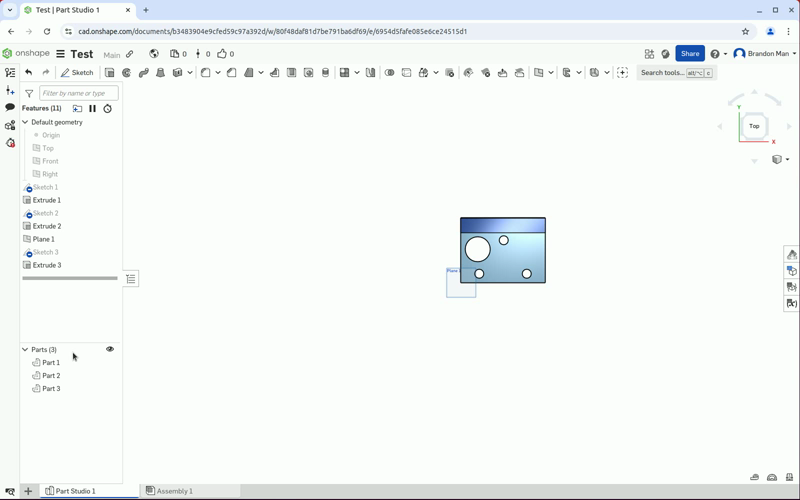
key(y)
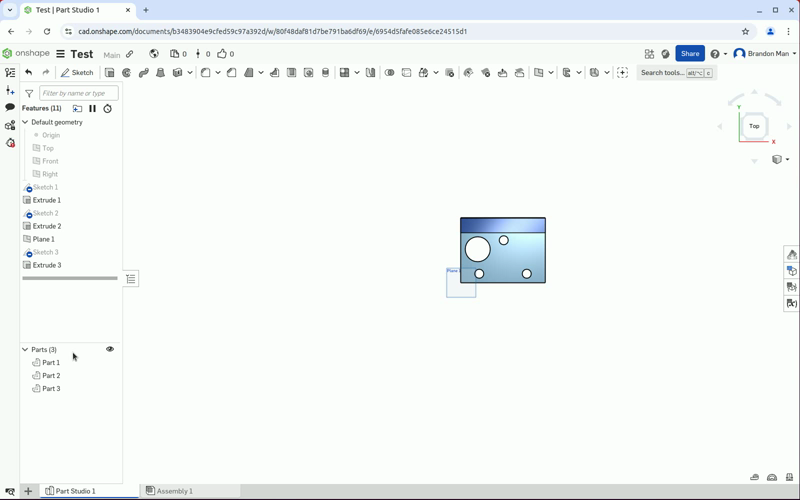
key(shift+p)
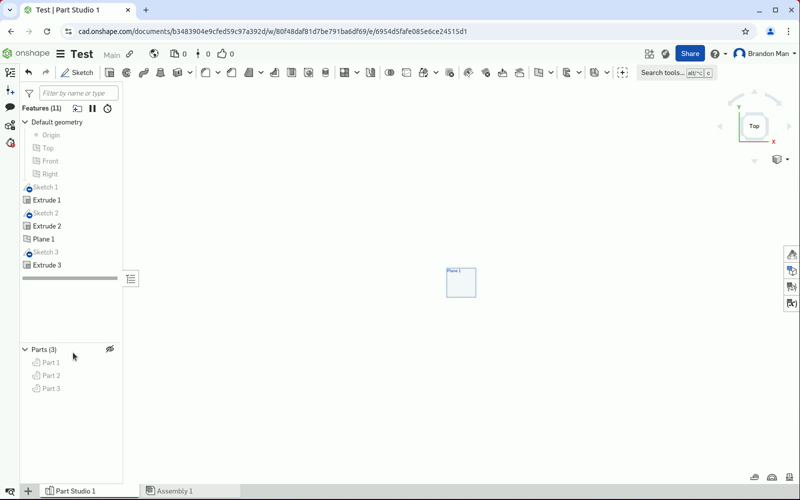
key(space)
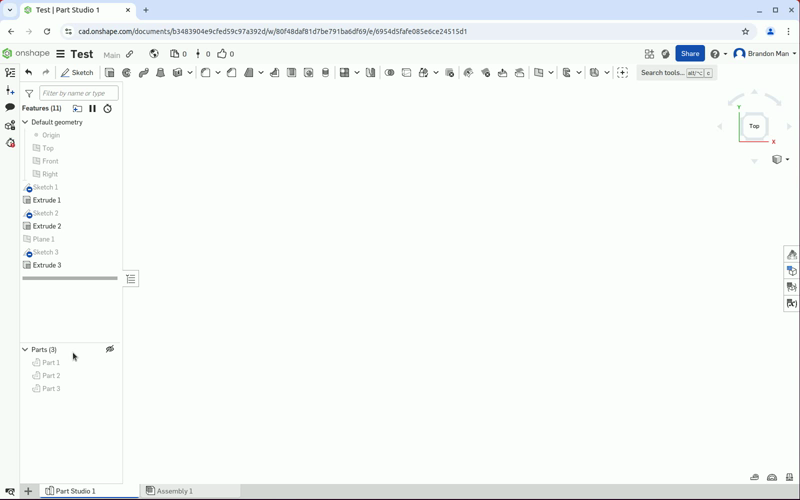
key_down(shift)
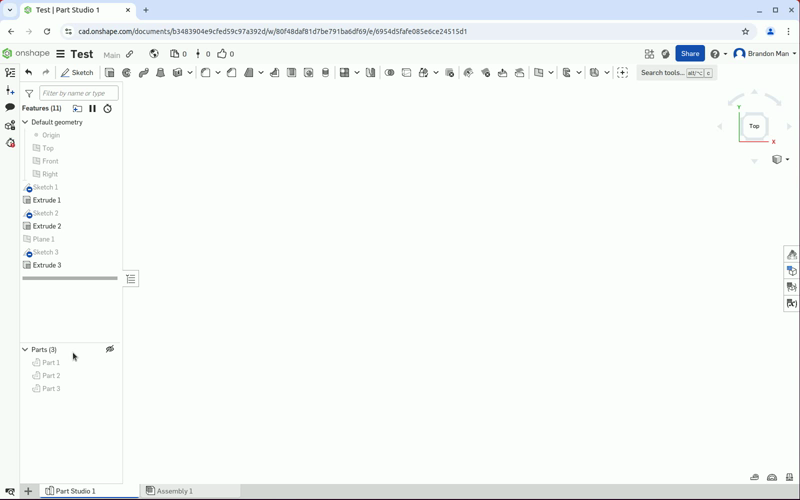
key(up)
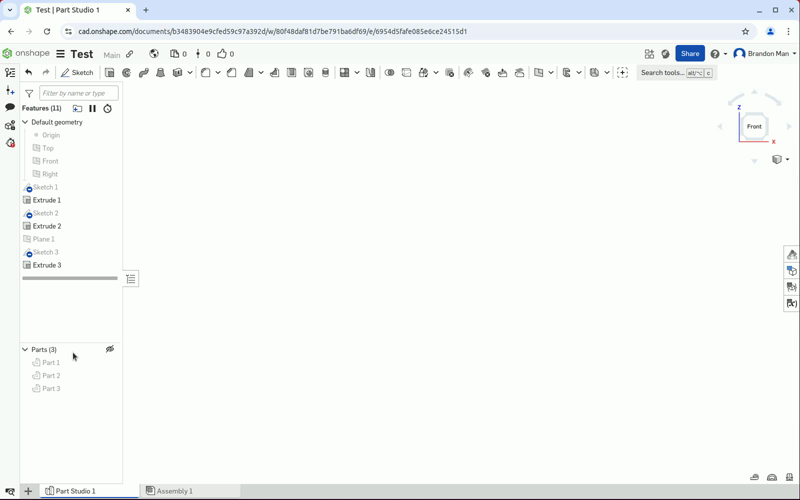
key_up(shift)
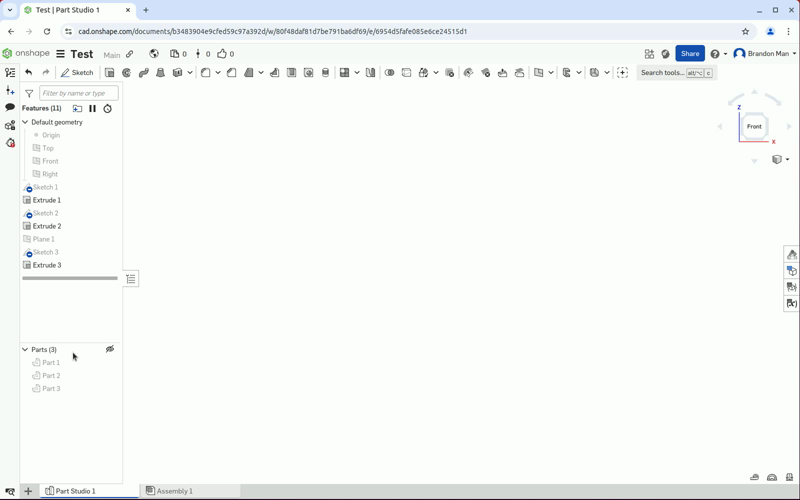
key(space)
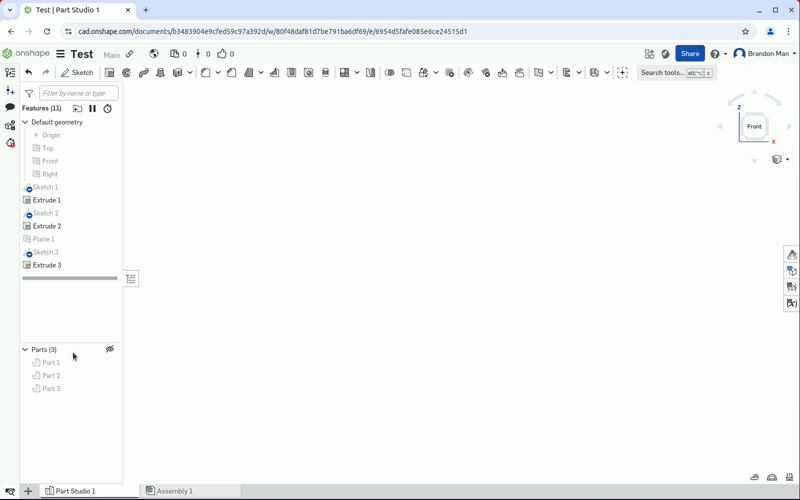
key_down(shift)
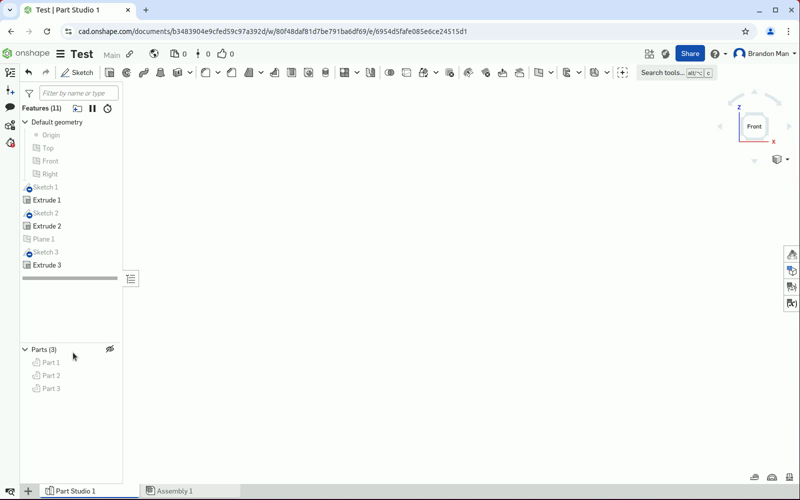
key(left)
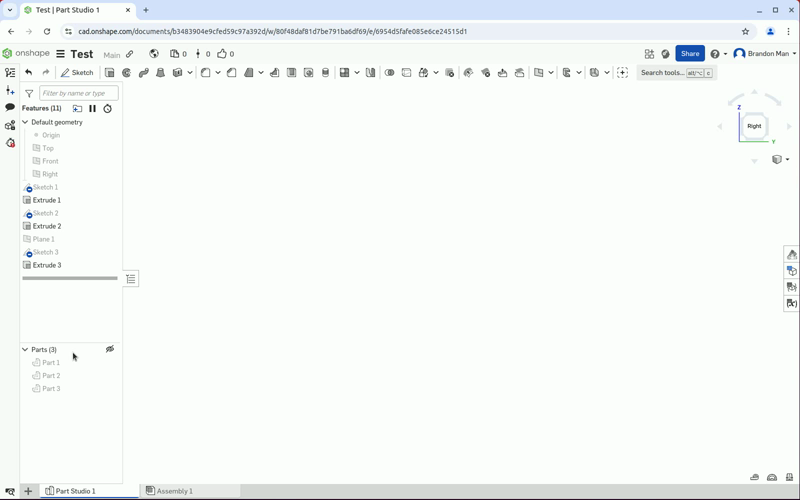
key_up(shift)
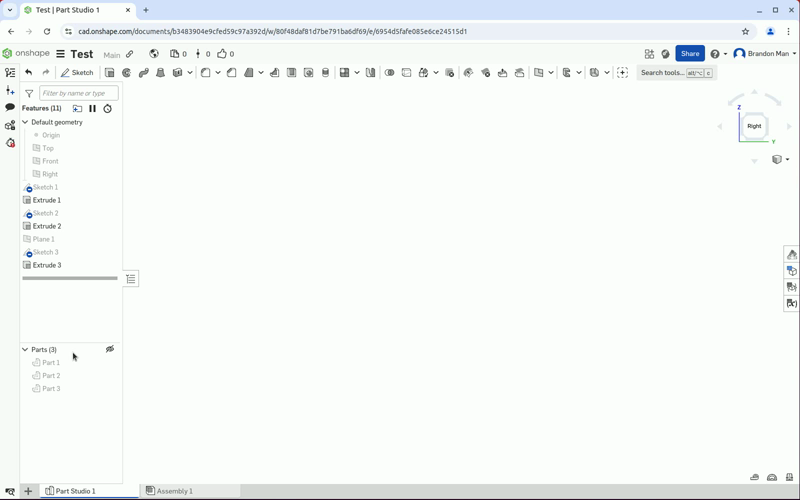
mouse_move(73, 352)
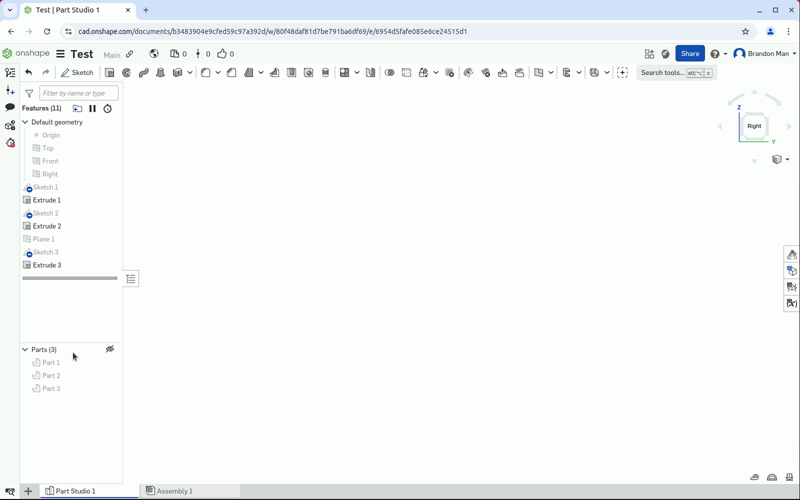
key(shift+y)
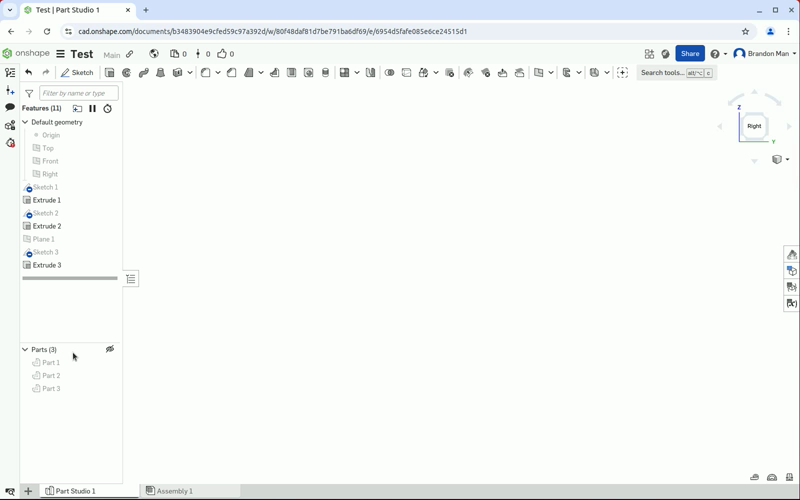
key(shift+s)
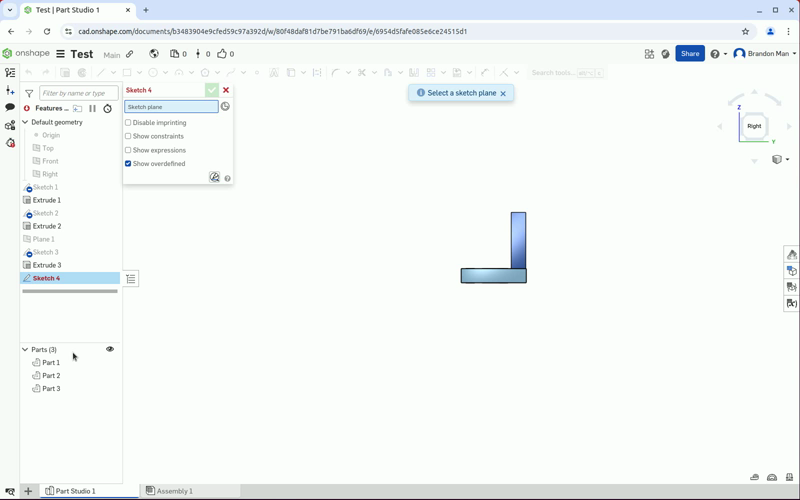
mouse_move(73, 176)
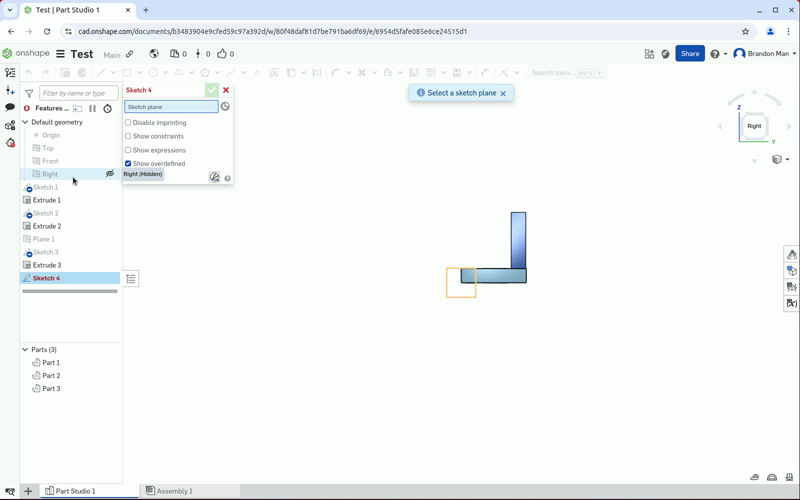
click(73, 176)
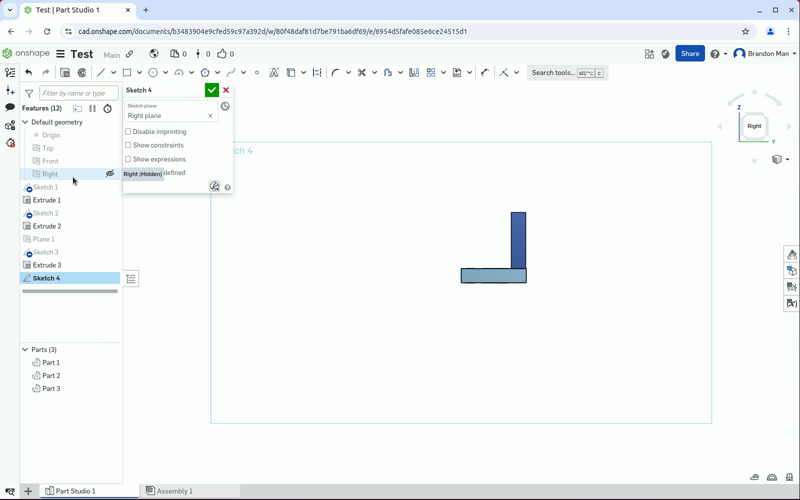
mouse_move(73, 352)
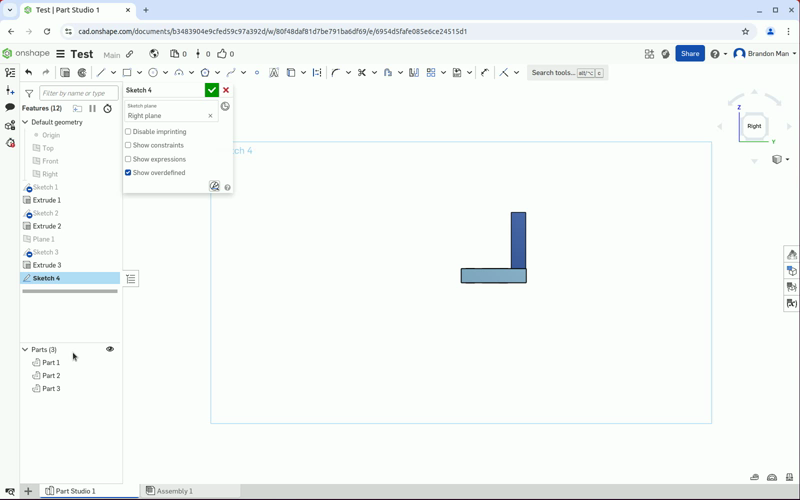
key(y)
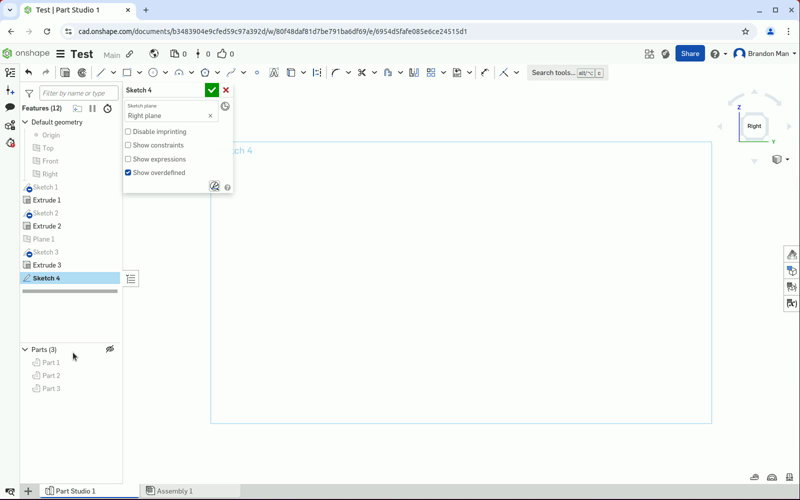
key(l)
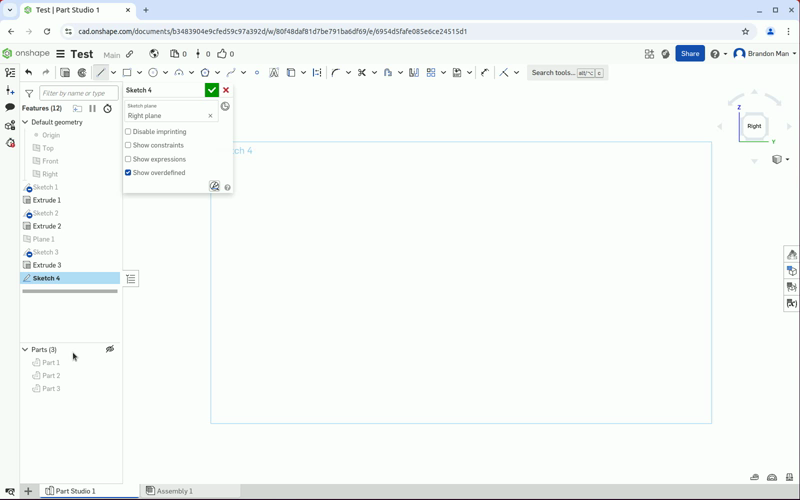
key_down(shift)
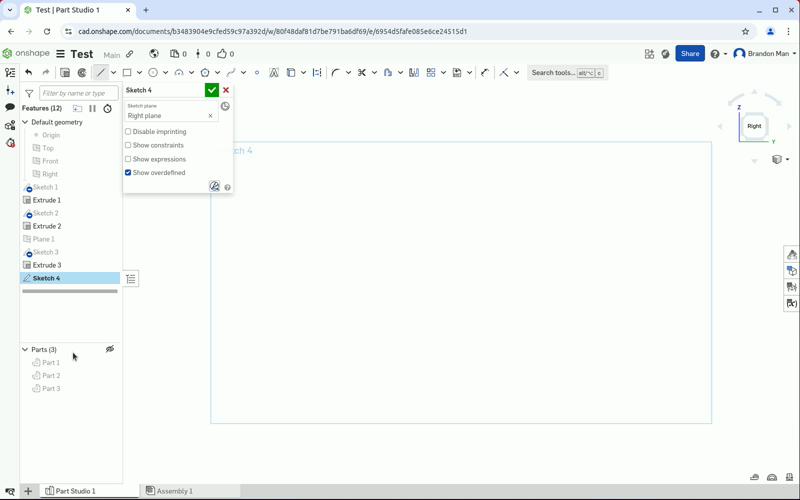
mouse_move(446, 282)
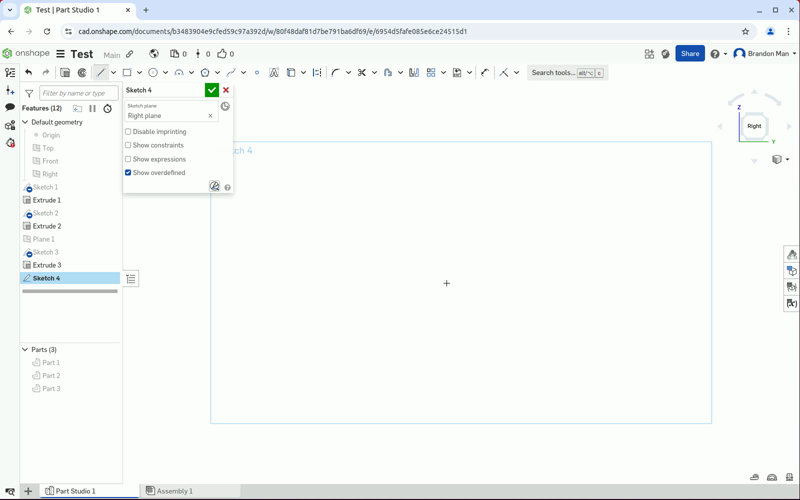
click(446, 282)
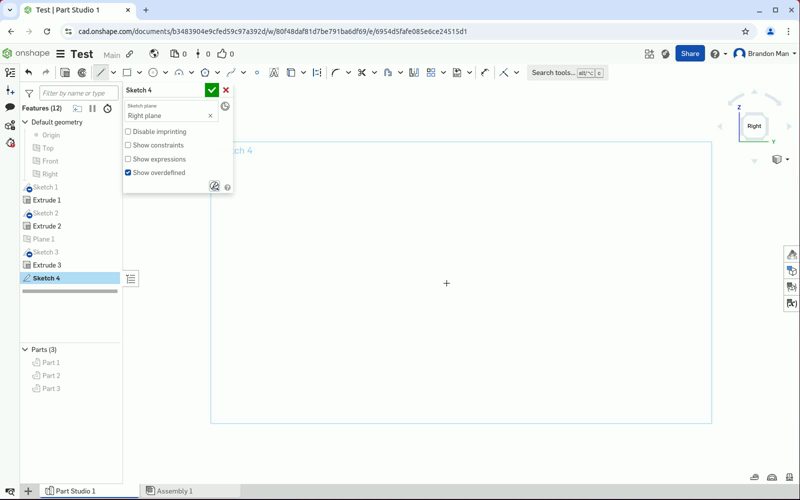
key_up(shift)
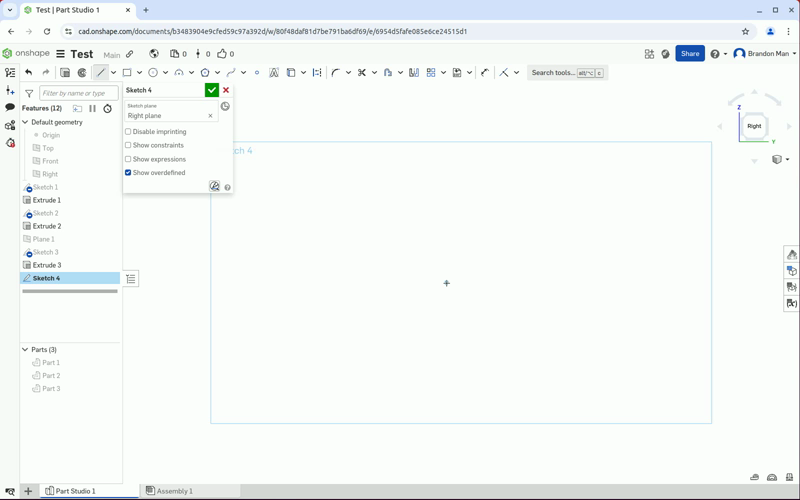
key_down(shift)
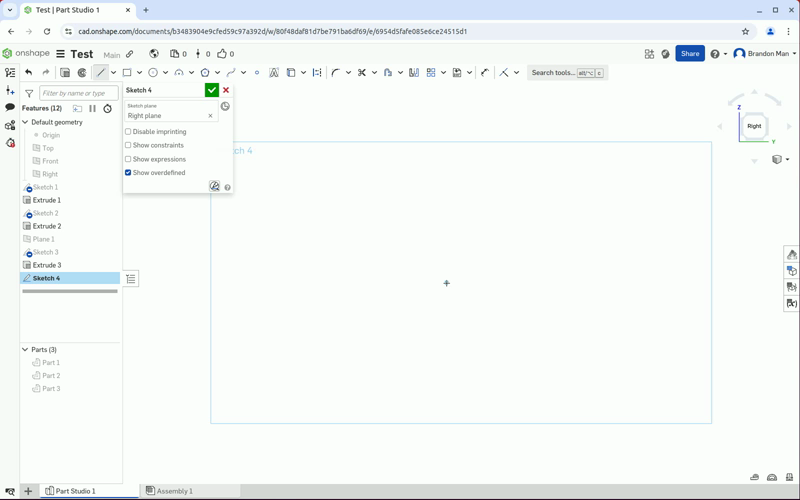
mouse_move(476, 282)
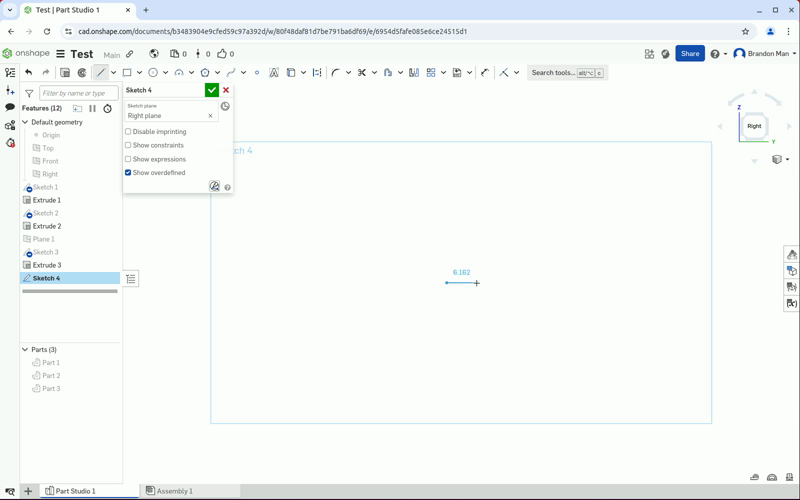
mouse_move(460, 282)
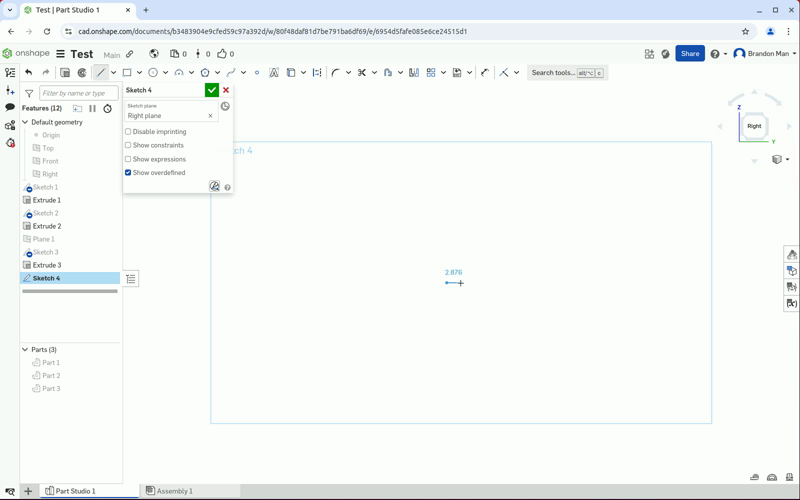
click(460, 282)
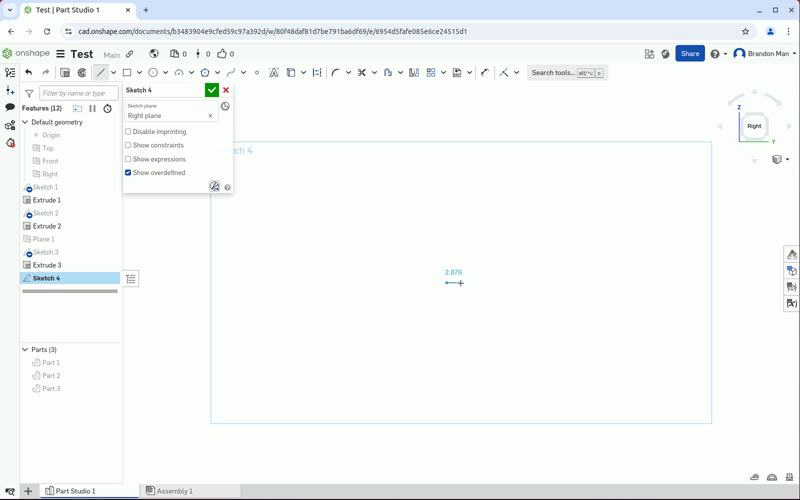
key_up(shift)
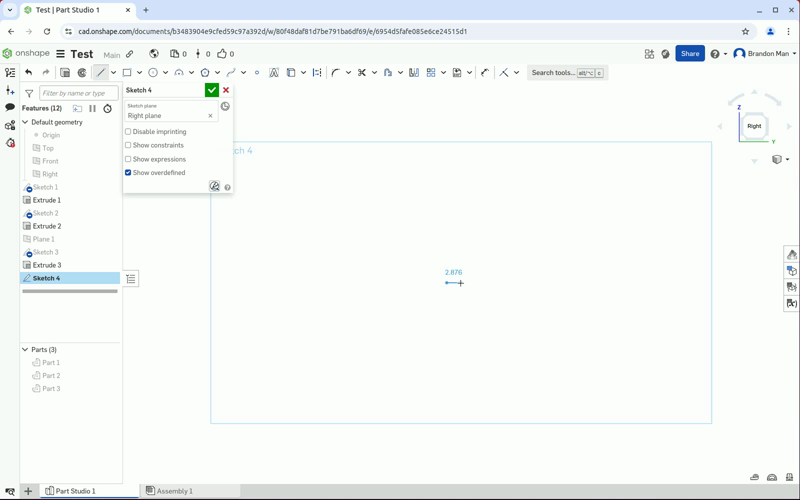
key_down(shift)
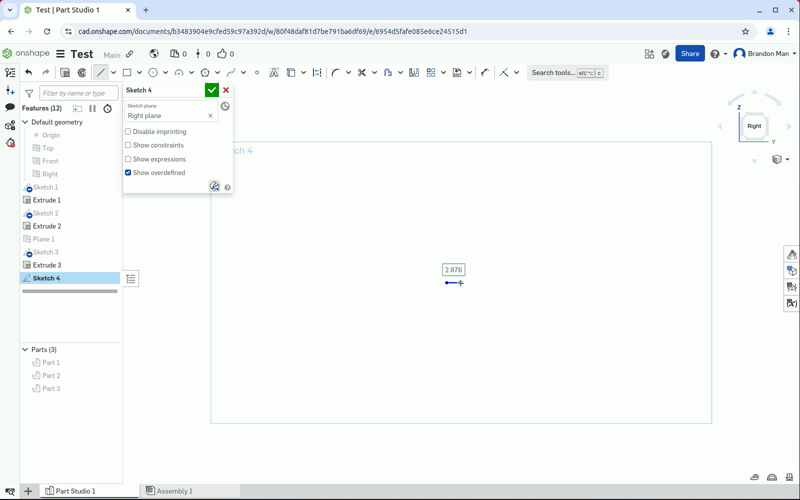
mouse_move(490, 282)
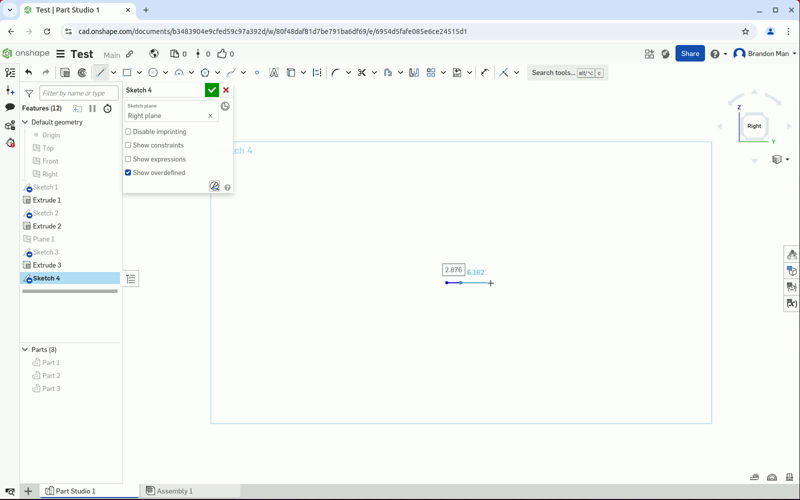
mouse_move(460, 268)
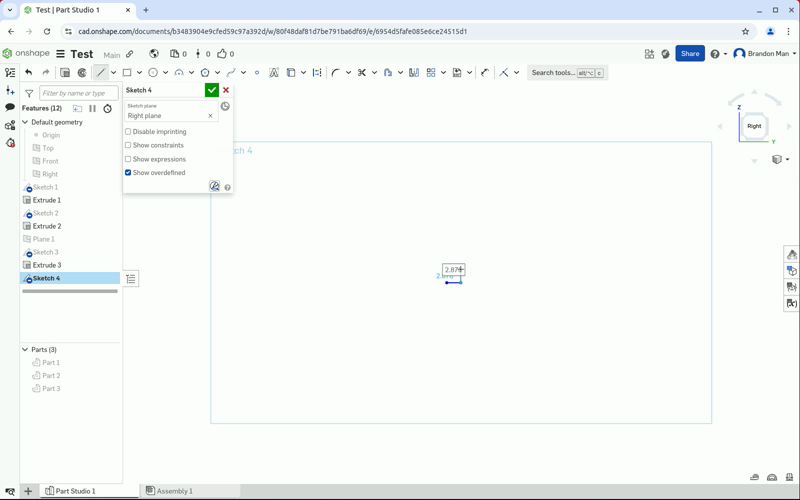
click(460, 268)
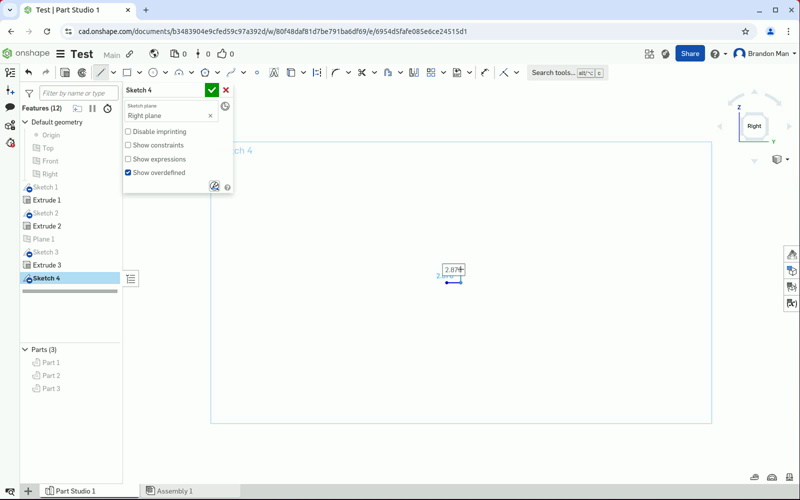
key_up(shift)
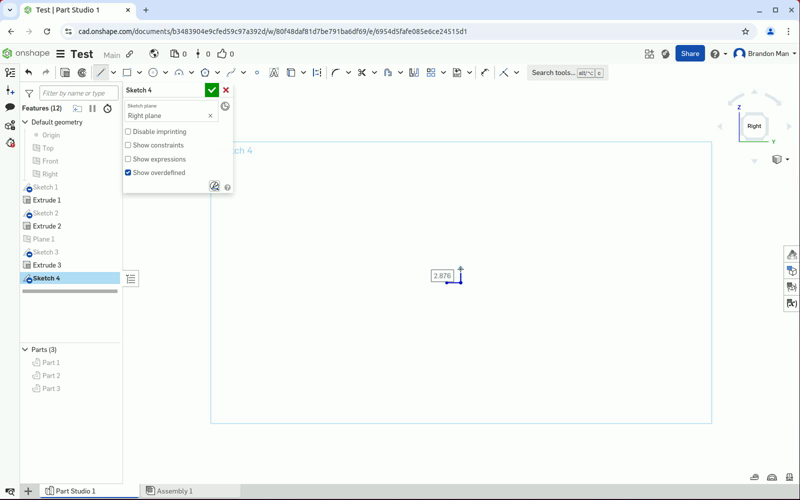
key_down(shift)
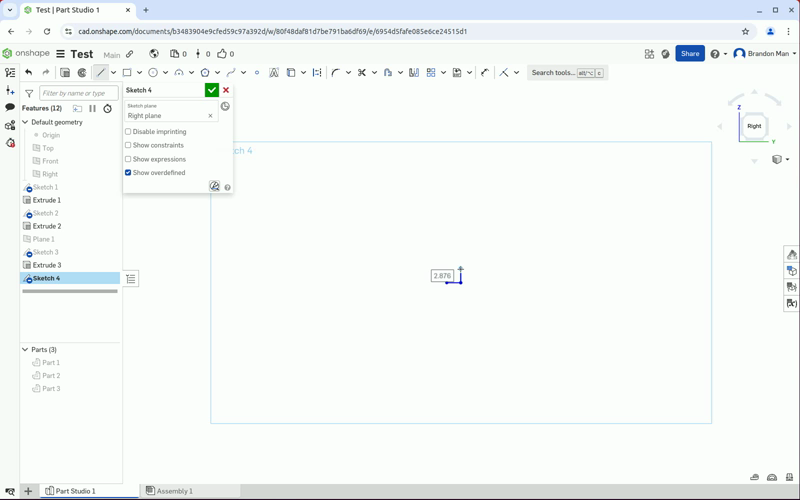
mouse_move(490, 268)
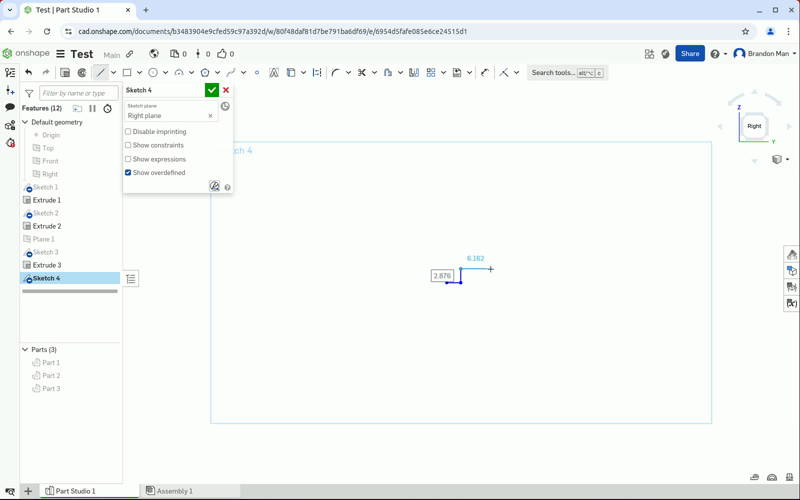
mouse_move(460, 212)
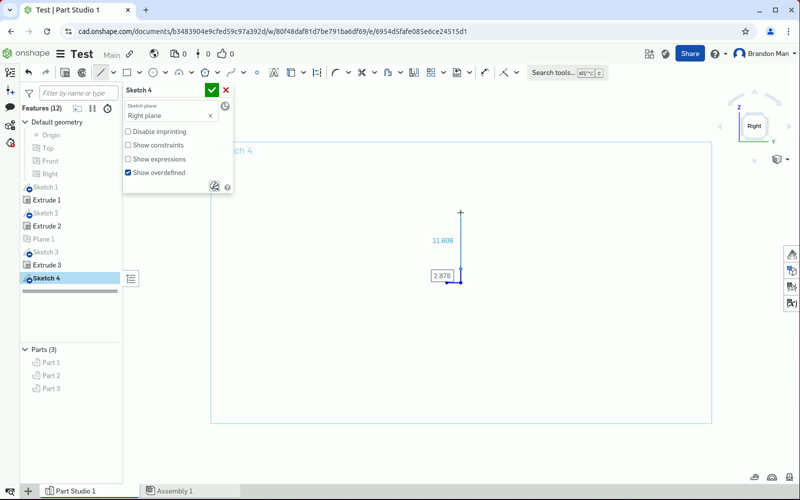
click(460, 212)
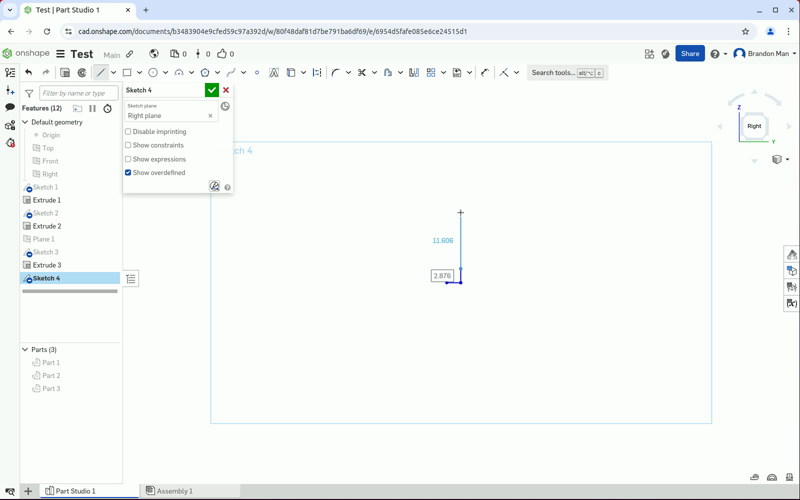
key_up(shift)
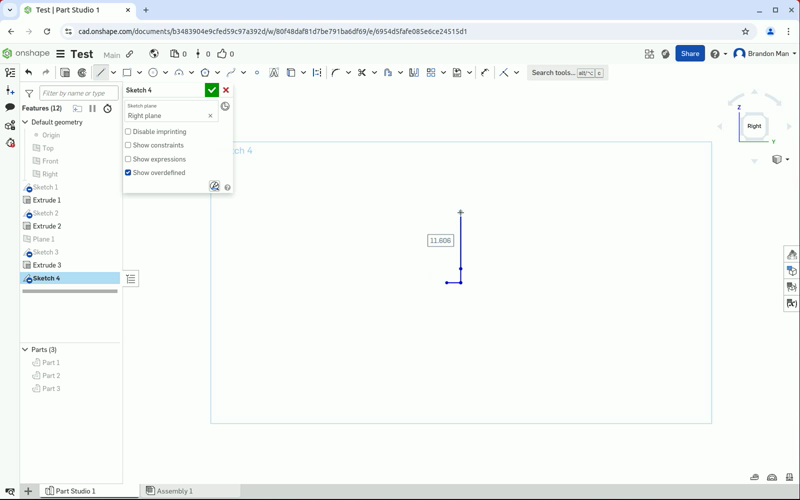
key_down(shift)
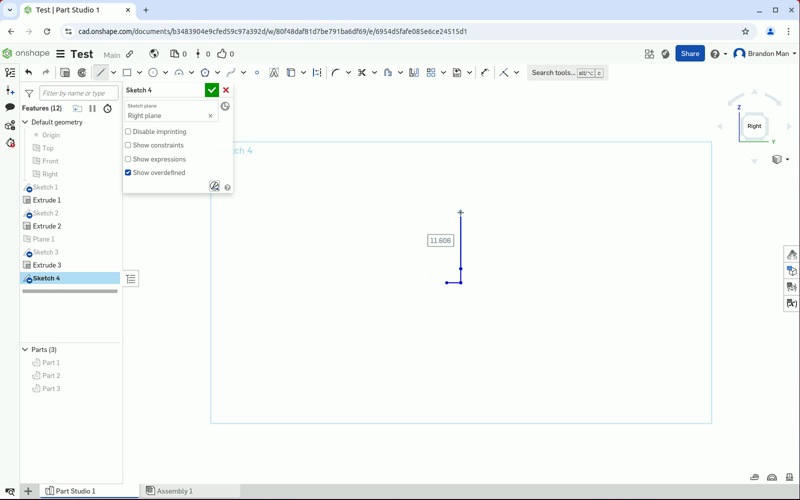
mouse_move(490, 212)
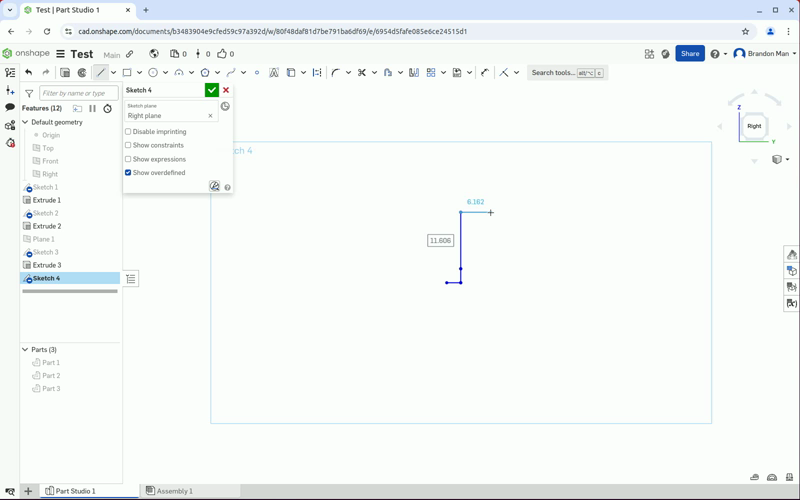
mouse_move(446, 212)
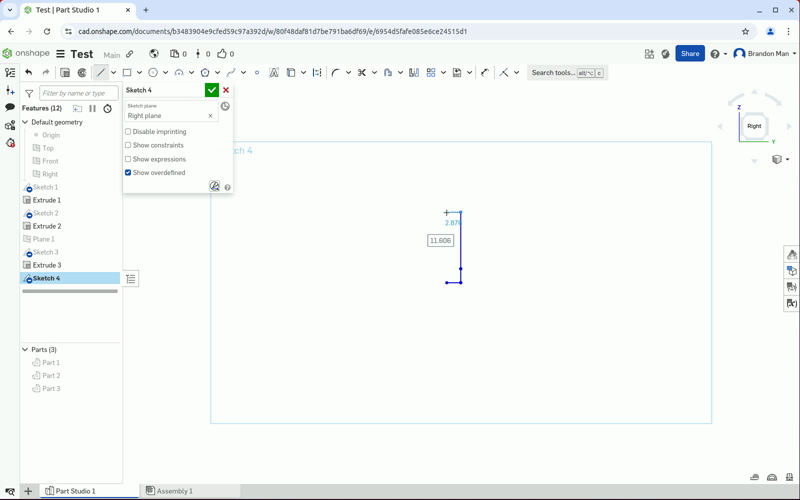
click(446, 212)
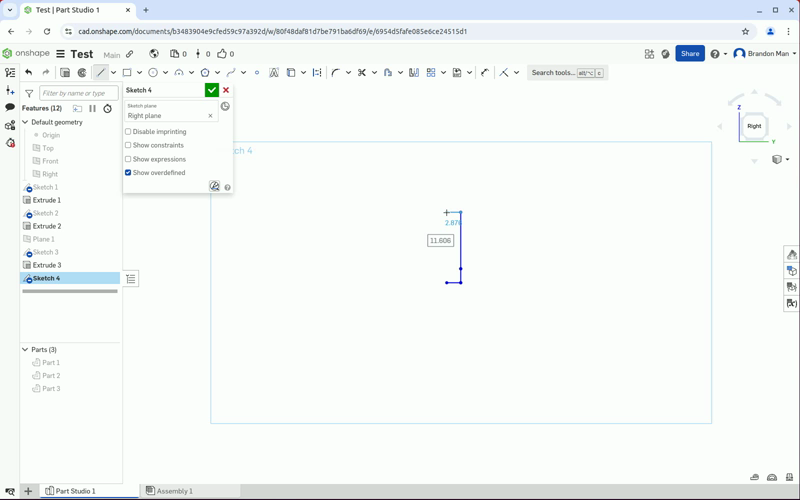
key_up(shift)
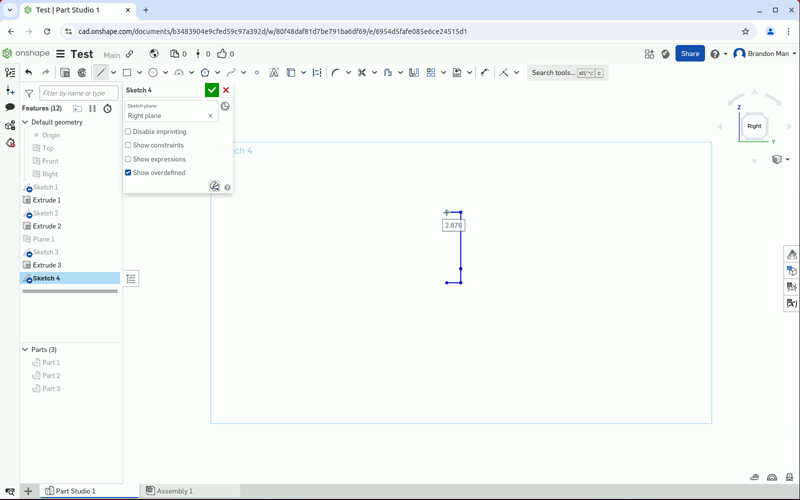
key_down(shift)
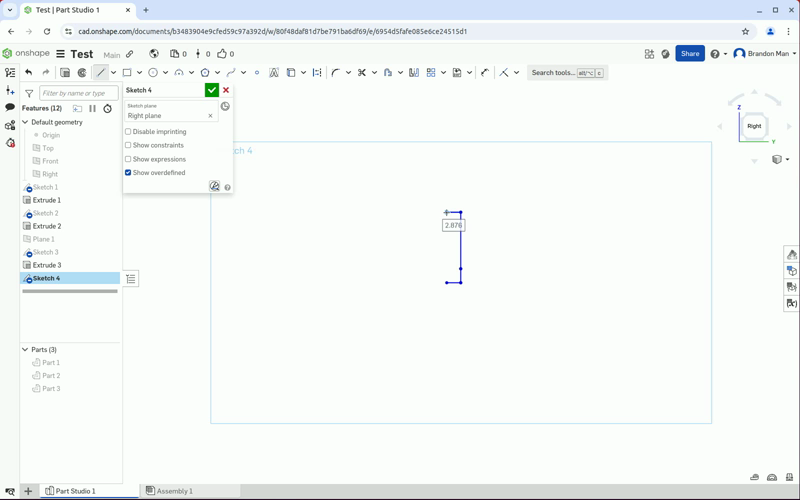
mouse_move(446, 282)
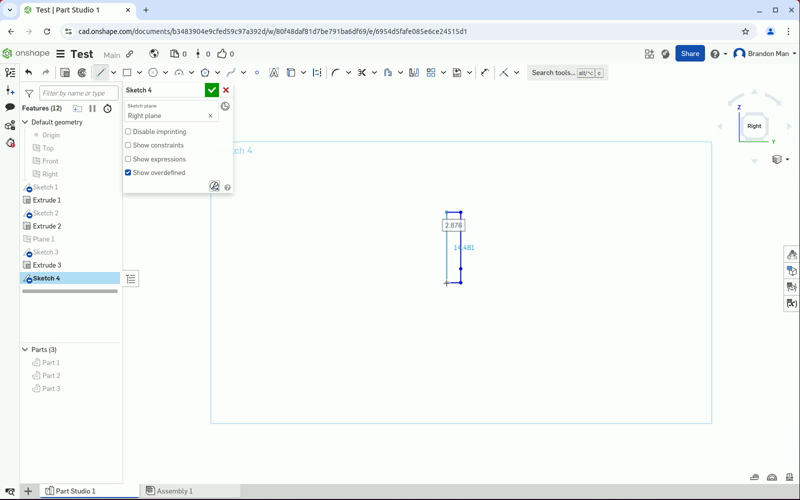
key_up(shift)
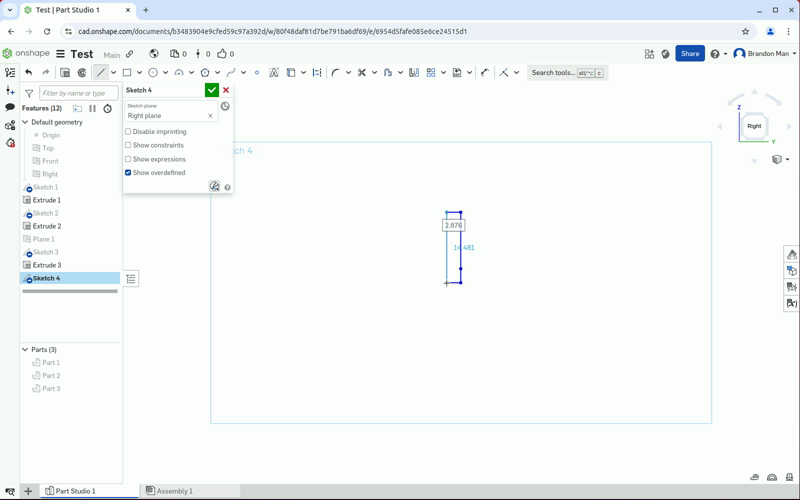
click(446, 282)
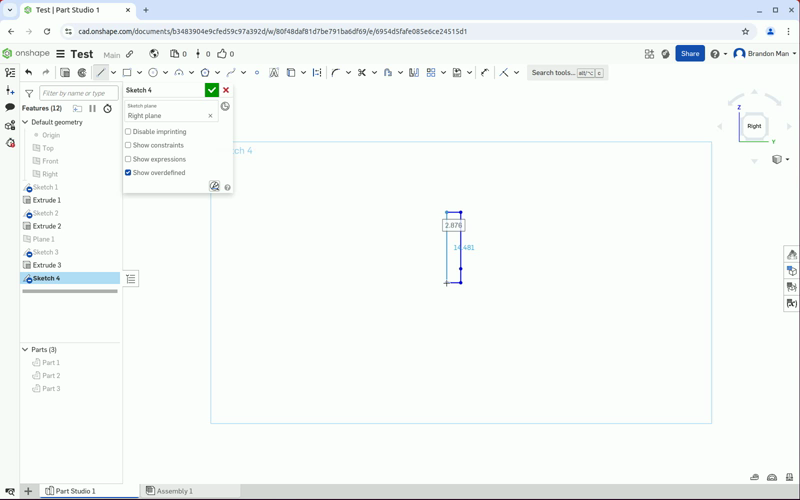
key(esc)
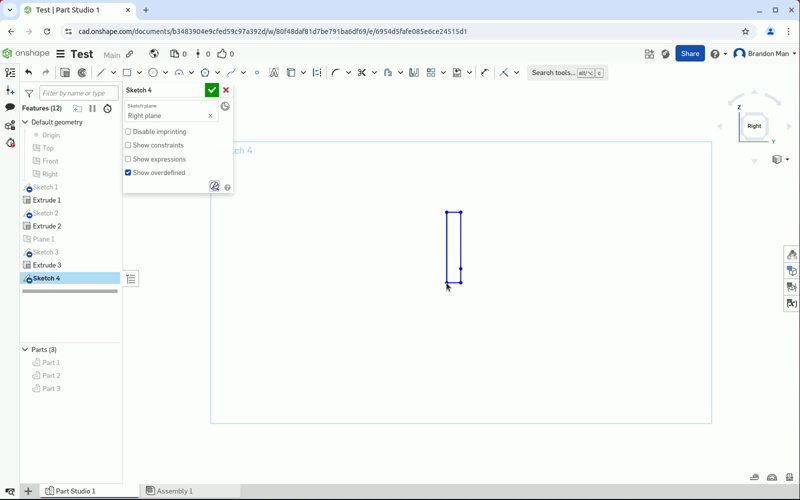
mouse_move(449, 245)
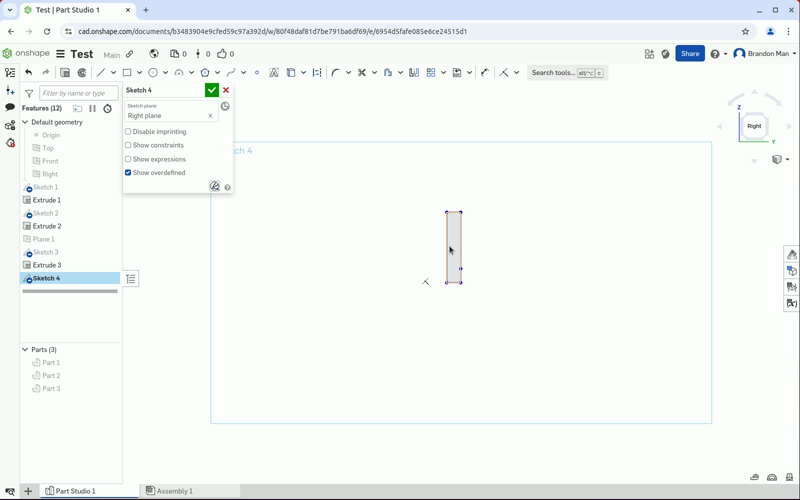
scroll(6)
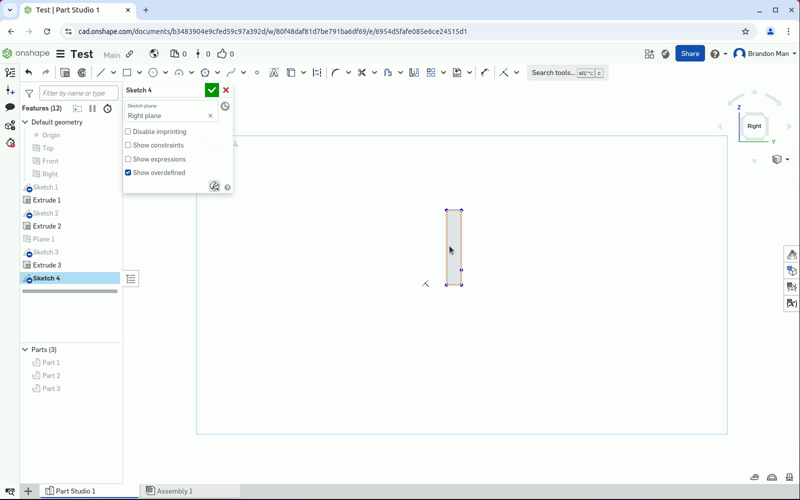
scroll(6)
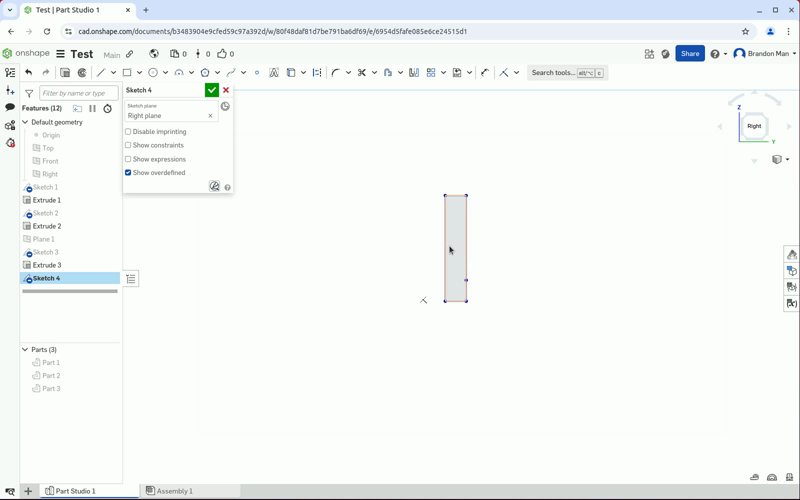
scroll(6)
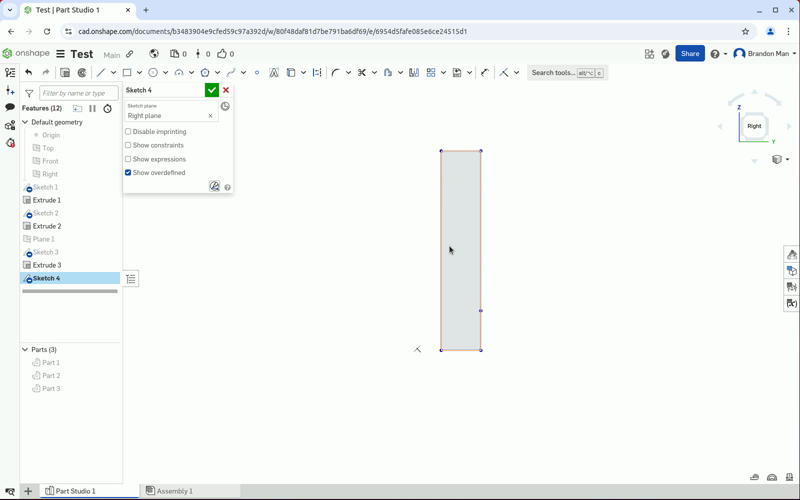
scroll(6)
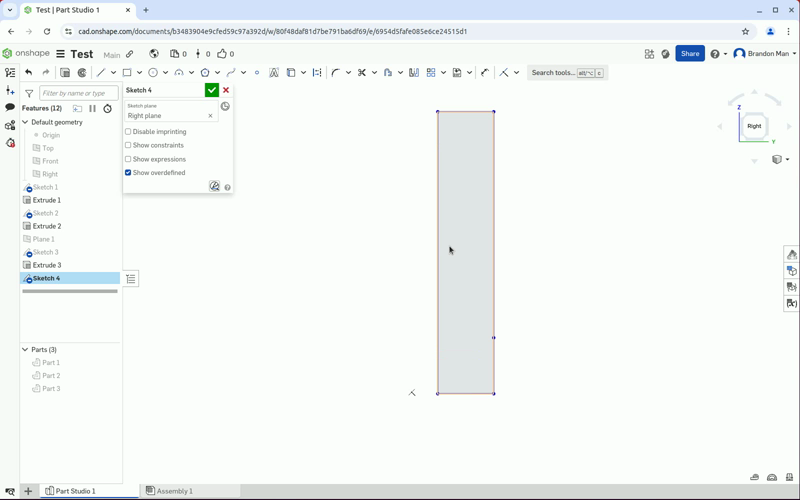
scroll(6)
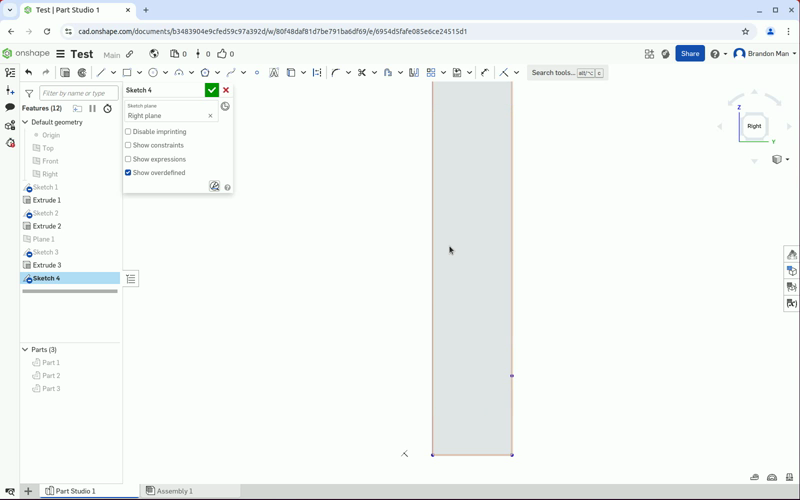
scroll(6)
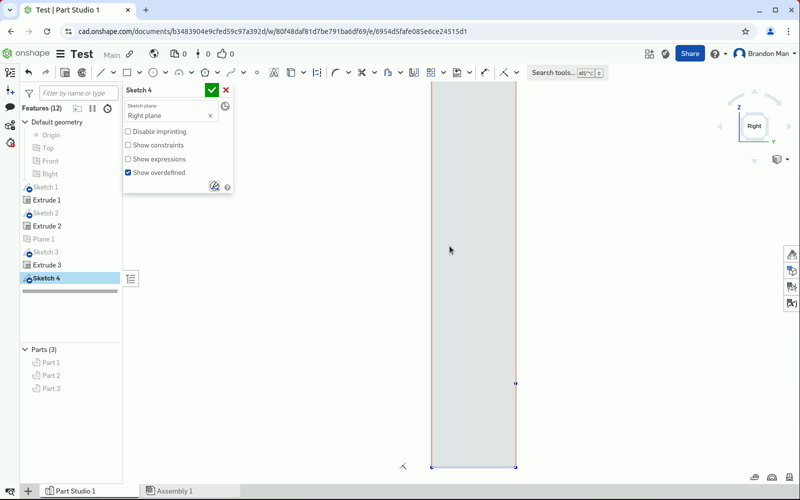
scroll(6)
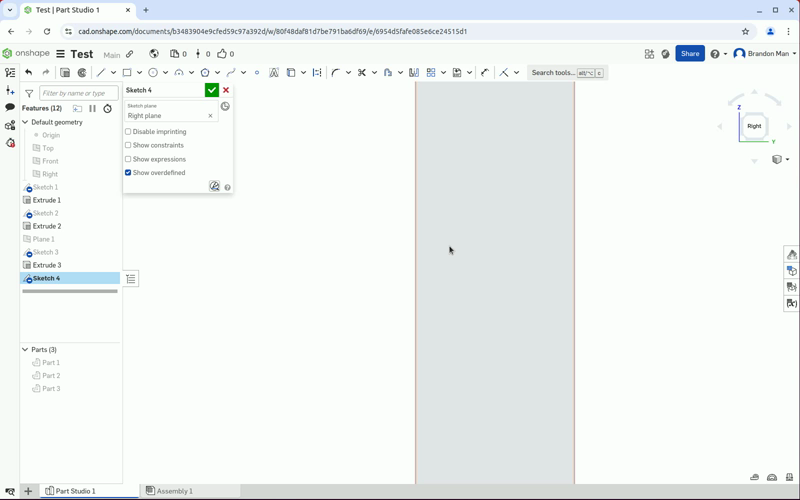
click(449, 245)
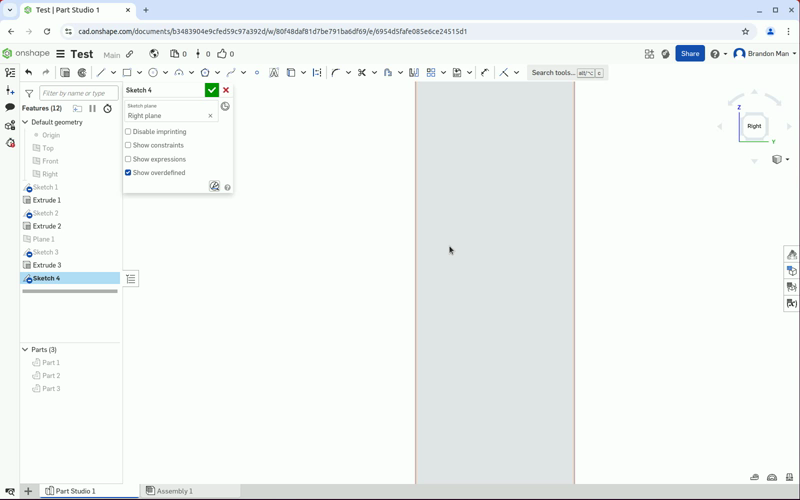
scroll(-6)
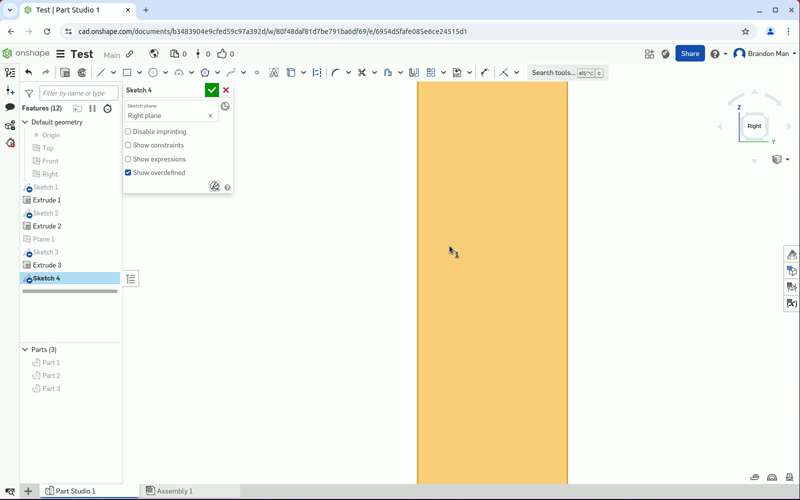
scroll(-6)
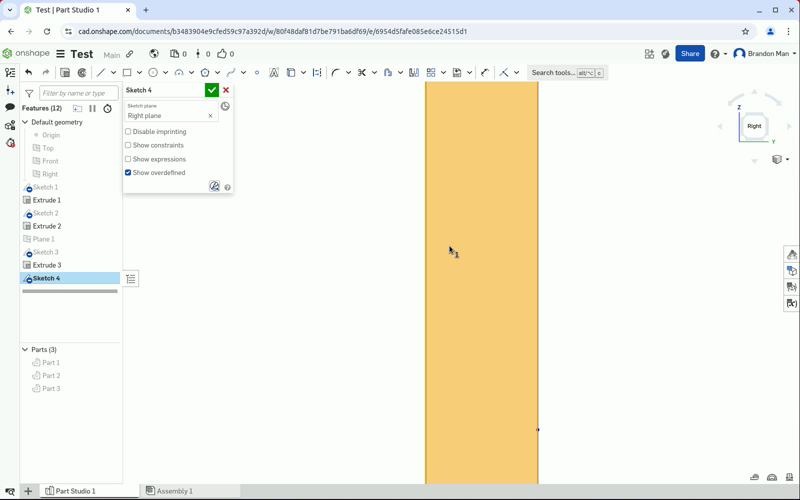
scroll(-6)
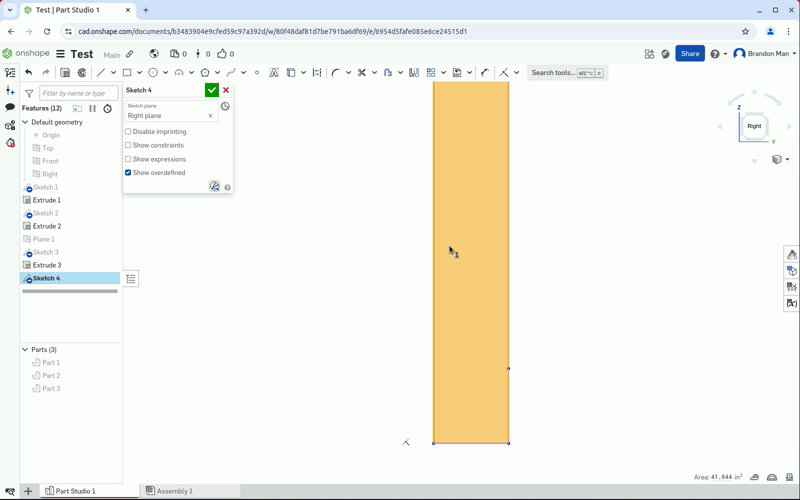
scroll(-6)
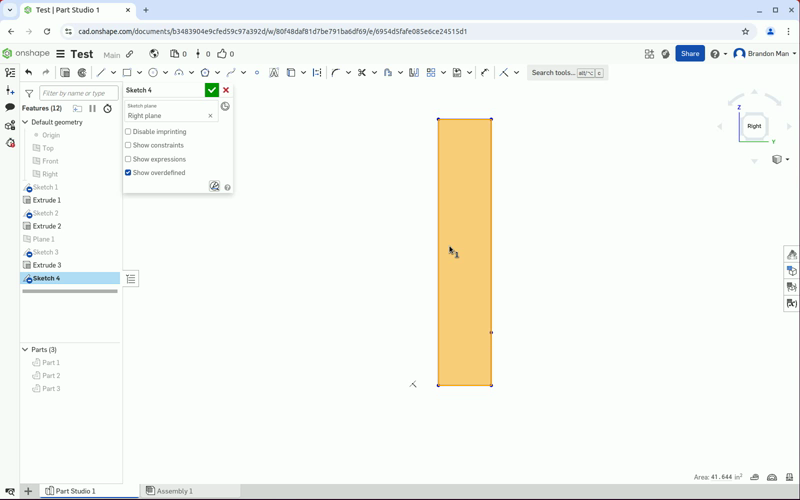
scroll(-6)
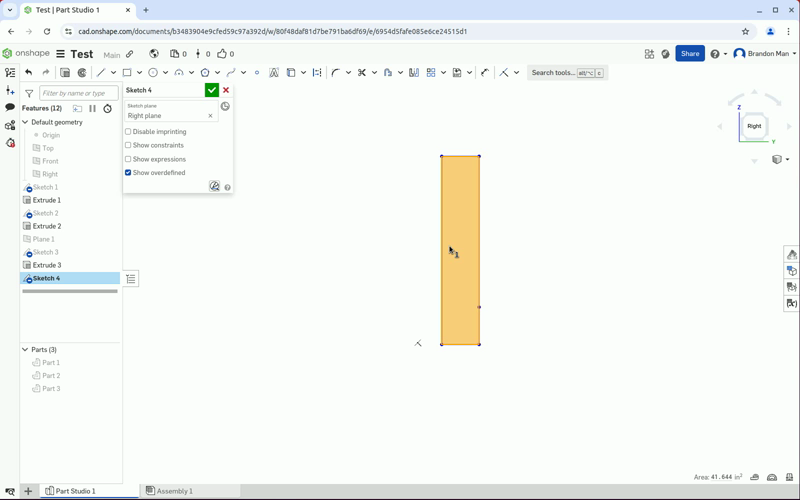
scroll(-6)
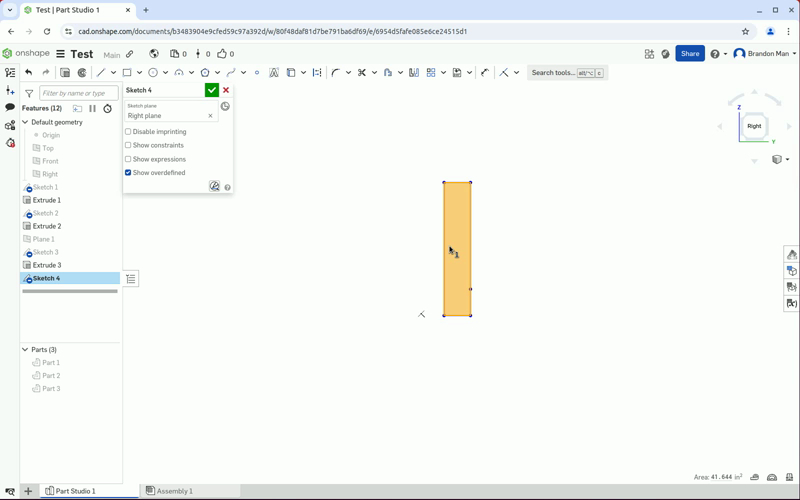
scroll(-6)
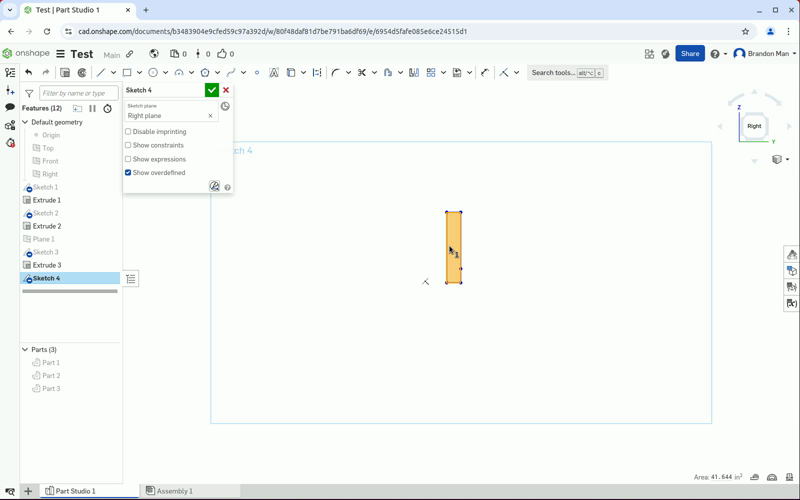
mouse_move(73, 352)
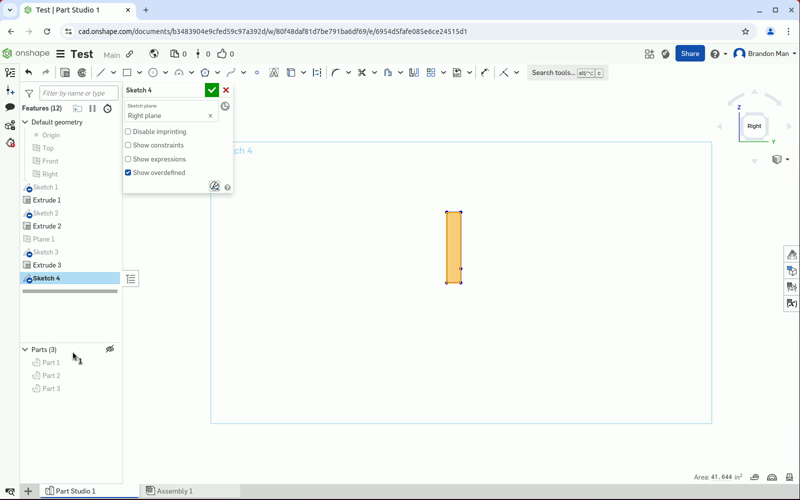
key(shift+y)
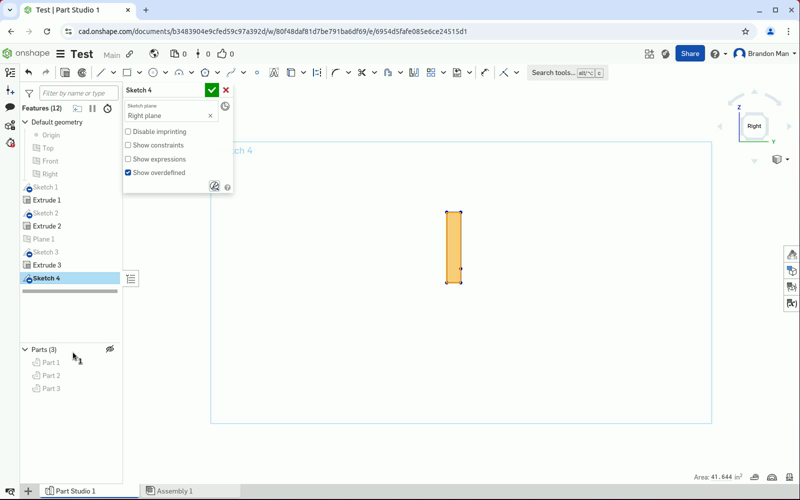
key(shift+e)
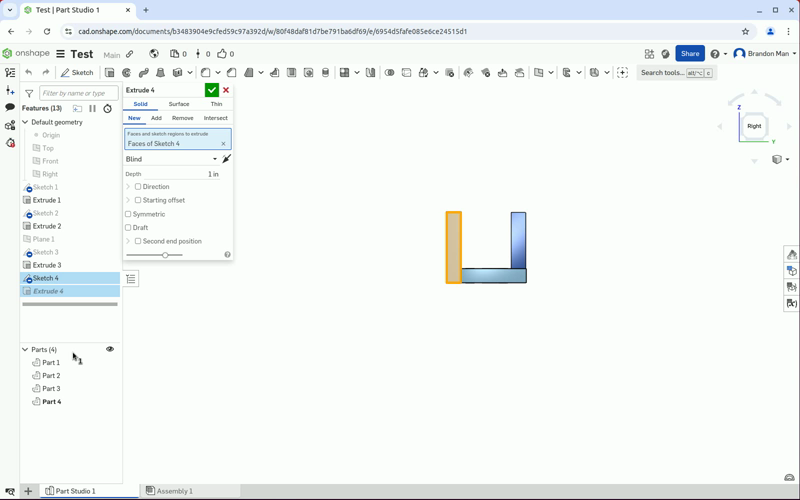
mouse_move(143, 106)
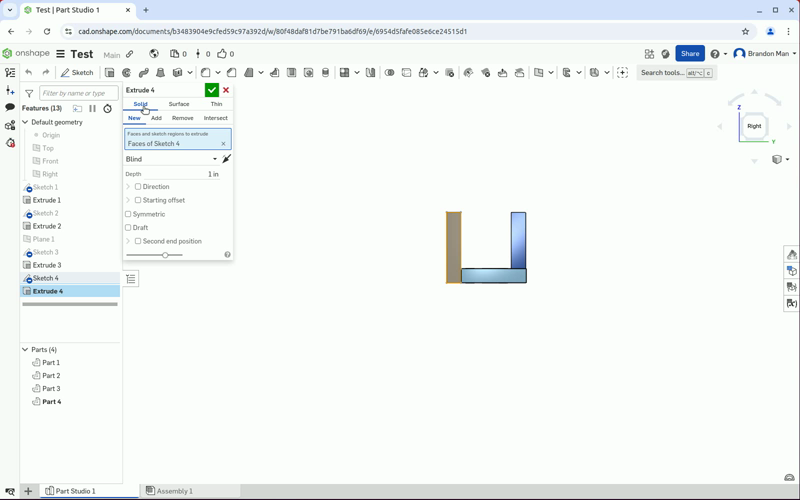
click(143, 106)
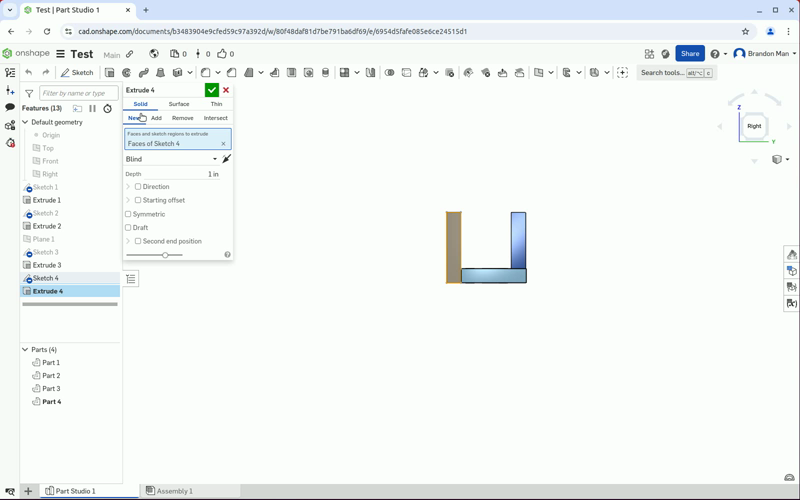
mouse_move(137, 120)
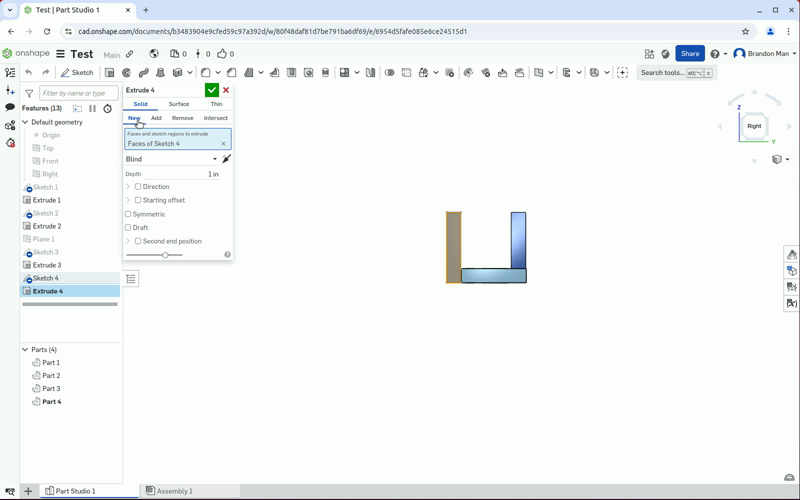
click(137, 120)
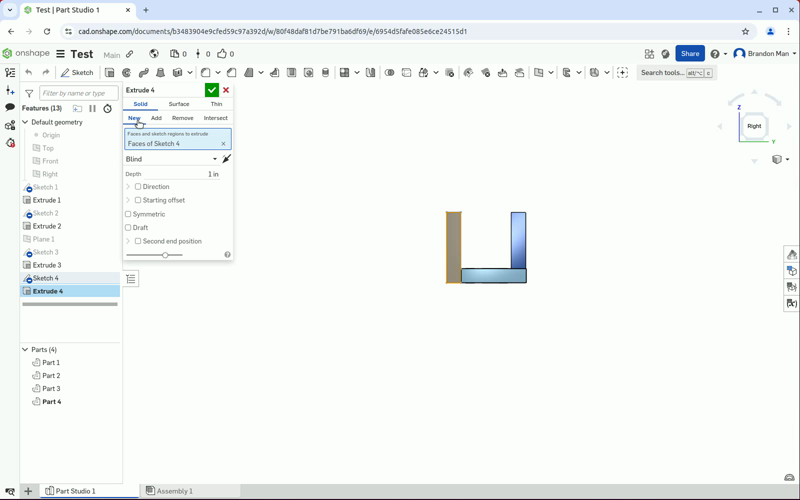
key(tab, 4)
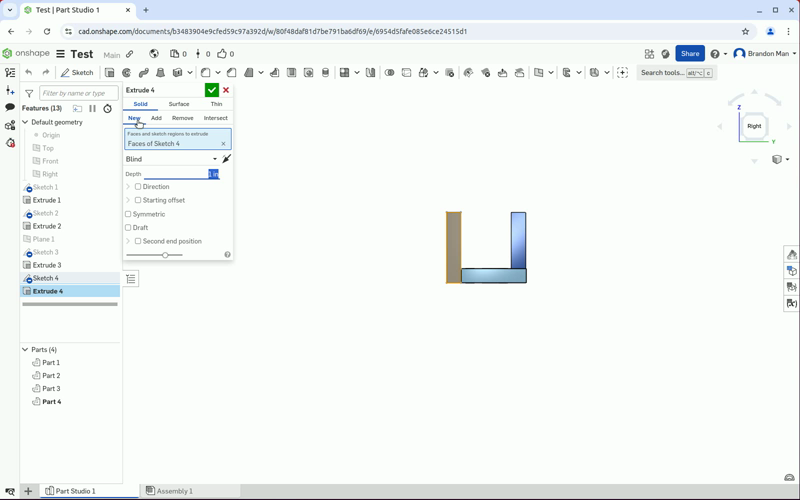
text(5.777)
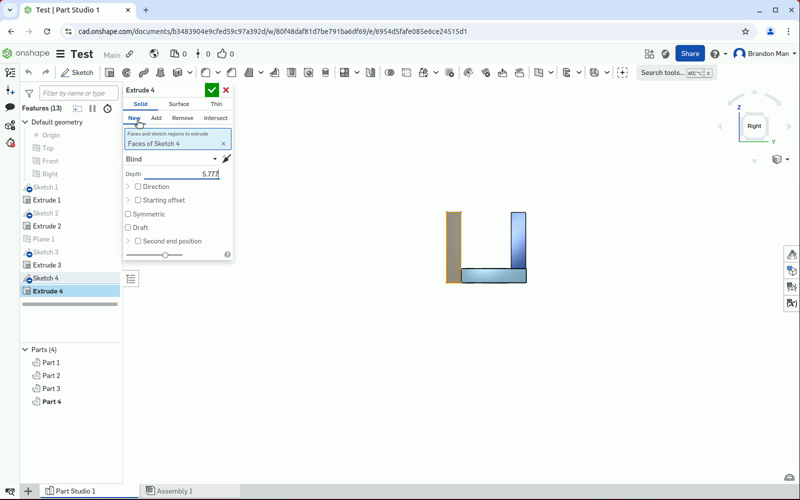
key(enter)
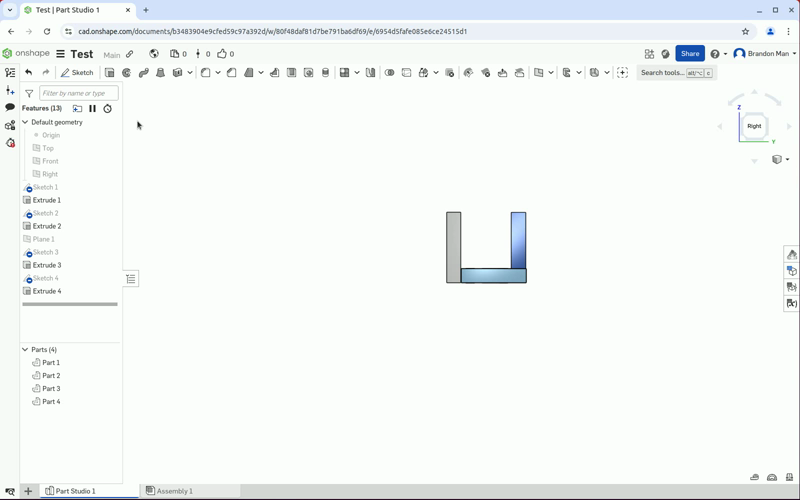
key(shift+h)
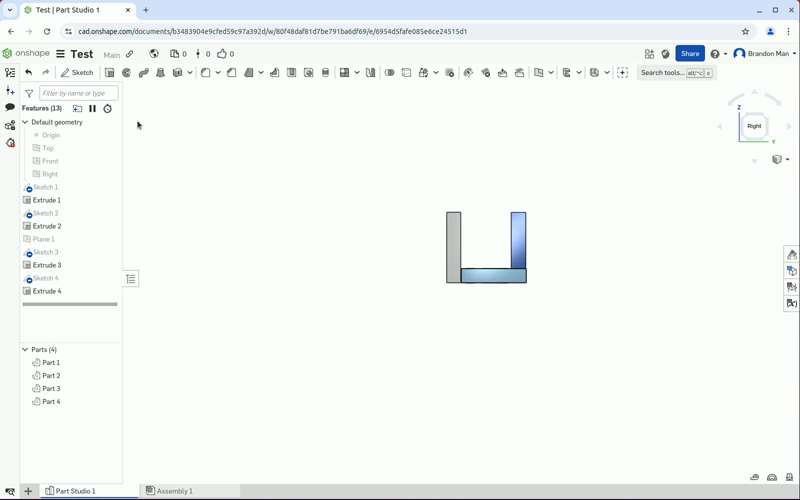
key(shift+h)
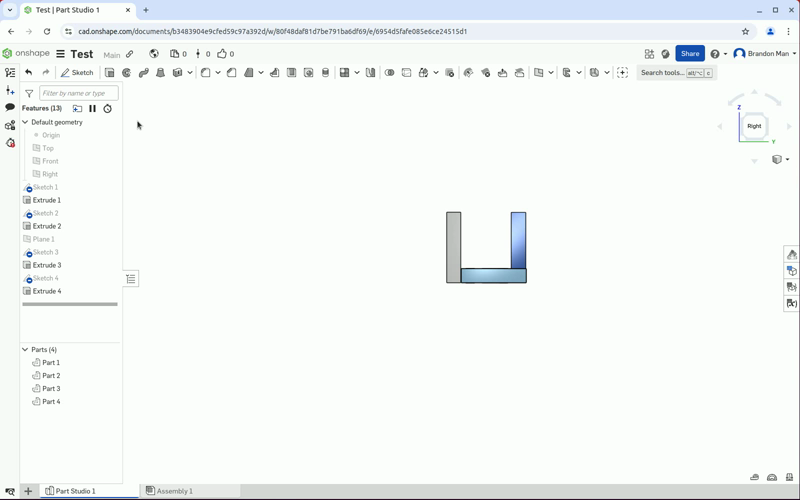
mouse_move(73, 189)
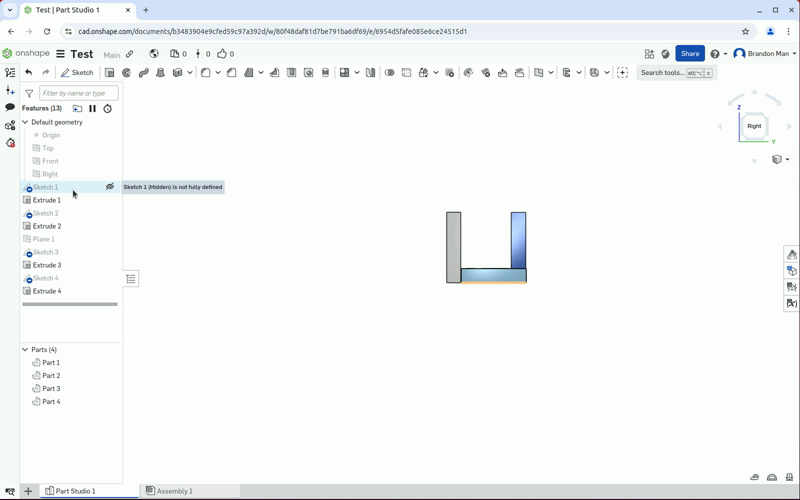
click(73, 189)
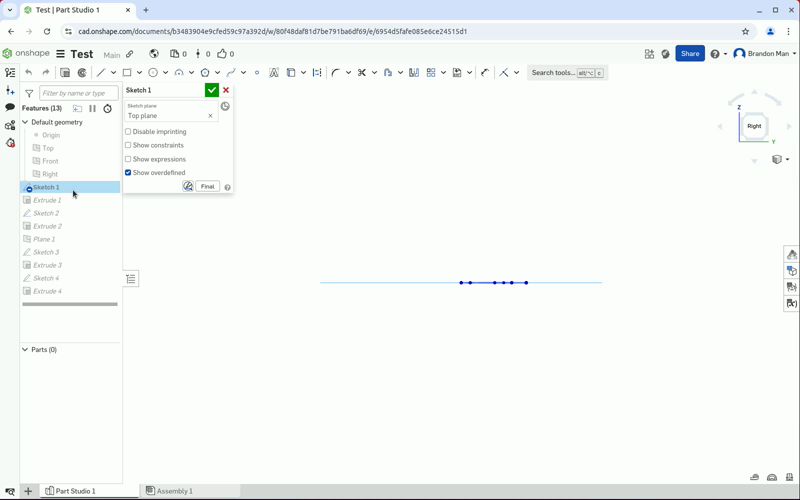
mouse_move(229, 92)
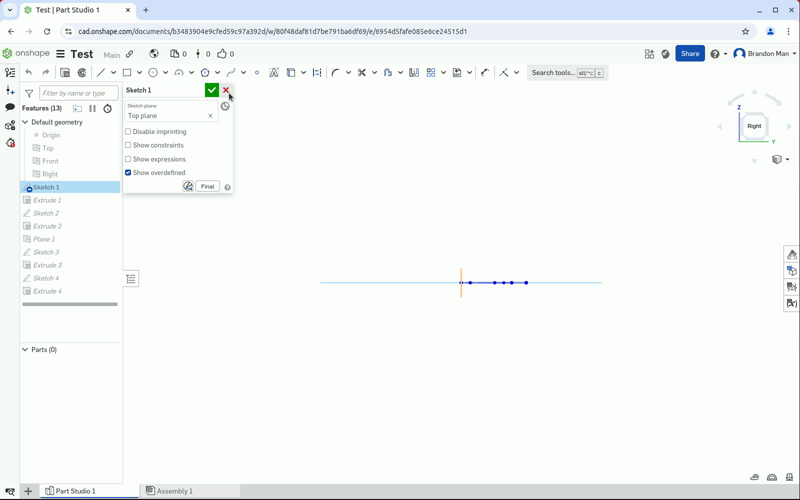
click(229, 92)
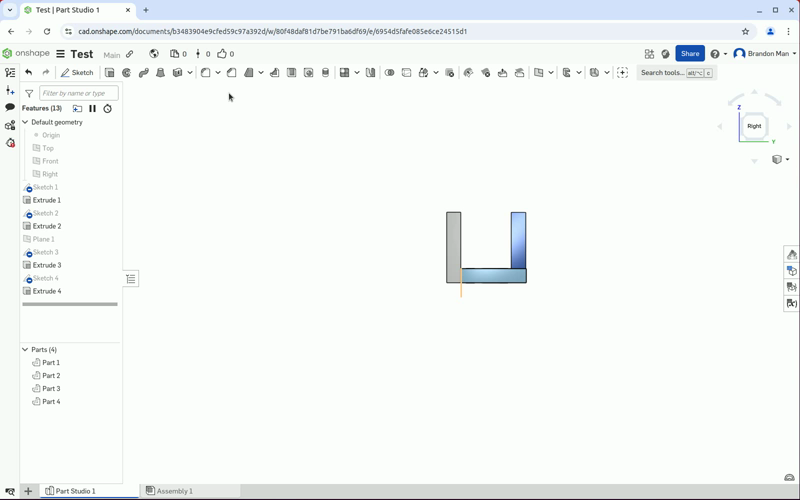
mouse_move(541, 75)
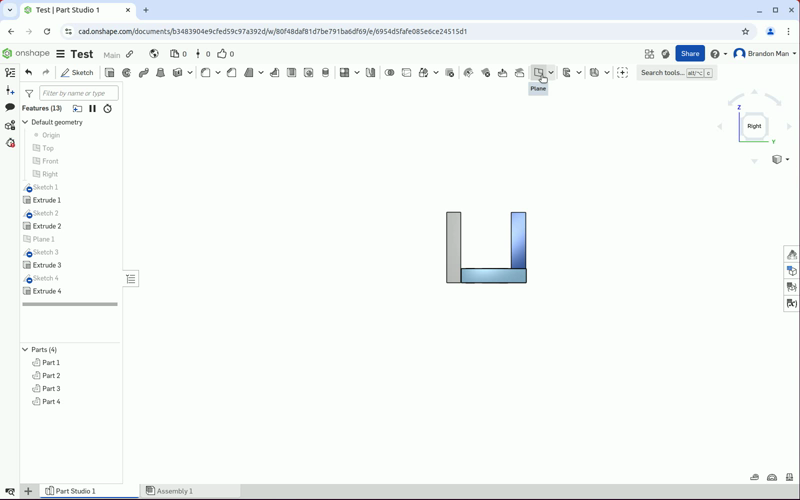
click(541, 75)
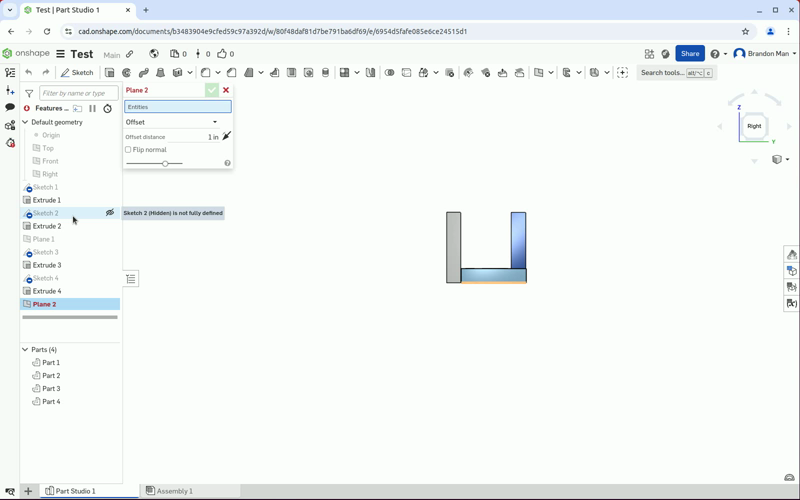
scroll(3)
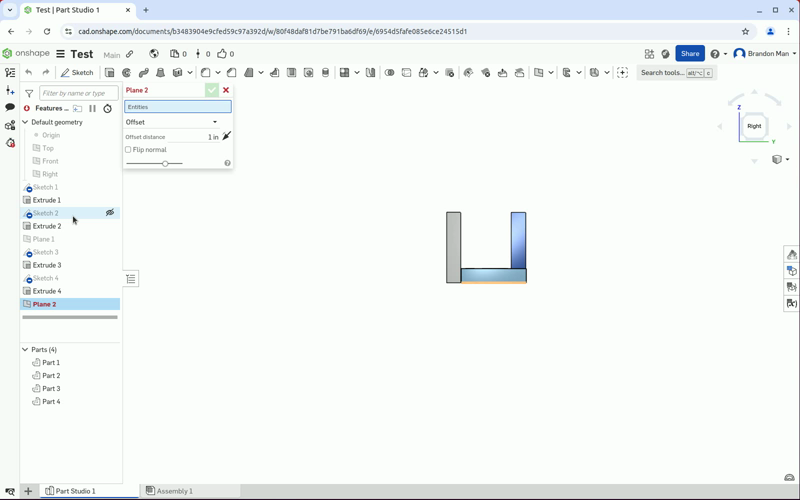
mouse_move(73, 176)
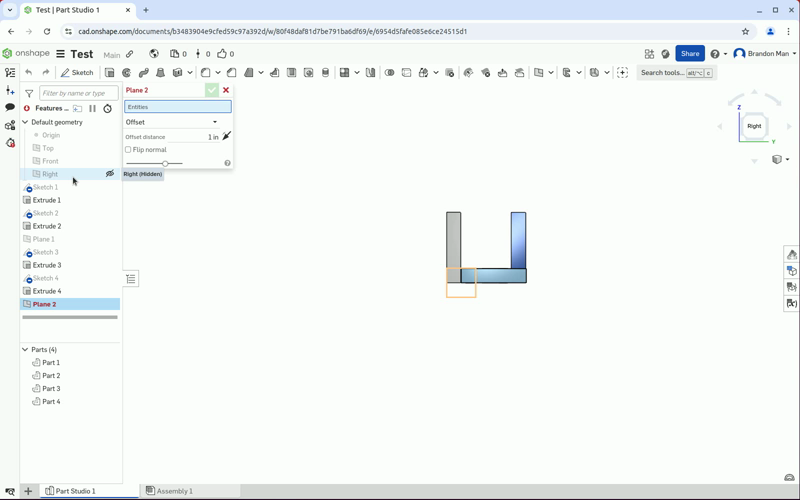
click(73, 176)
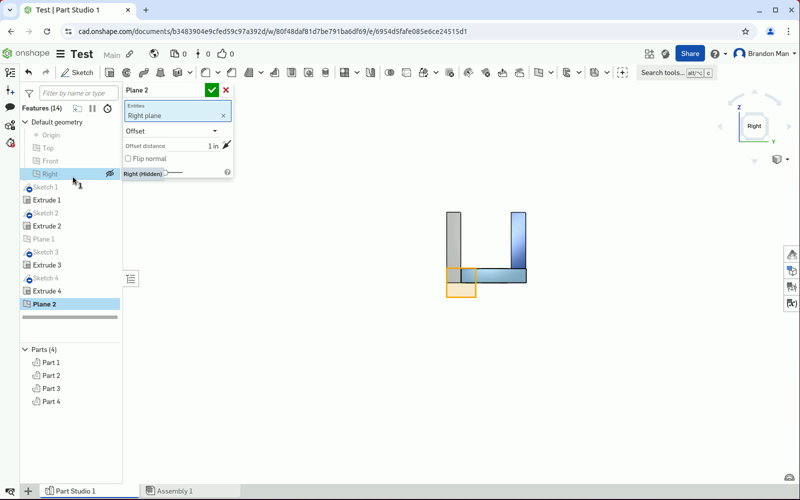
key(tab, 2)
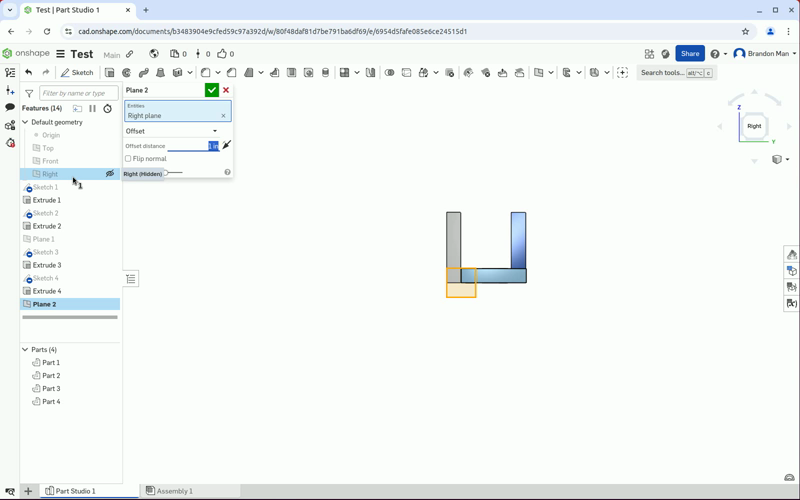
text(17.316)
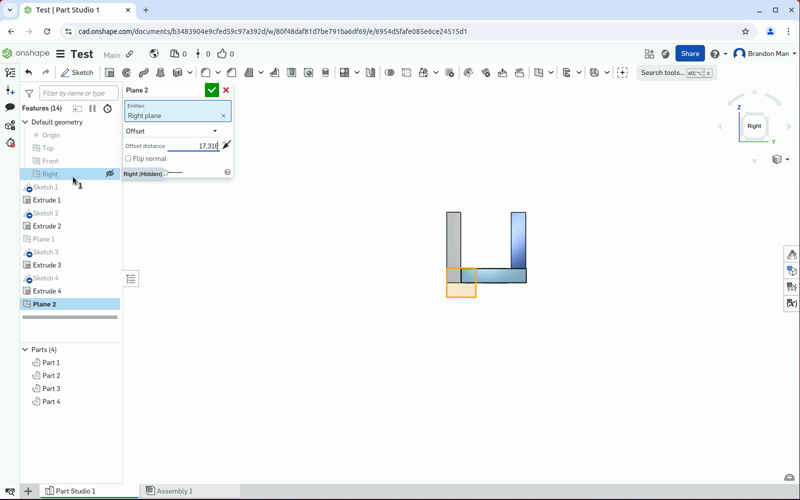
key(enter, 2)
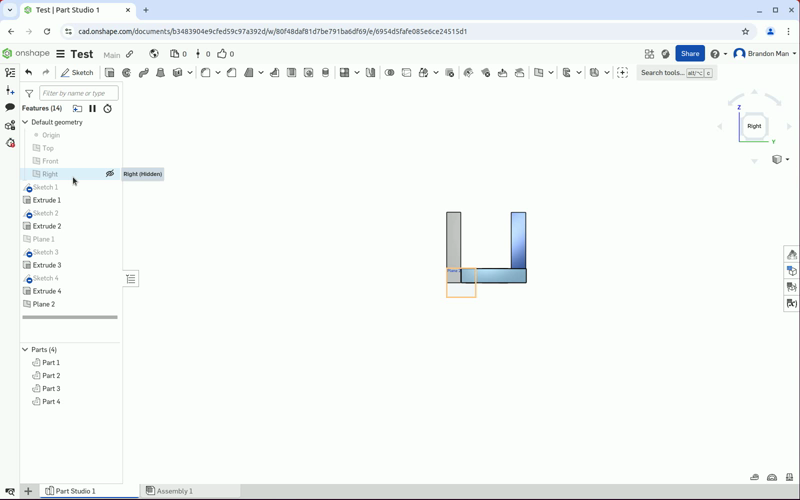
key(shift+s)
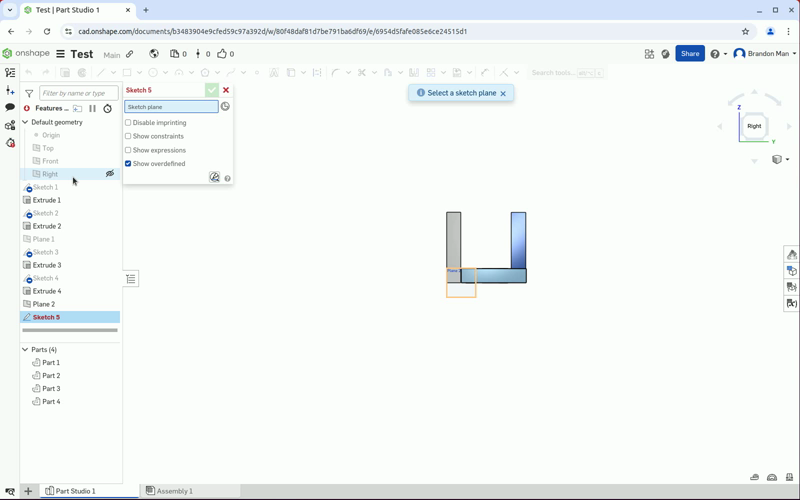
mouse_move(73, 306)
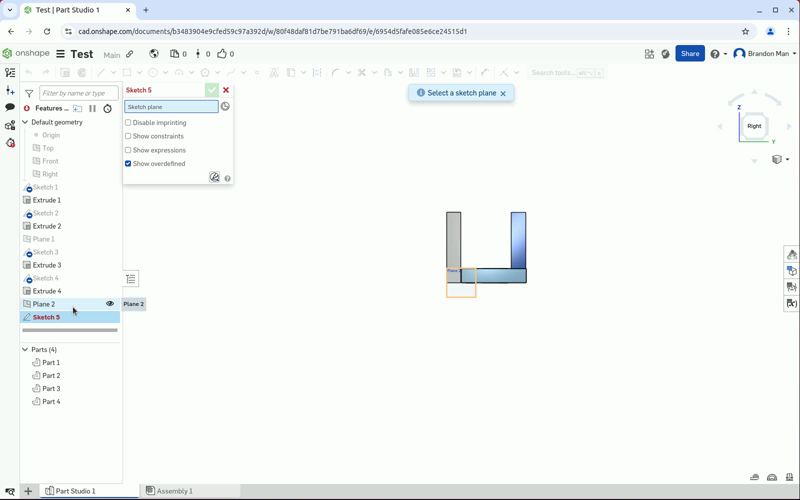
click(73, 306)
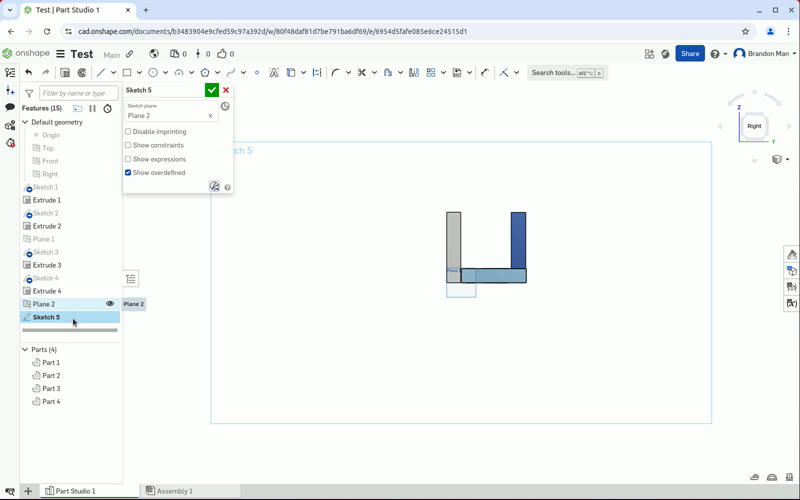
mouse_move(73, 352)
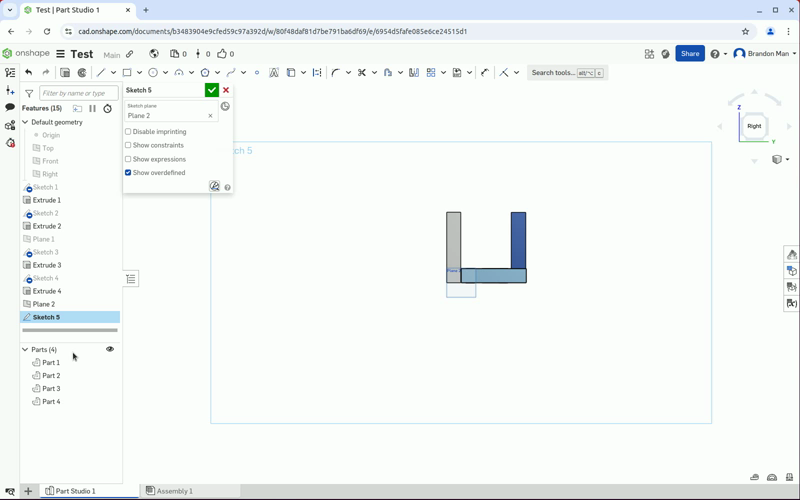
key(y)
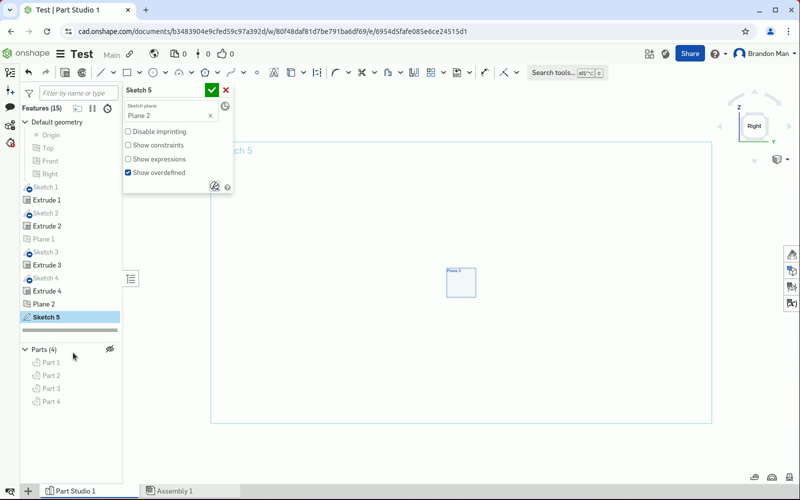
key(l)
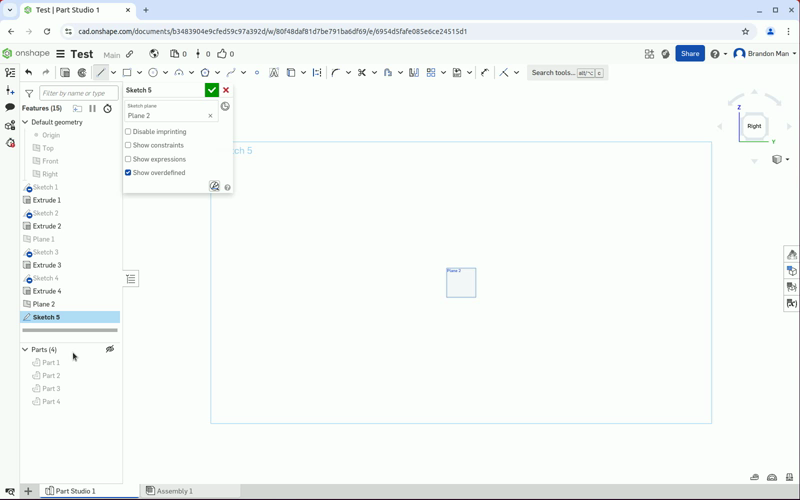
key_down(shift)
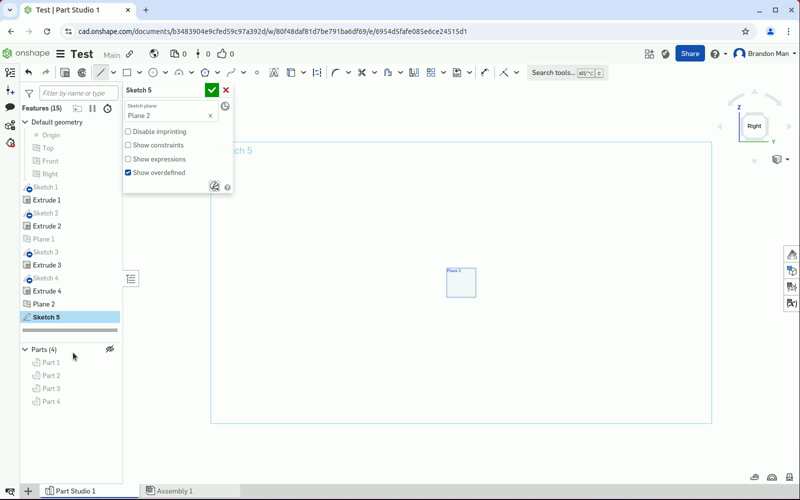
mouse_move(511, 282)
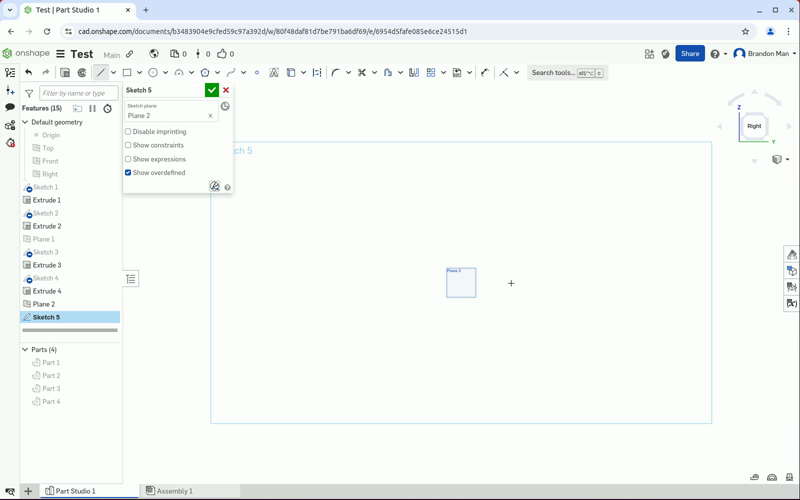
click(511, 282)
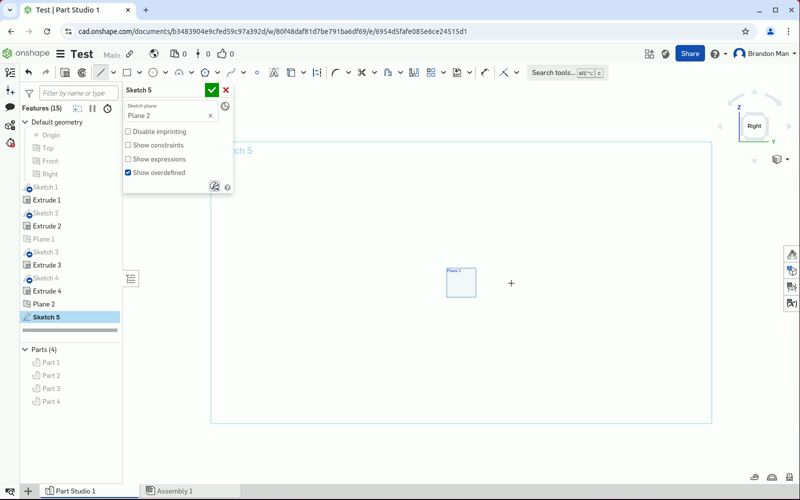
key_up(shift)
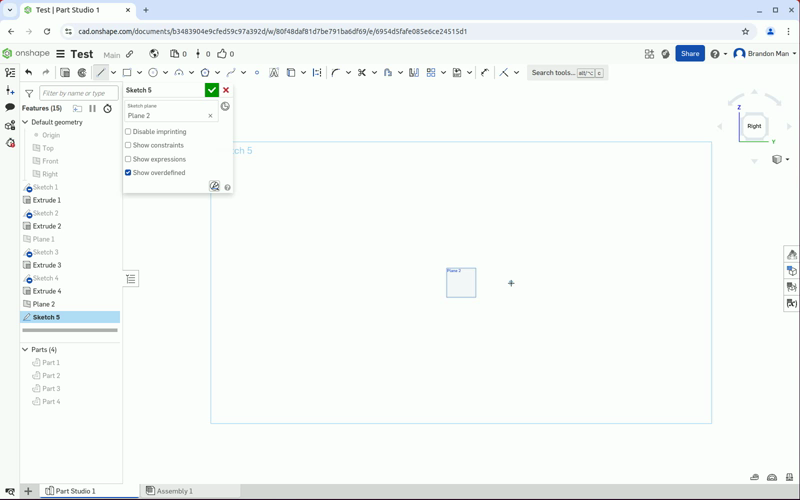
key_down(shift)
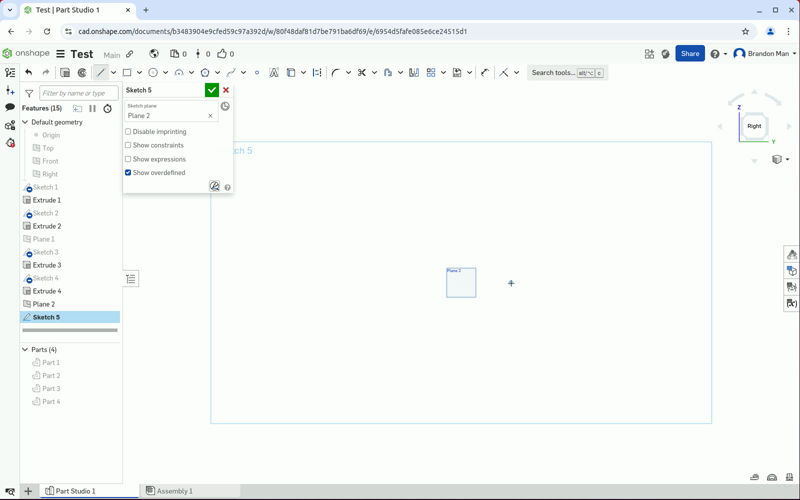
mouse_move(541, 282)
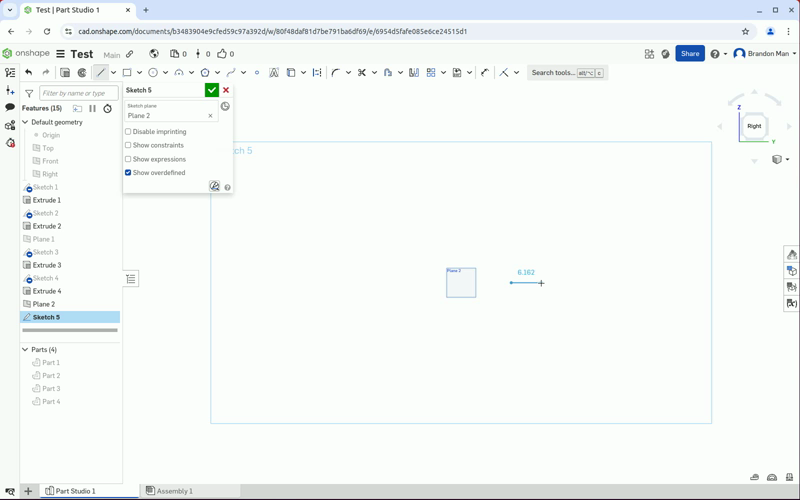
mouse_move(525, 282)
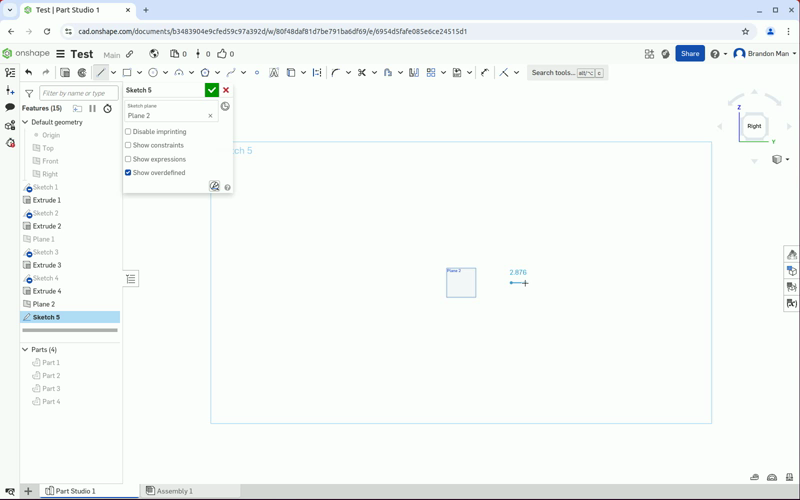
click(525, 282)
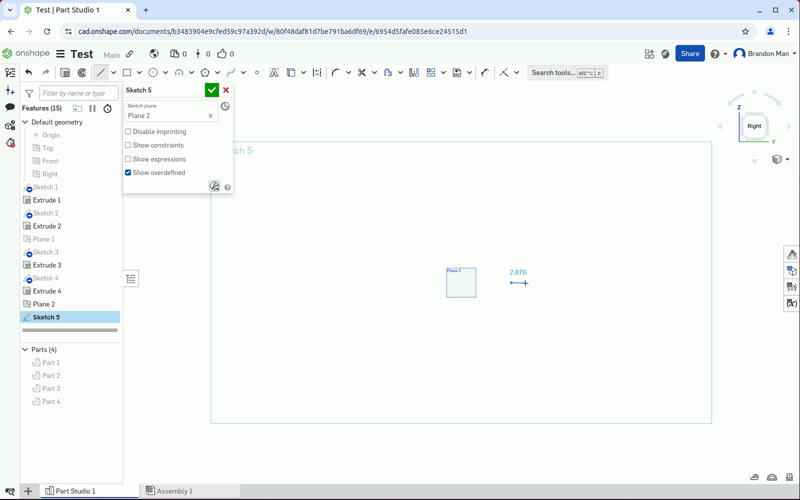
key_up(shift)
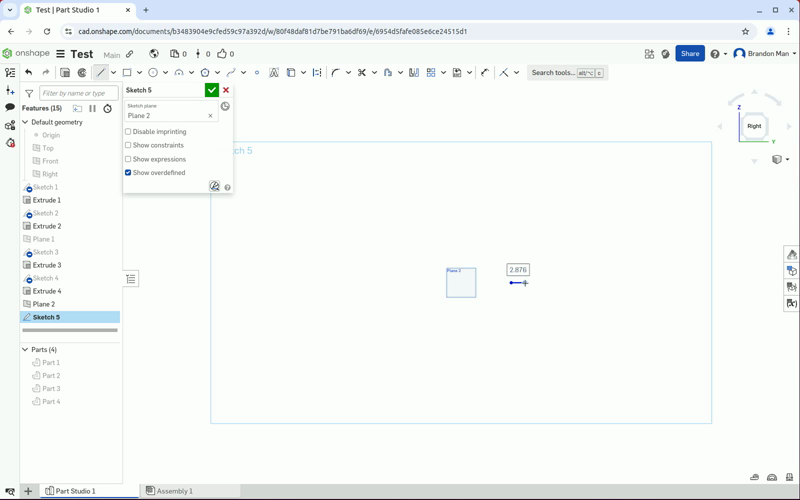
key_down(shift)
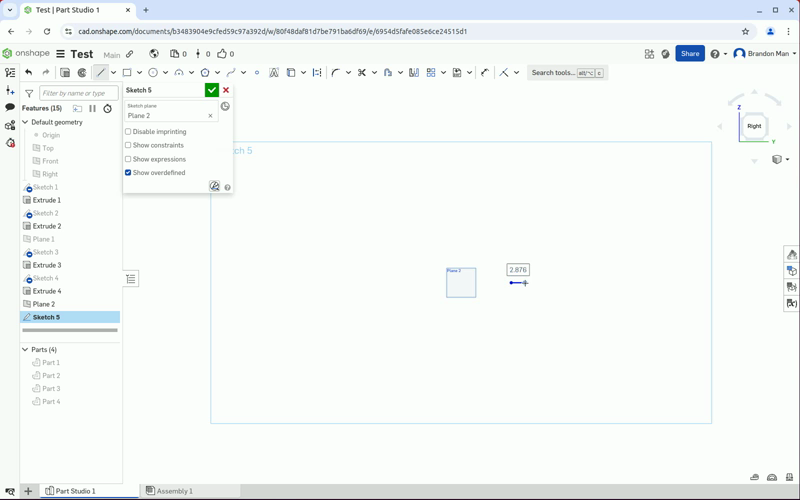
mouse_move(525, 212)
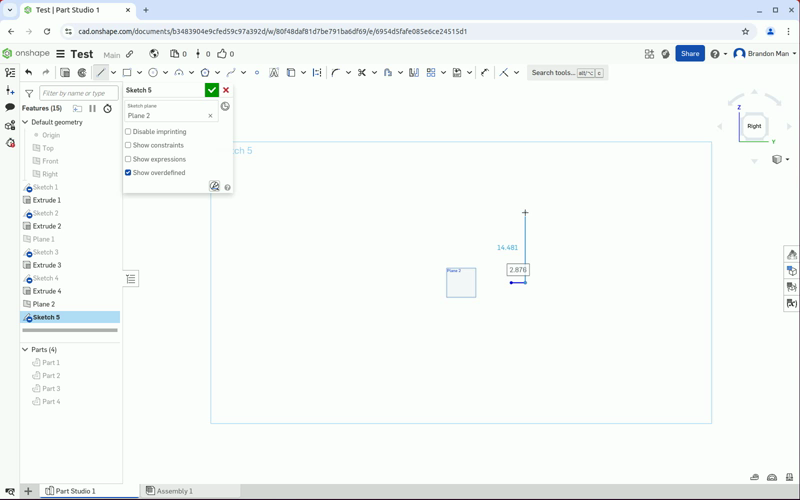
click(525, 212)
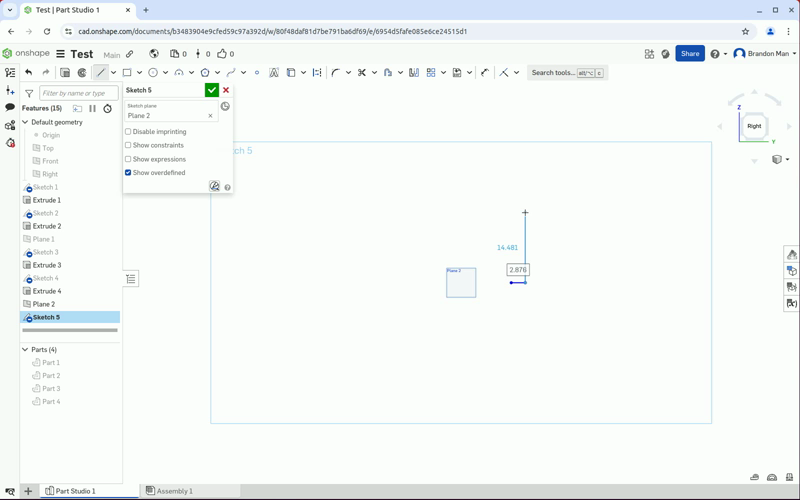
key_up(shift)
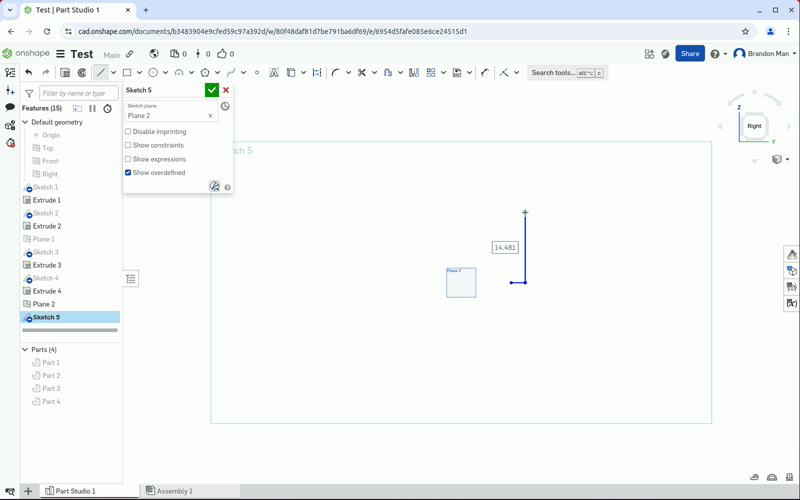
key_down(shift)
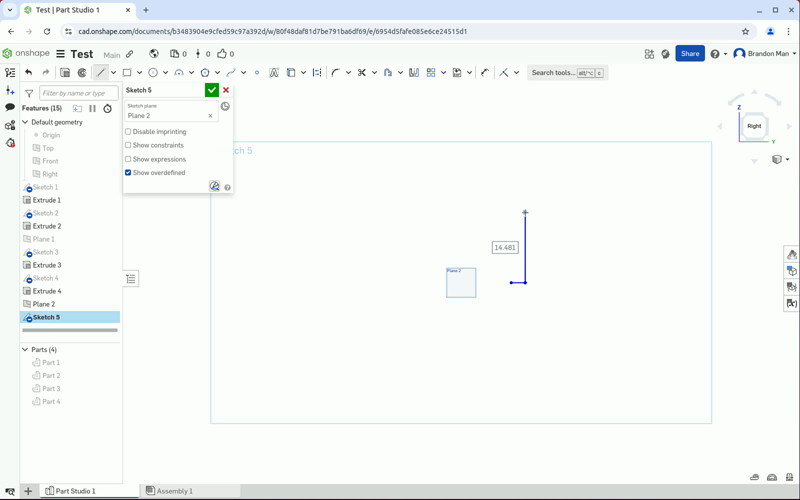
mouse_move(555, 212)
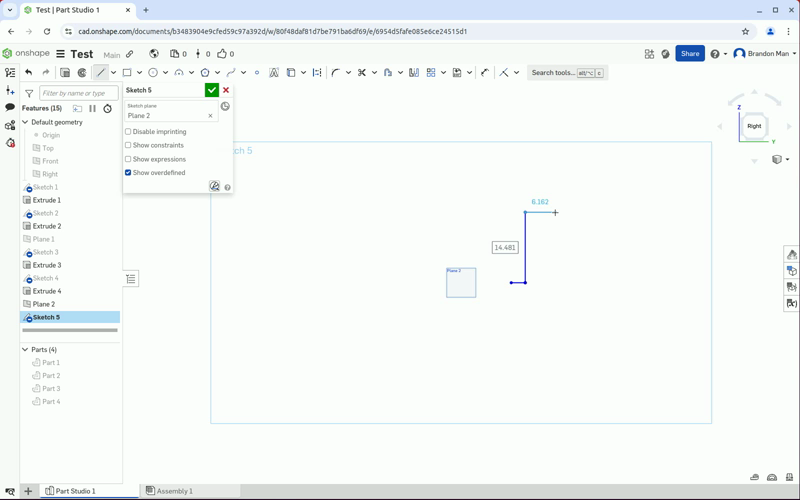
mouse_move(511, 212)
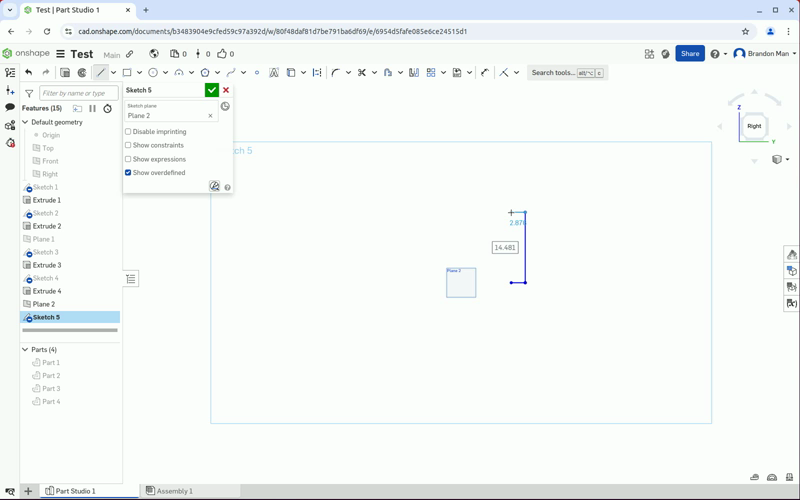
click(511, 212)
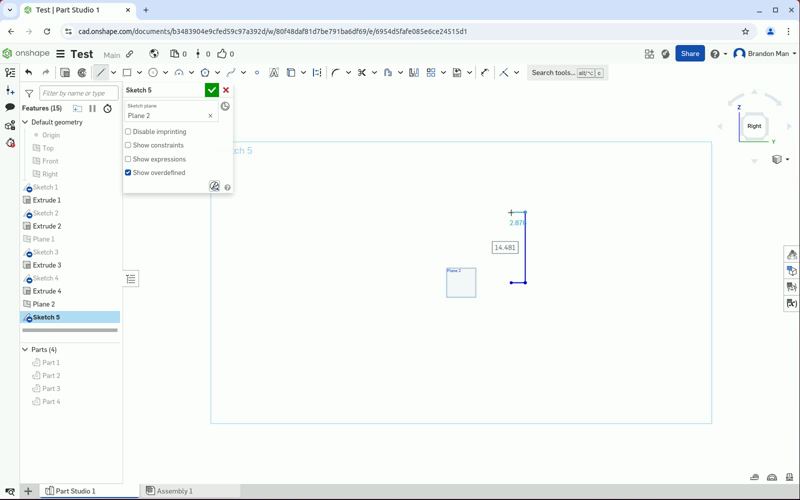
key_up(shift)
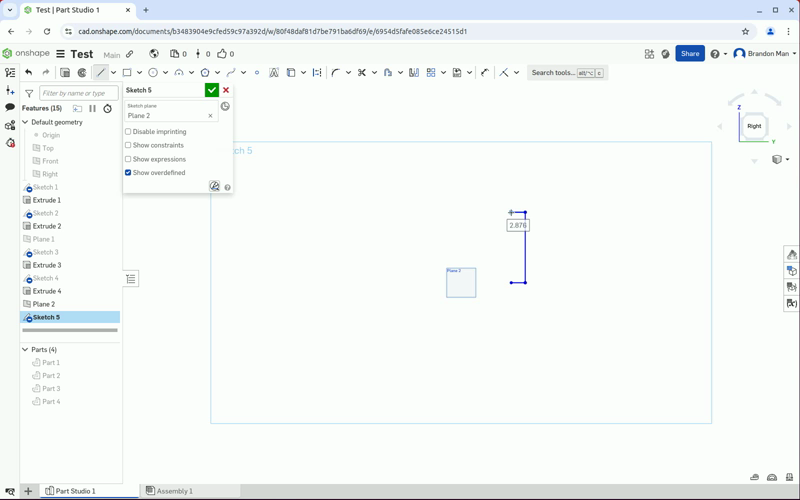
key_down(shift)
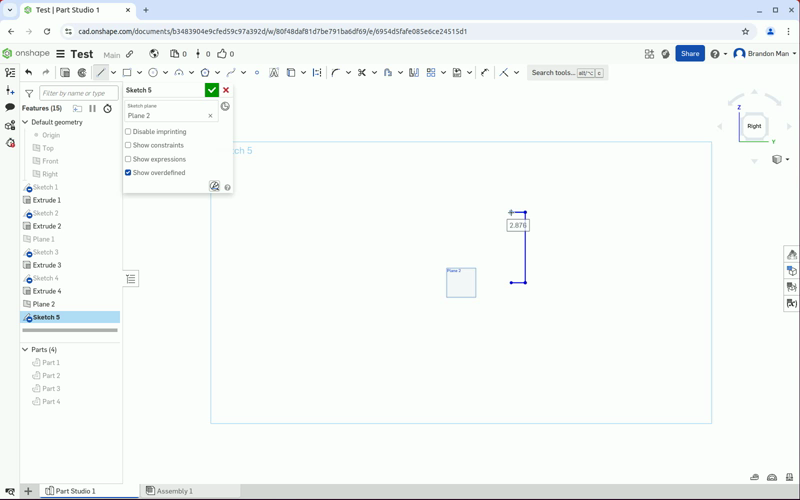
mouse_move(541, 212)
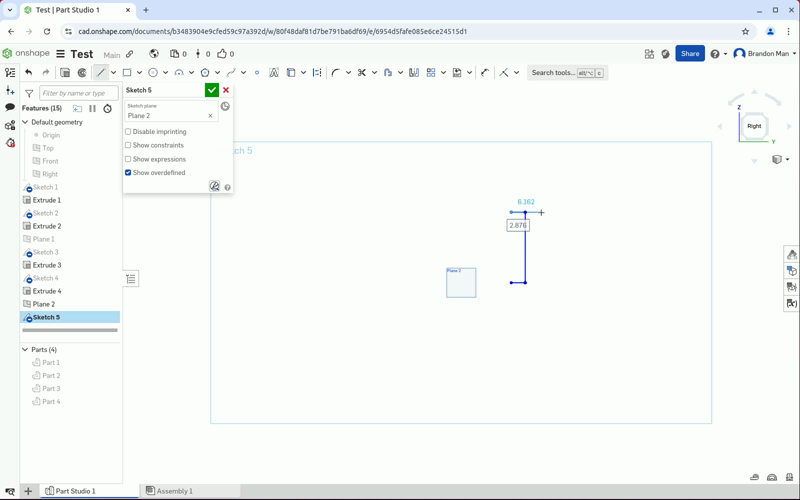
mouse_move(511, 268)
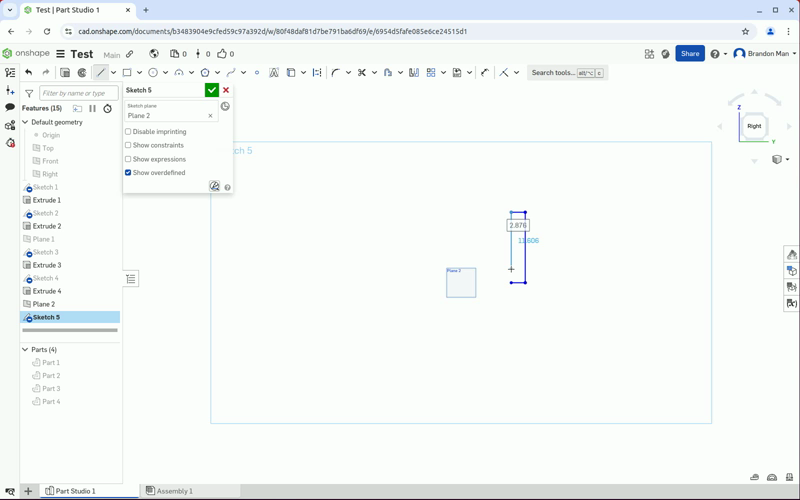
click(511, 268)
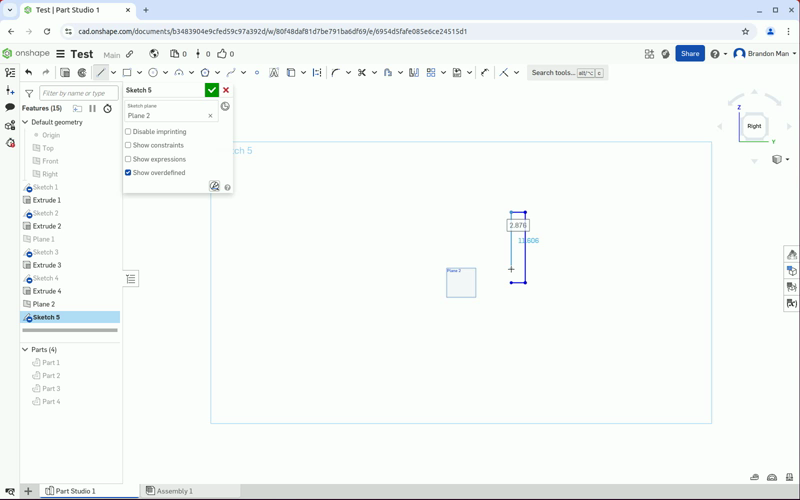
key_up(shift)
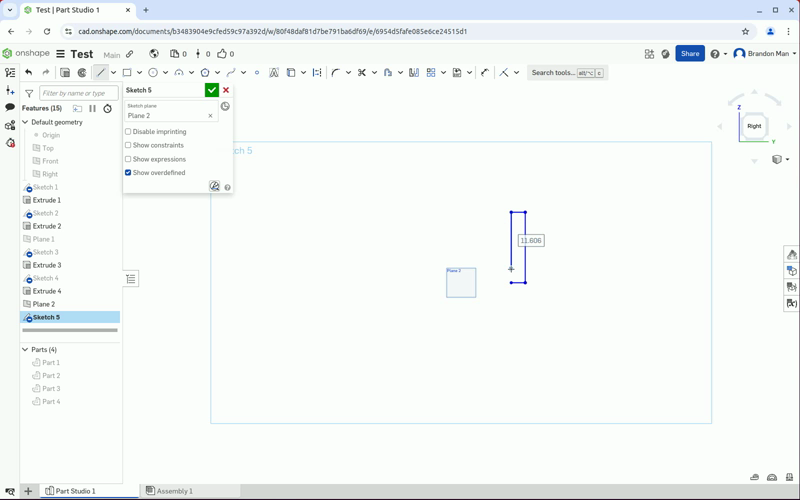
mouse_move(541, 268)
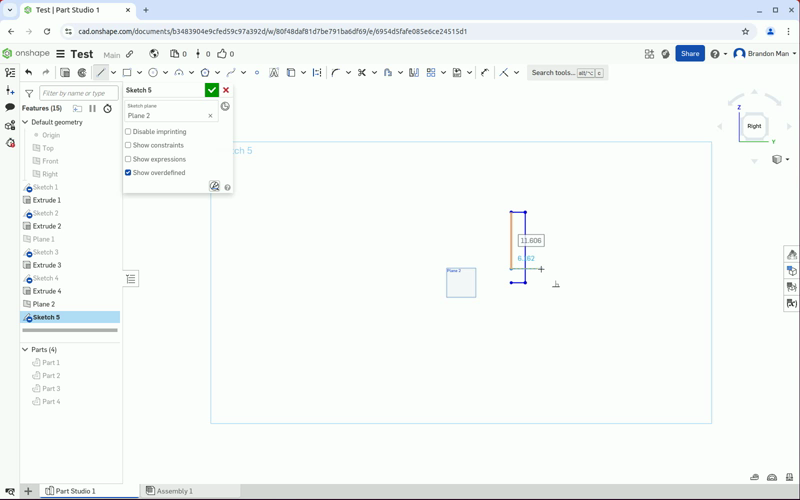
key_down(shift)
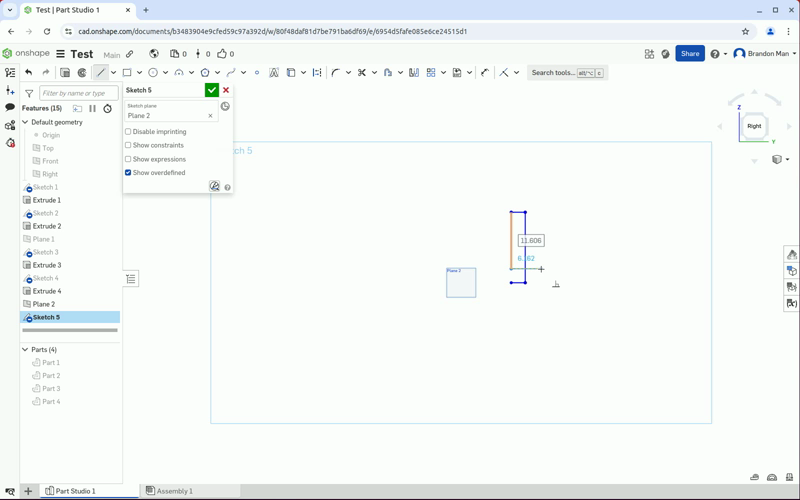
mouse_move(511, 282)
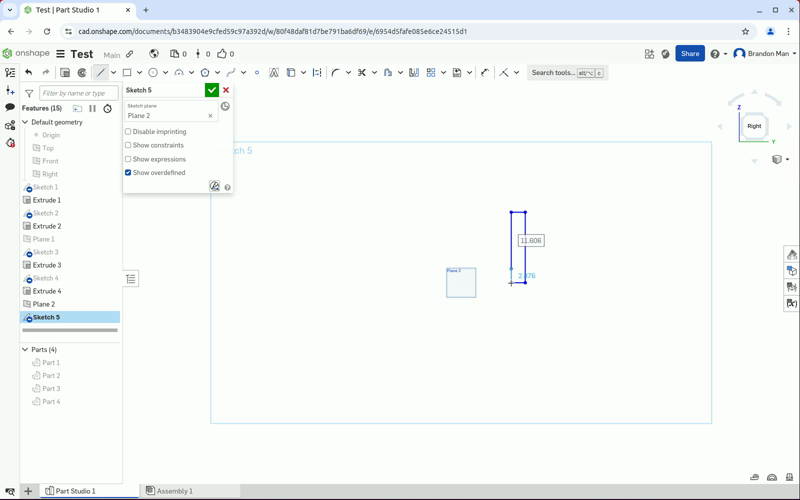
key_up(shift)
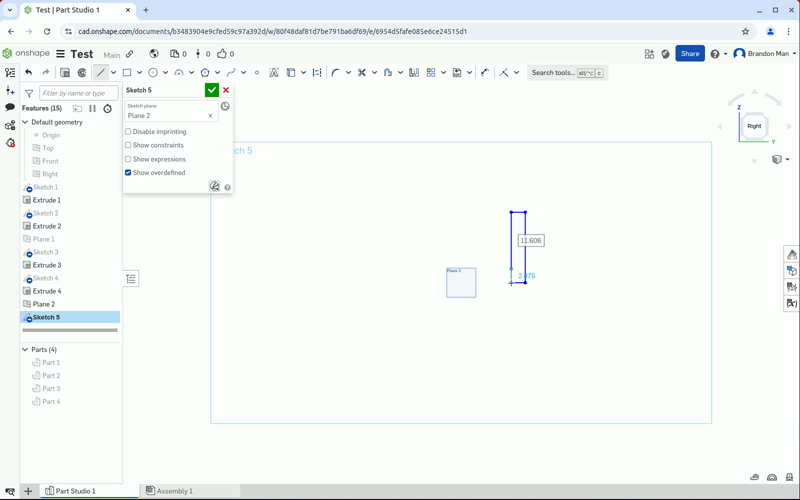
click(511, 282)
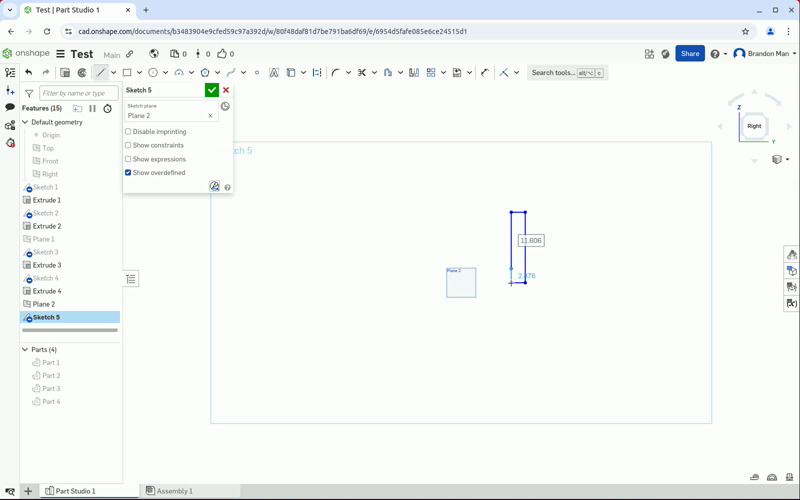
key(esc)
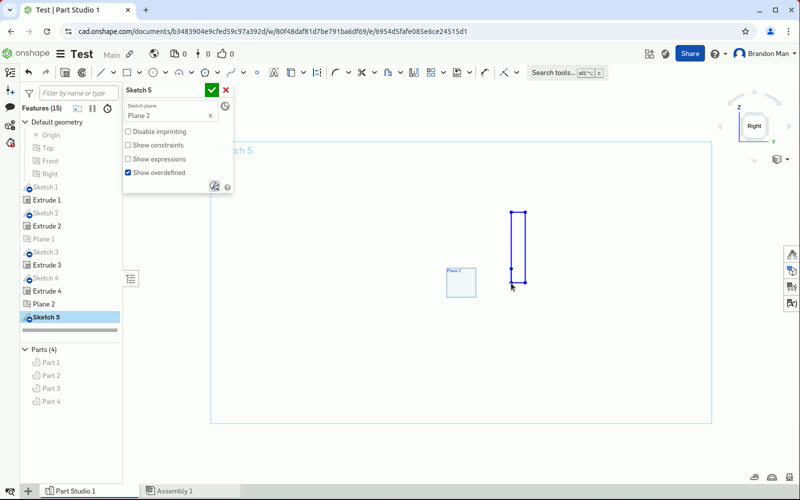
mouse_move(519, 218)
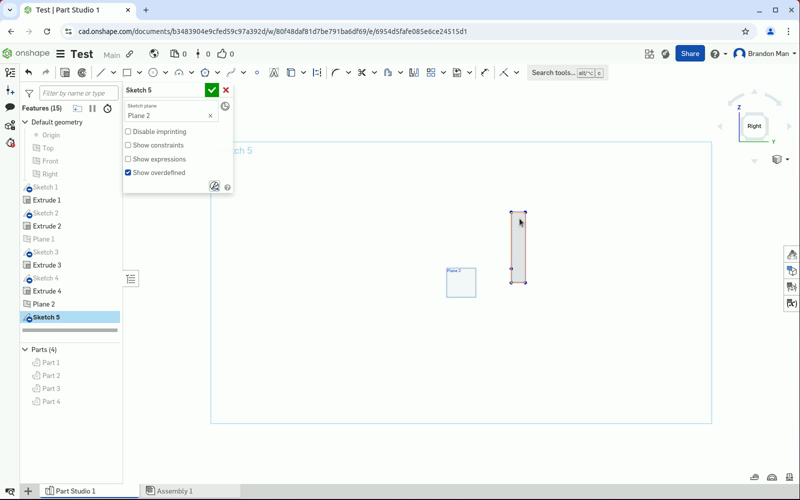
scroll(6)
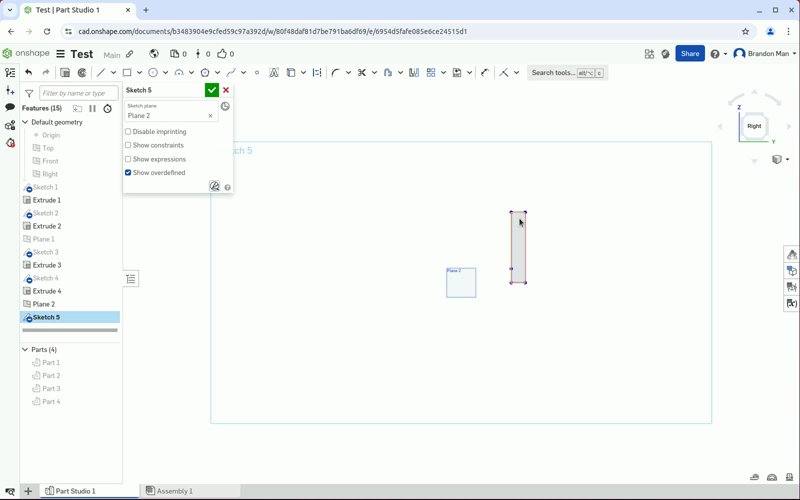
scroll(6)
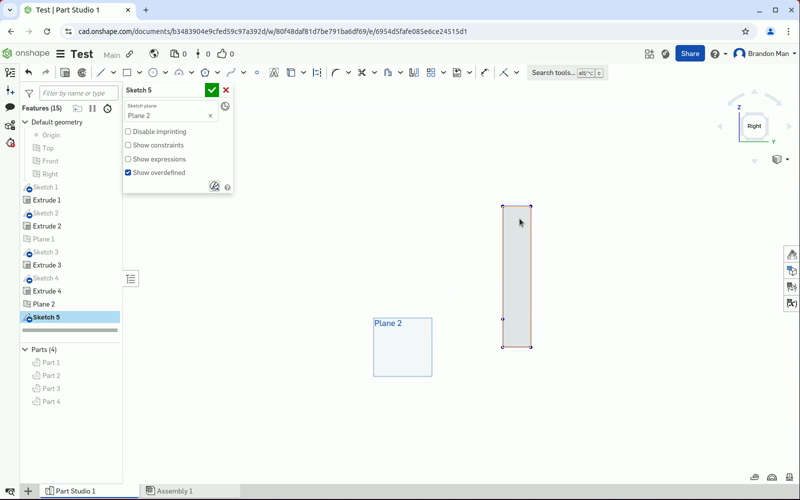
scroll(6)
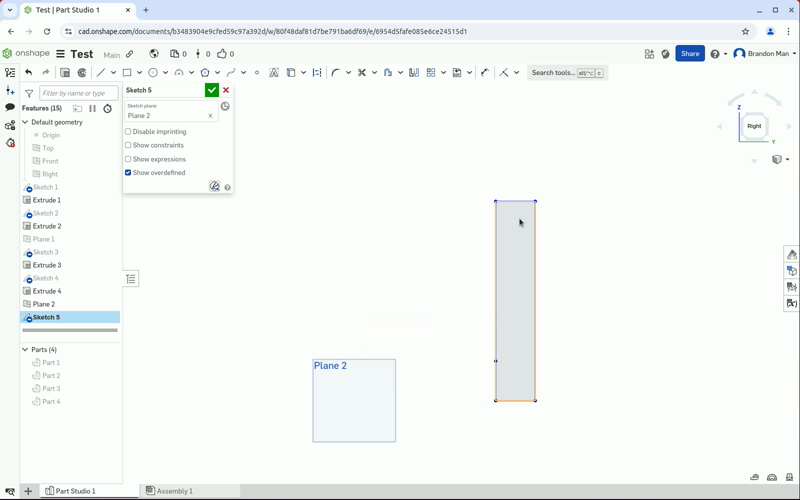
scroll(6)
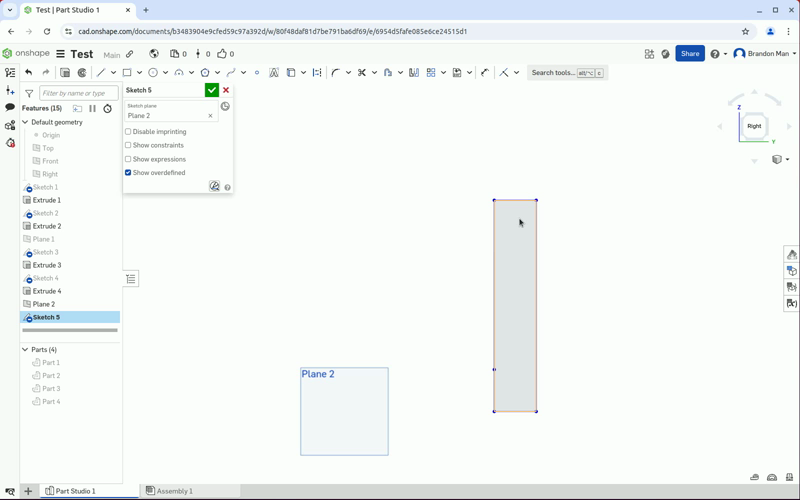
scroll(6)
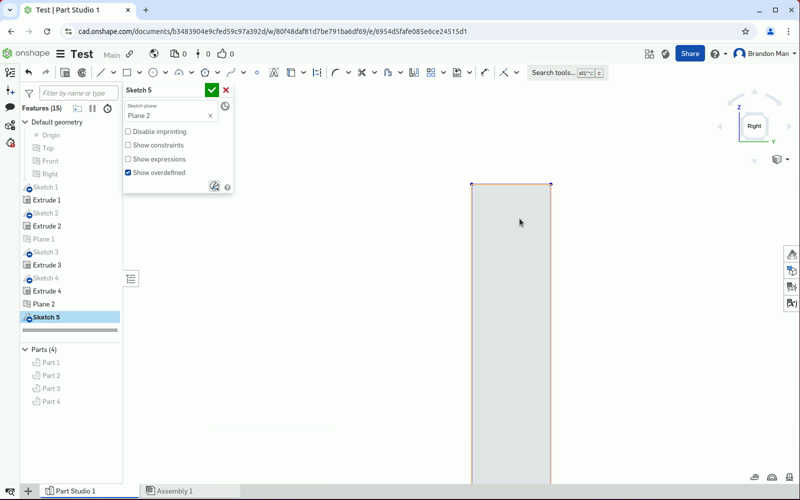
scroll(6)
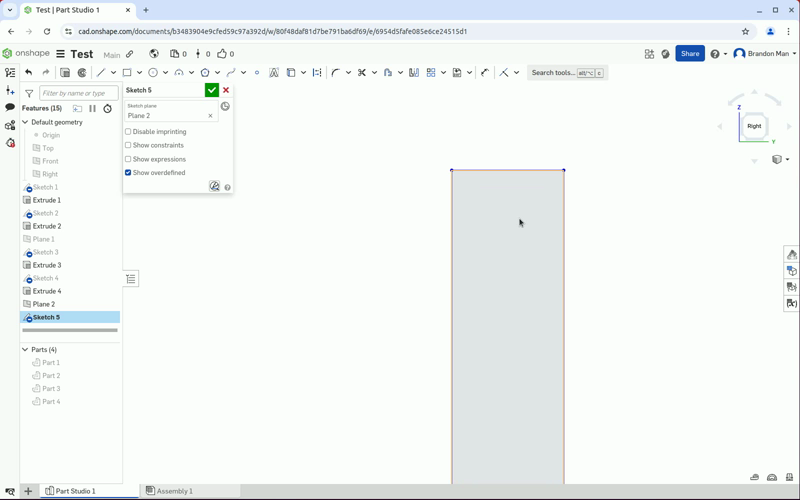
scroll(6)
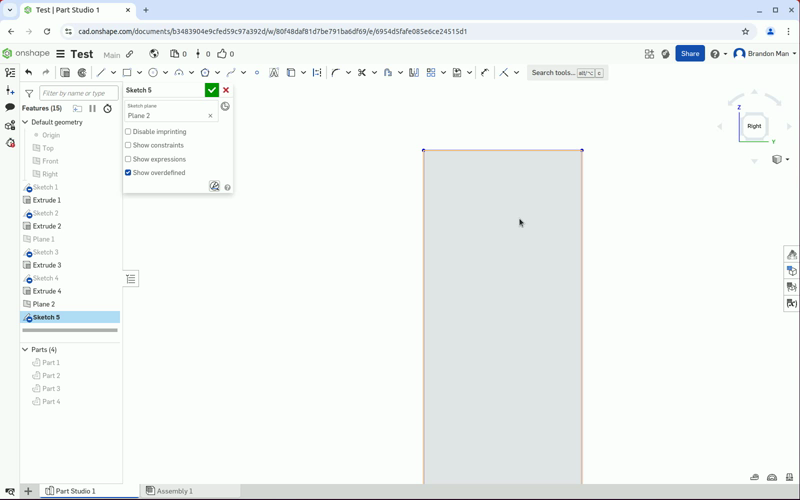
click(519, 218)
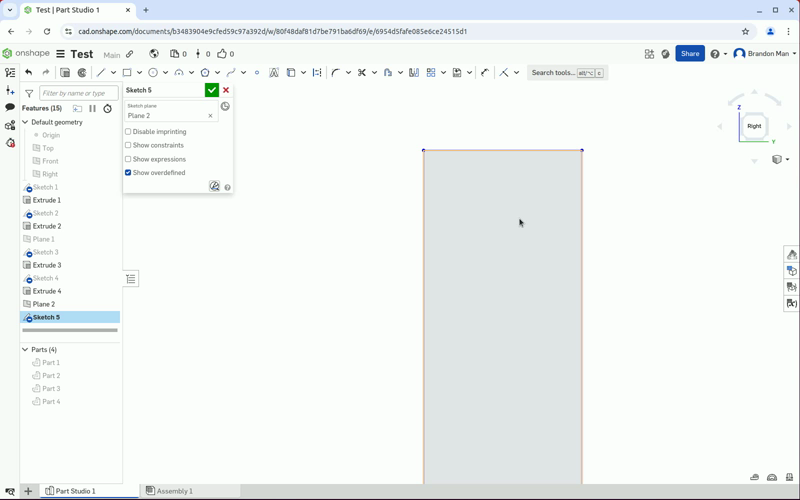
scroll(-6)
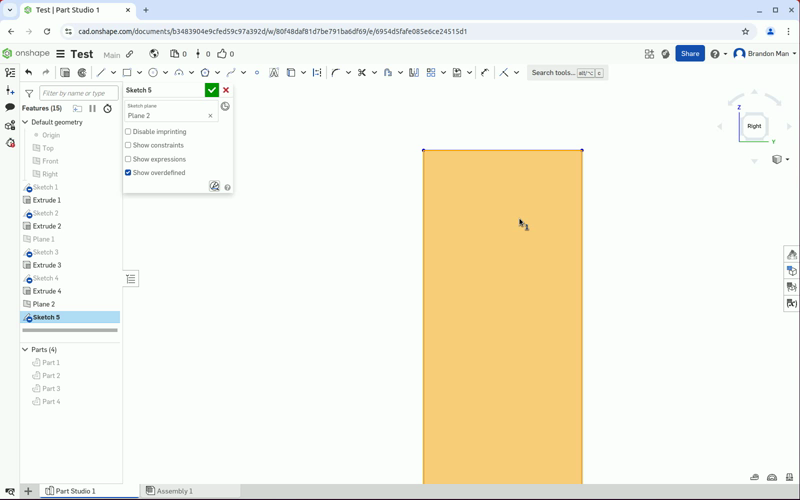
scroll(-6)
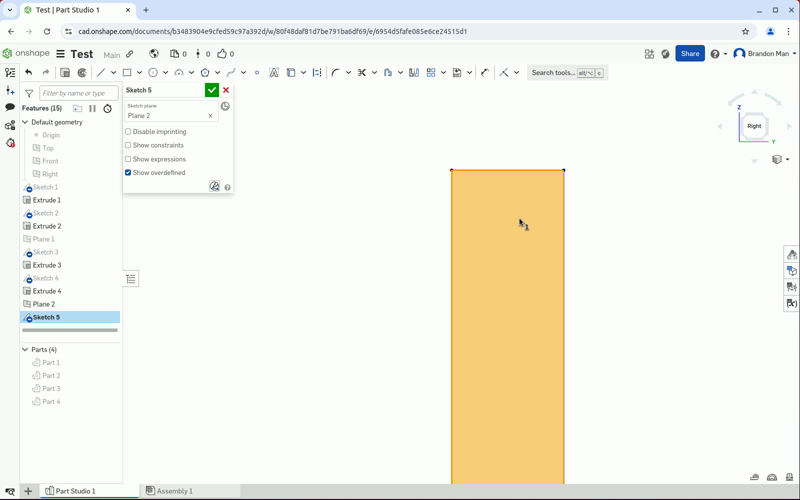
scroll(-6)
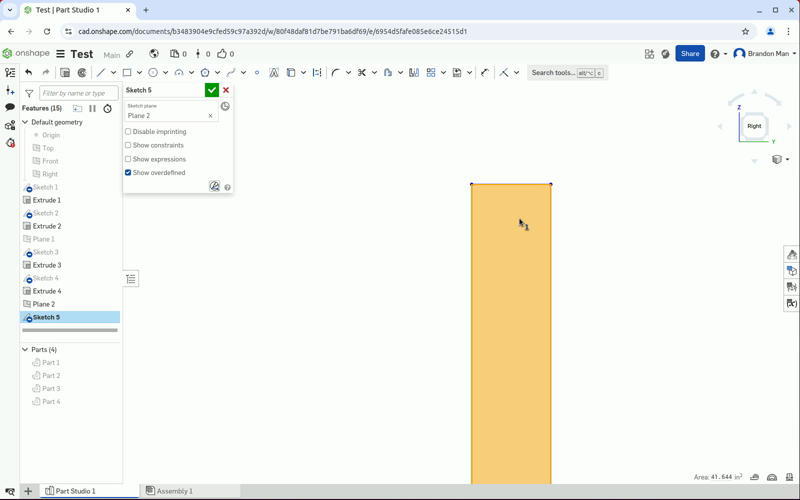
scroll(-6)
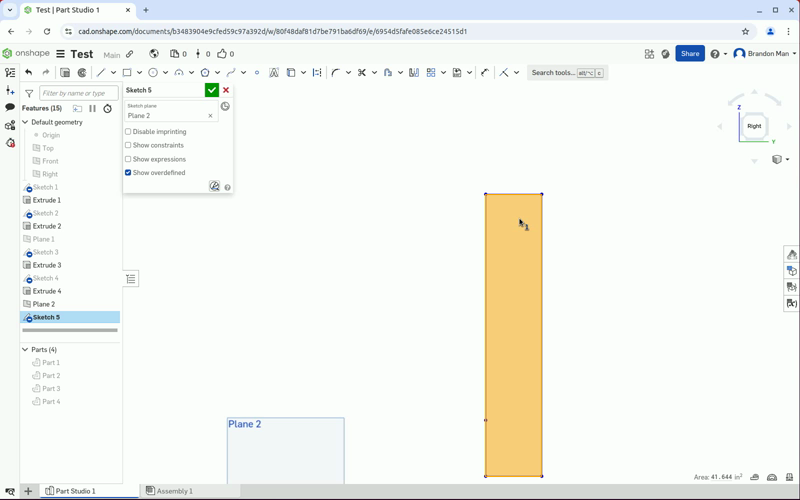
scroll(-6)
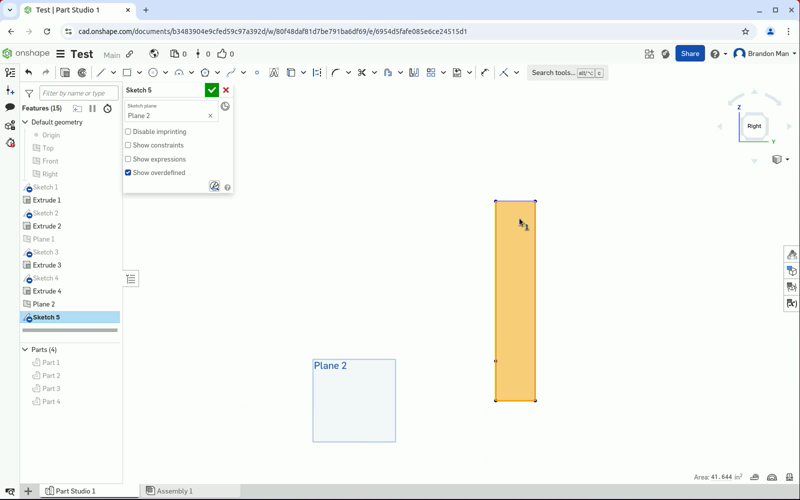
scroll(-6)
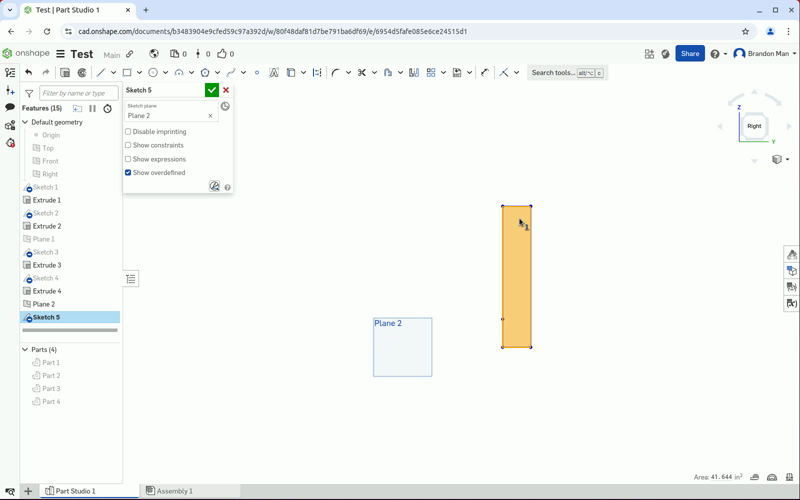
scroll(-6)
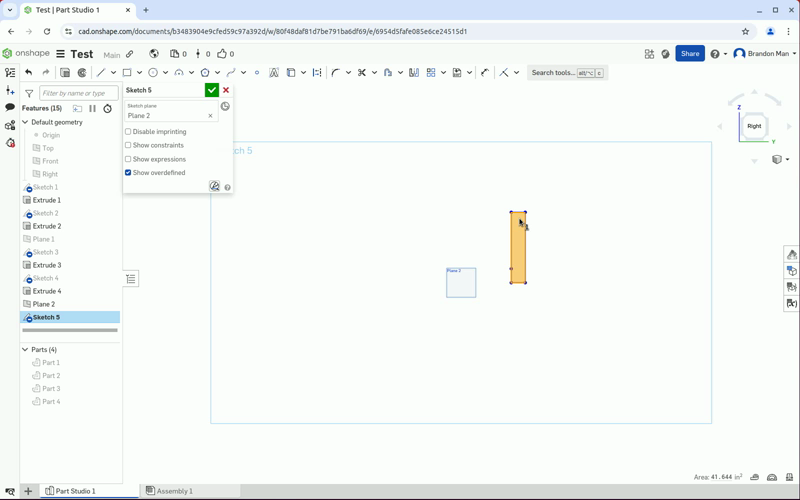
mouse_move(73, 352)
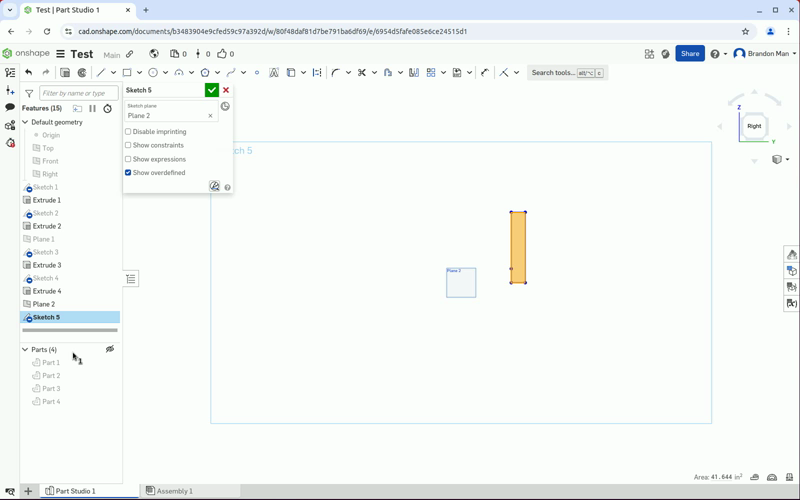
key(shift+y)
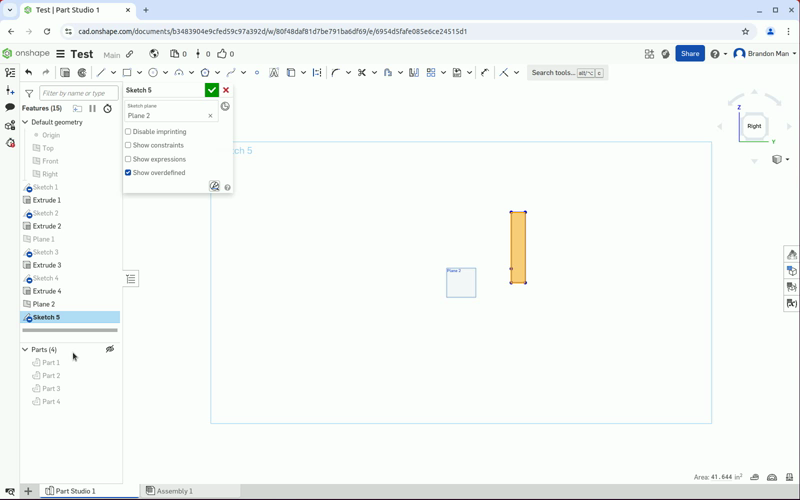
key(shift+e)
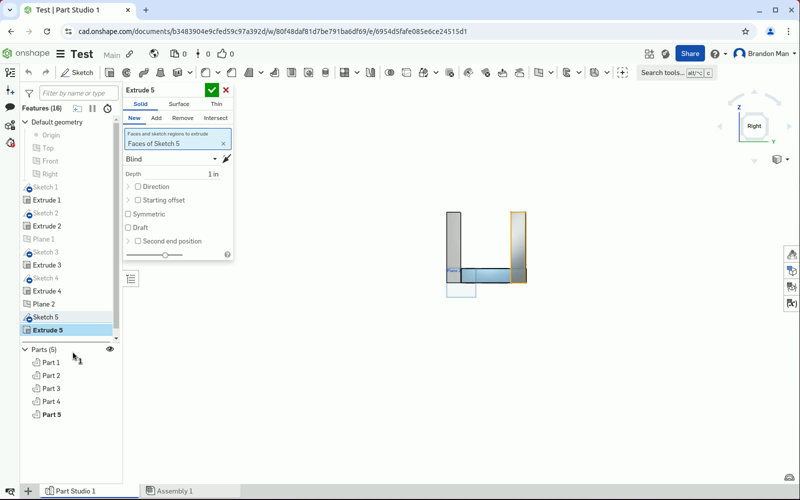
mouse_move(143, 106)
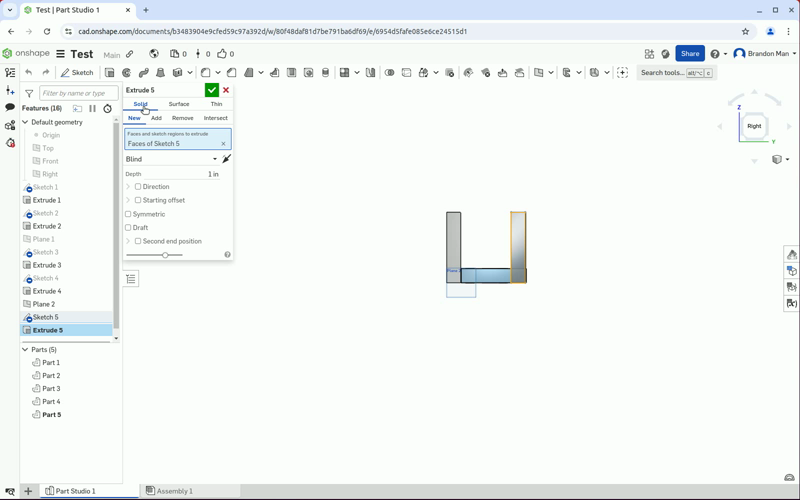
click(143, 106)
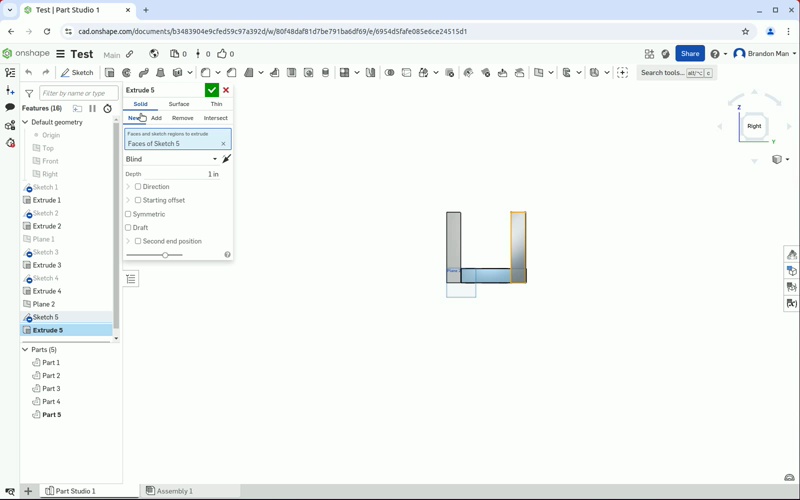
mouse_move(137, 120)
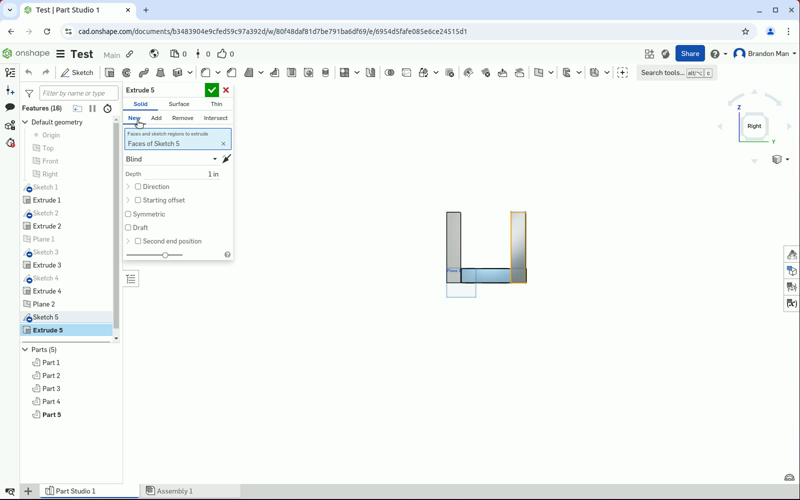
click(137, 120)
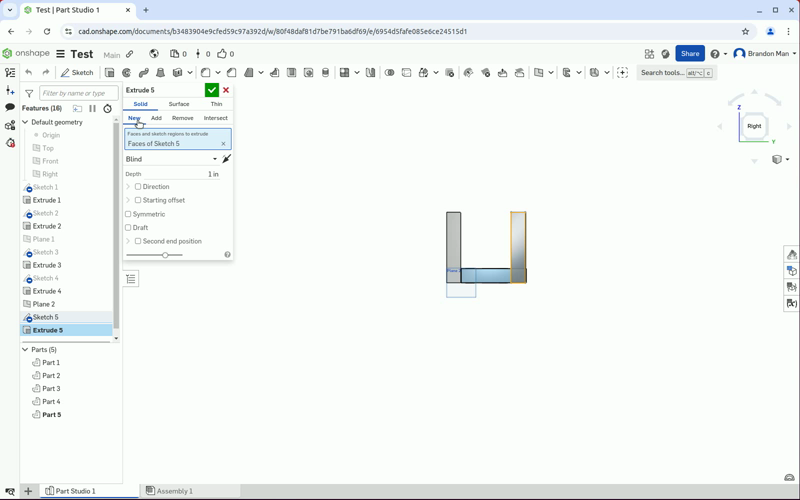
key(tab, 4)
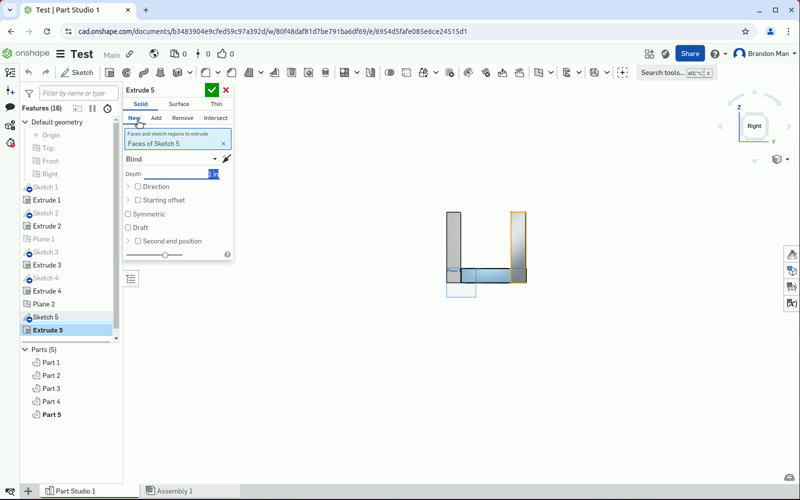
text(5.777)
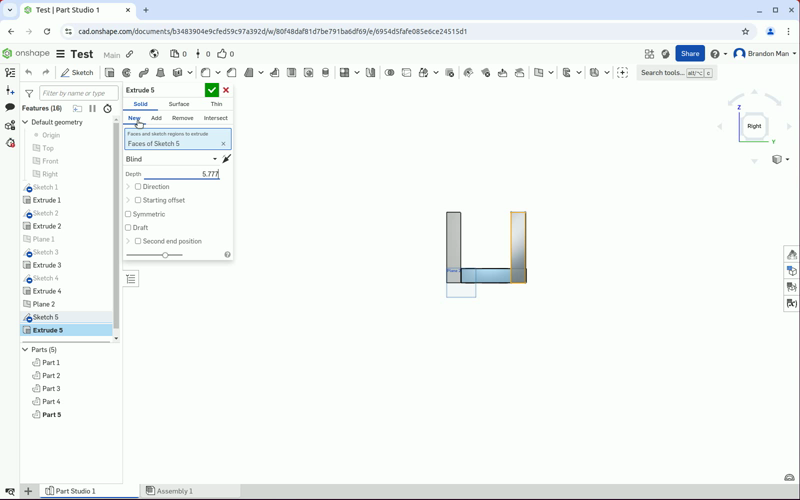
key(enter)
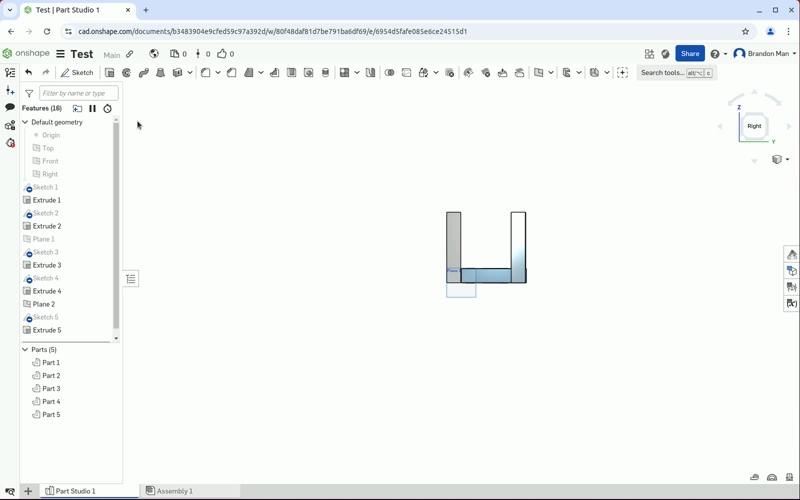
key(shift+h)
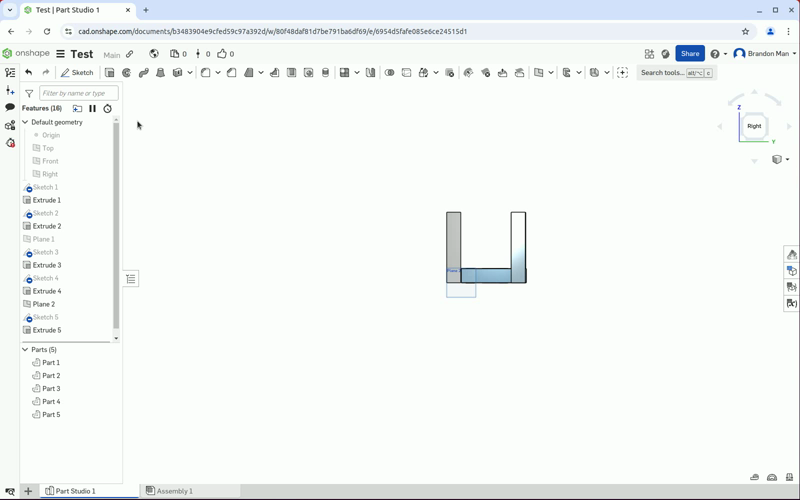
key(shift+h)
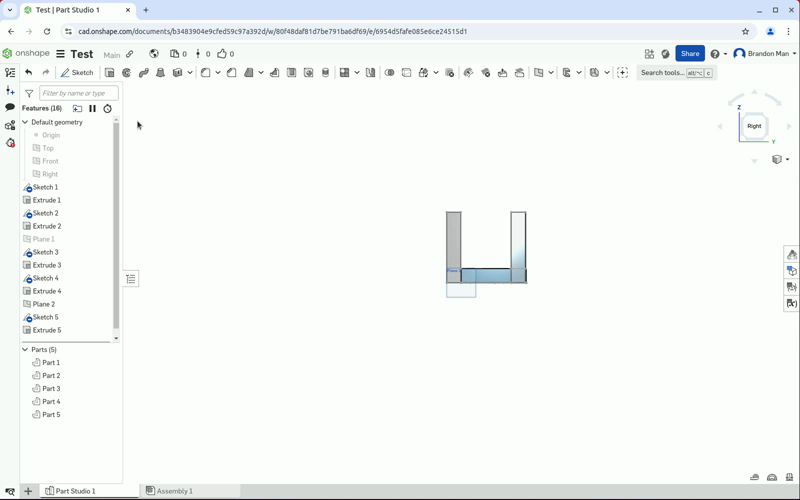
key(shift+7)
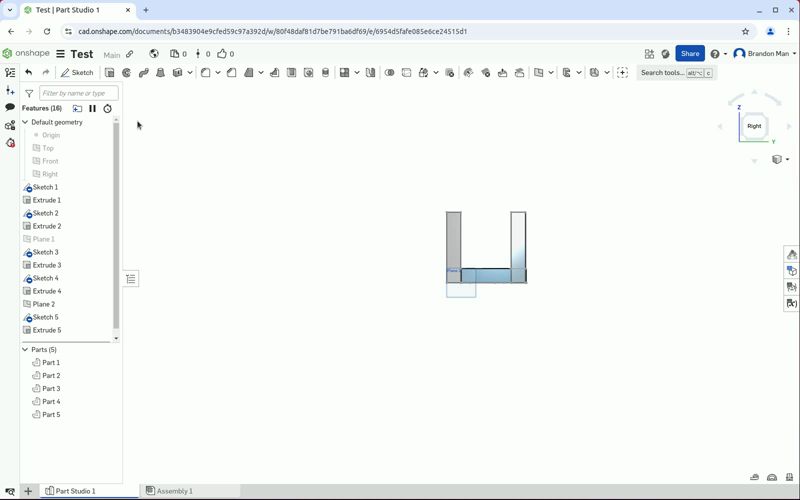
key(right, 2)
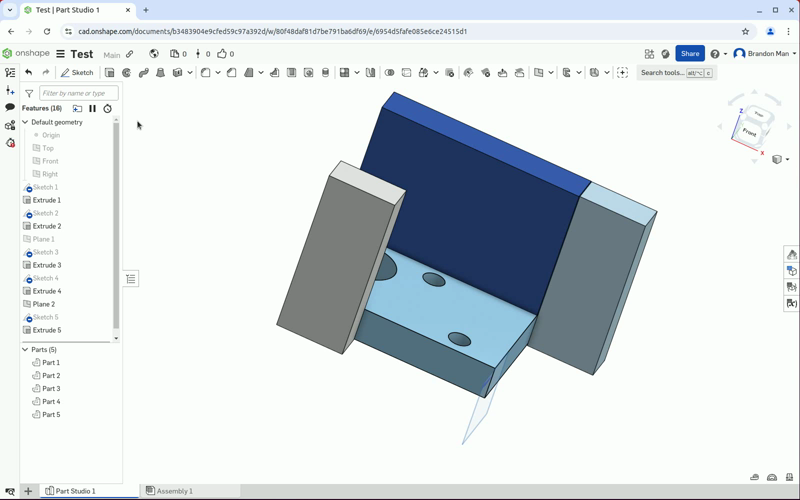
key(down, 2)
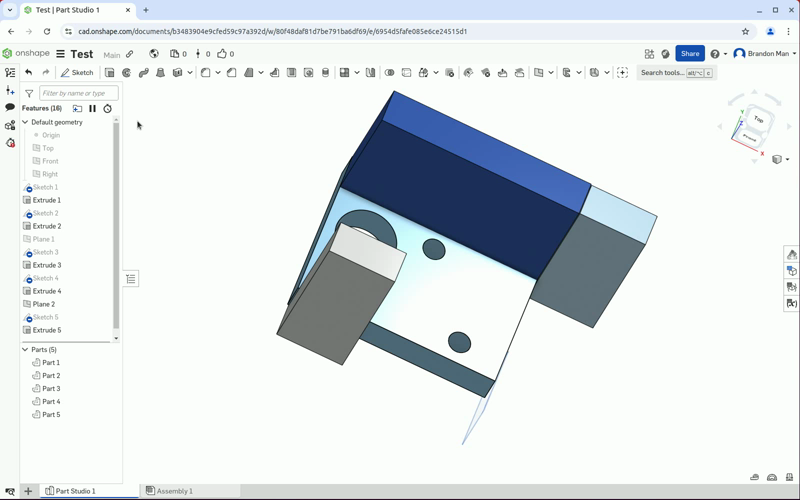
key(up, 2)
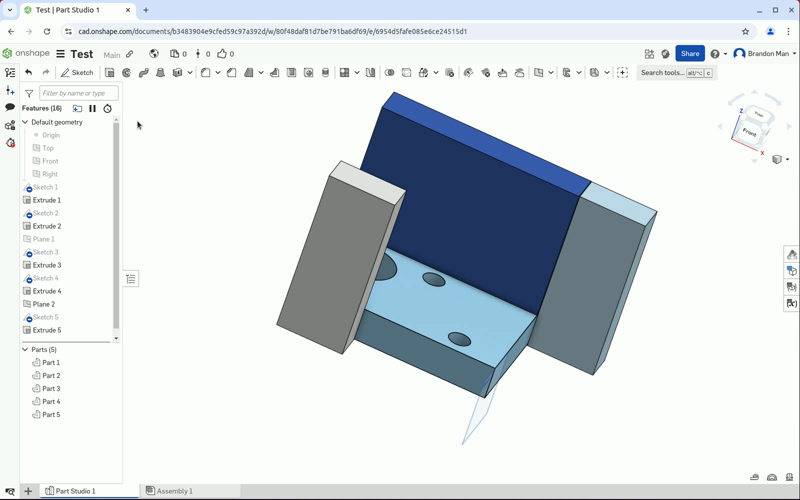
key(left, 2)
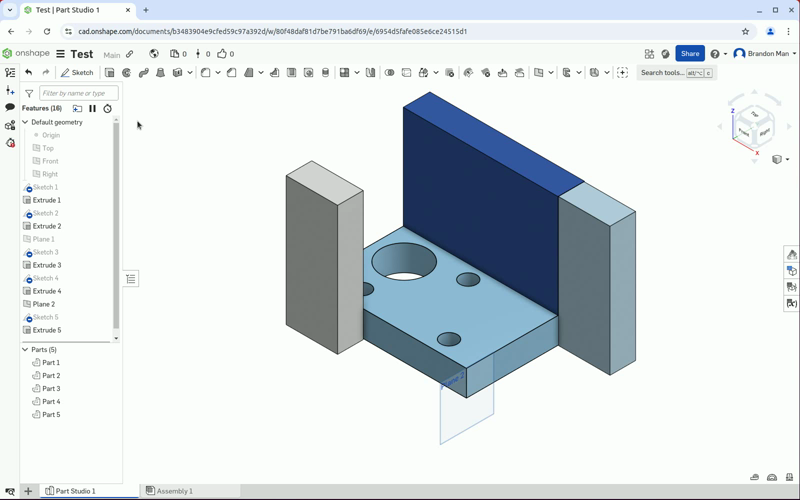
mouse_move(69, 189)
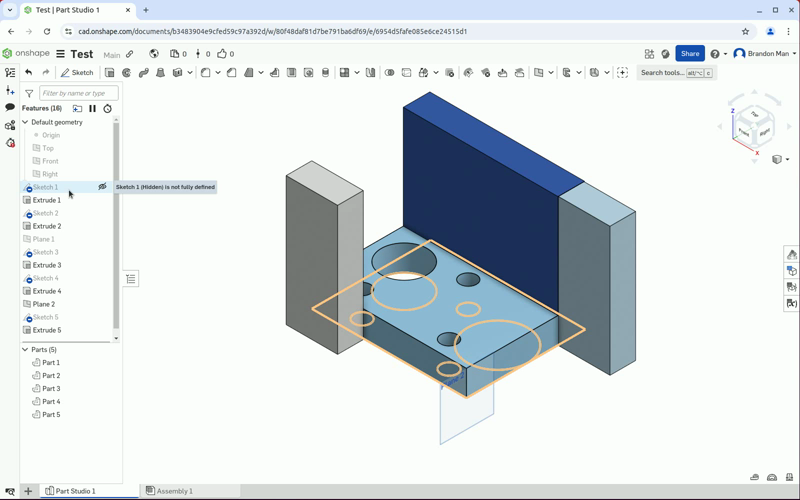
click(69, 189)